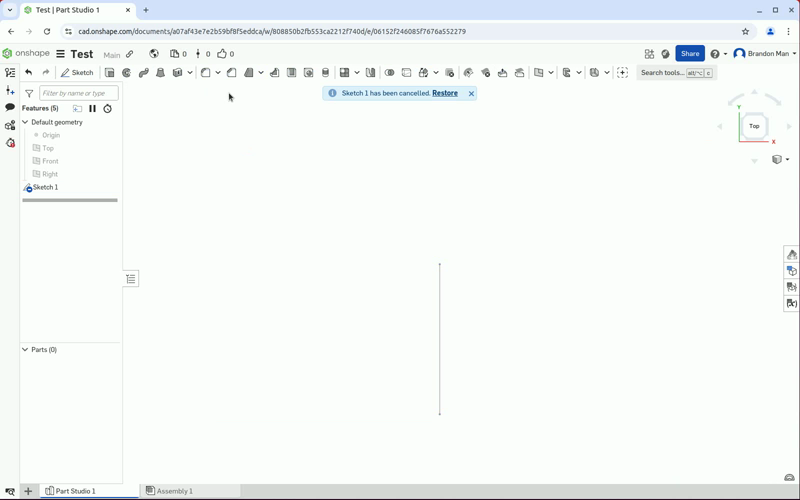
key(shift+h)
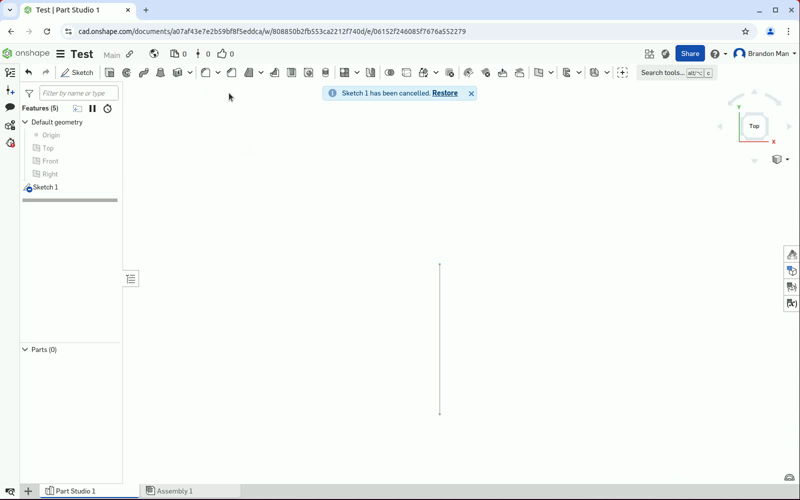
key(shift+s)
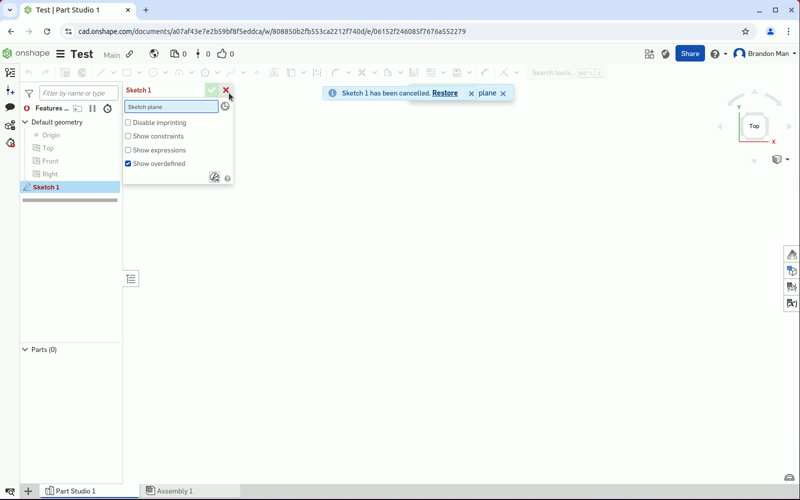
mouse_move(73, 150)
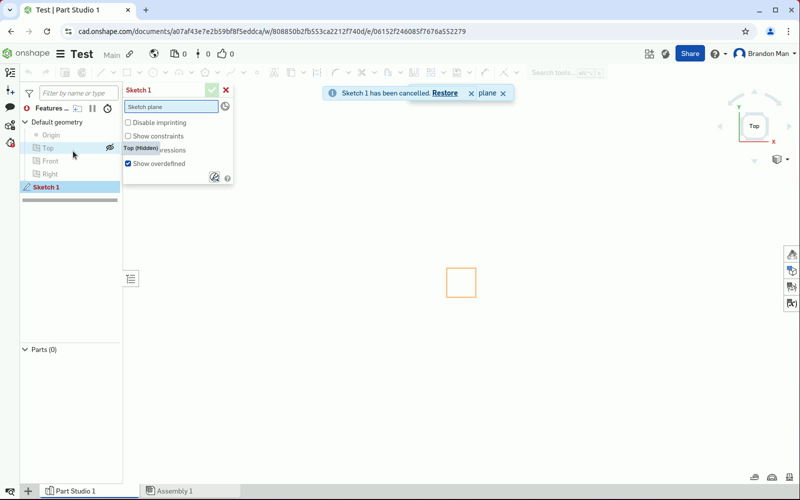
click(73, 150)
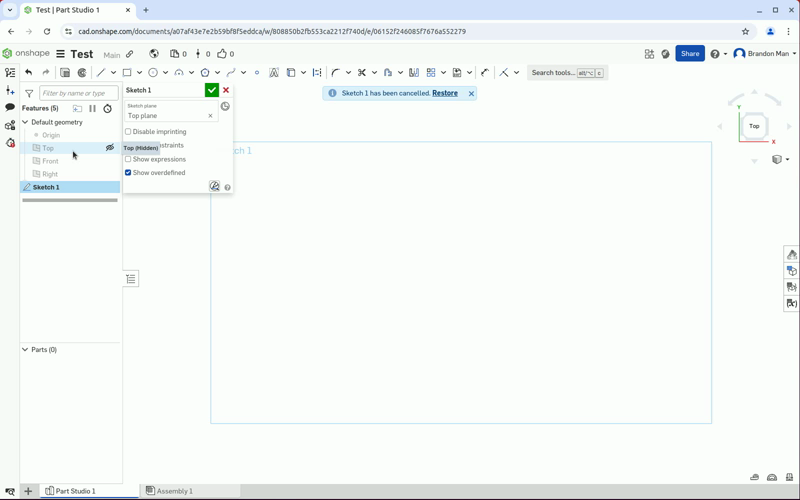
mouse_move(73, 352)
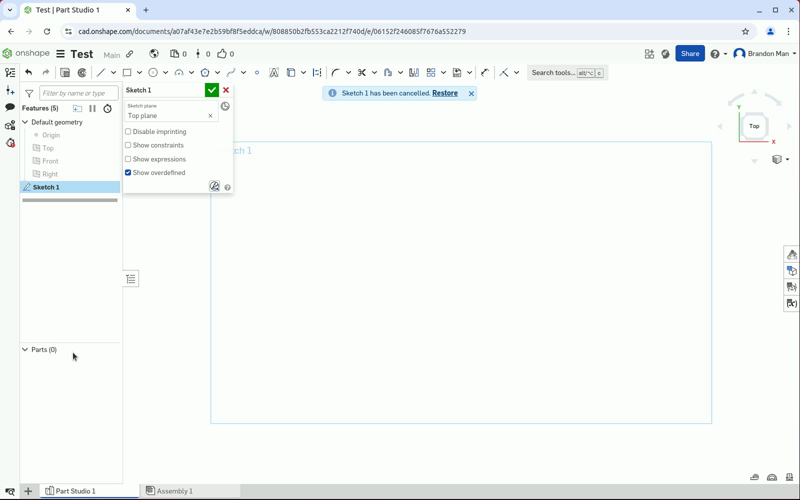
key(y)
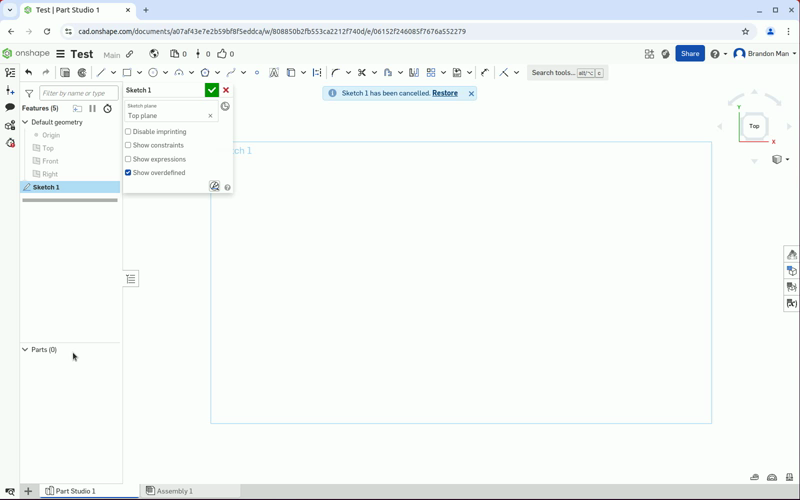
key(l)
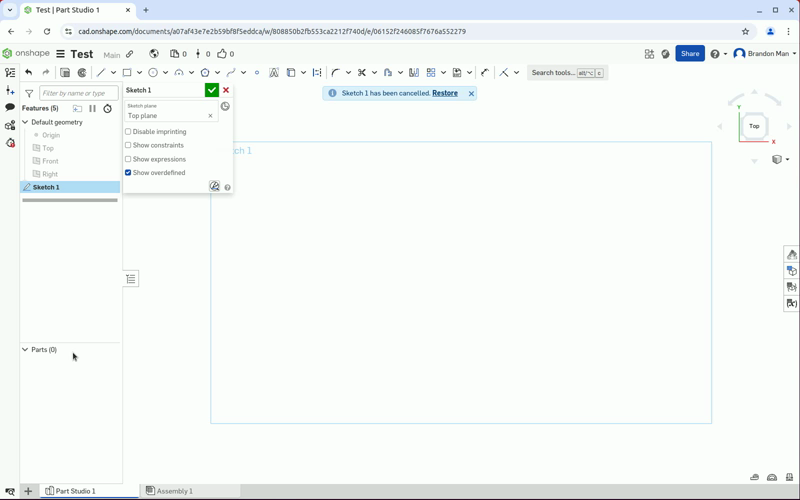
key_down(shift)
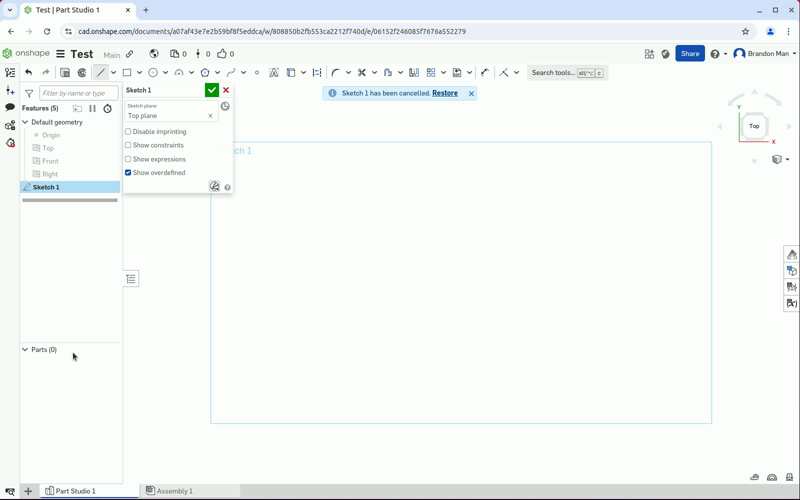
mouse_move(348, 285)
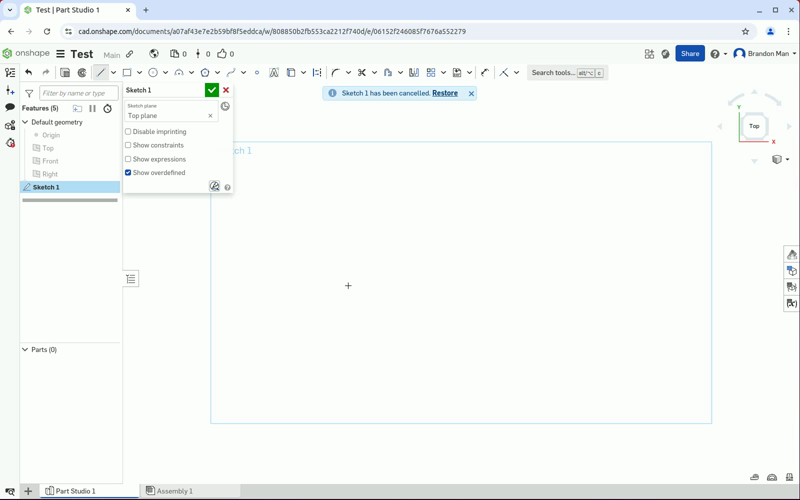
click(348, 285)
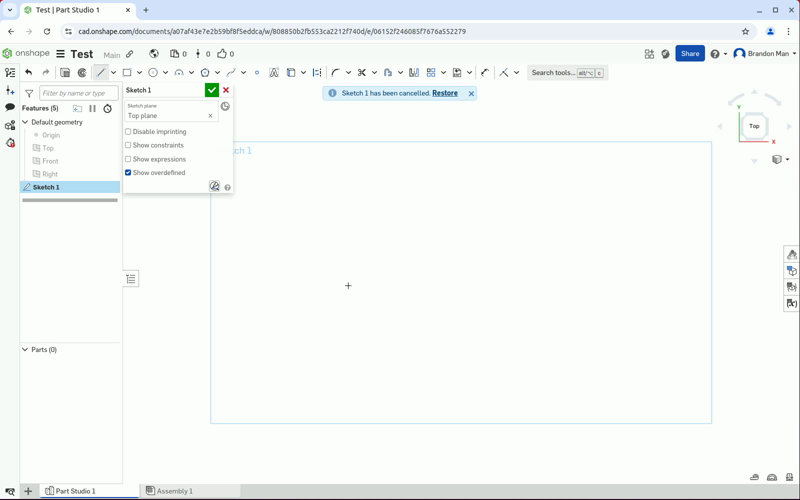
key_up(shift)
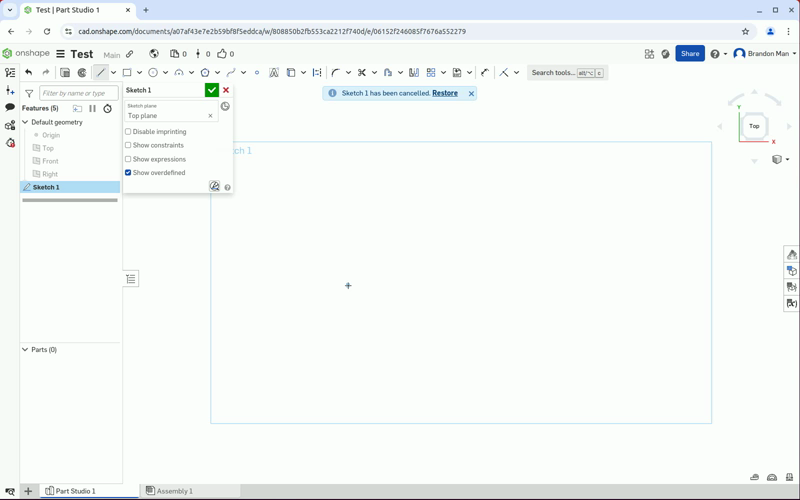
key_down(shift)
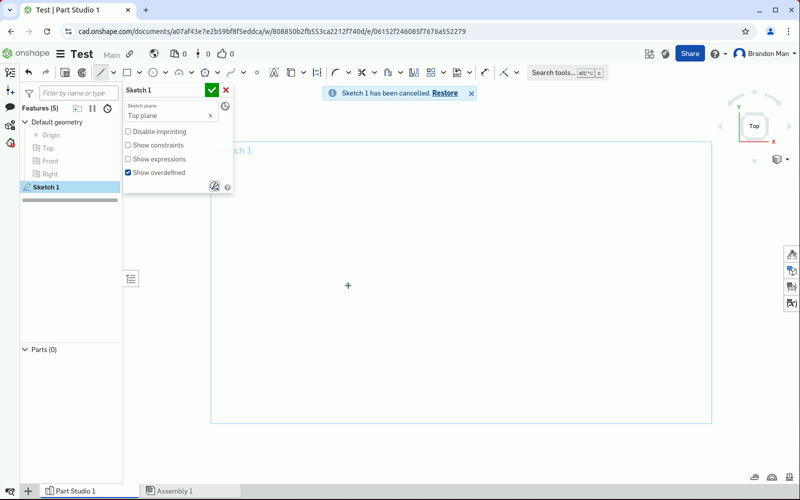
mouse_move(572, 285)
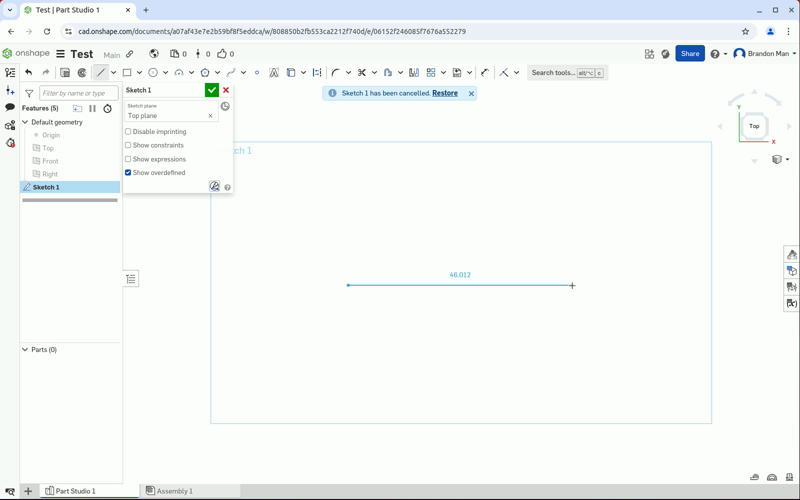
click(572, 285)
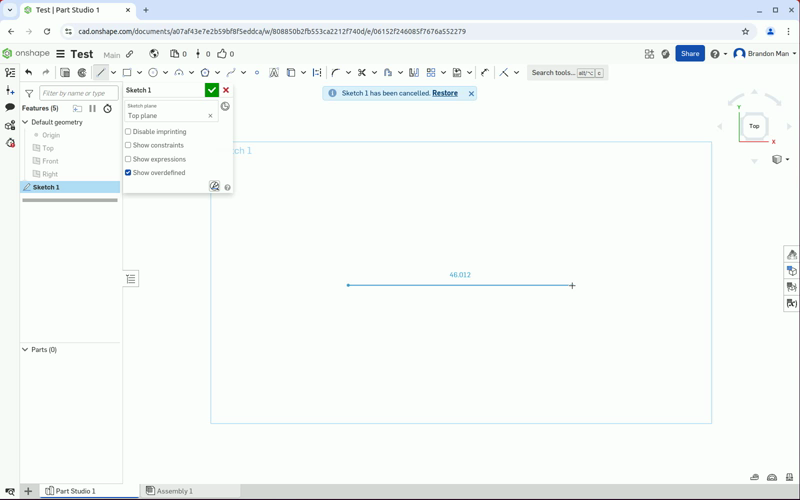
key_up(shift)
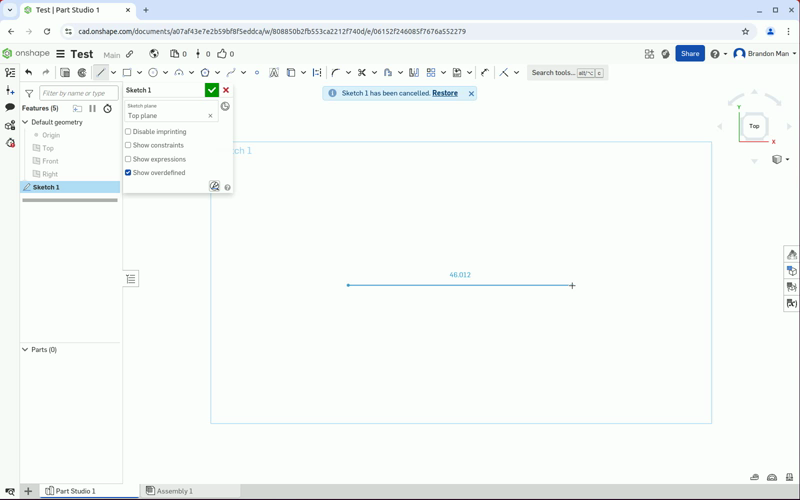
key_down(shift)
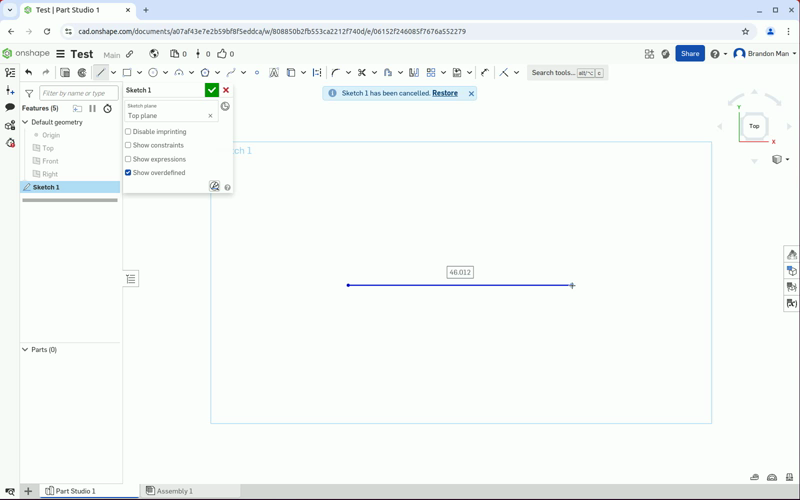
mouse_move(589, 285)
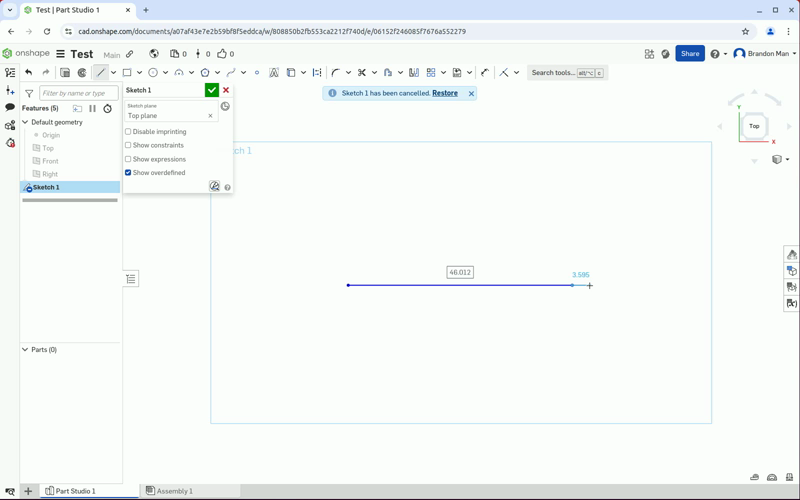
mouse_move(572, 280)
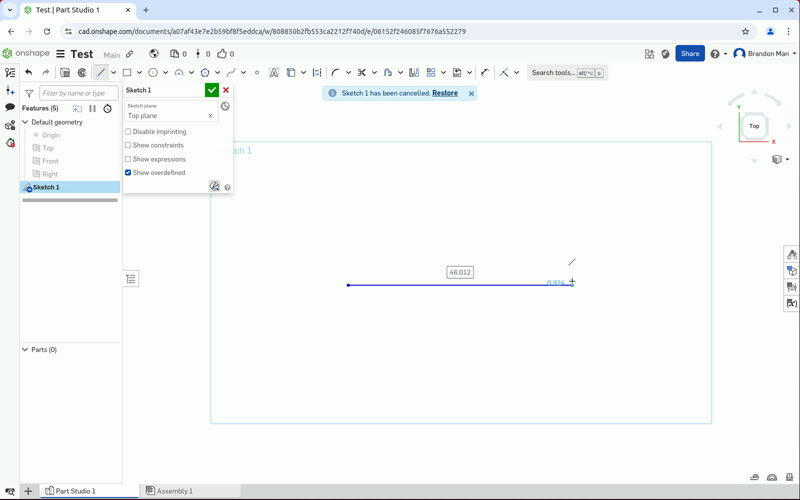
scroll(6)
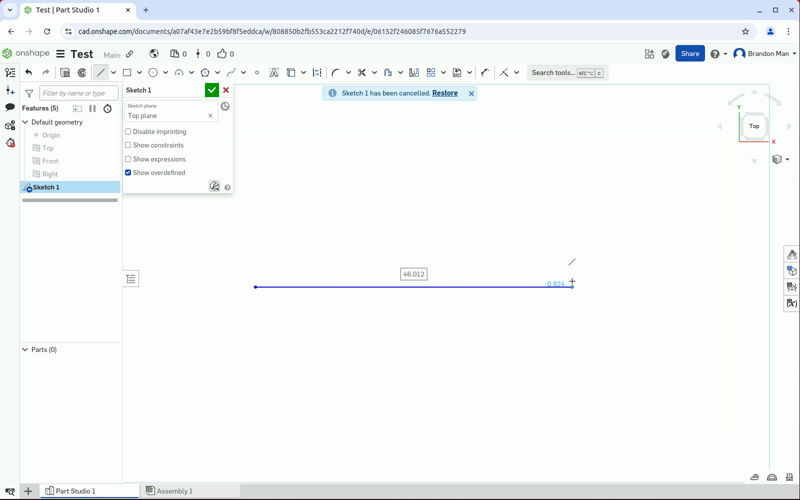
scroll(6)
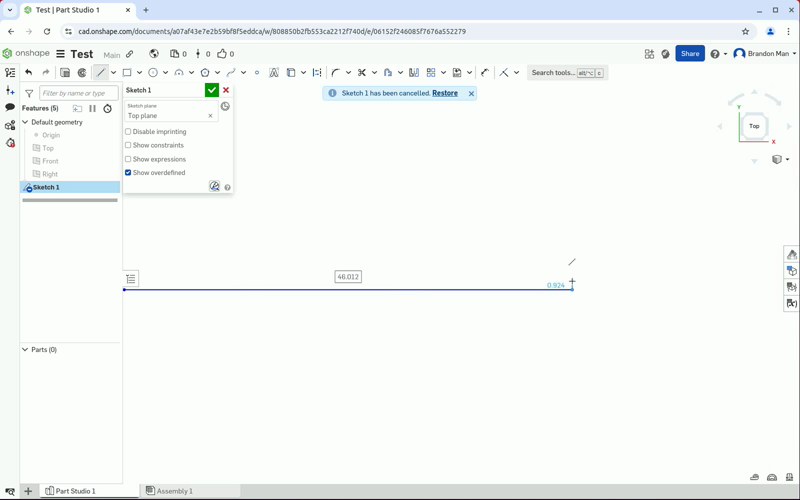
scroll(6)
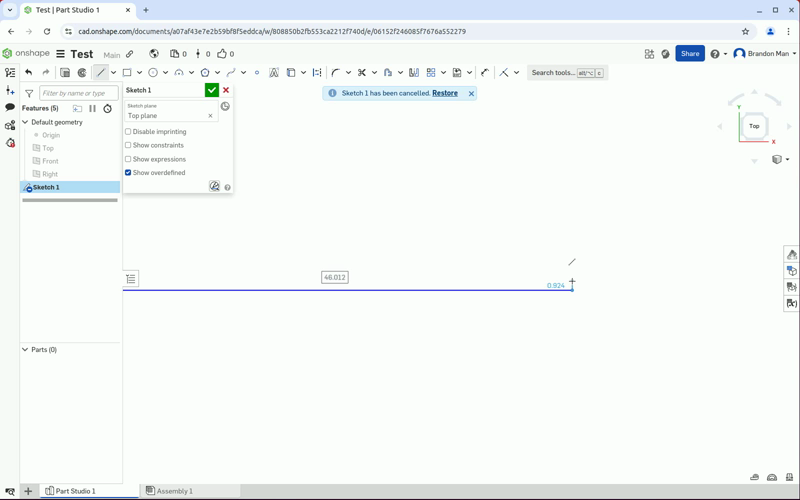
scroll(6)
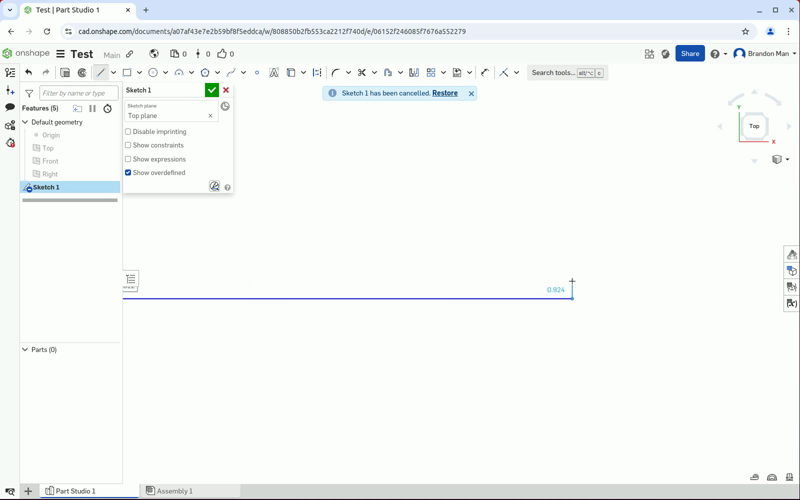
scroll(6)
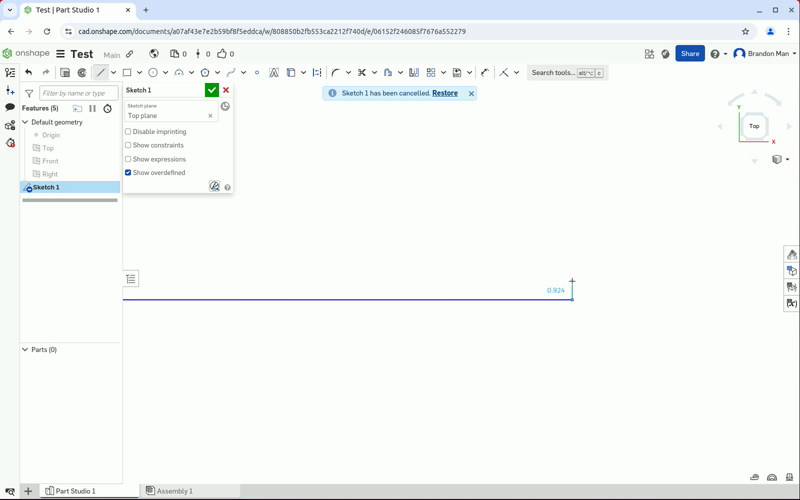
scroll(6)
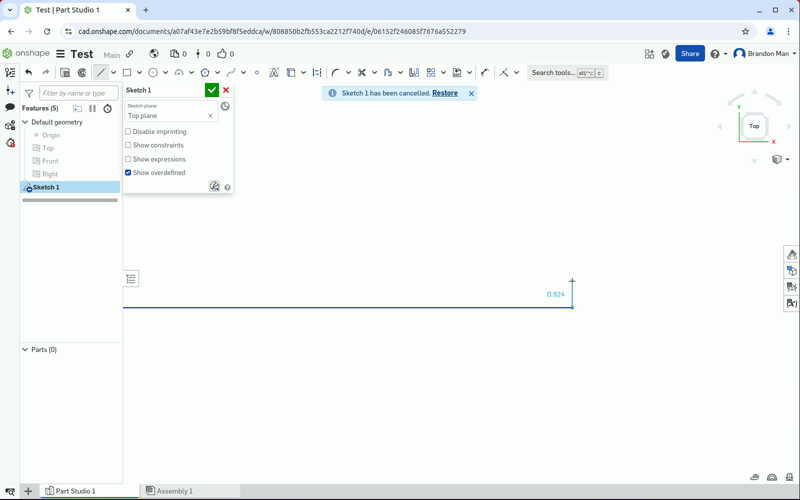
scroll(6)
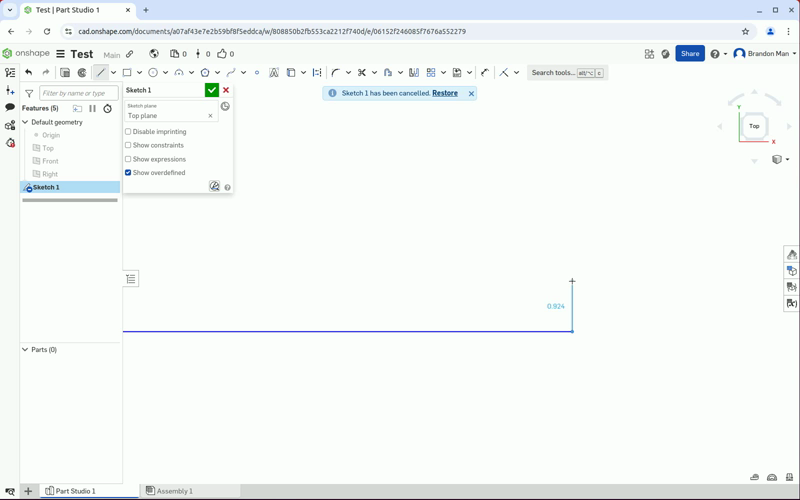
click(572, 280)
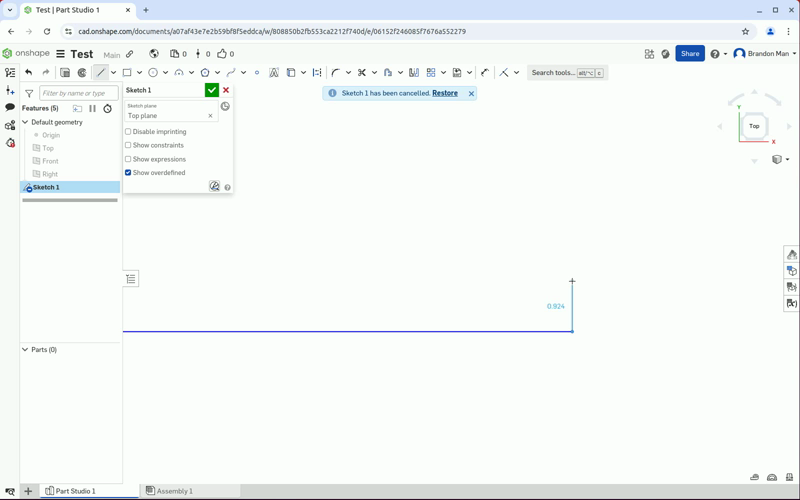
scroll(-6)
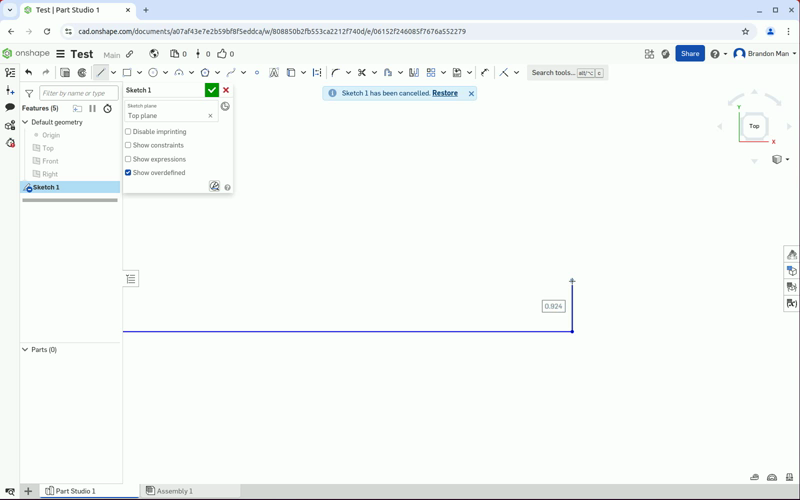
scroll(-6)
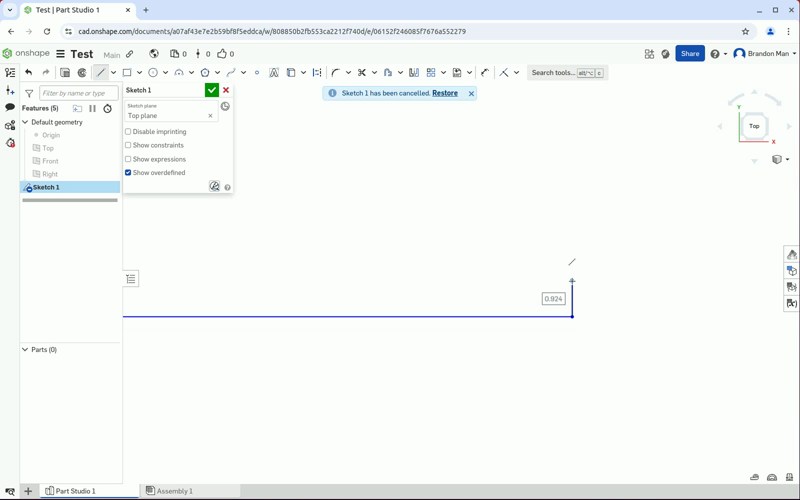
scroll(-6)
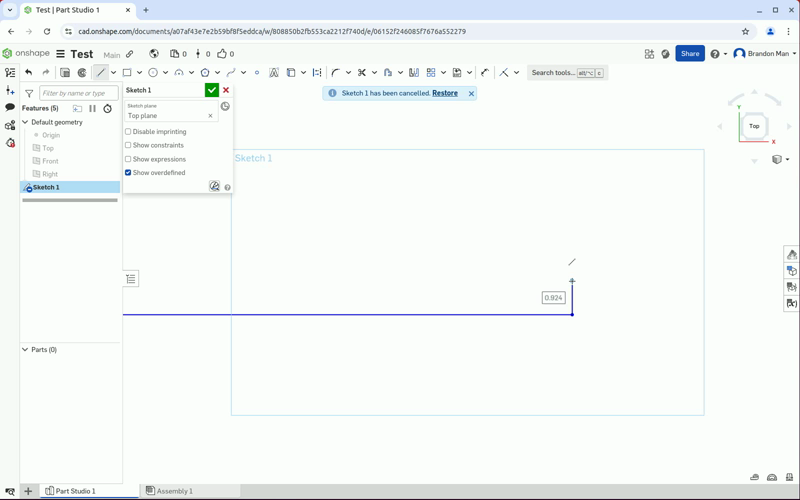
scroll(-6)
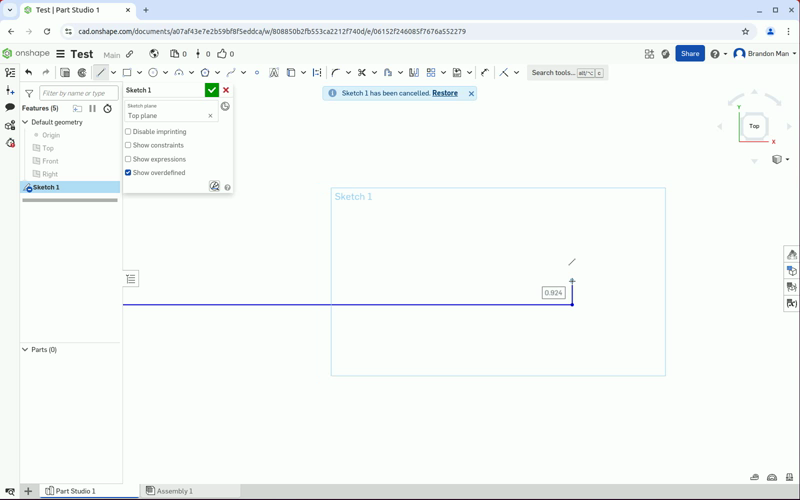
scroll(-6)
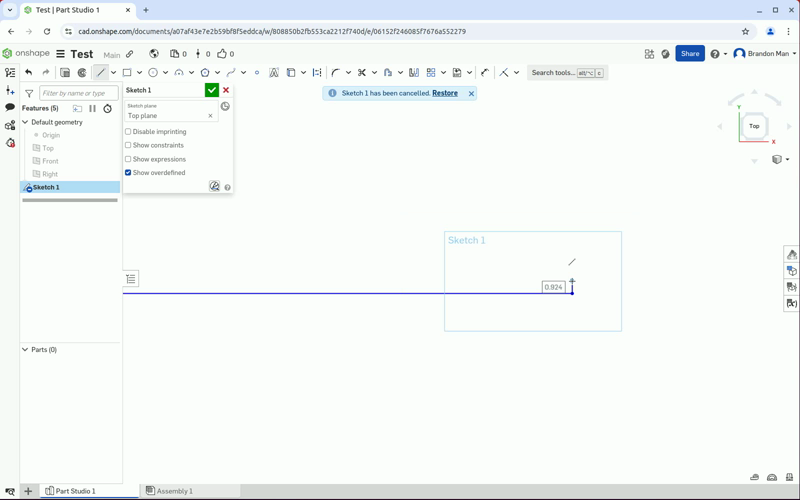
scroll(-6)
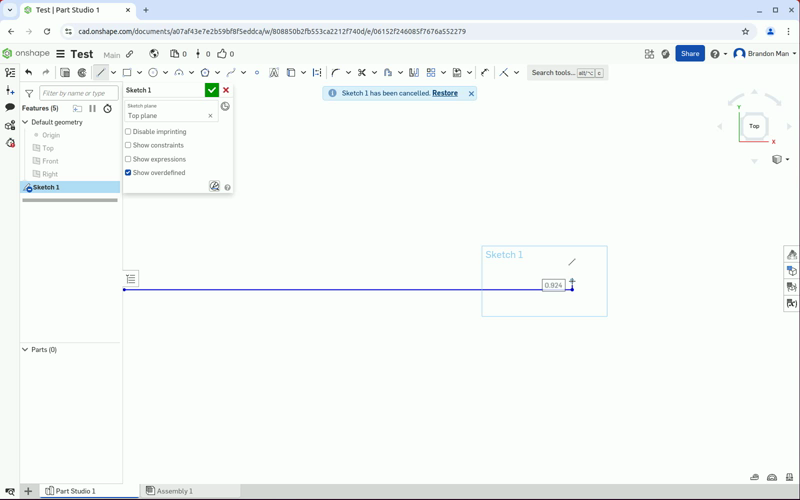
scroll(-6)
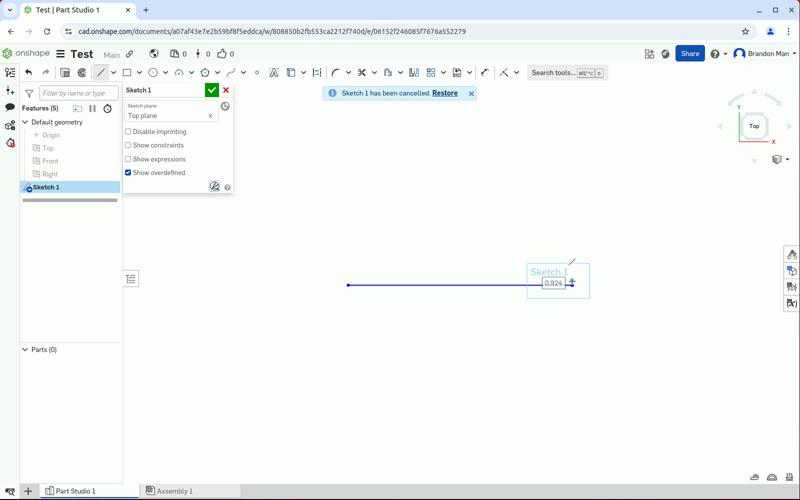
key_up(shift)
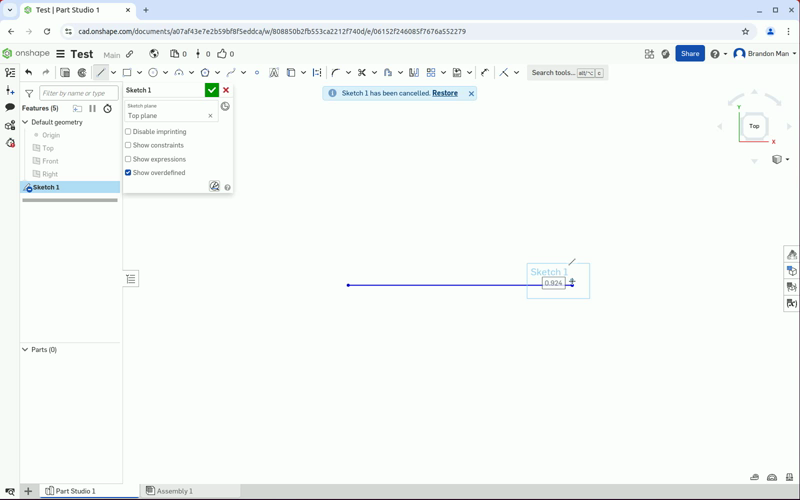
key_down(shift)
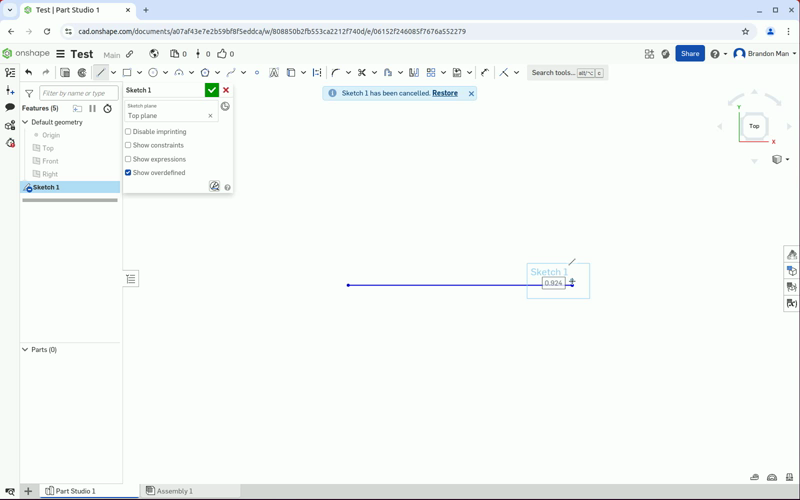
mouse_move(348, 280)
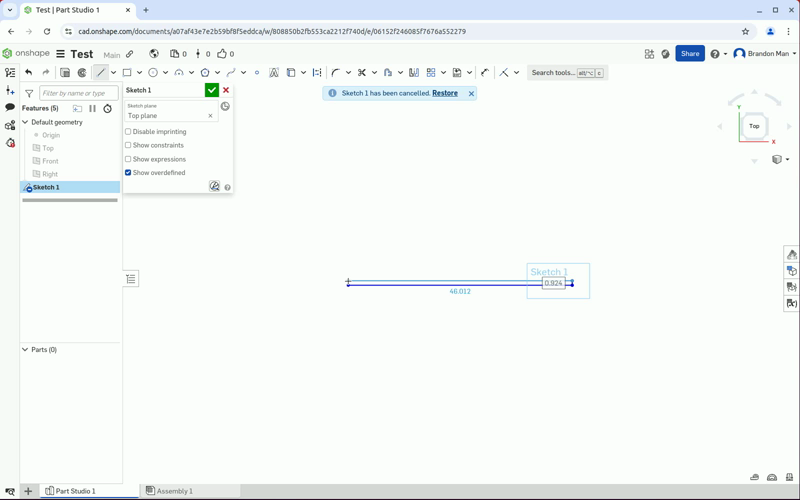
click(348, 280)
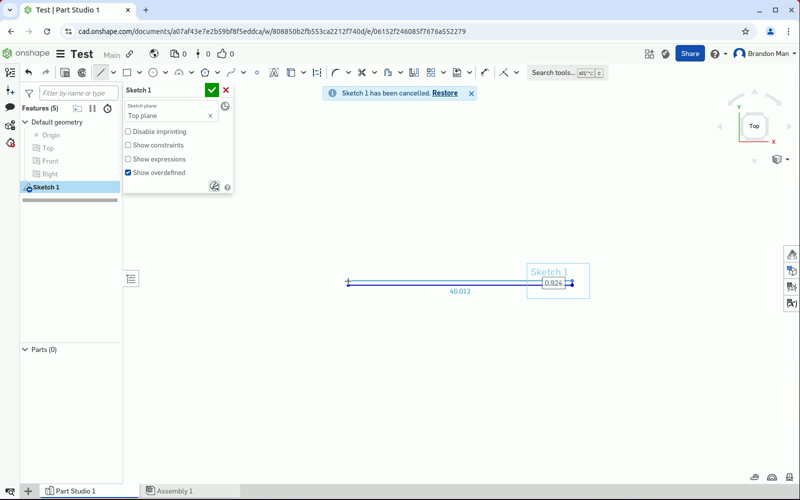
key_up(shift)
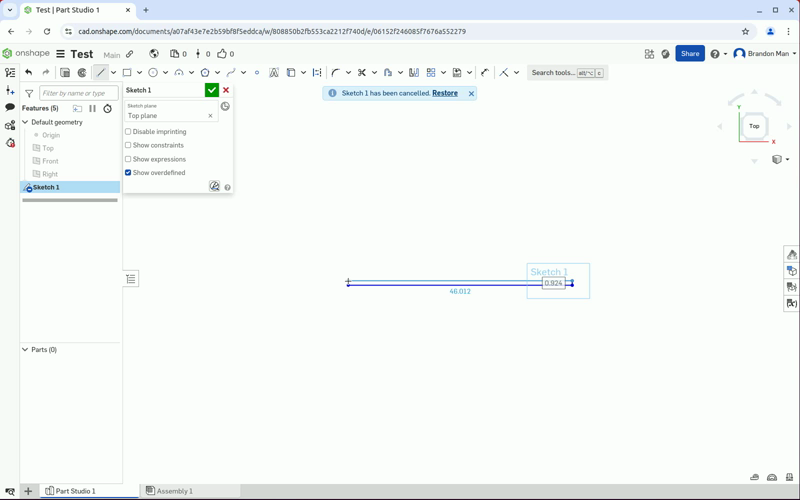
mouse_move(378, 280)
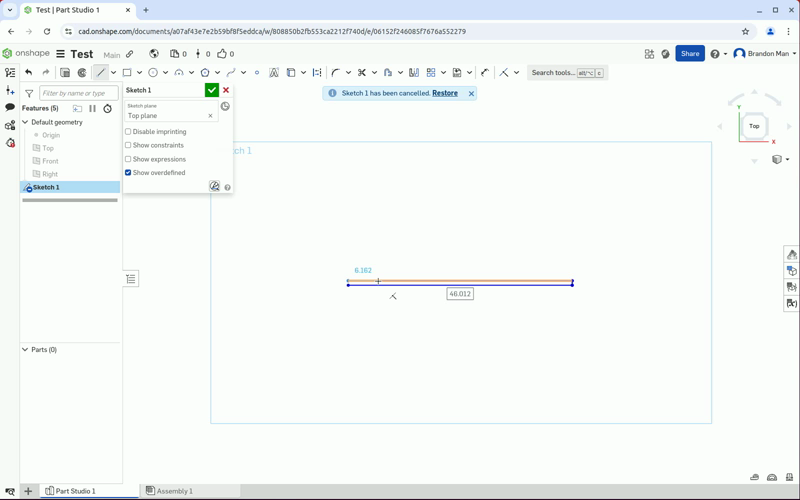
key_down(shift)
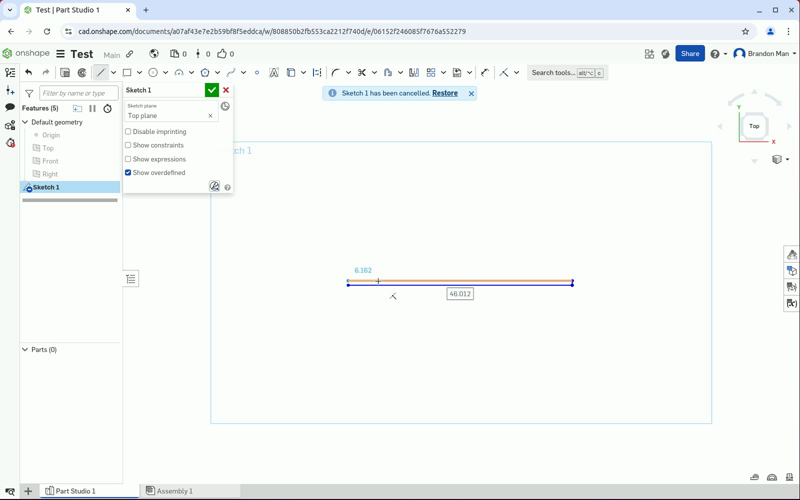
mouse_move(348, 285)
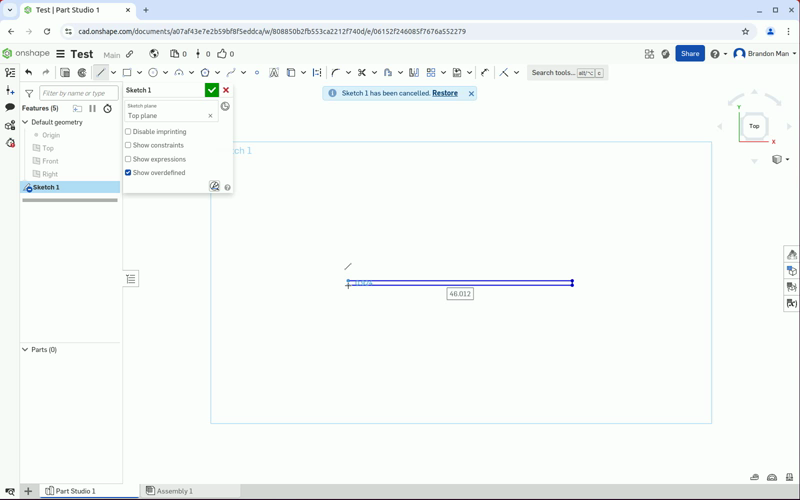
scroll(6)
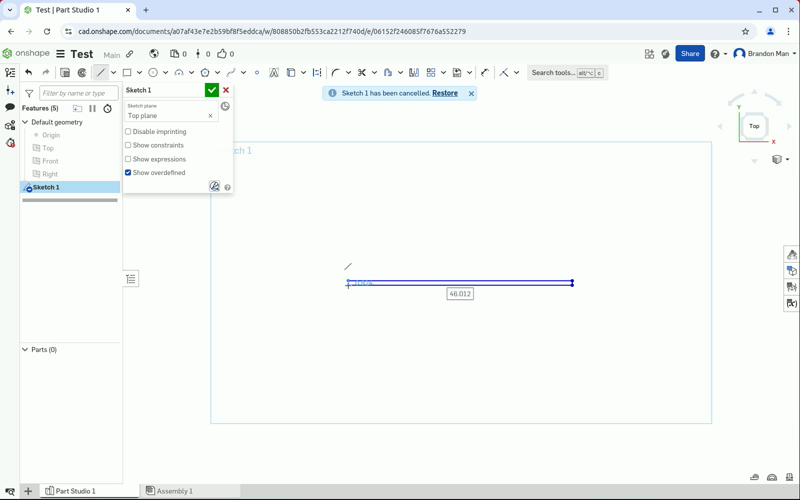
scroll(6)
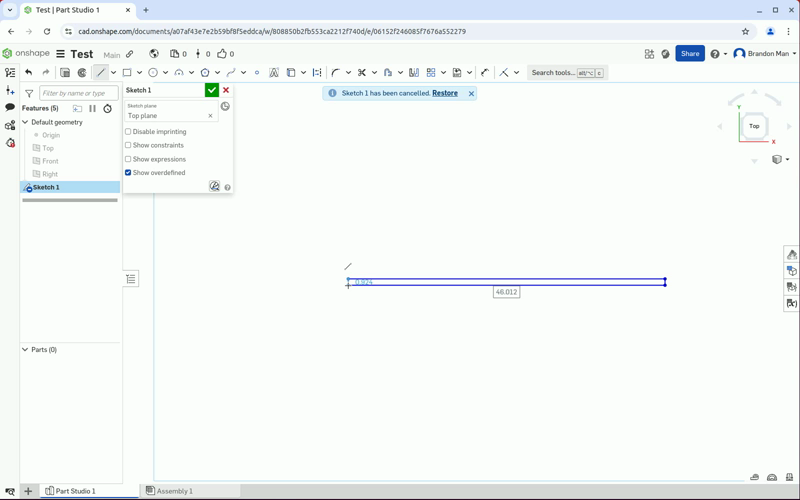
scroll(6)
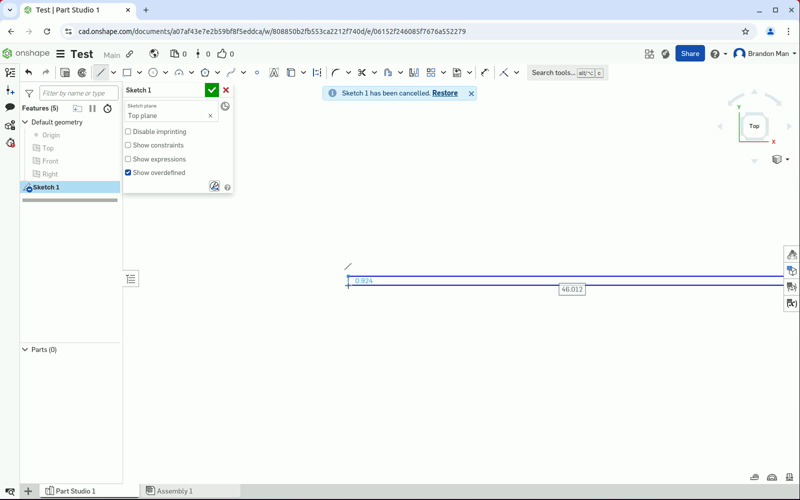
scroll(6)
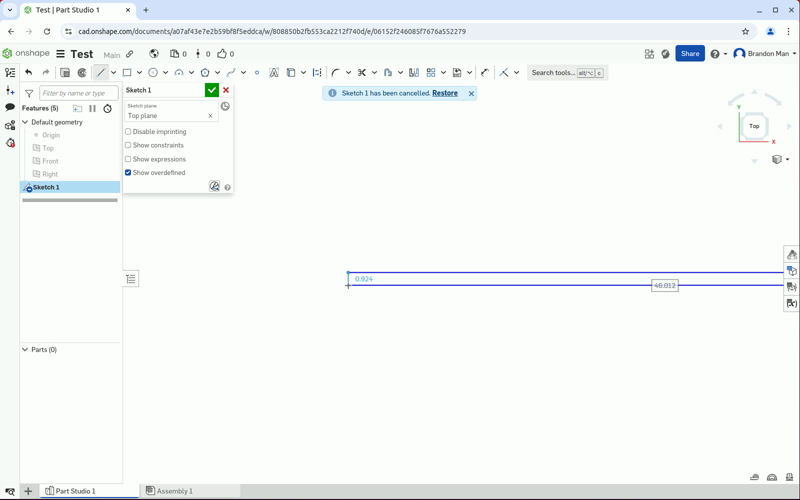
scroll(6)
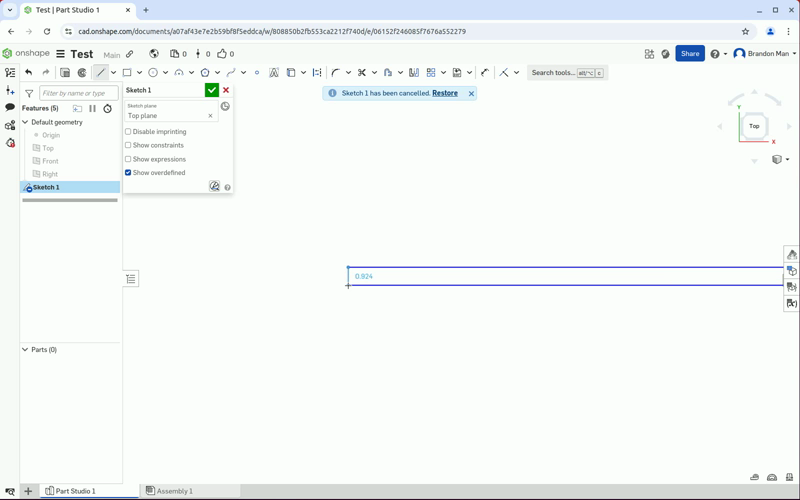
scroll(6)
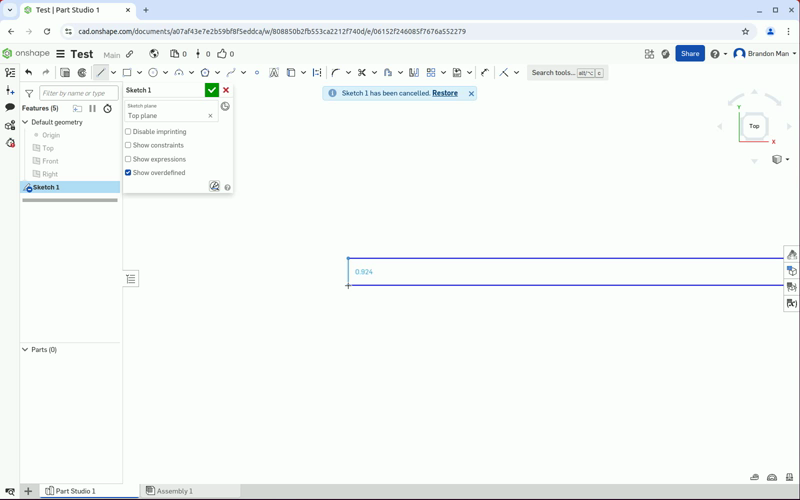
scroll(6)
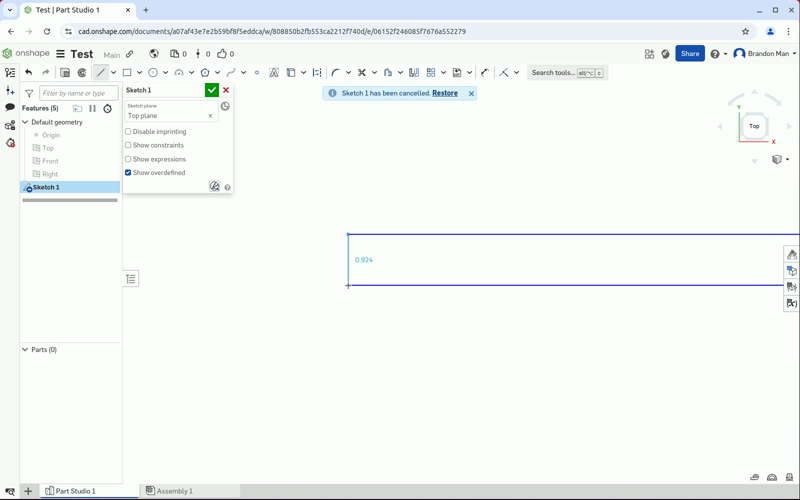
key_up(shift)
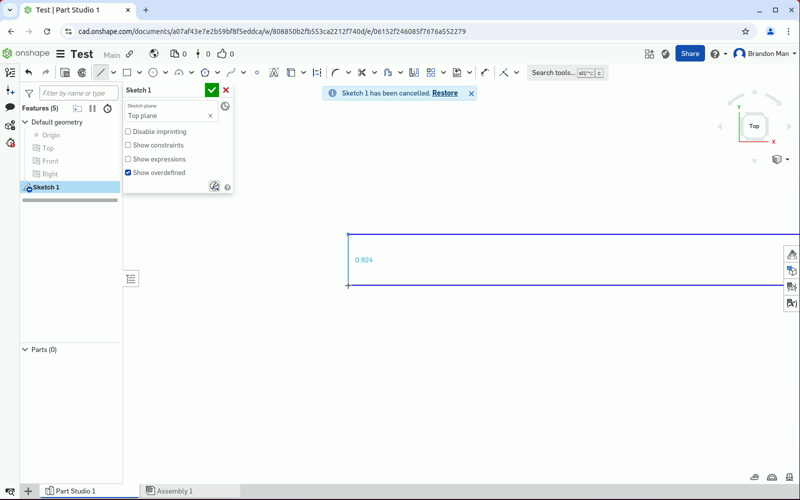
click(348, 285)
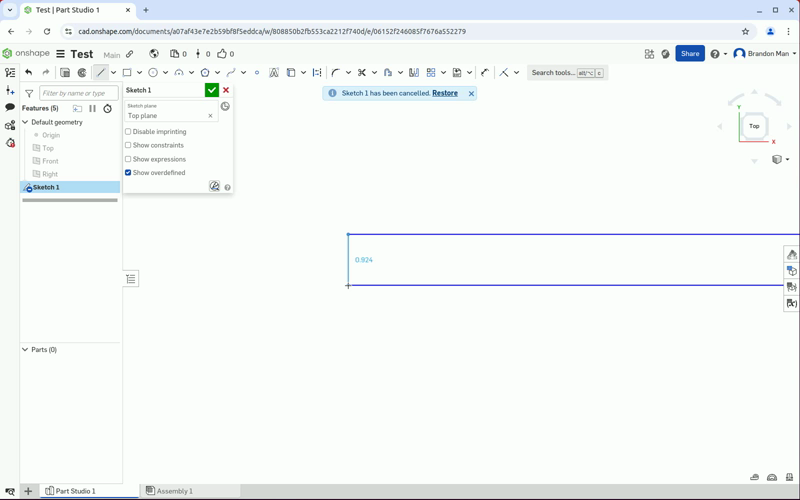
scroll(-6)
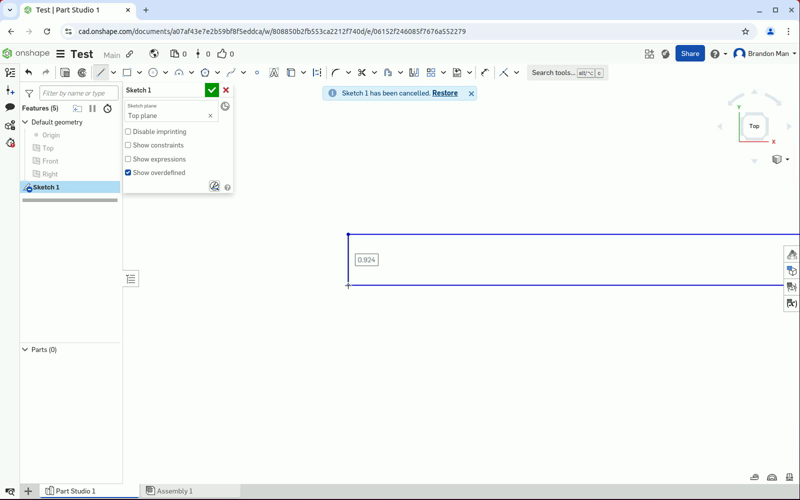
scroll(-6)
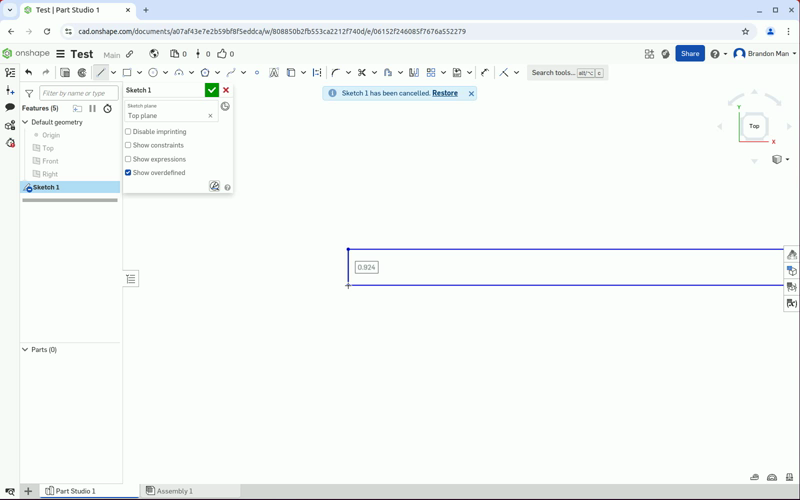
scroll(-6)
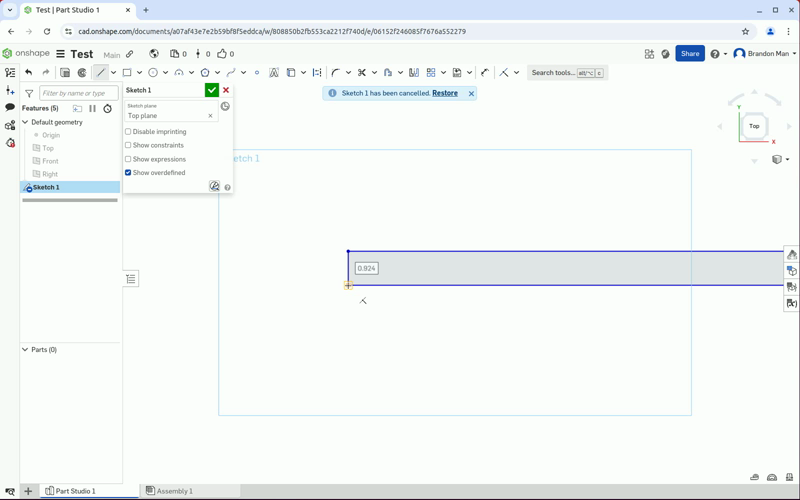
scroll(-6)
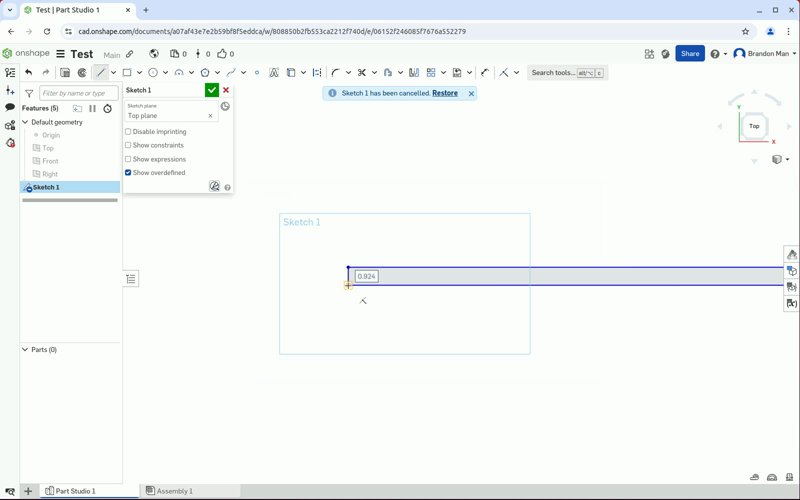
scroll(-6)
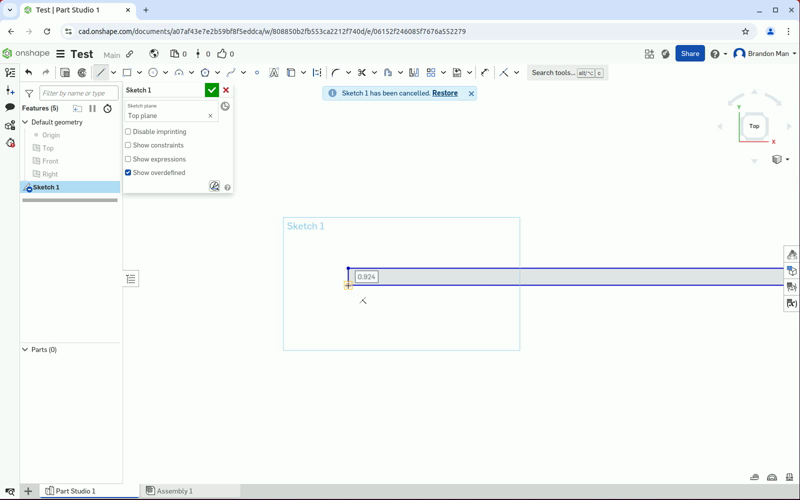
scroll(-6)
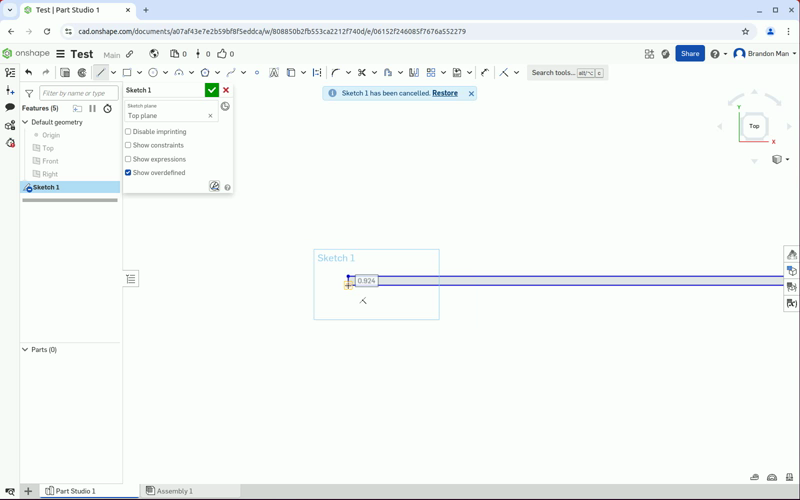
scroll(-6)
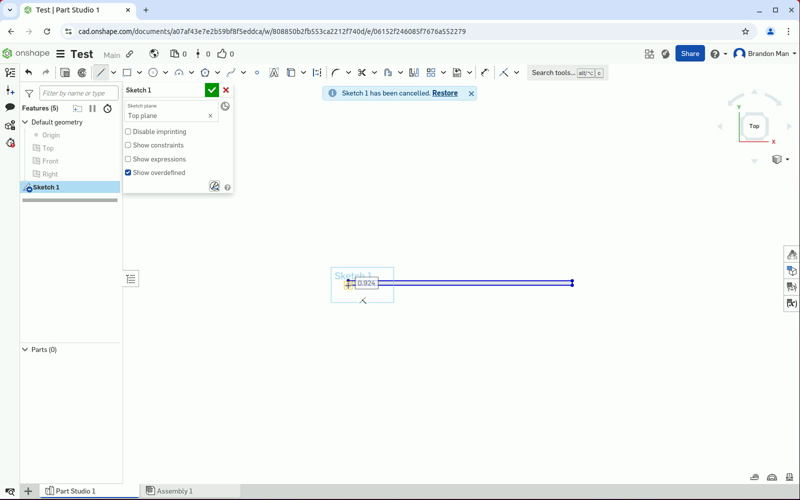
key(esc)
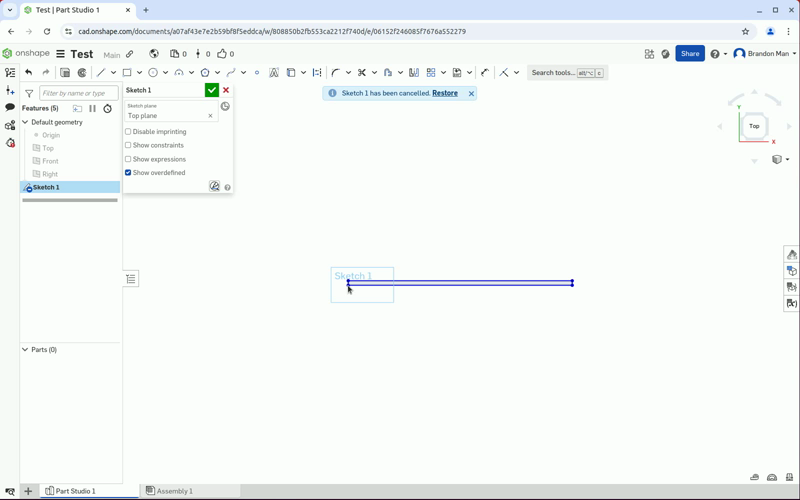
mouse_move(399, 284)
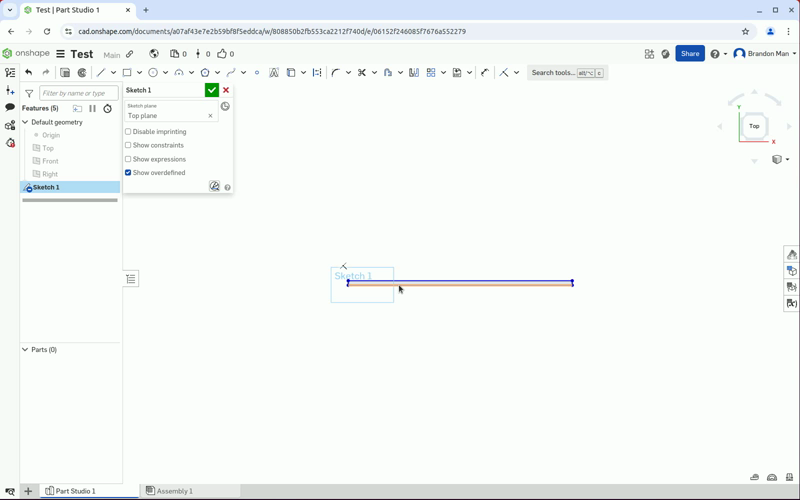
scroll(6)
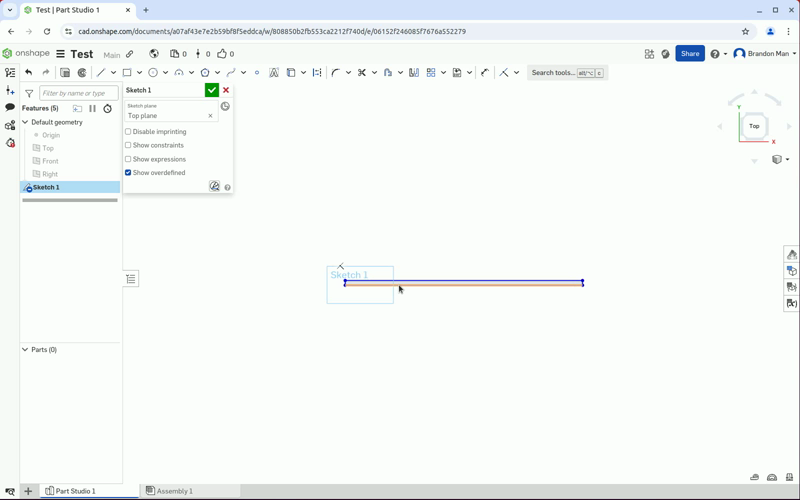
scroll(6)
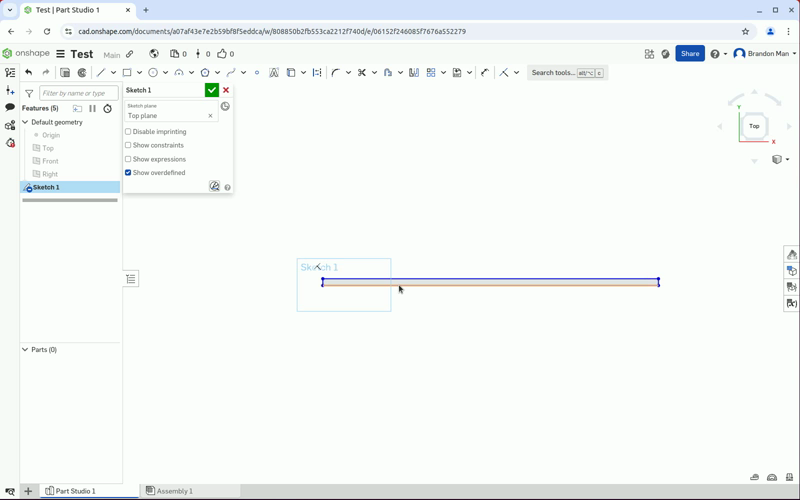
scroll(6)
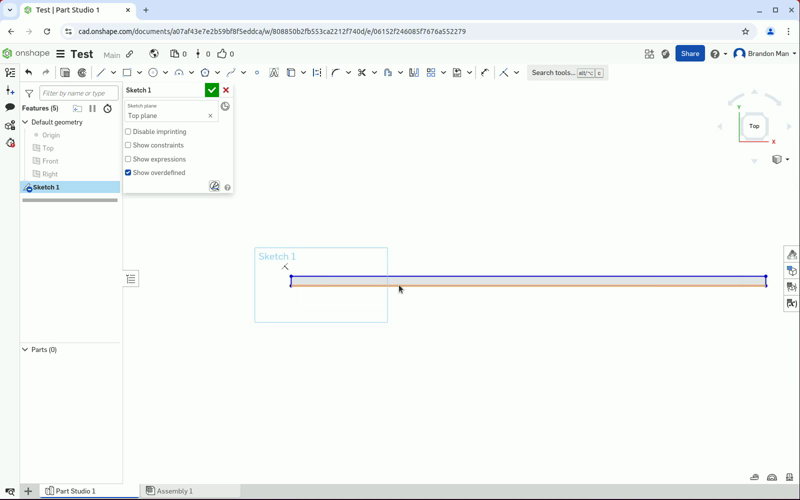
scroll(6)
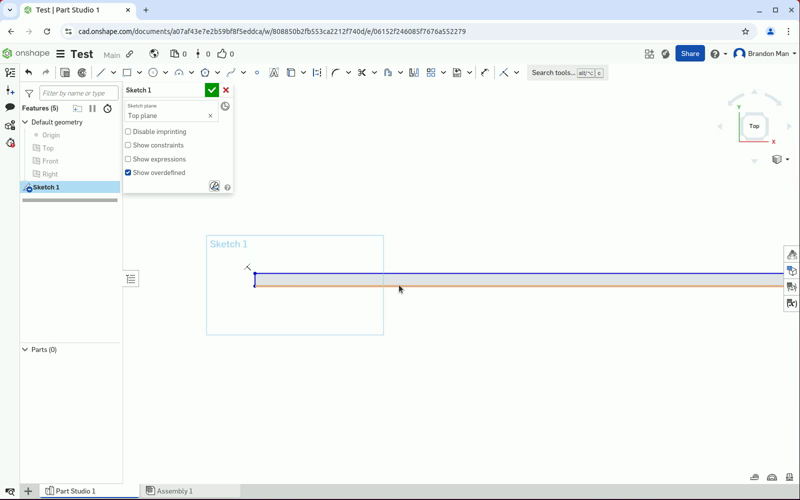
scroll(6)
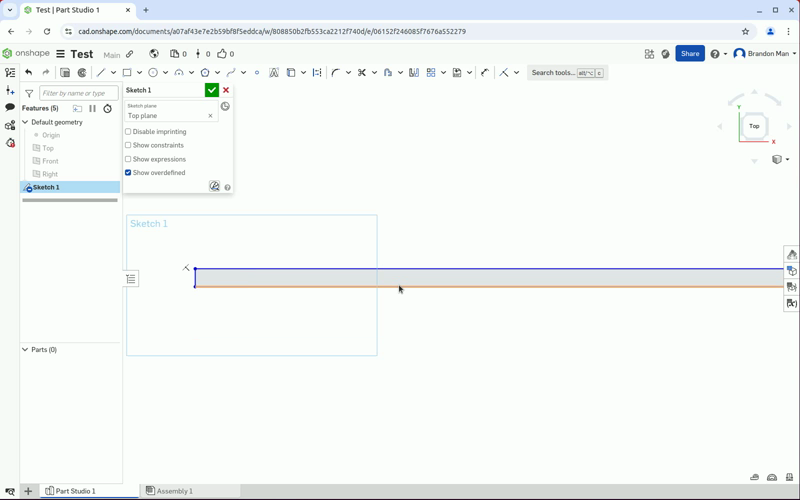
scroll(6)
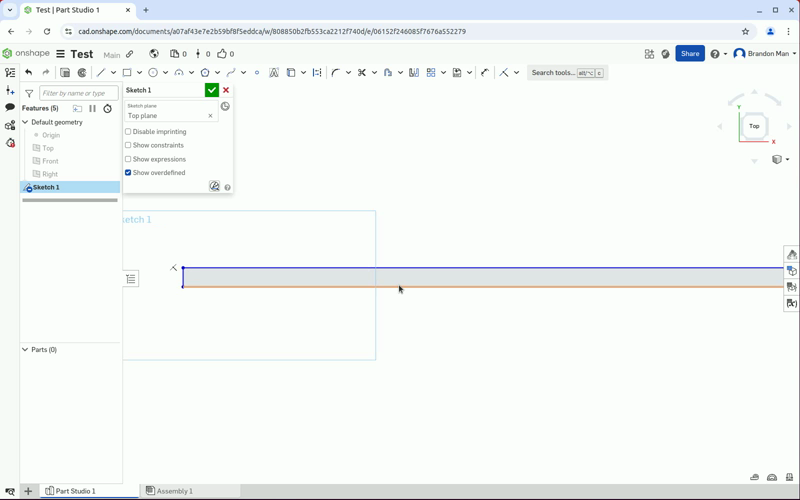
scroll(6)
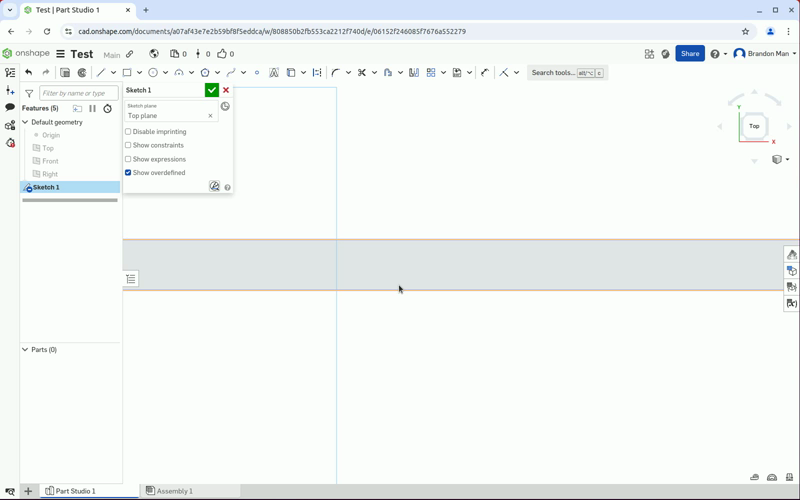
click(399, 284)
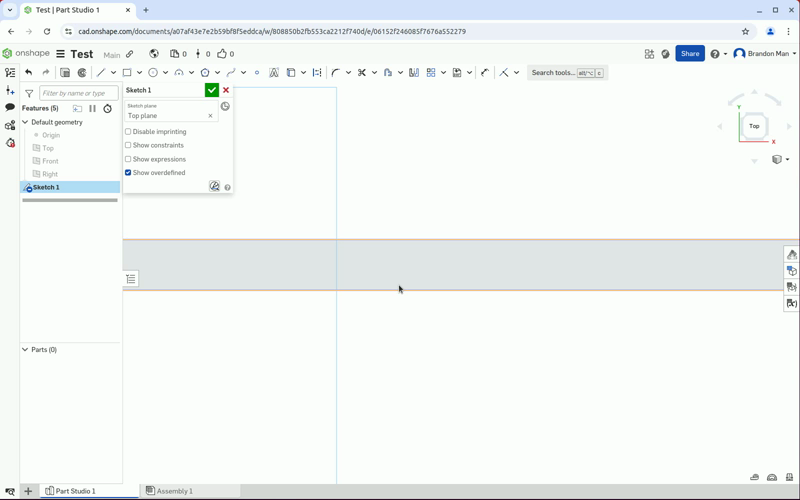
scroll(-6)
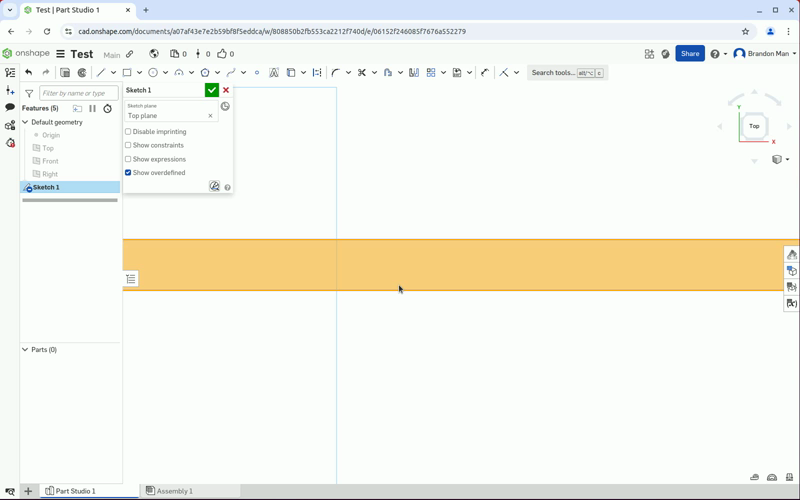
scroll(-6)
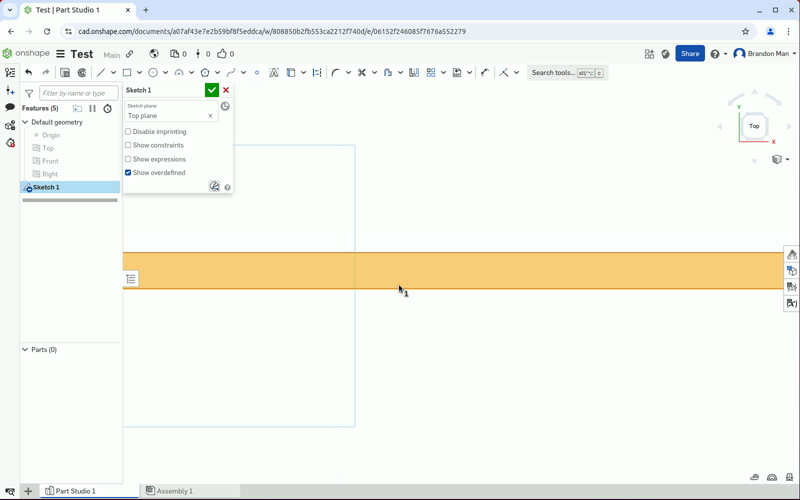
scroll(-6)
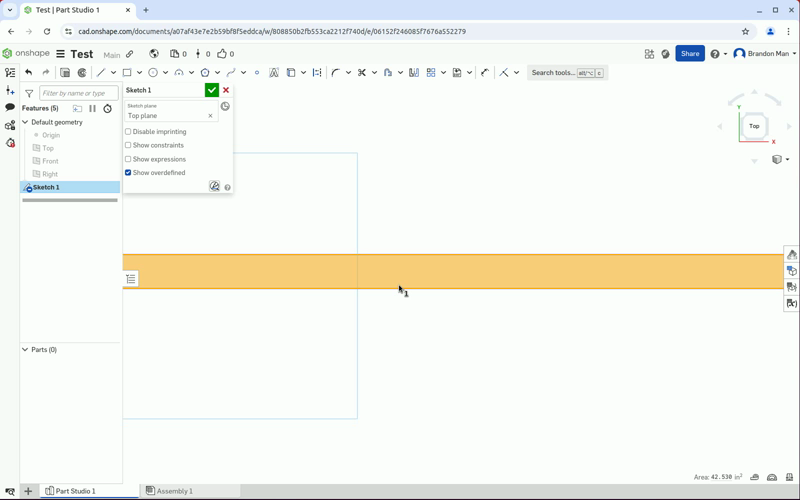
scroll(-6)
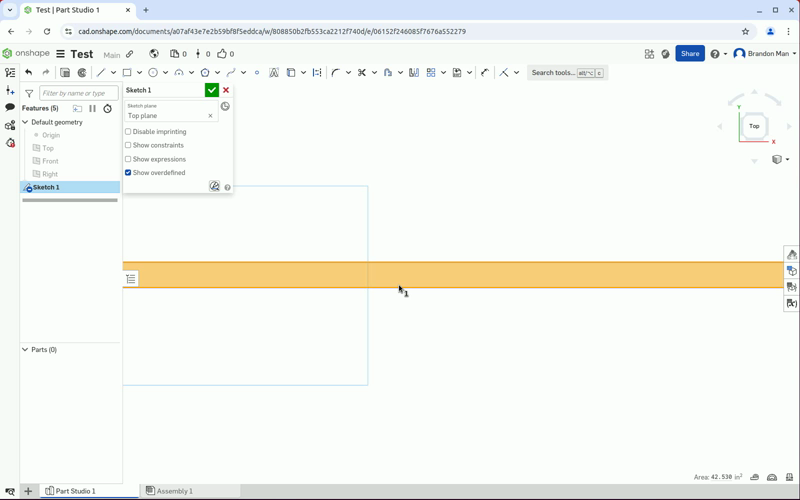
scroll(-6)
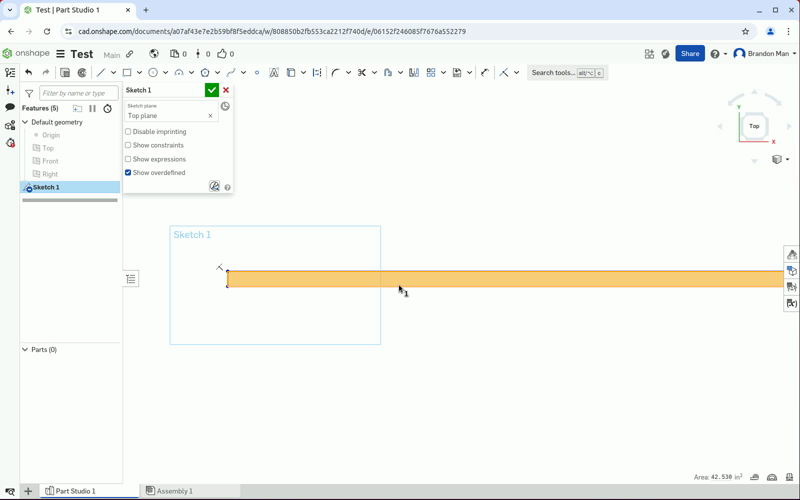
scroll(-6)
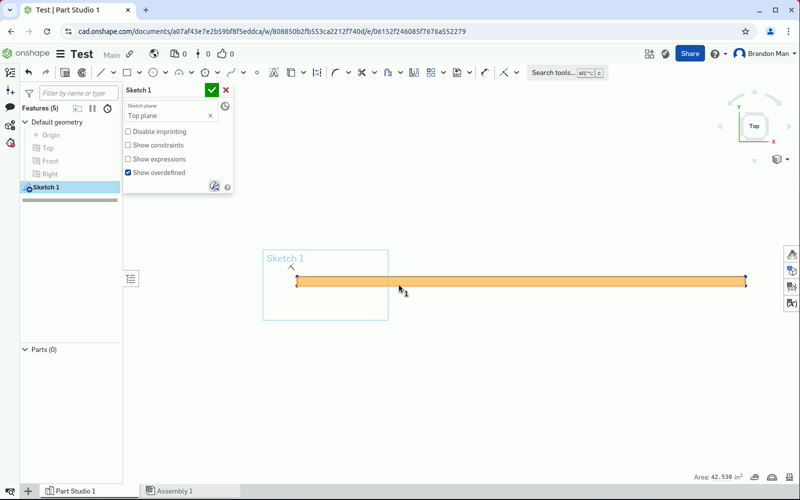
scroll(-6)
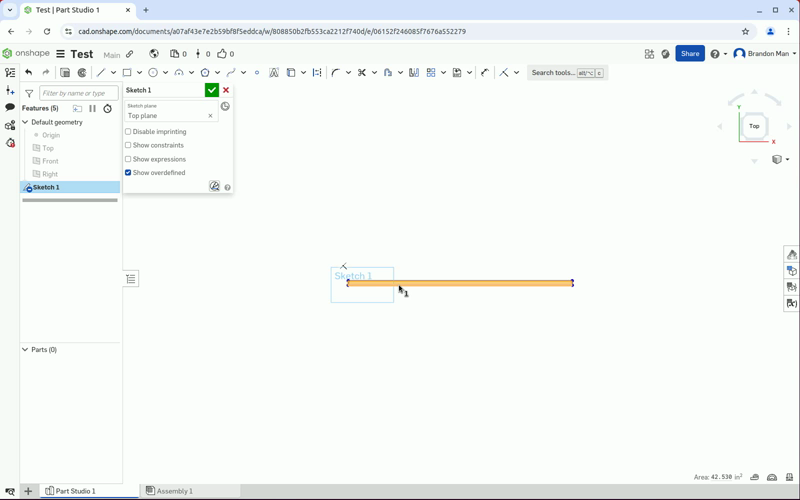
mouse_move(73, 352)
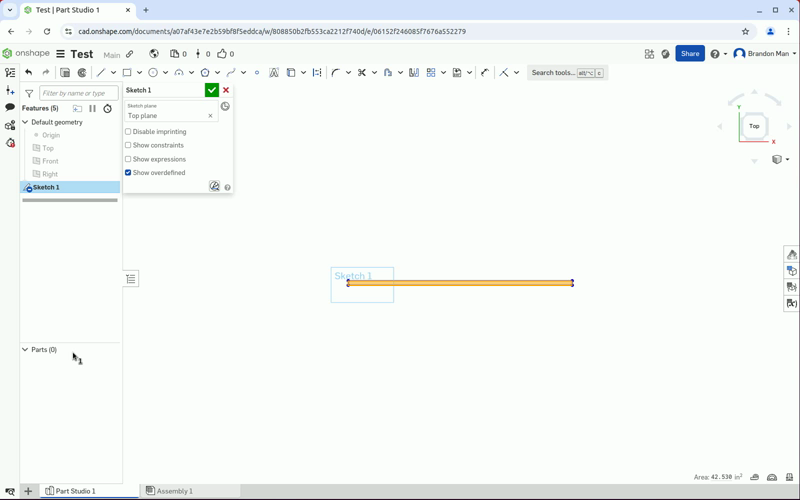
key(shift+y)
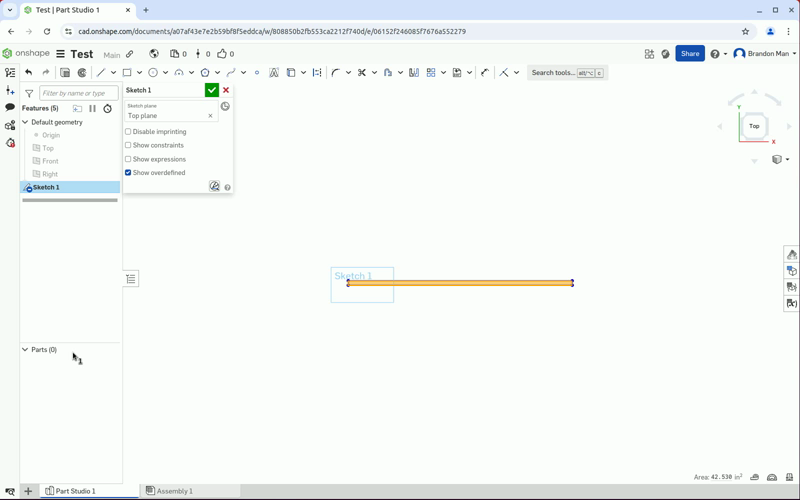
key(shift+e)
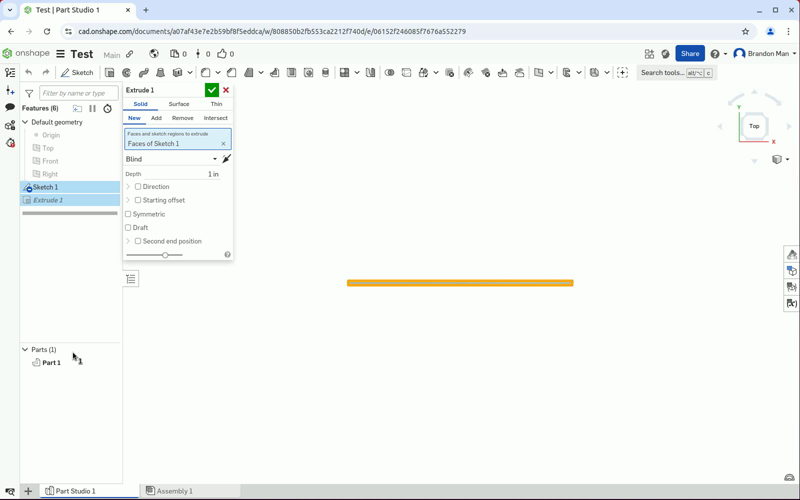
mouse_move(143, 106)
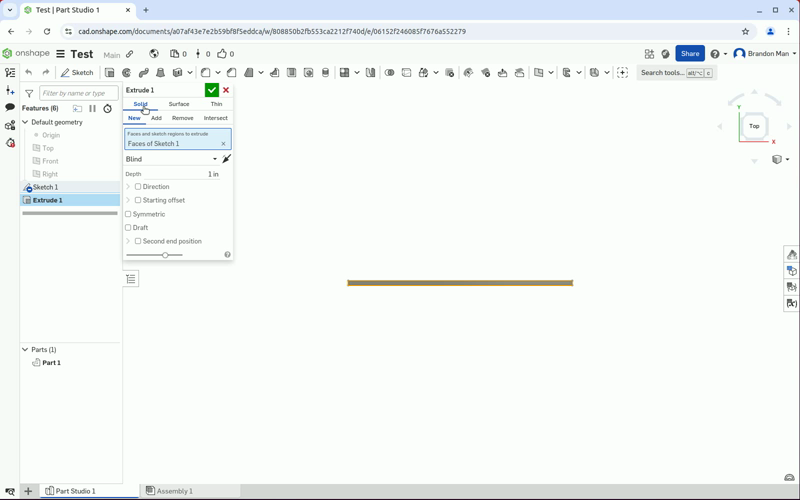
click(143, 106)
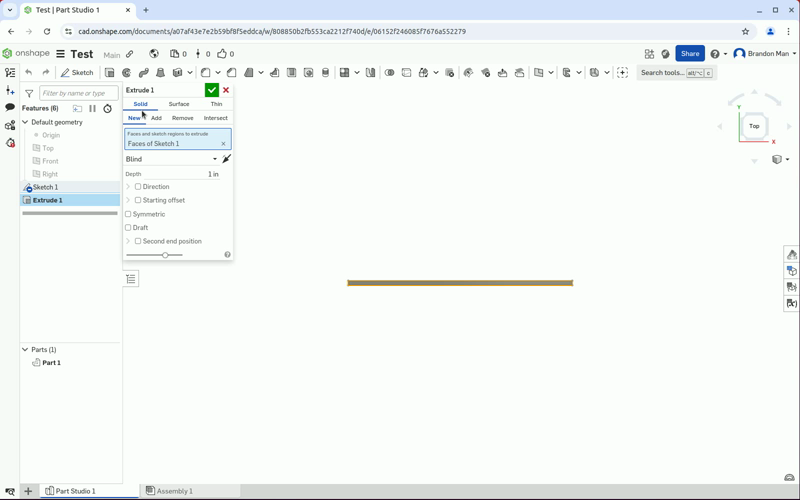
mouse_move(137, 120)
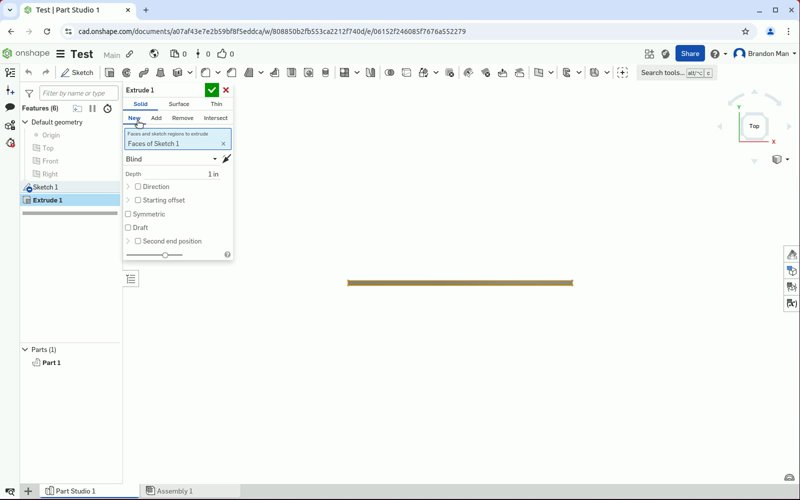
click(137, 120)
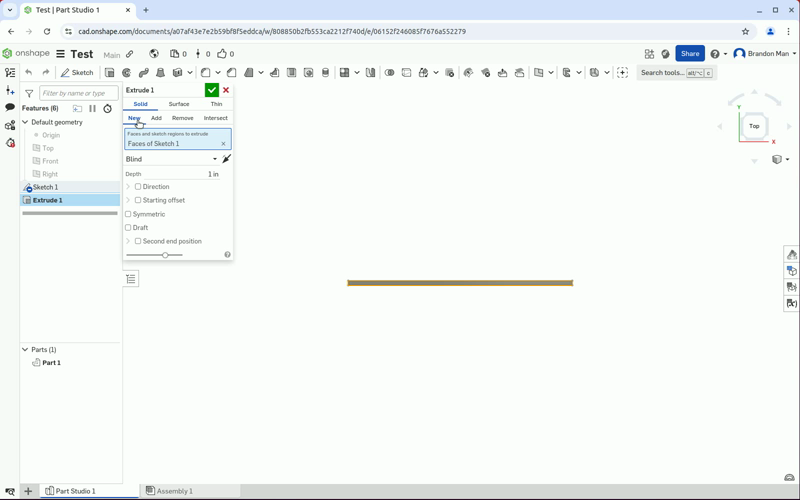
key(tab, 4)
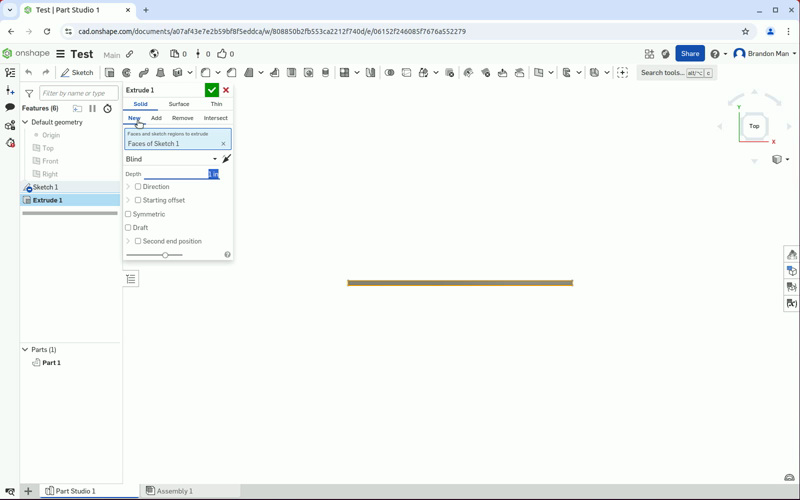
text(19.498)
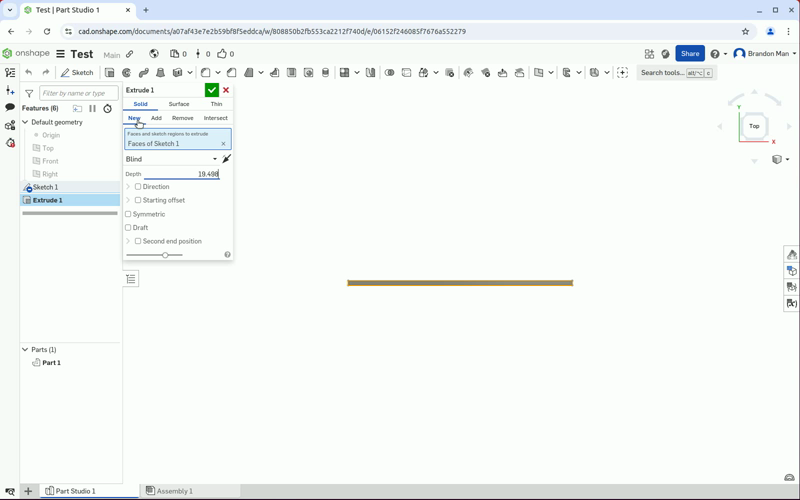
key(enter)
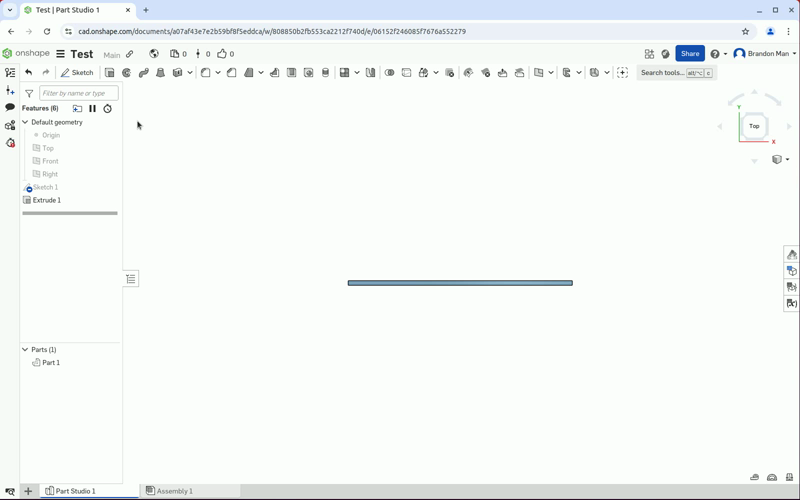
key(shift+h)
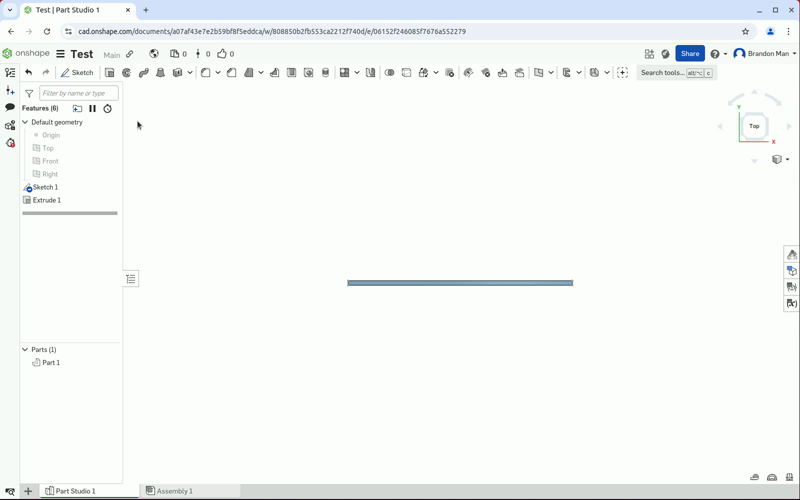
key(shift+h)
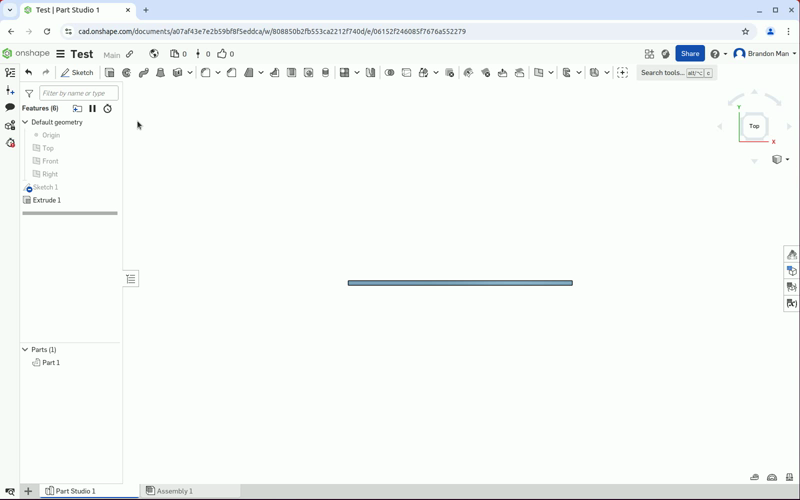
mouse_move(73, 189)
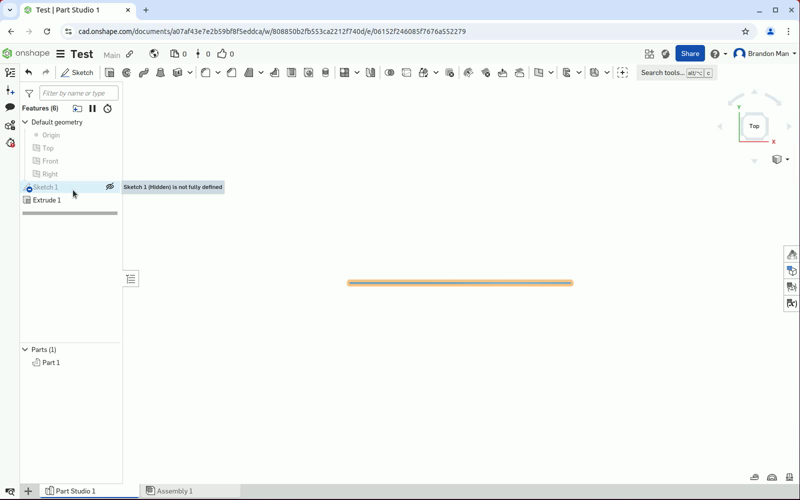
click(73, 189)
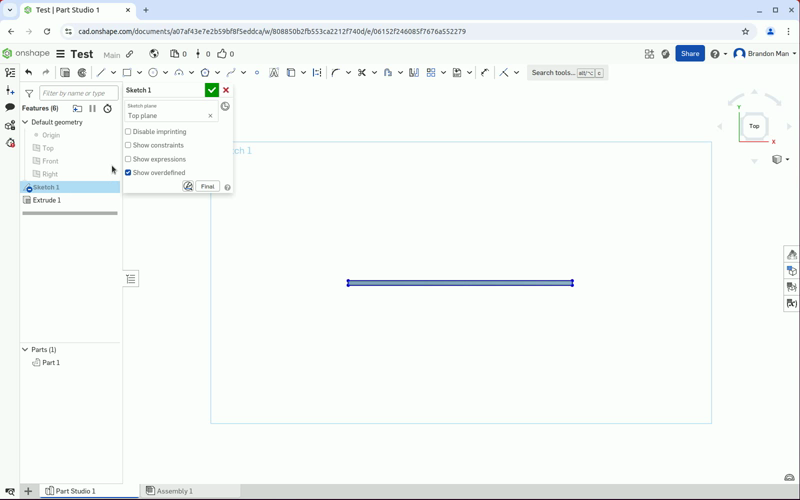
mouse_move(229, 92)
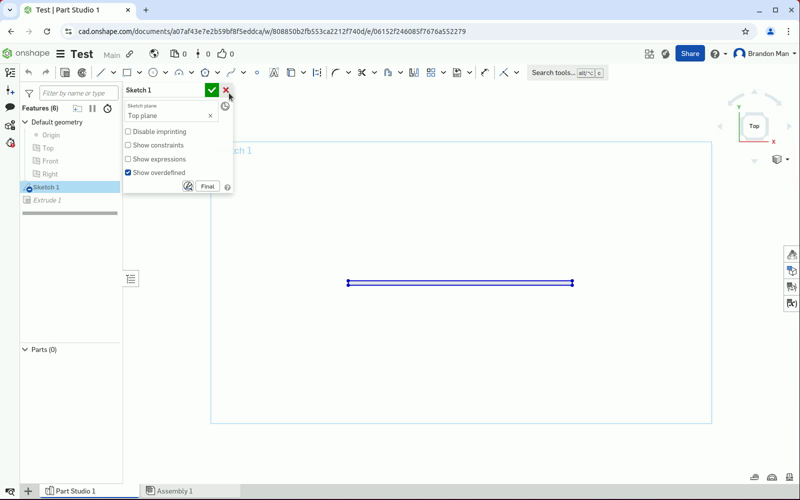
click(229, 92)
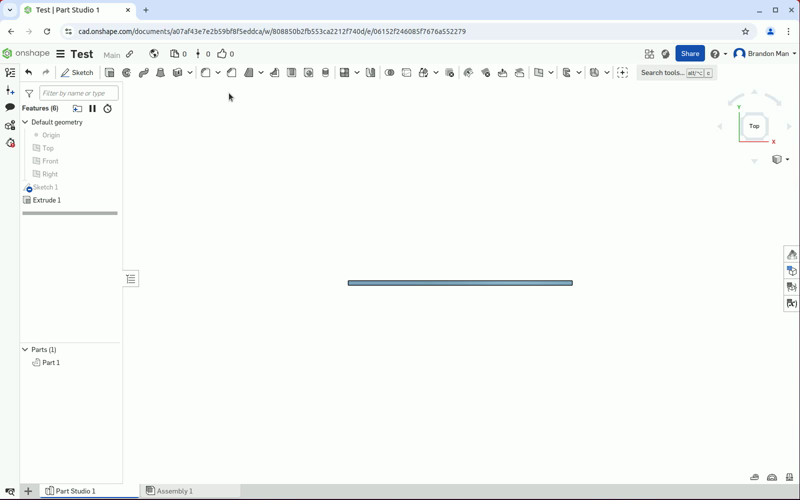
mouse_move(73, 352)
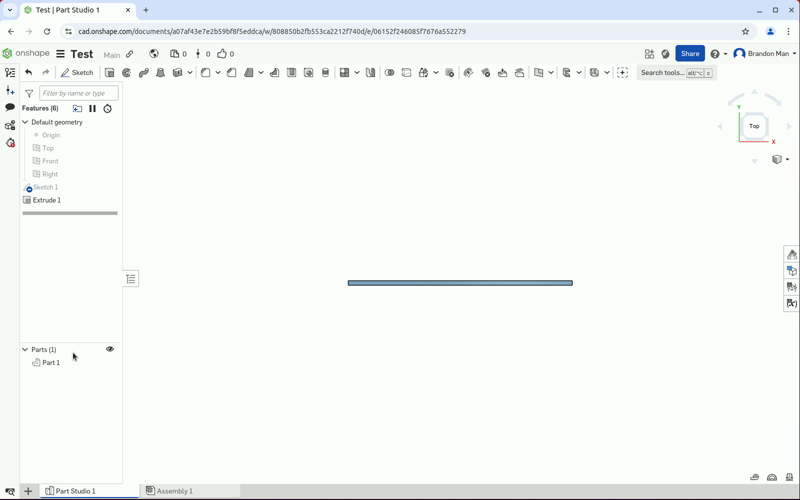
key(y)
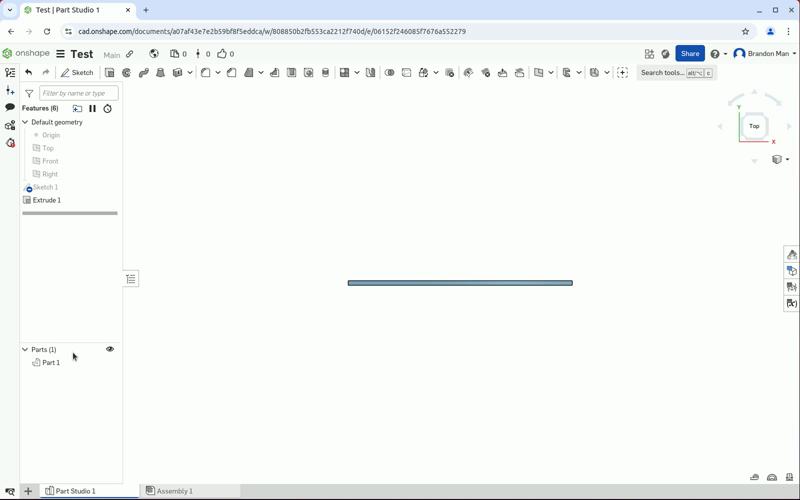
key(shift+p)
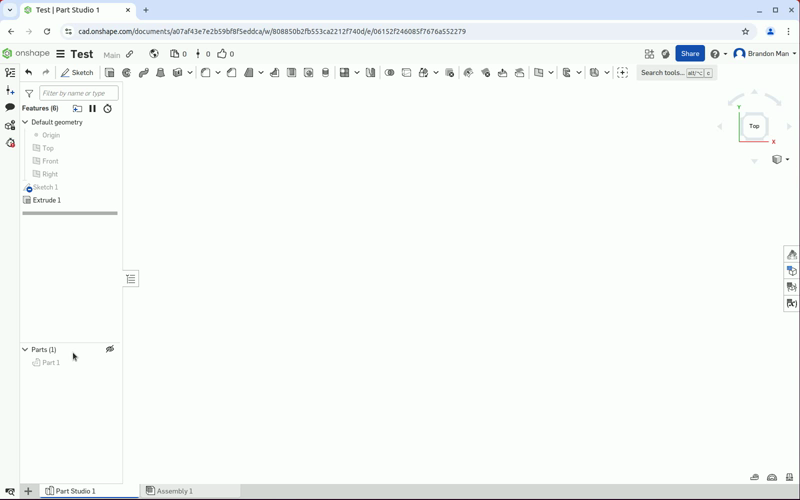
key(space)
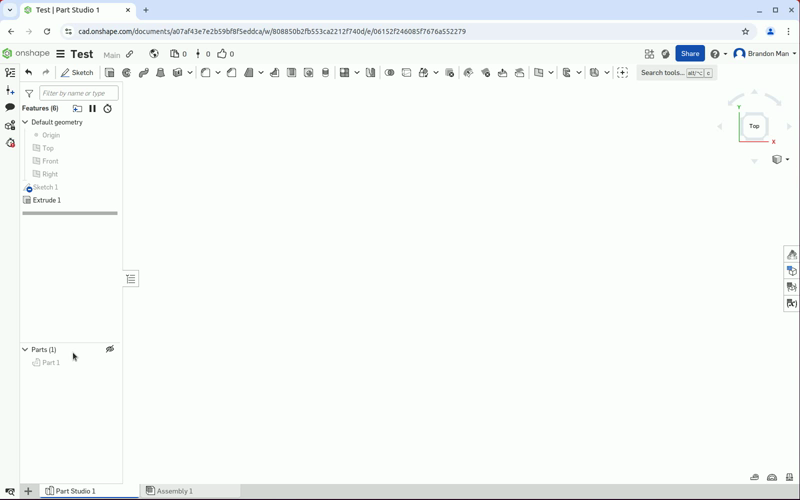
key_down(shift)
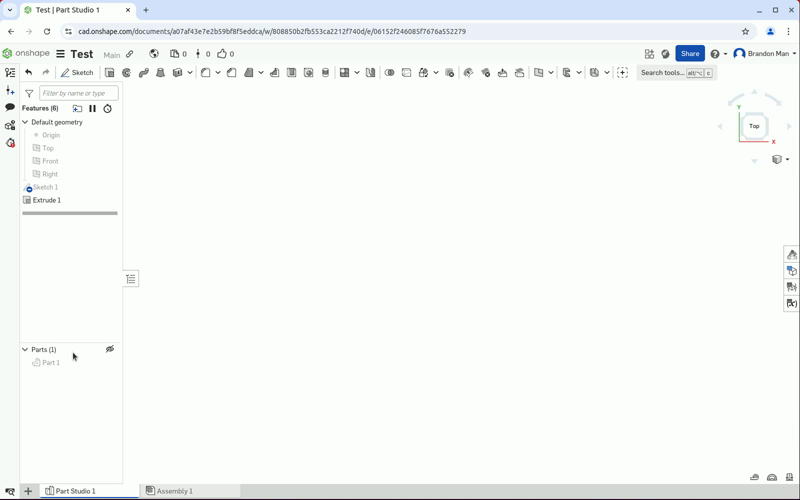
key(up)
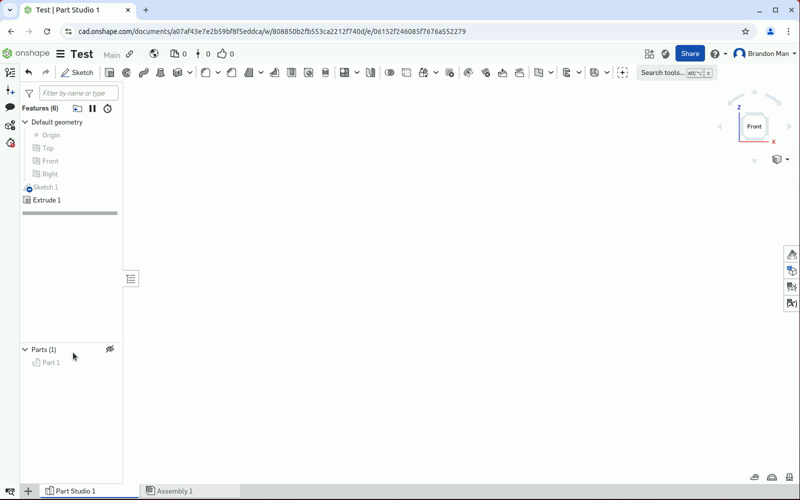
key_up(shift)
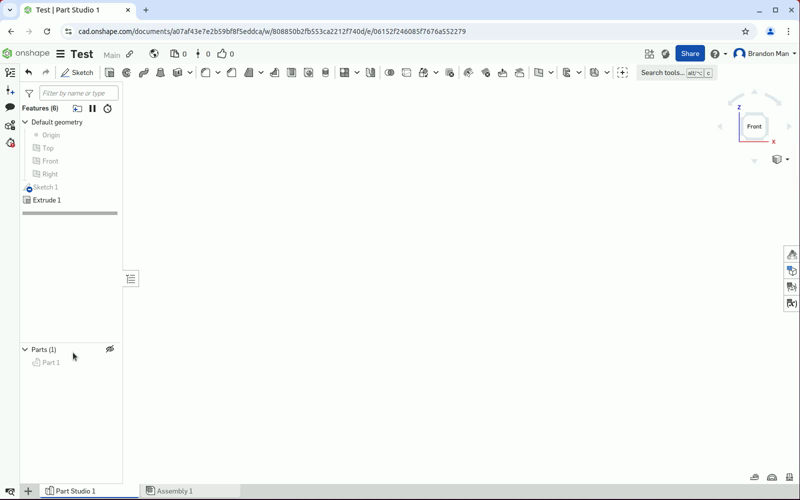
mouse_move(73, 352)
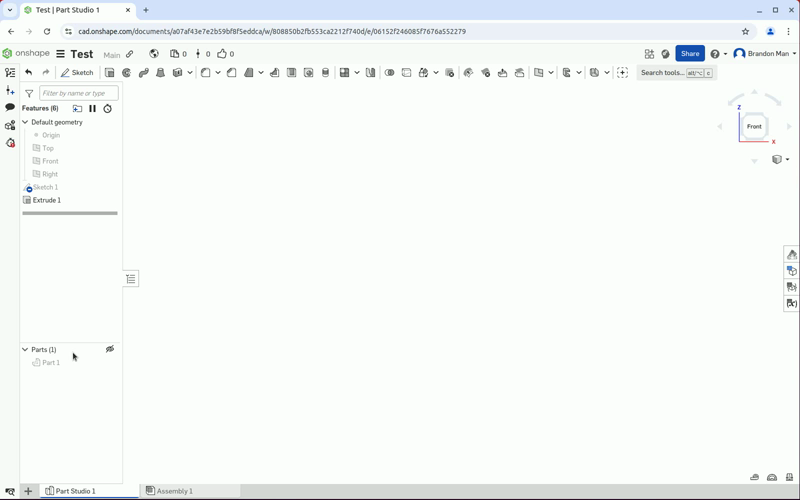
key(shift+y)
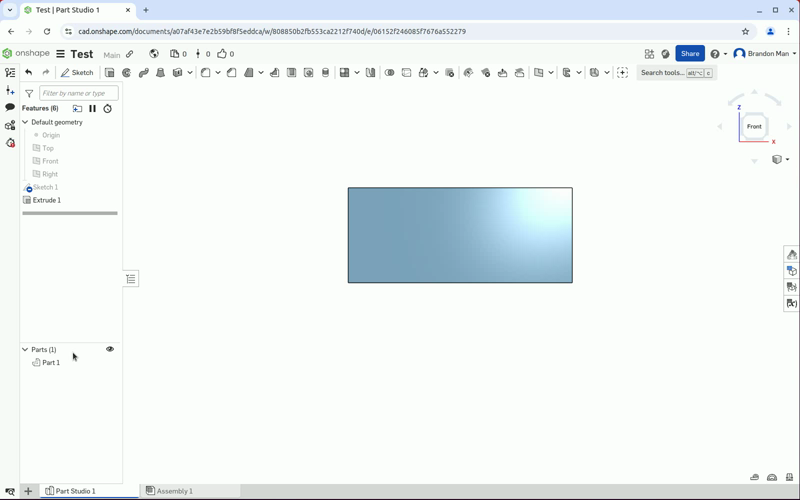
mouse_move(541, 75)
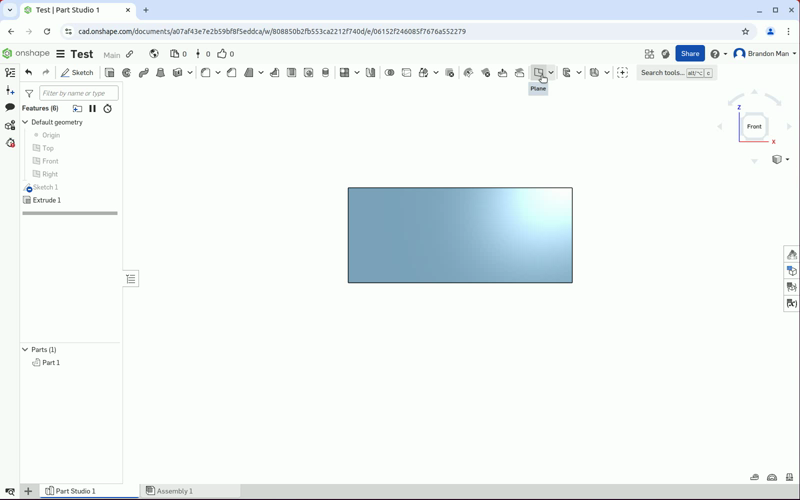
click(541, 75)
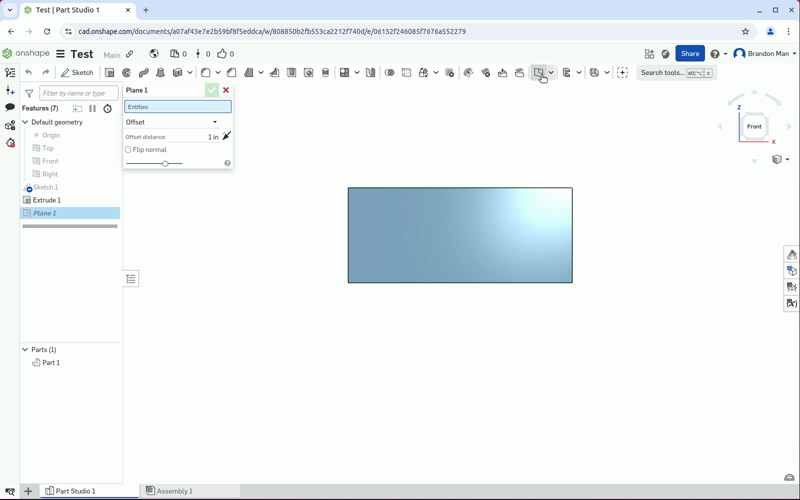
mouse_move(73, 163)
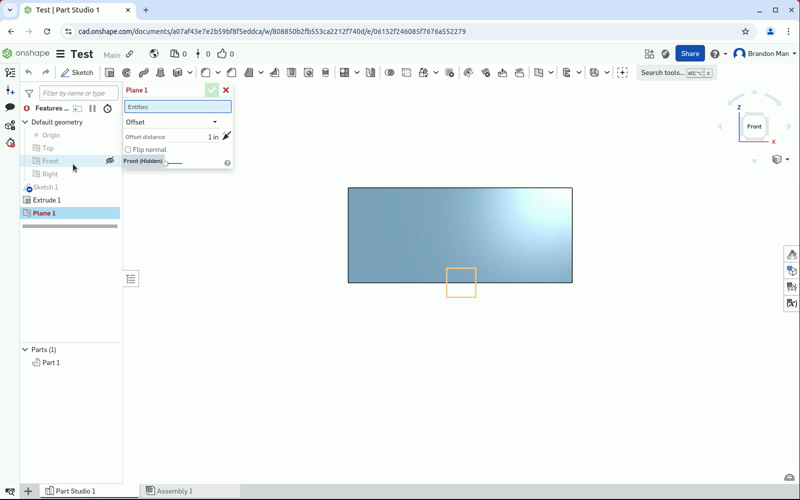
click(73, 163)
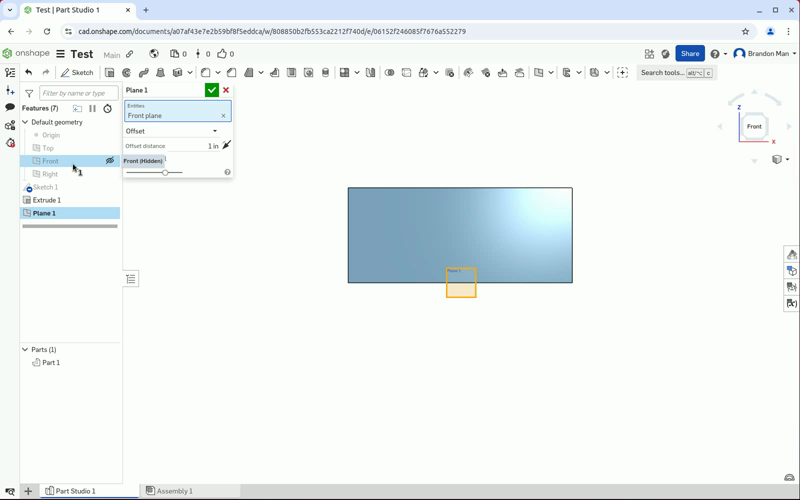
key(tab, 2)
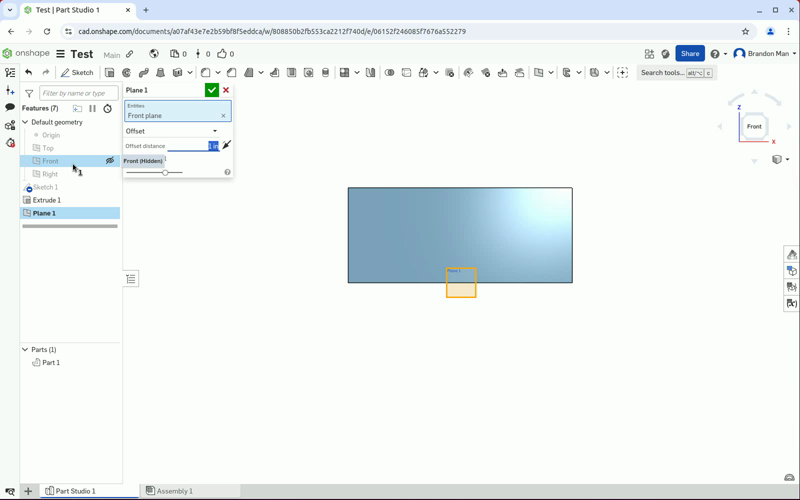
text(0.493)
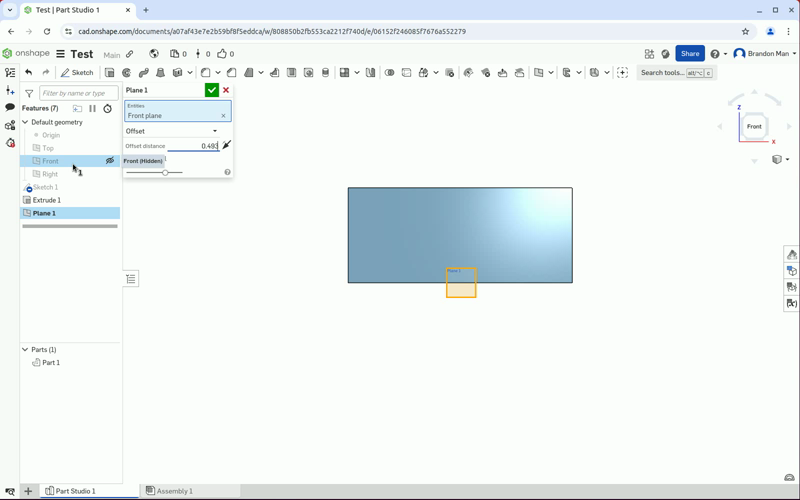
key(enter, 2)
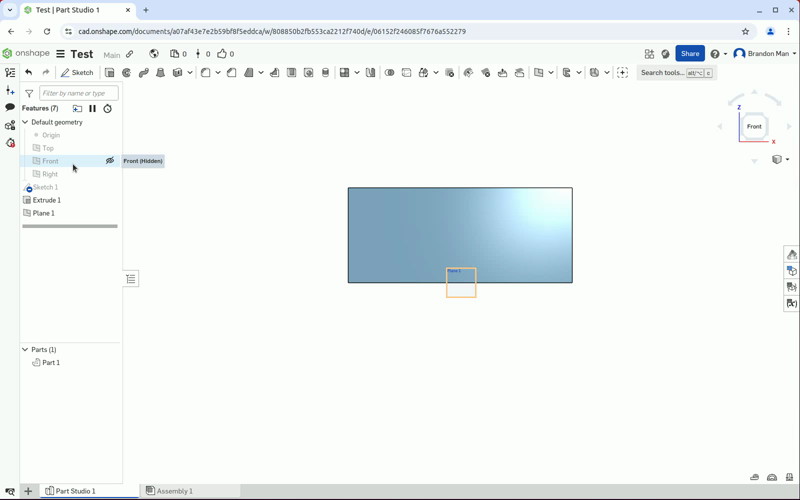
key(shift+s)
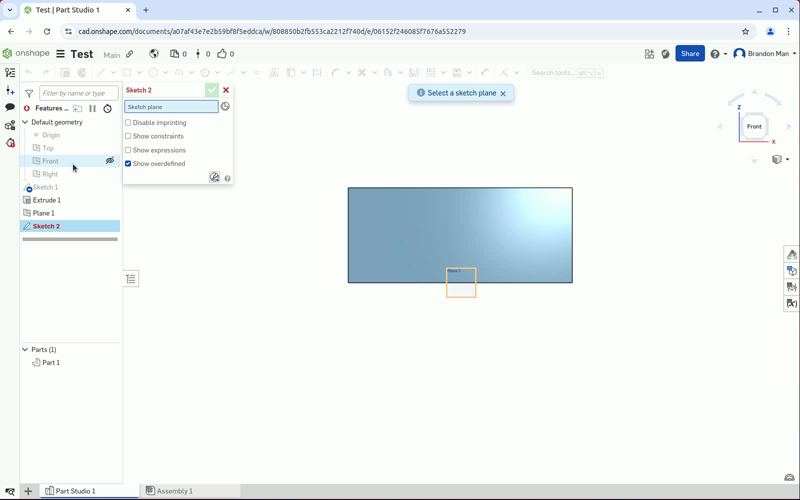
mouse_move(73, 215)
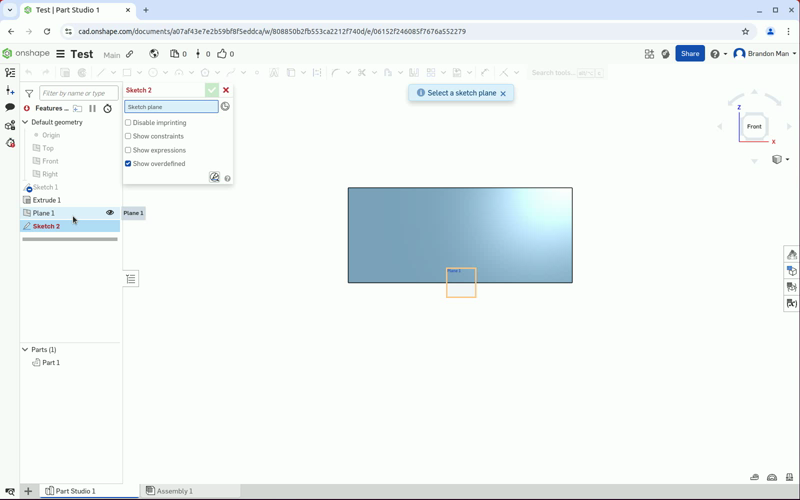
click(73, 215)
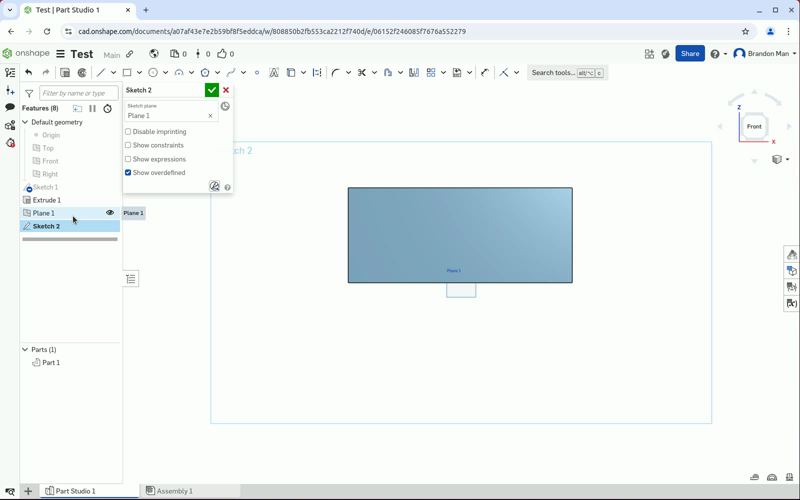
mouse_move(73, 352)
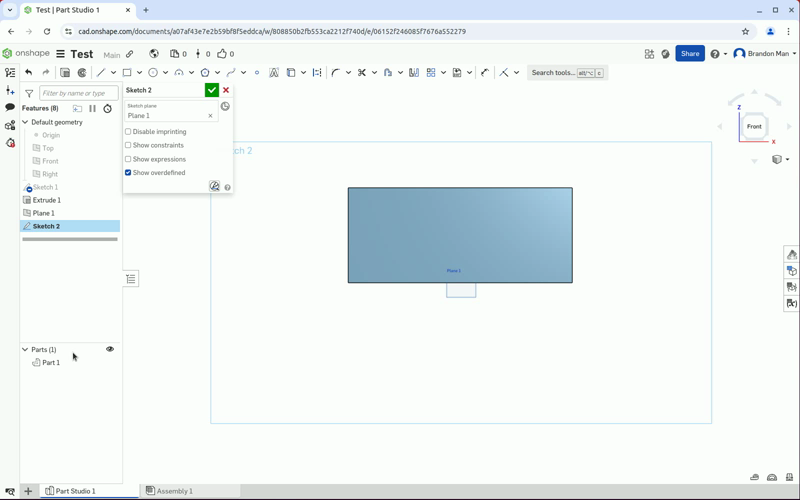
key(y)
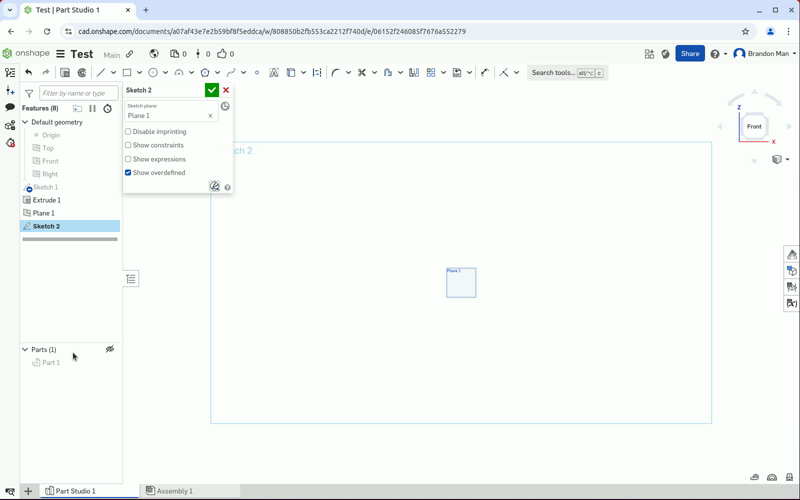
key(l)
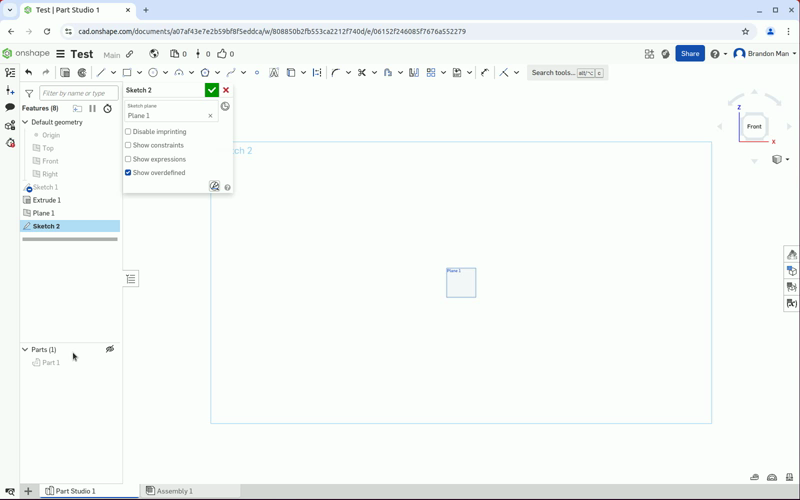
key_down(shift)
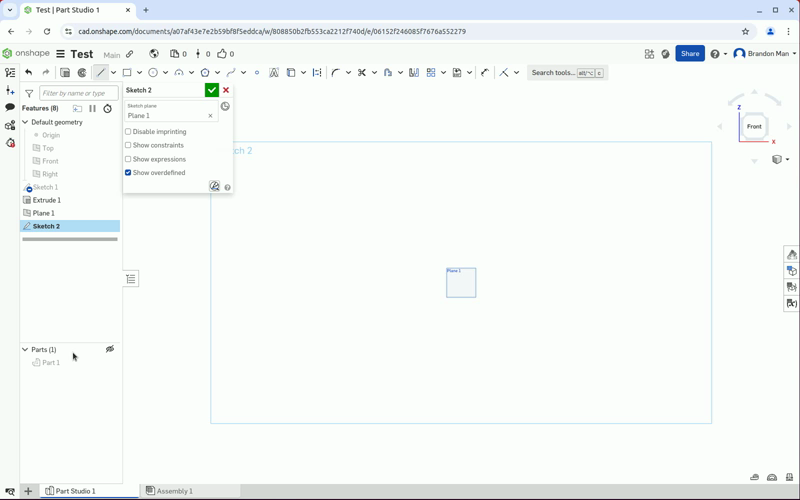
mouse_move(389, 257)
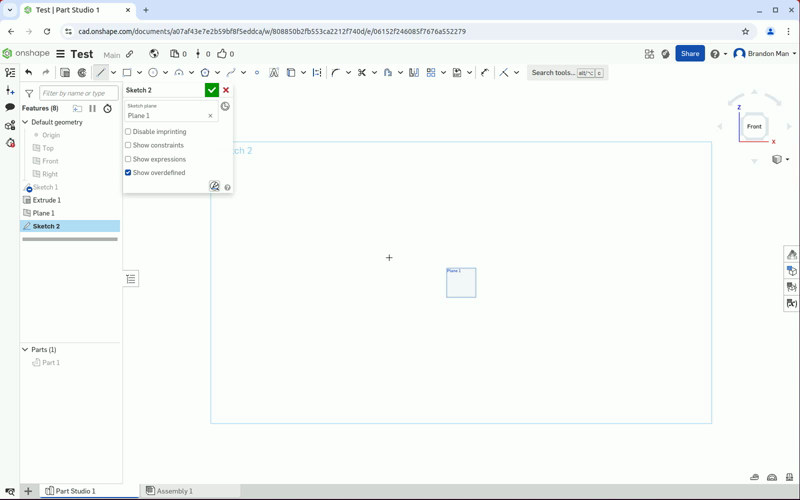
click(389, 257)
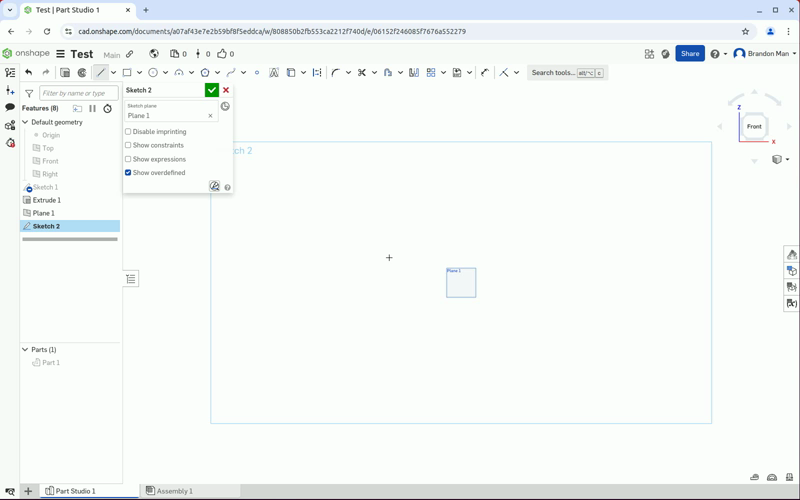
key_up(shift)
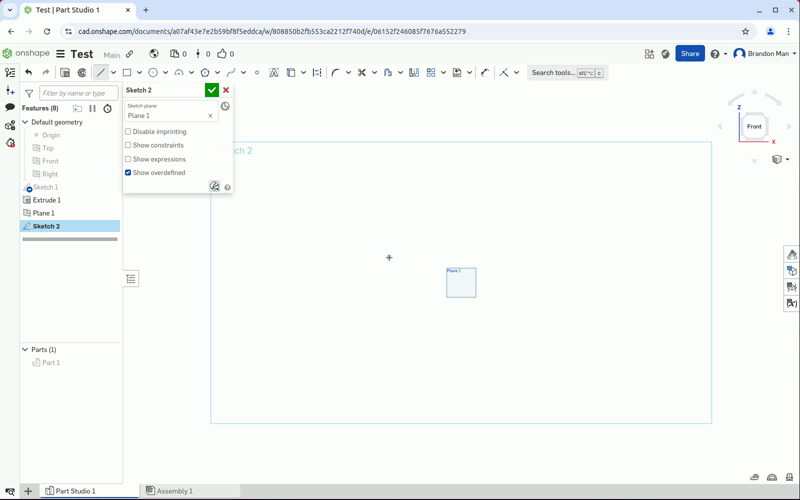
key_down(shift)
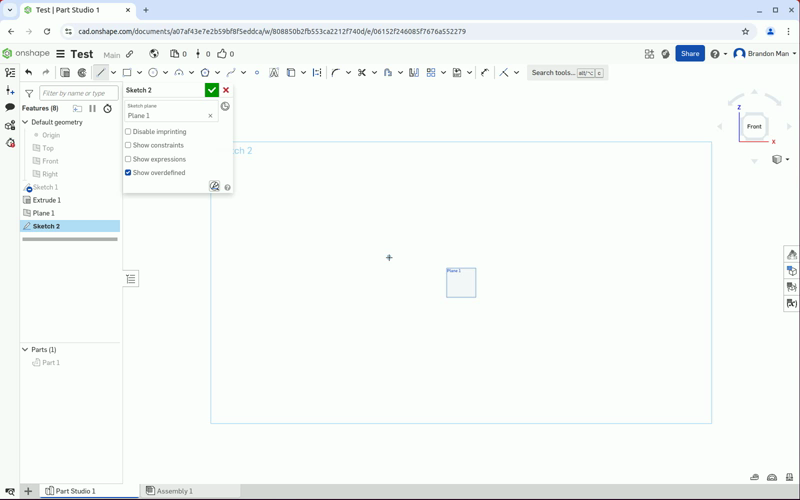
mouse_move(419, 257)
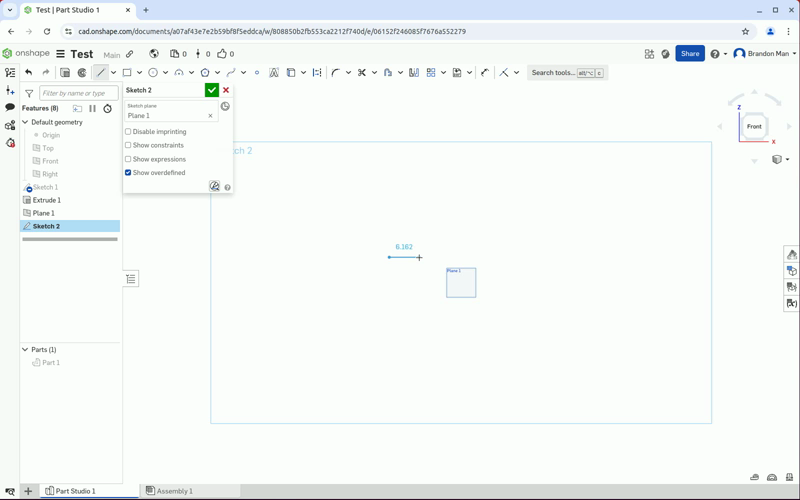
mouse_move(425, 257)
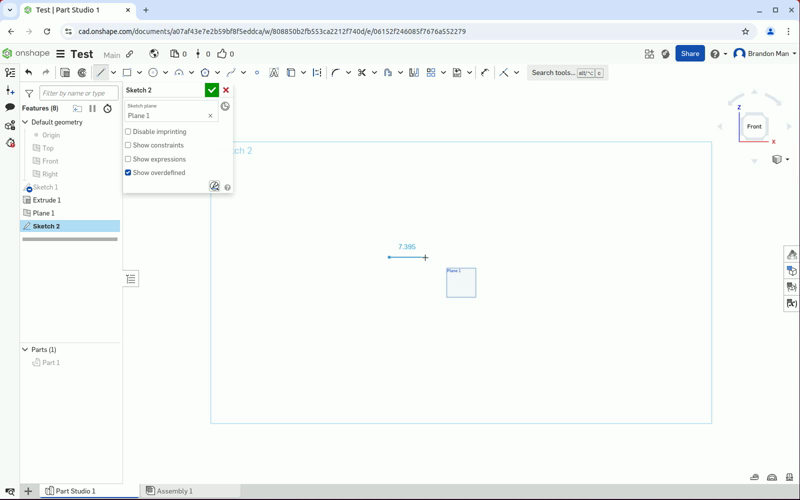
click(425, 257)
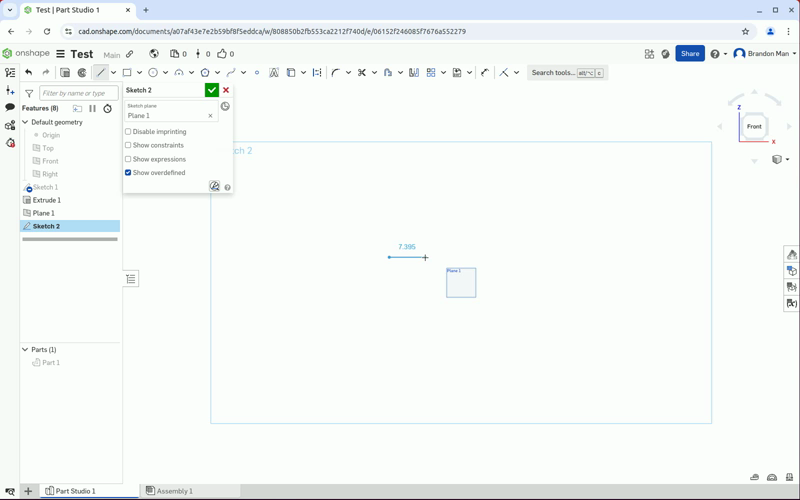
key_up(shift)
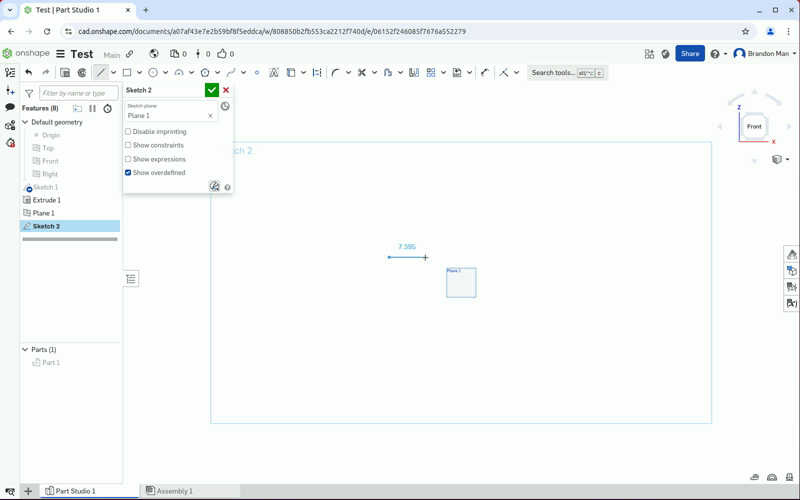
key_down(shift)
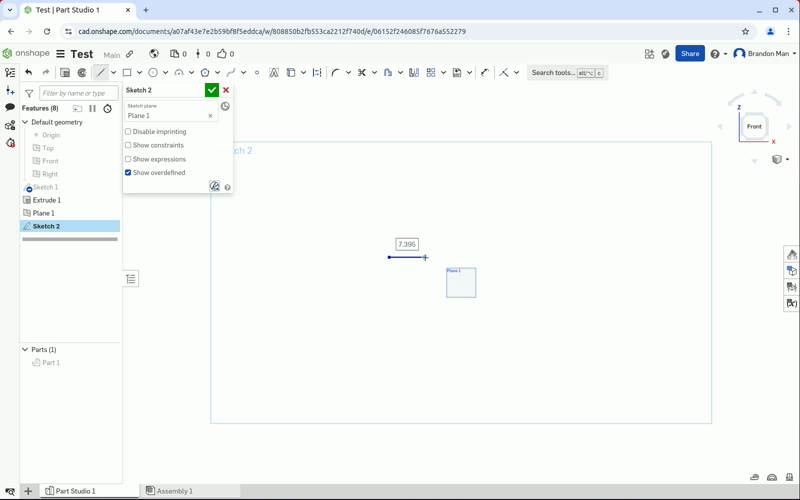
mouse_move(455, 257)
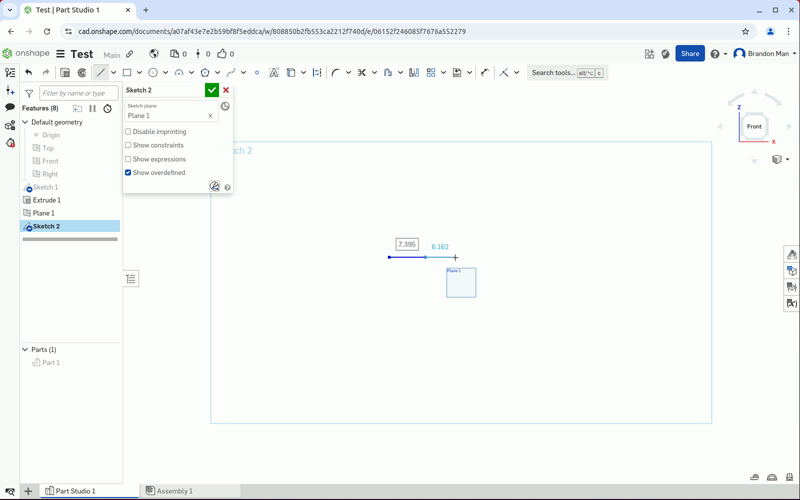
mouse_move(425, 221)
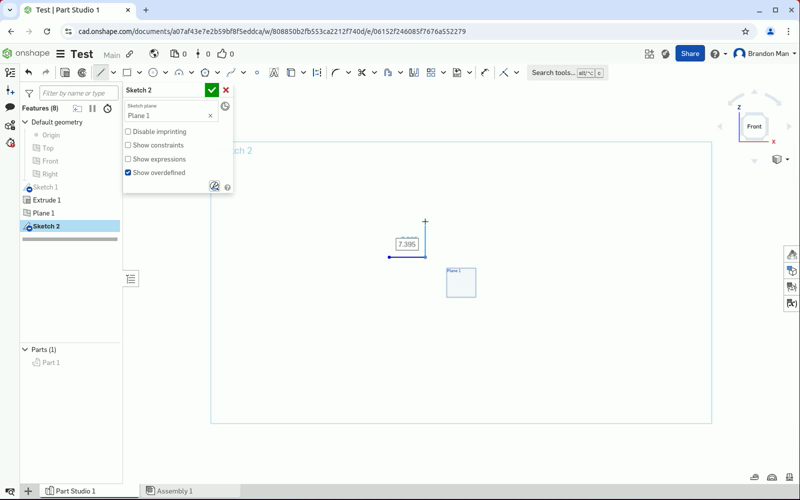
click(425, 221)
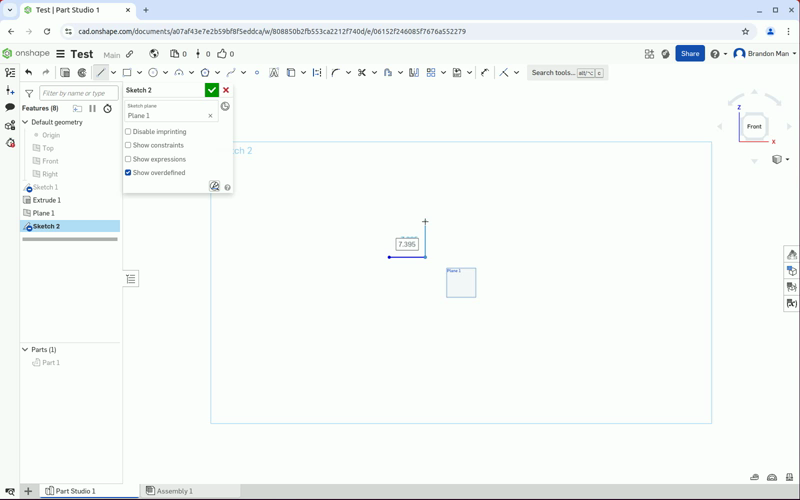
key_up(shift)
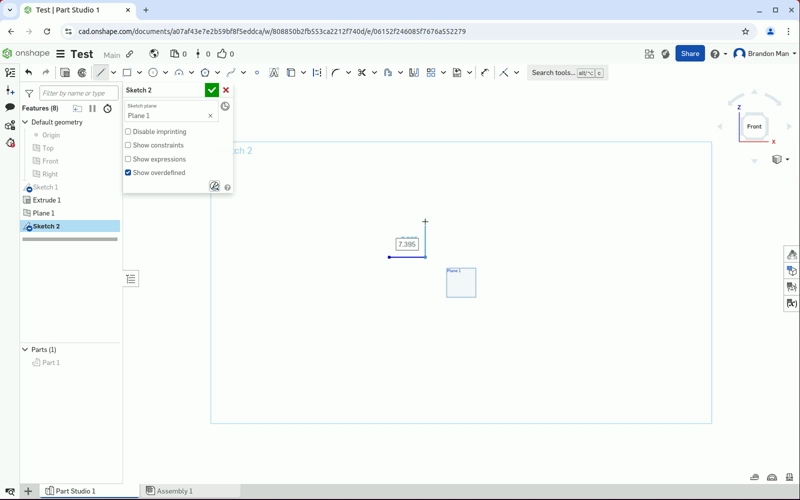
key_down(shift)
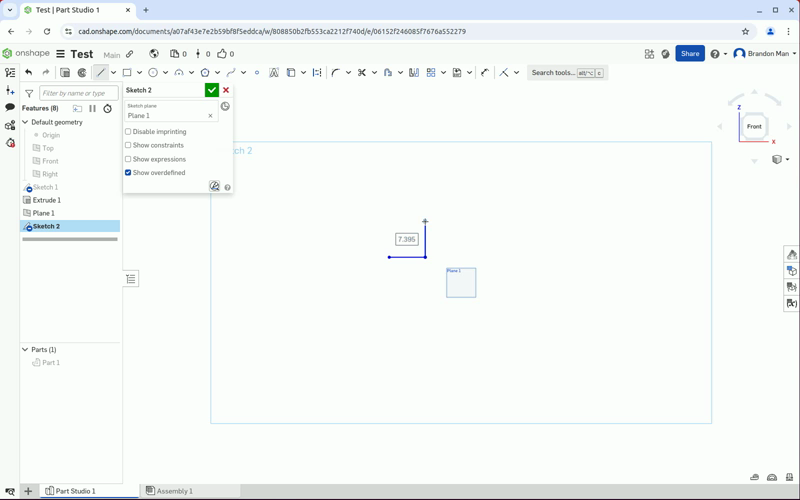
mouse_move(455, 221)
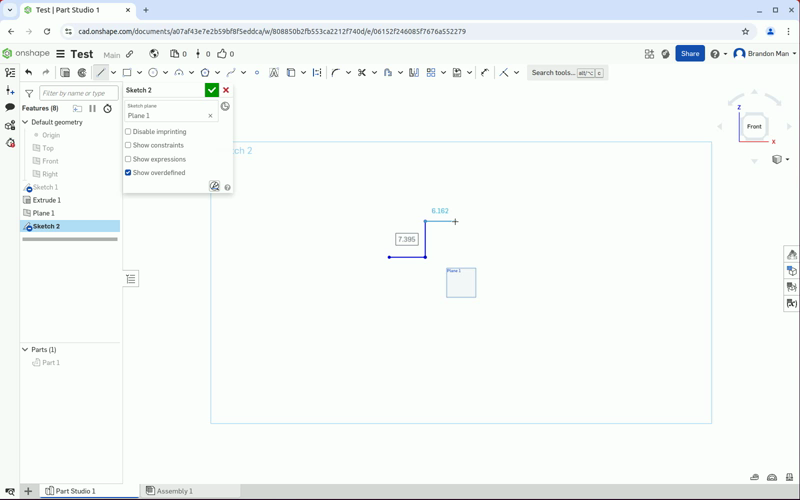
mouse_move(389, 221)
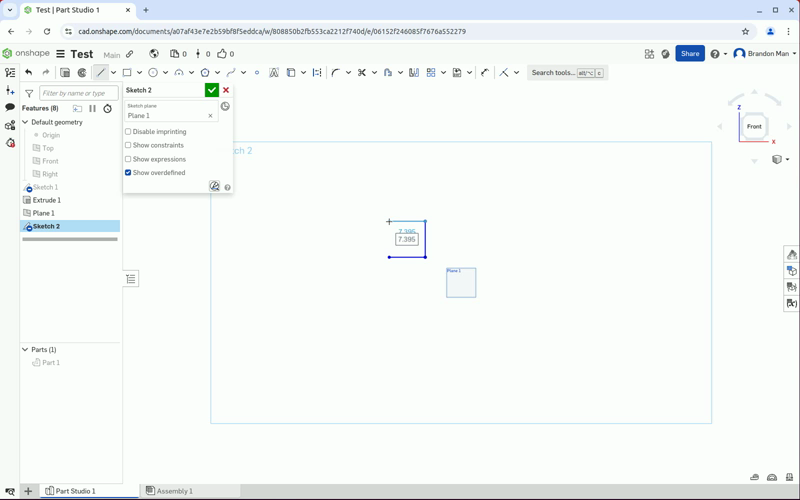
click(389, 221)
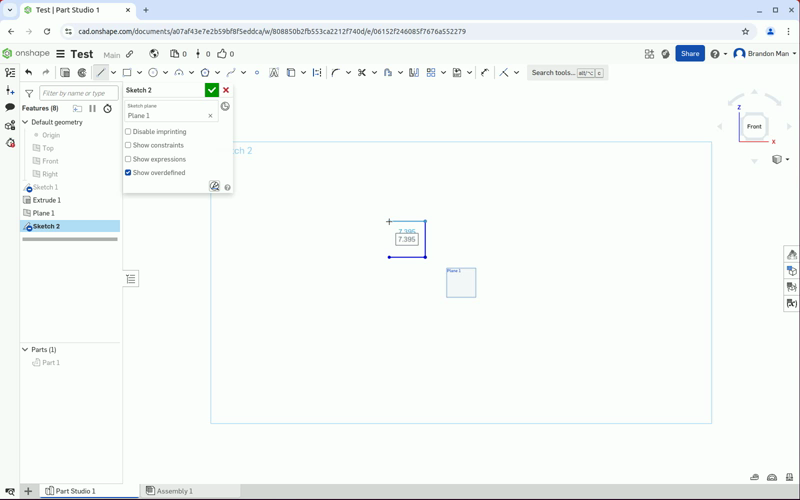
key_up(shift)
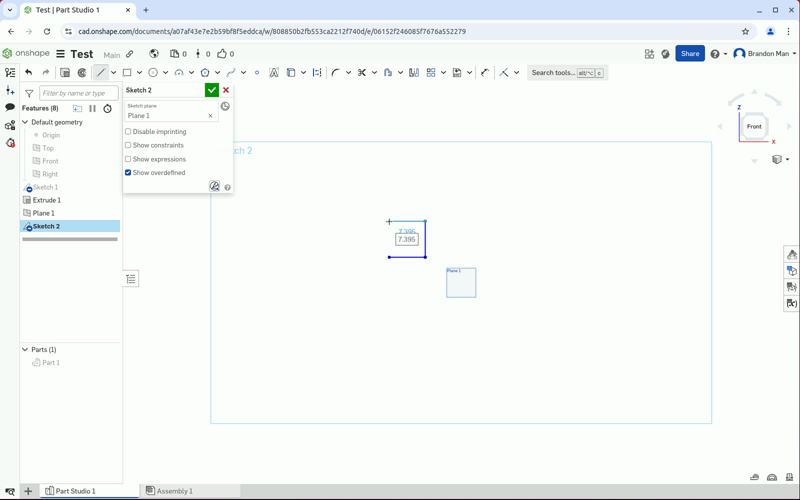
mouse_move(419, 221)
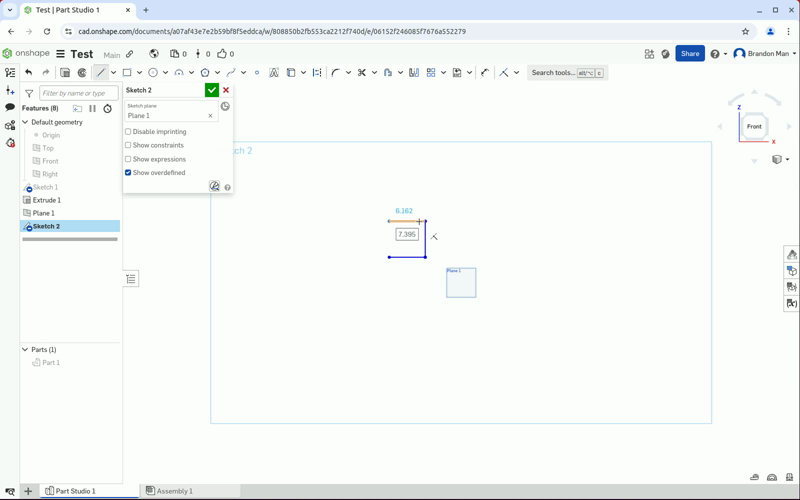
key_down(shift)
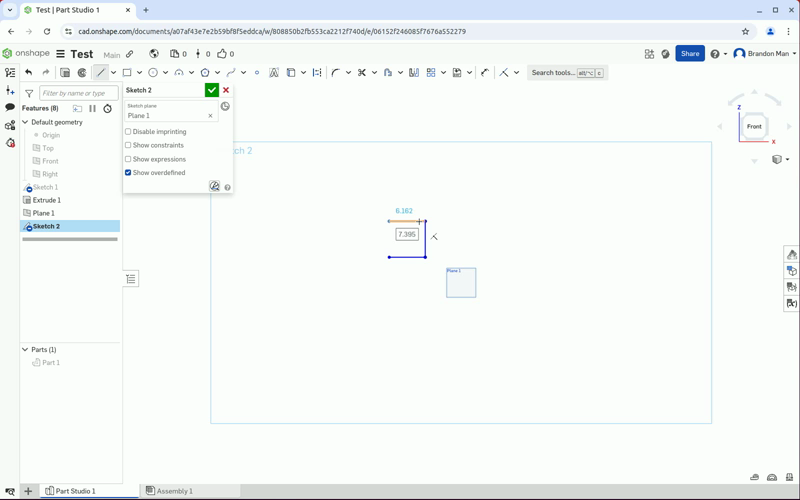
mouse_move(389, 257)
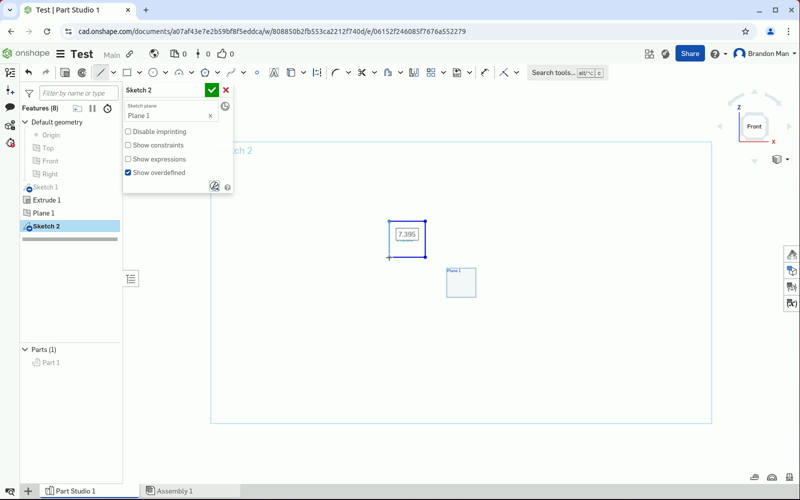
key_up(shift)
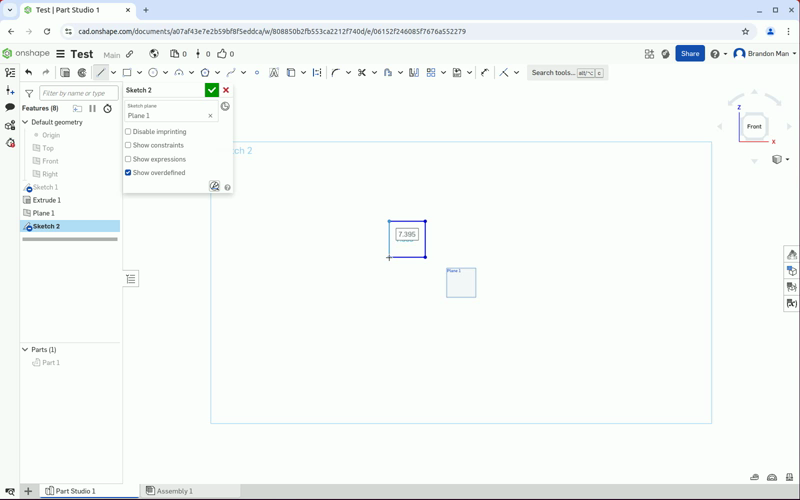
click(389, 257)
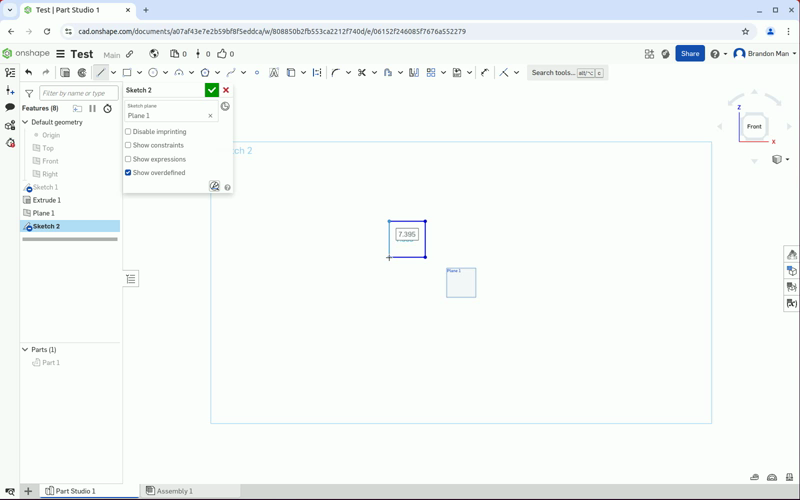
key(esc)
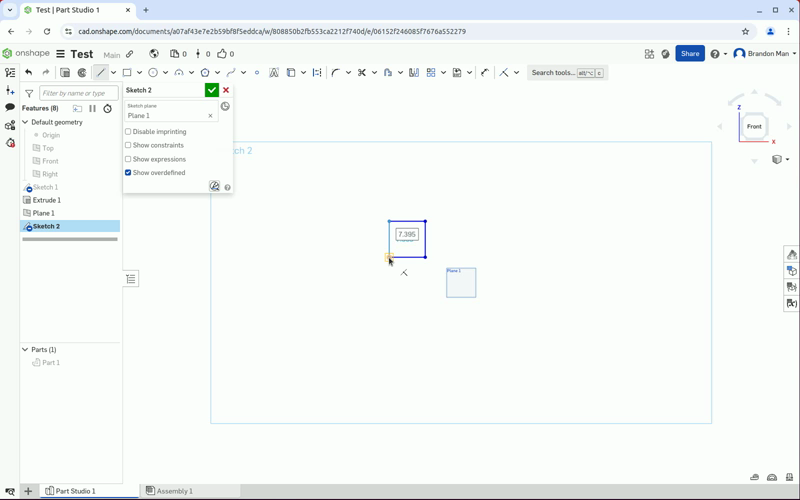
mouse_move(414, 224)
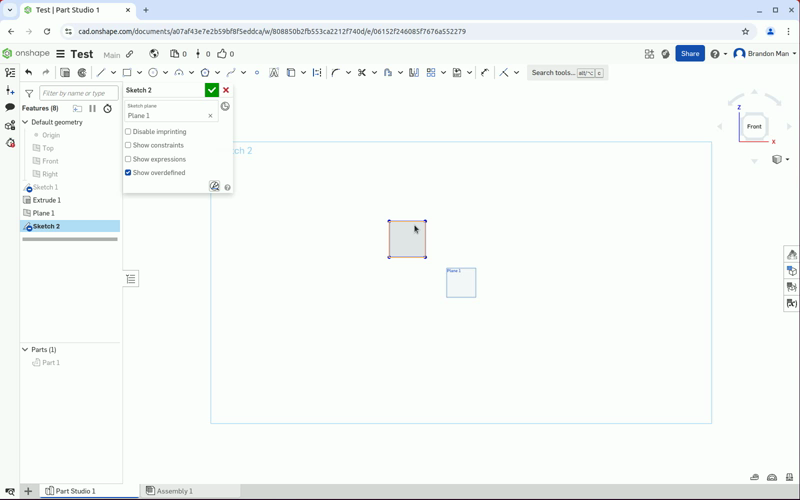
scroll(6)
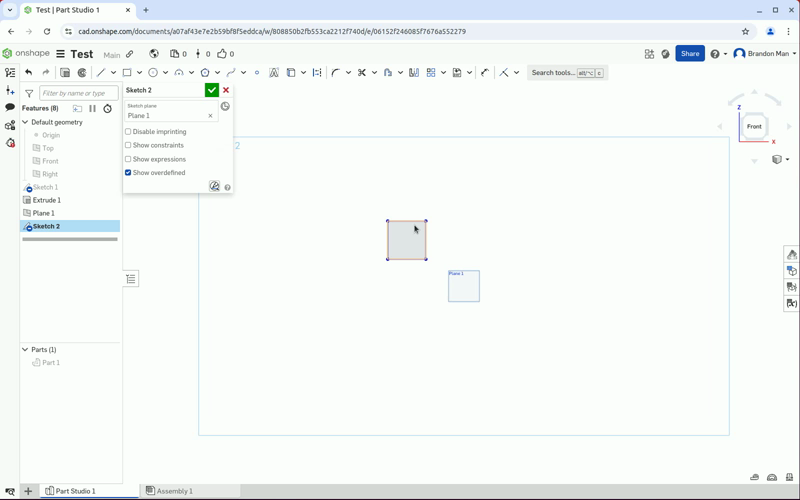
scroll(6)
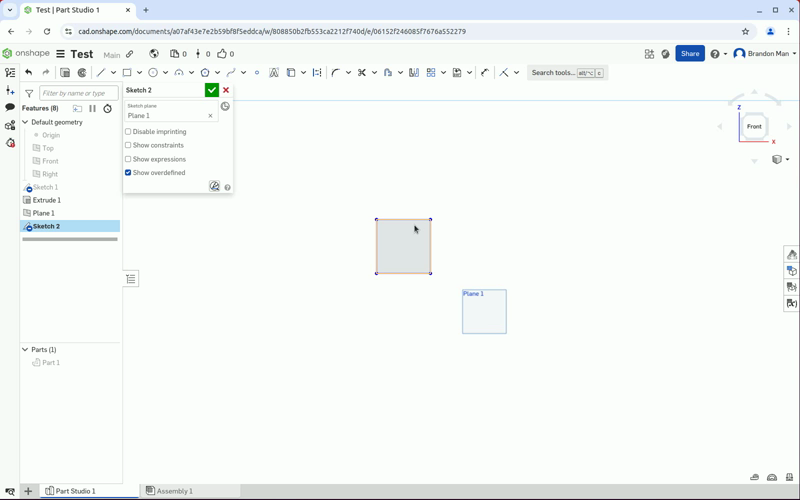
scroll(6)
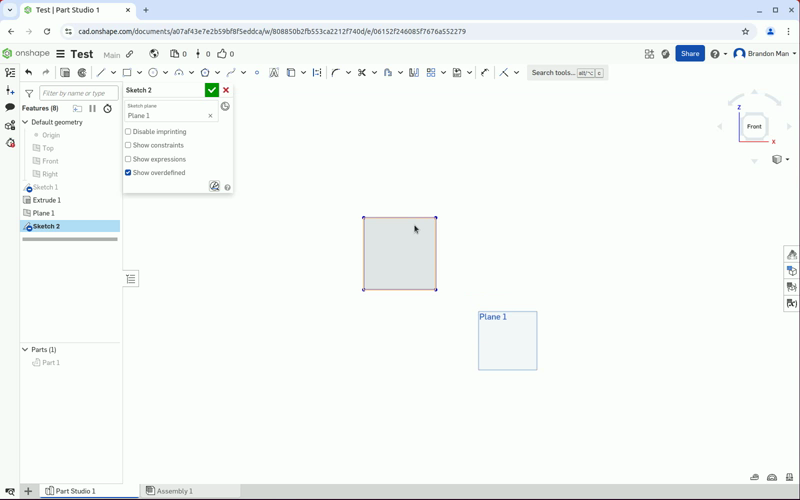
scroll(6)
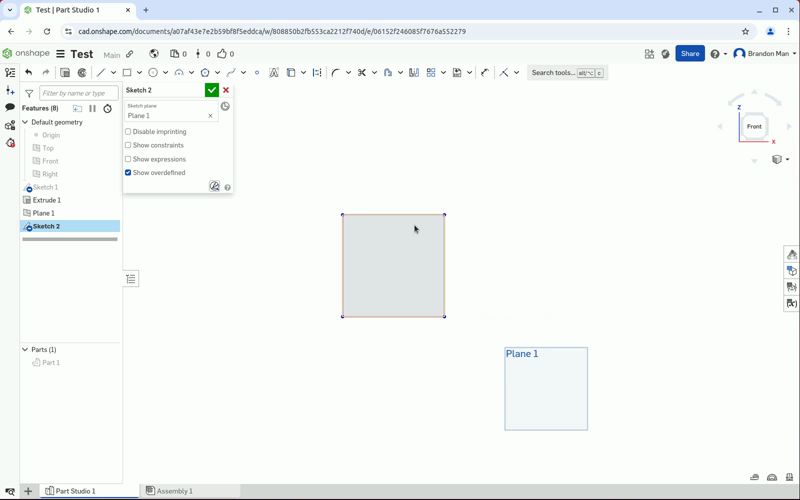
scroll(6)
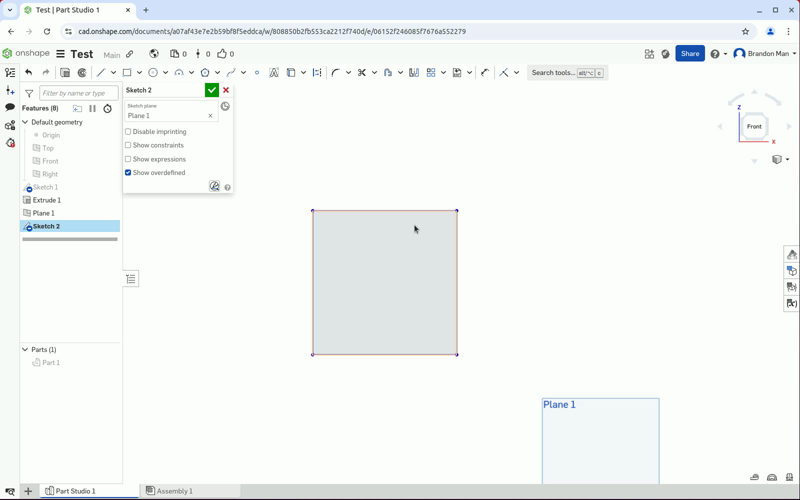
scroll(6)
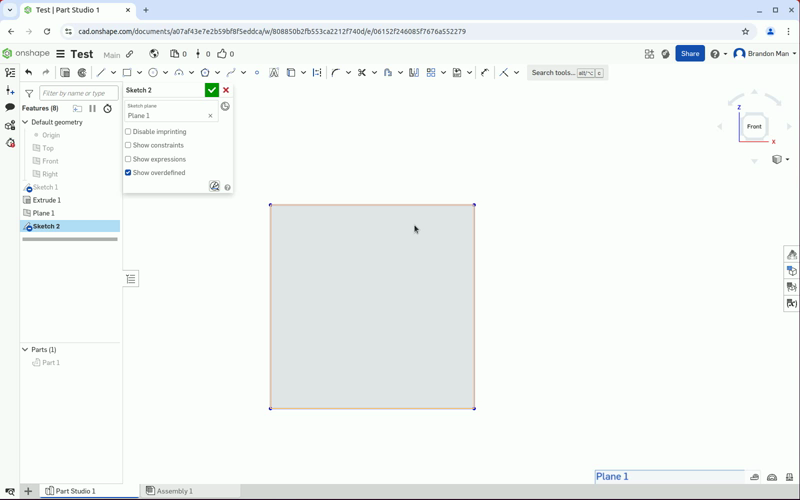
scroll(6)
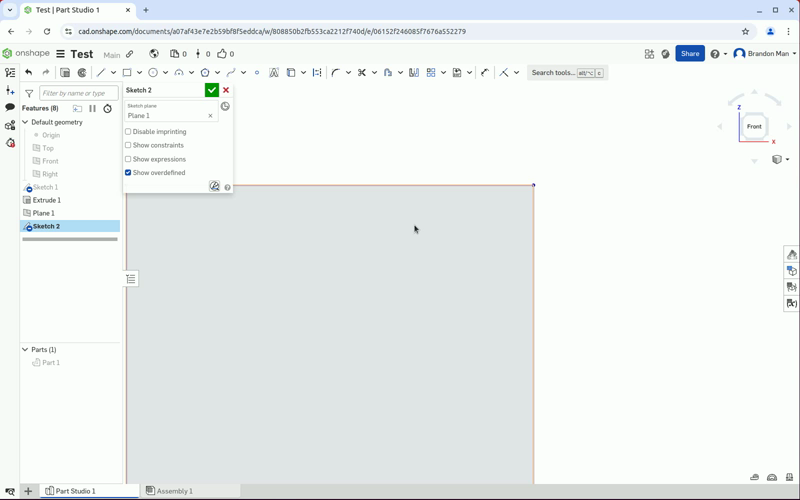
click(414, 224)
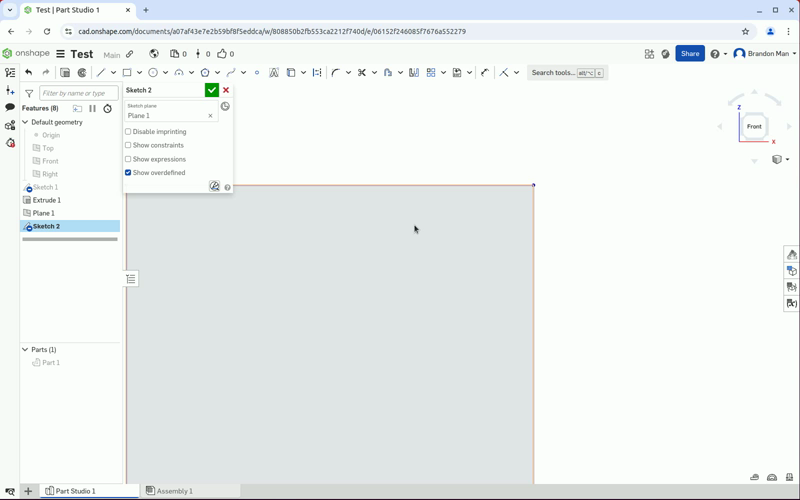
scroll(-6)
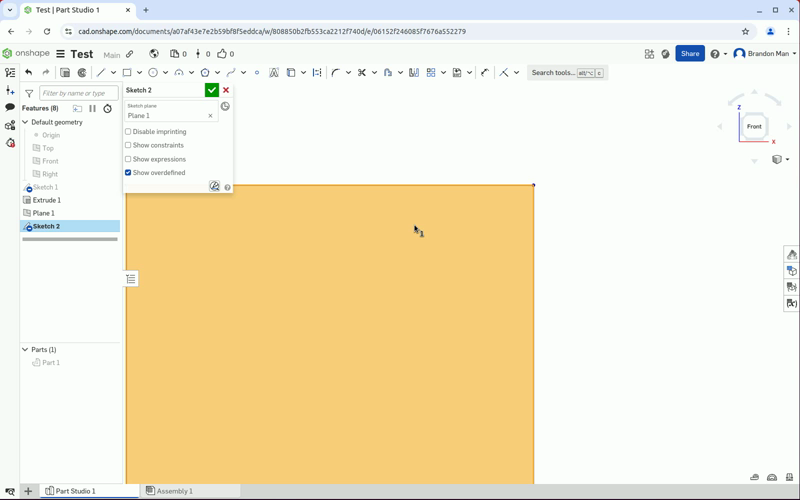
scroll(-6)
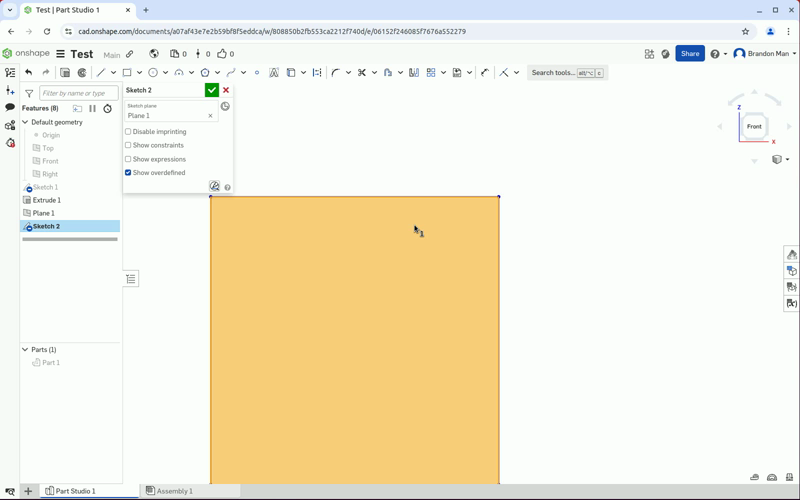
scroll(-6)
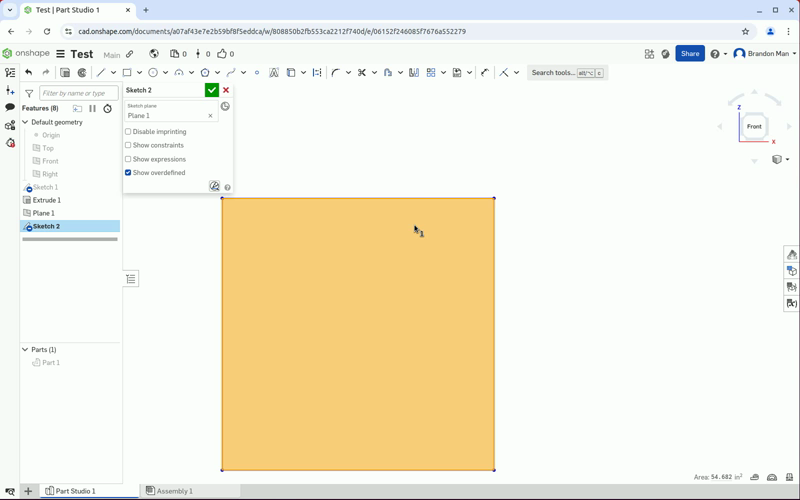
scroll(-6)
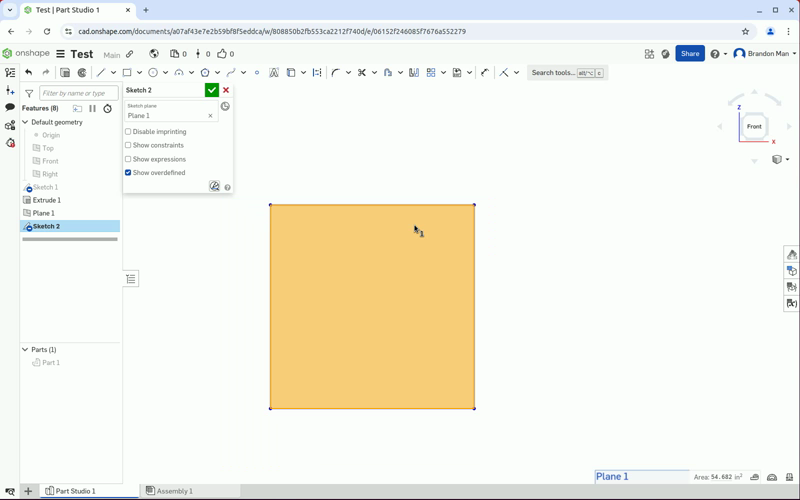
scroll(-6)
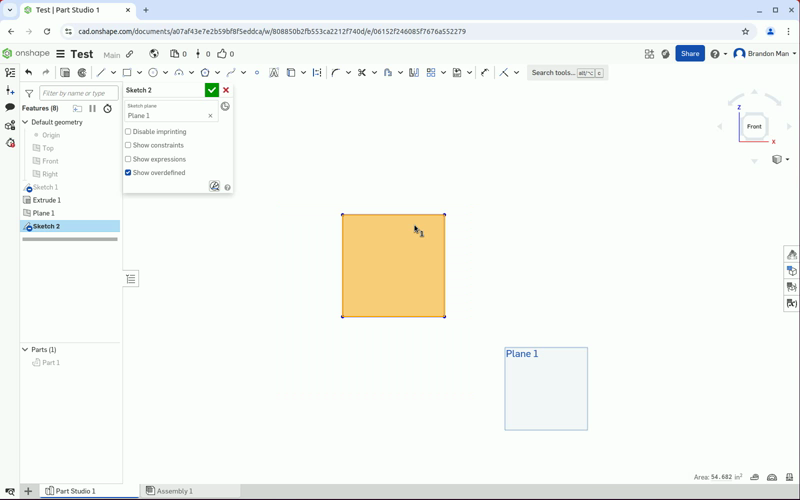
scroll(-6)
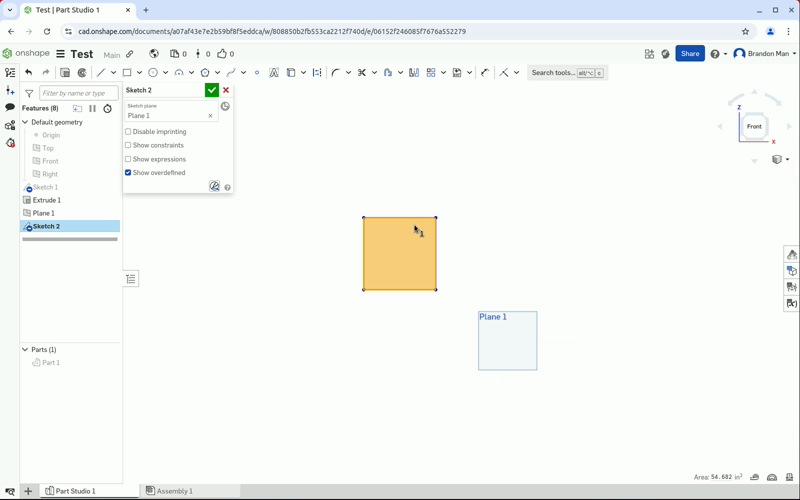
scroll(-6)
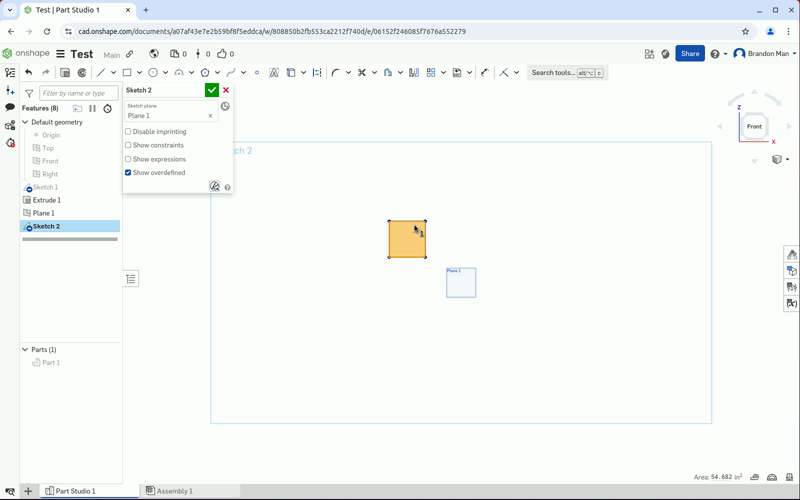
mouse_move(73, 352)
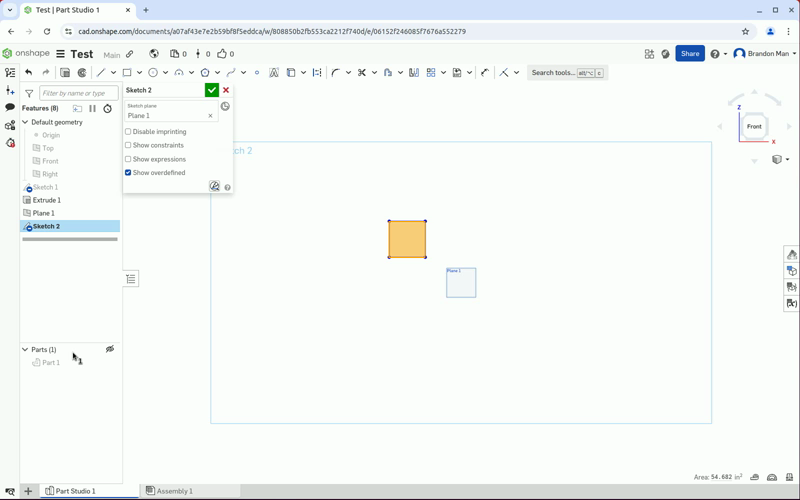
key(shift+y)
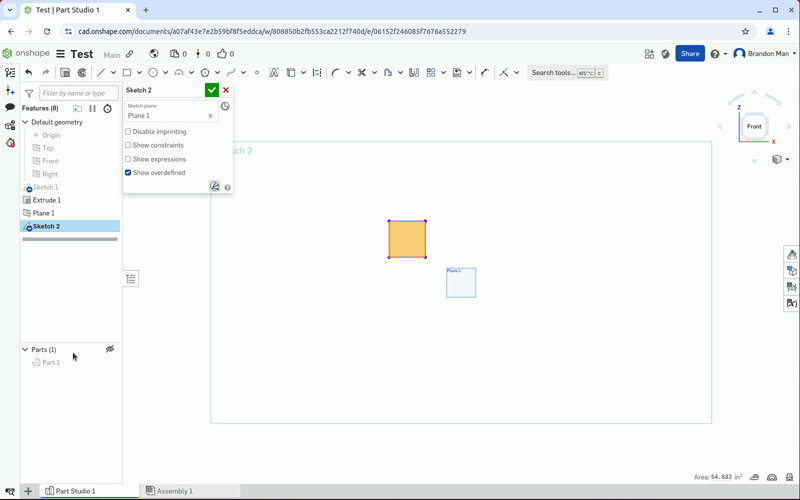
key(shift+e)
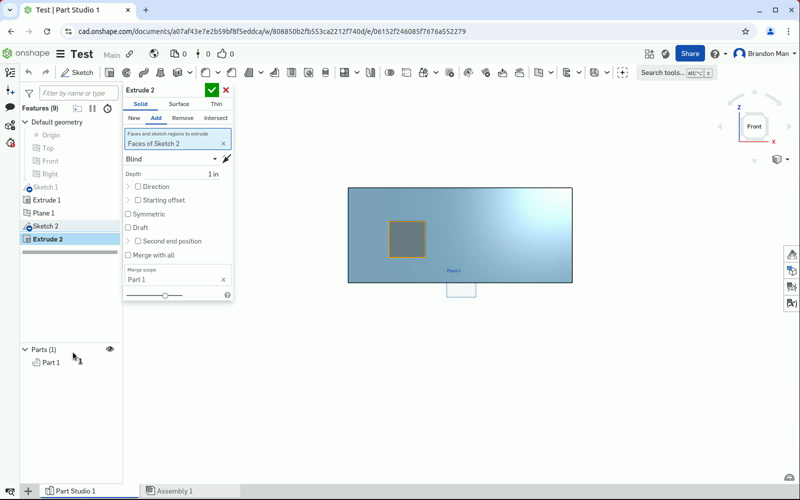
mouse_move(143, 106)
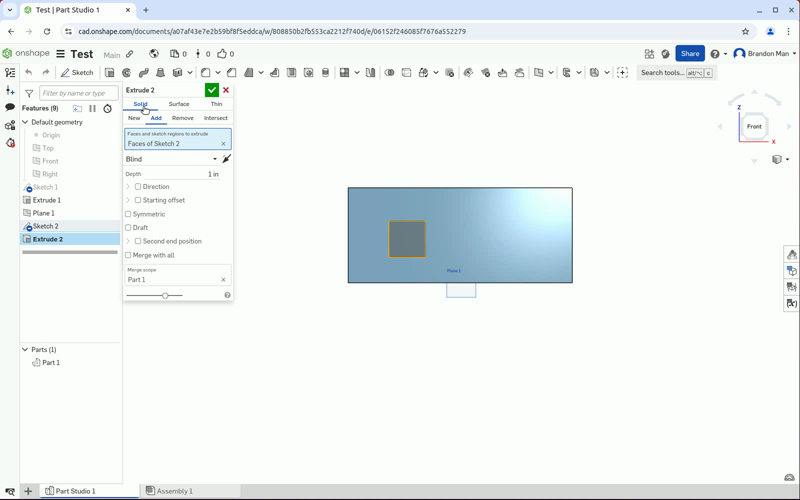
click(143, 106)
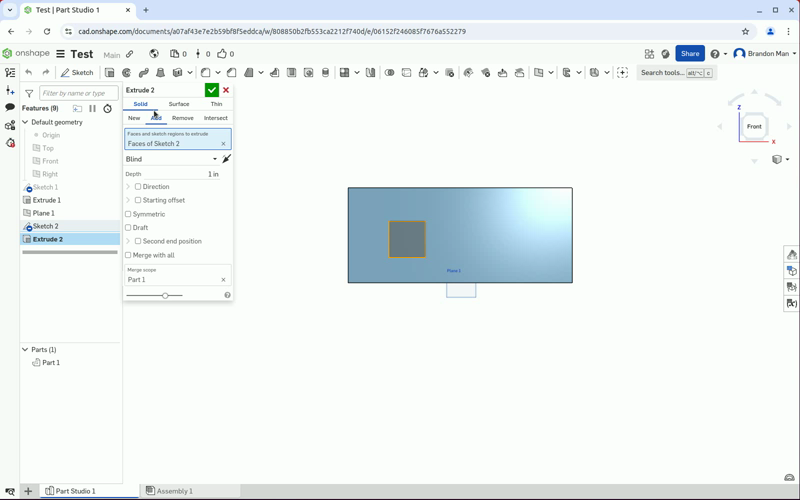
mouse_move(186, 120)
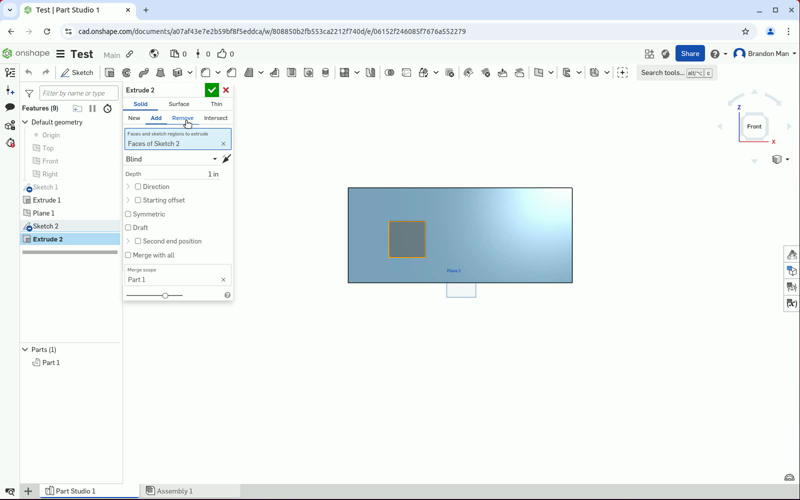
click(186, 120)
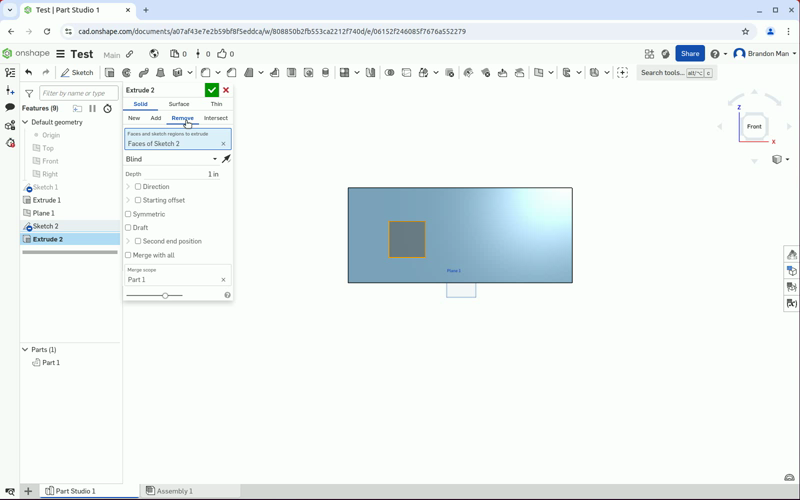
key(tab, 4)
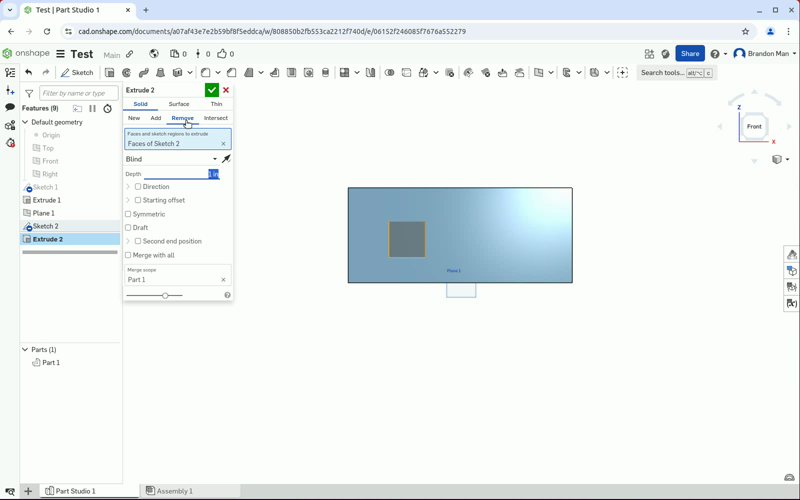
text(12.276)
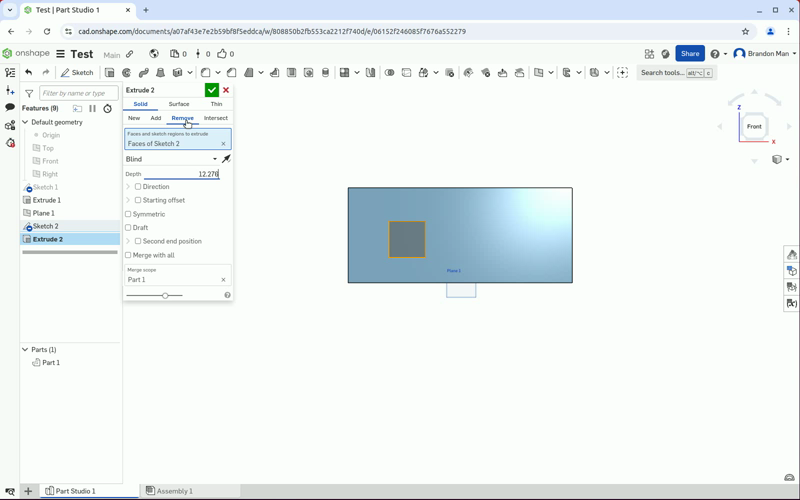
key(tab, 6)
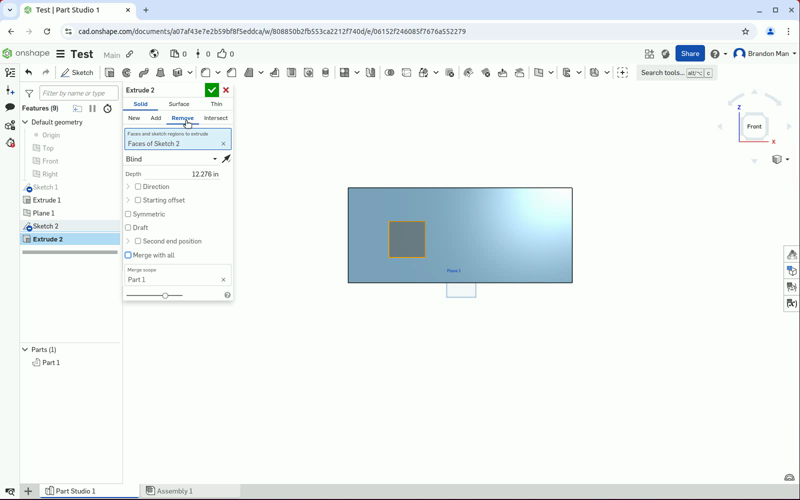
key(space)
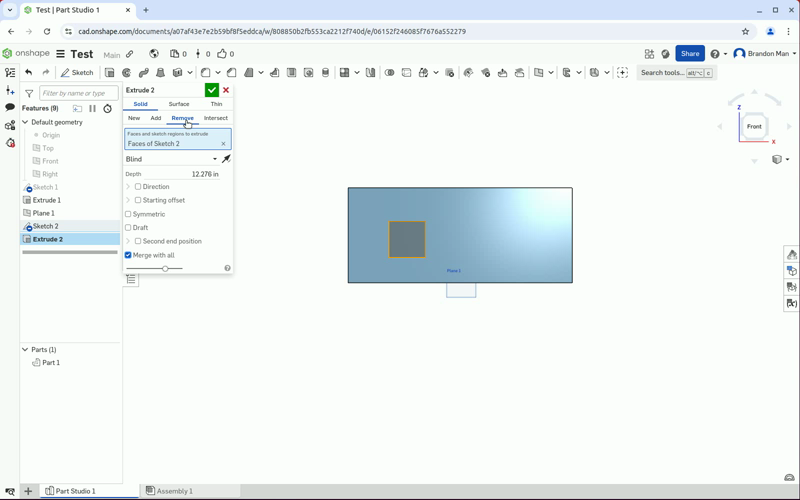
key(enter)
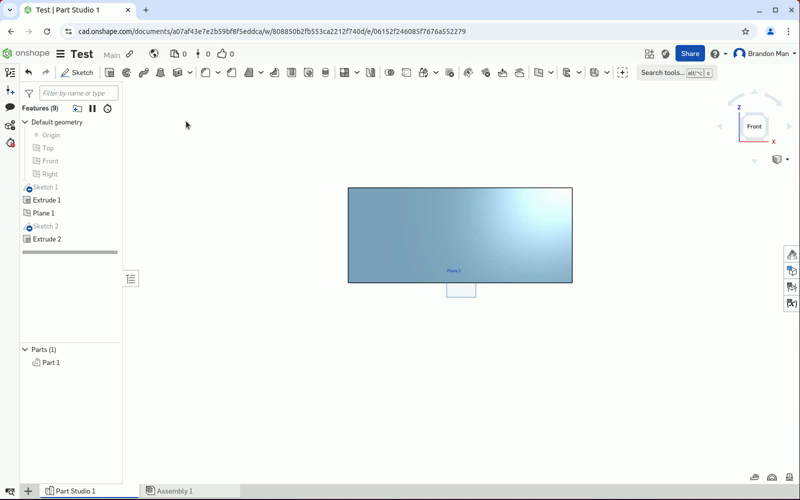
key(shift+h)
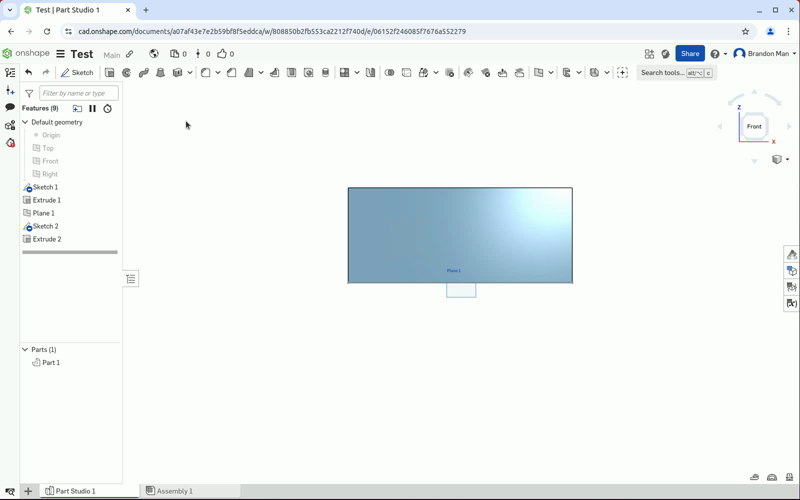
key(shift+h)
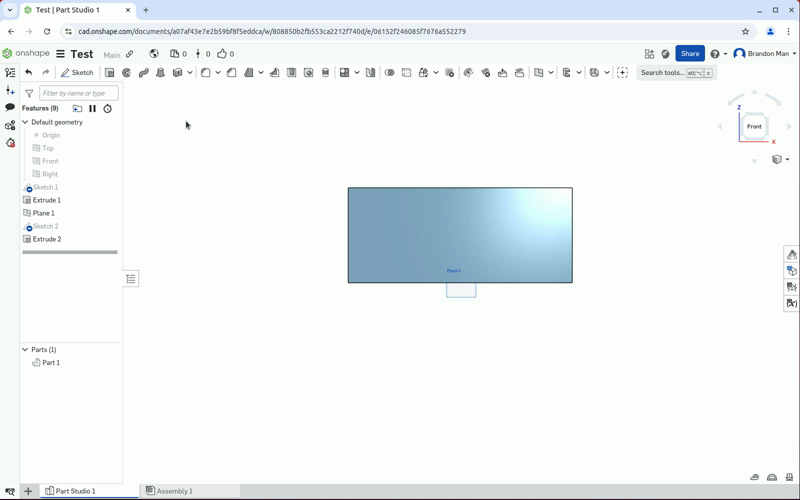
mouse_move(73, 189)
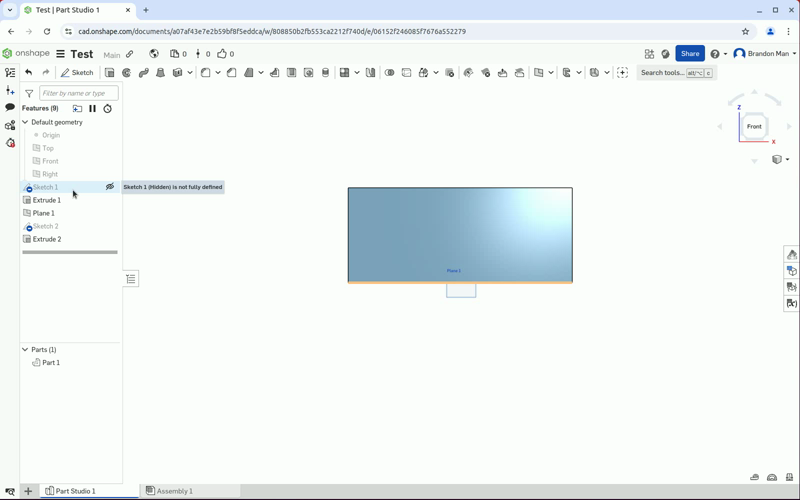
click(73, 189)
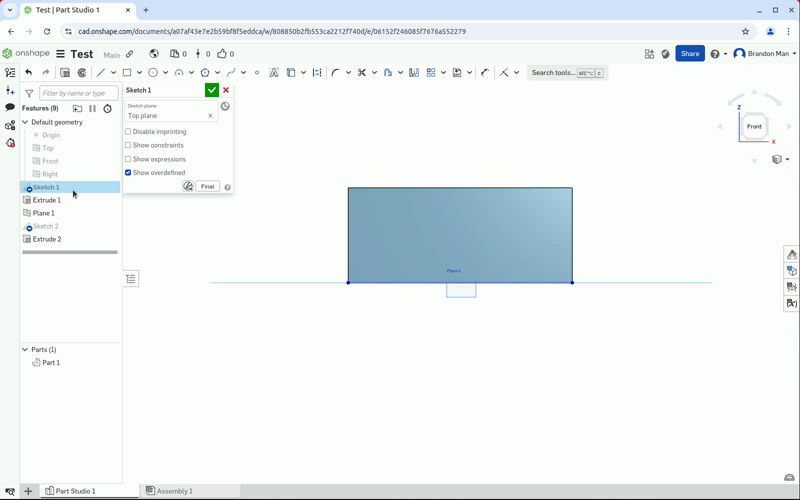
mouse_move(229, 92)
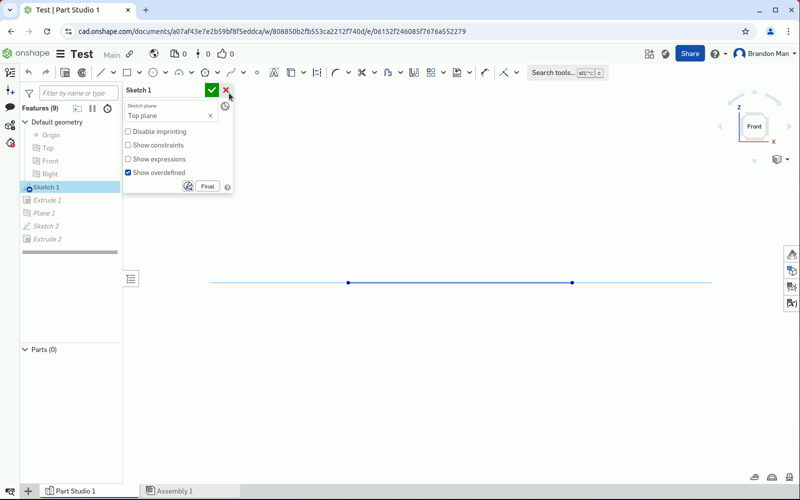
click(229, 92)
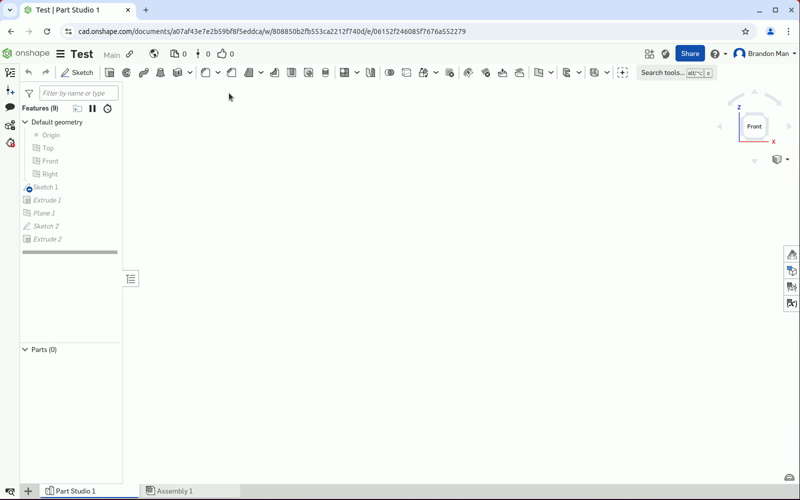
key(shift+s)
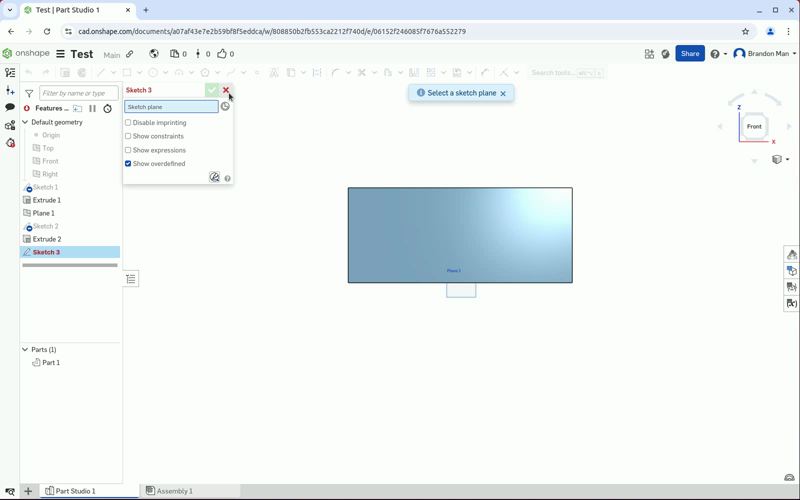
mouse_move(73, 215)
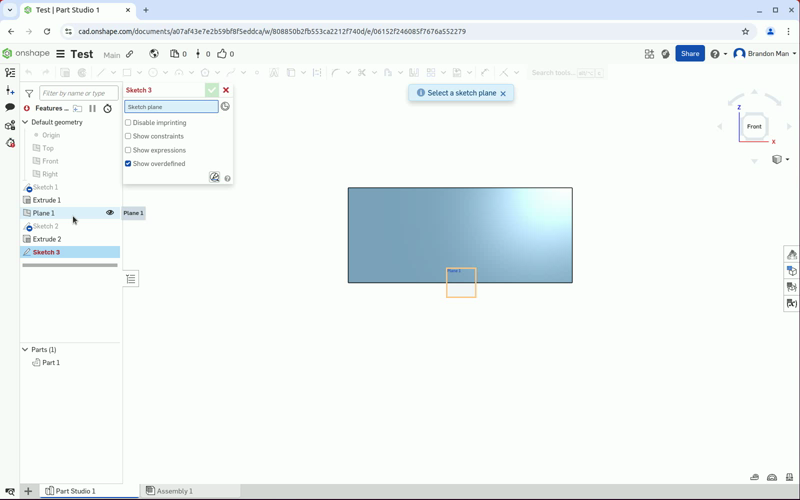
click(73, 215)
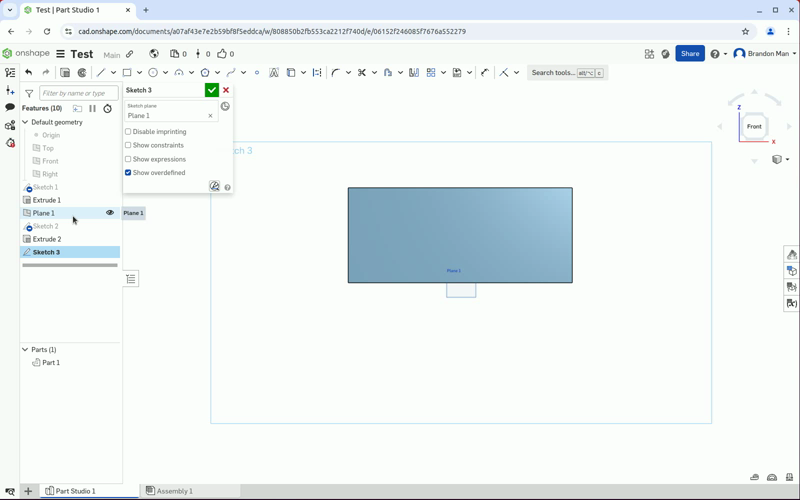
mouse_move(73, 352)
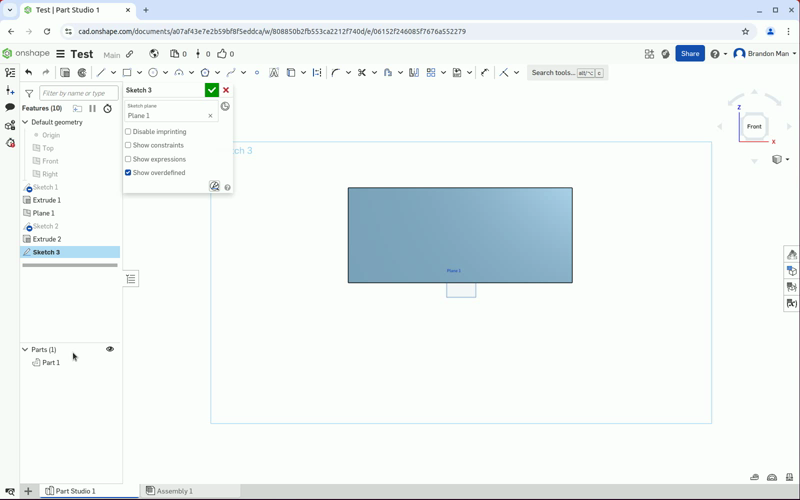
key(y)
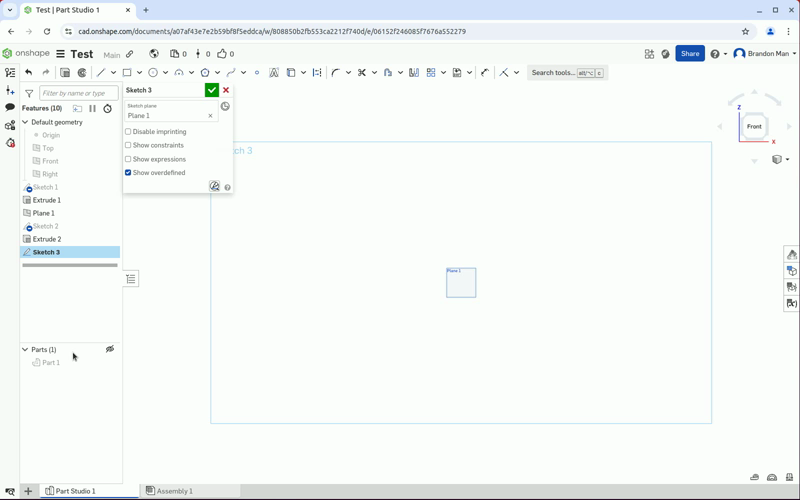
key(l)
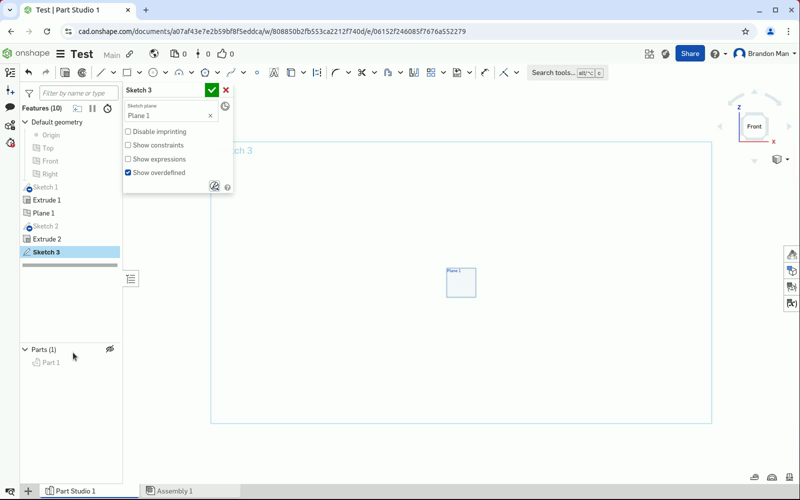
key_down(shift)
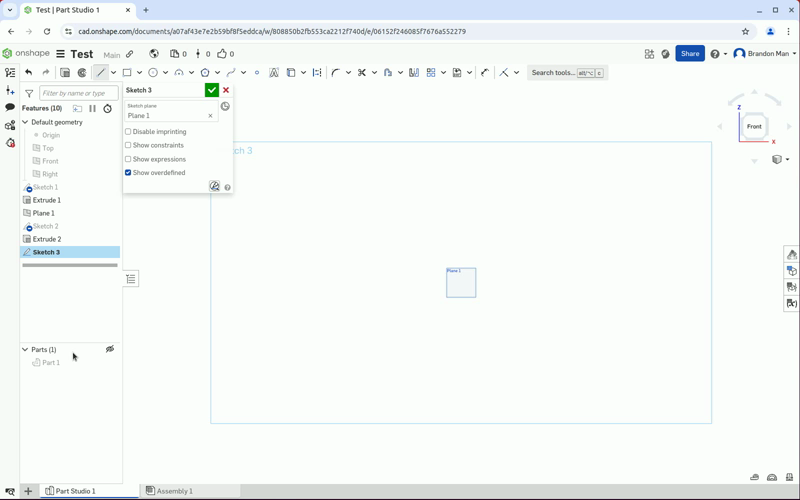
mouse_move(495, 257)
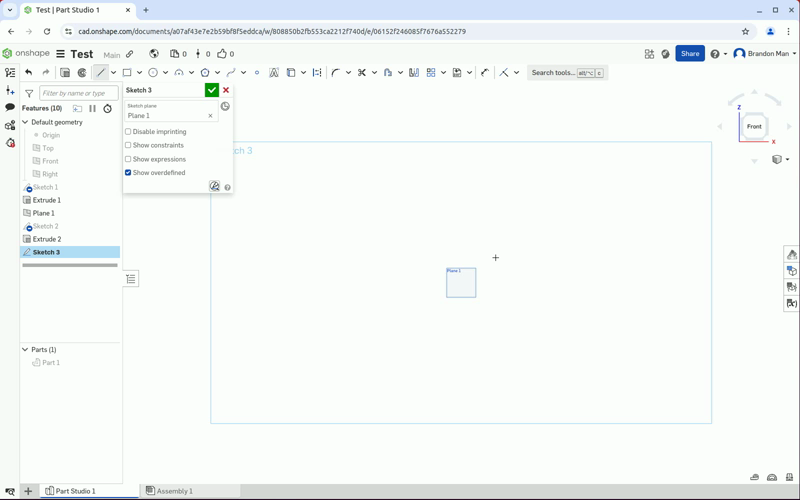
click(495, 257)
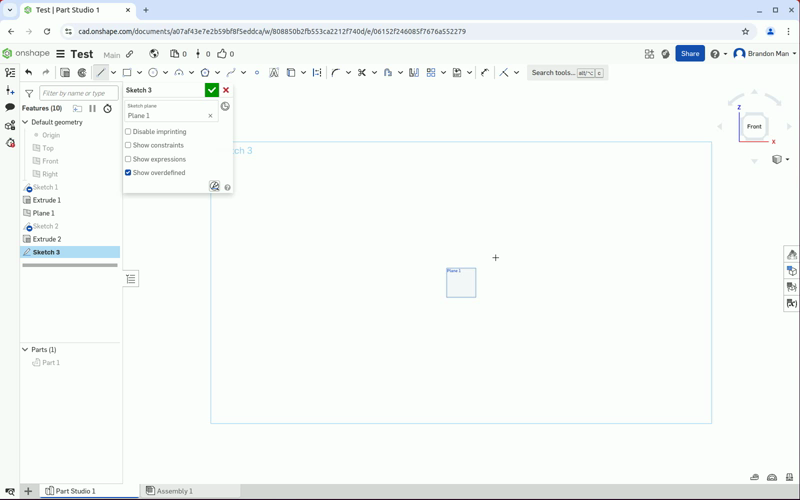
key_up(shift)
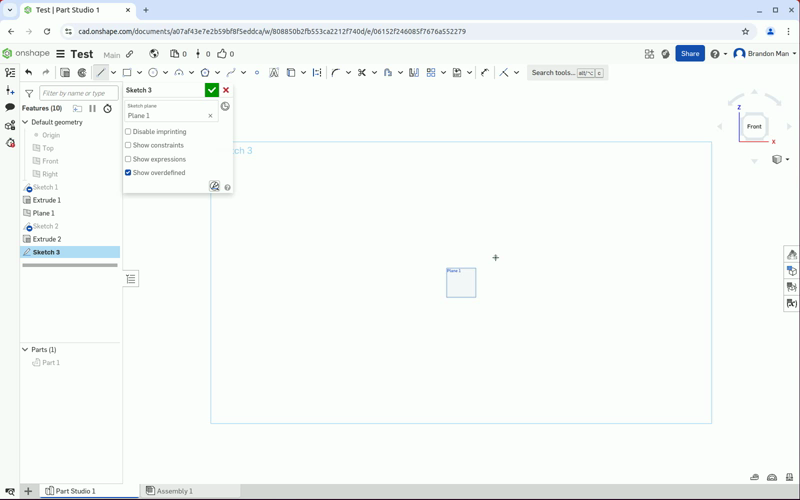
key_down(shift)
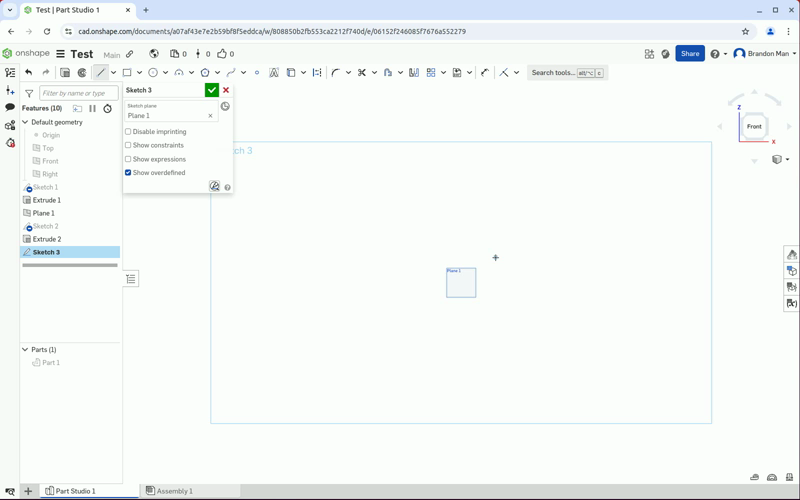
mouse_move(525, 257)
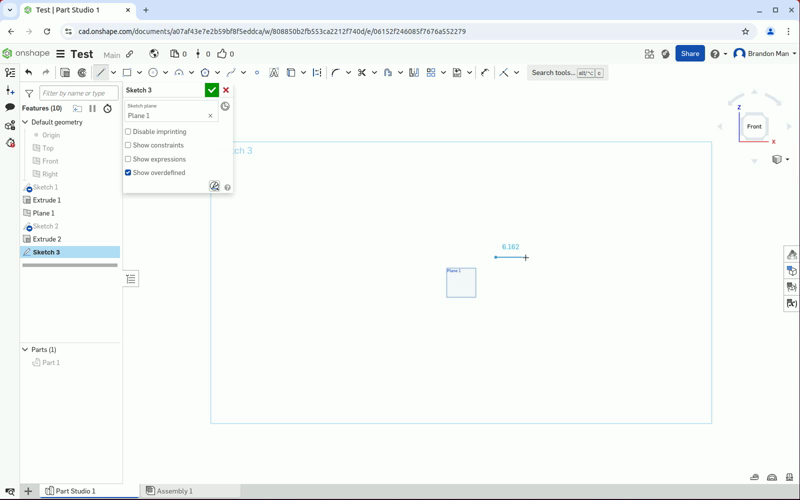
mouse_move(529, 257)
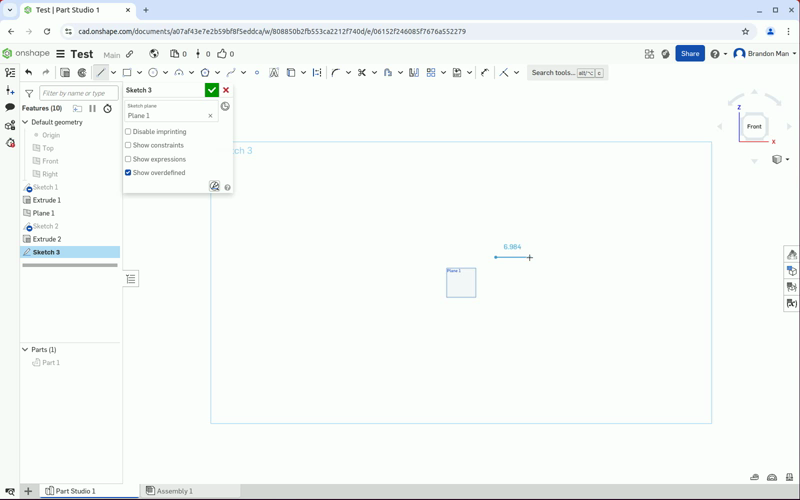
click(529, 257)
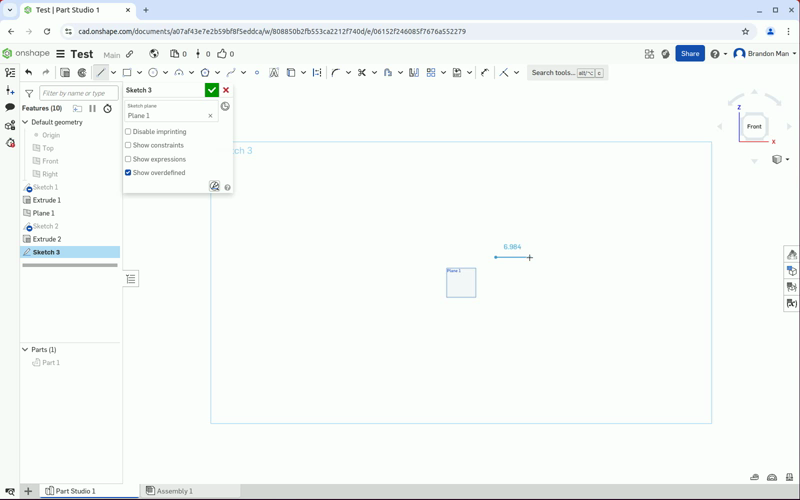
key_up(shift)
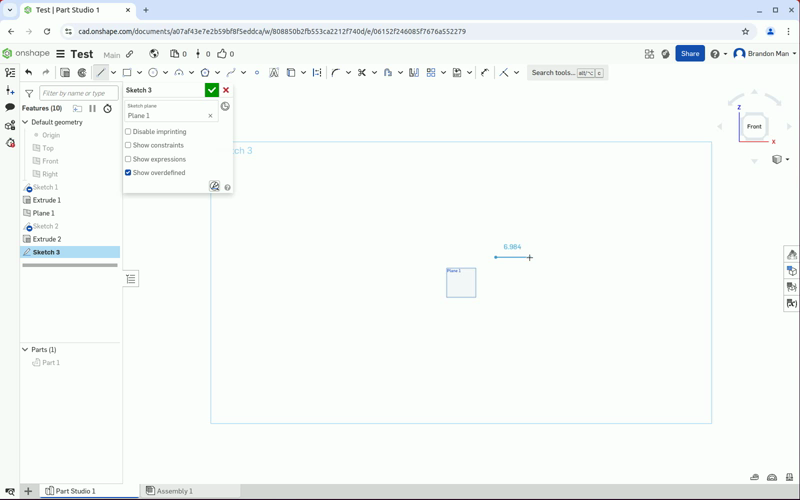
key_down(shift)
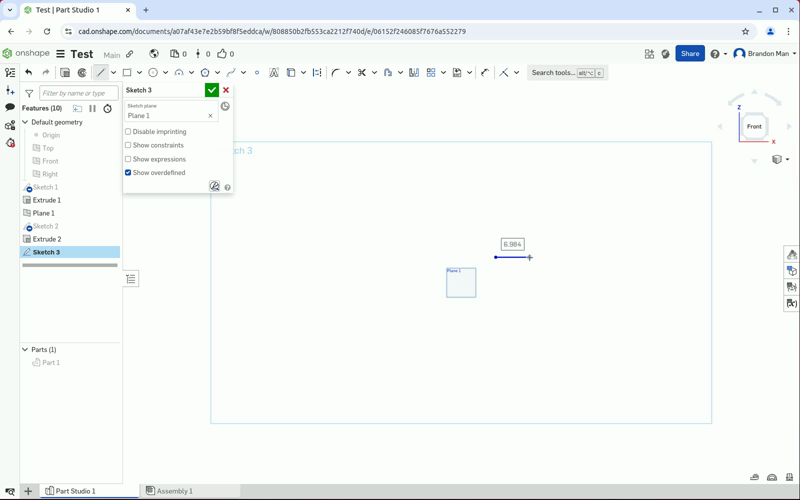
mouse_move(559, 257)
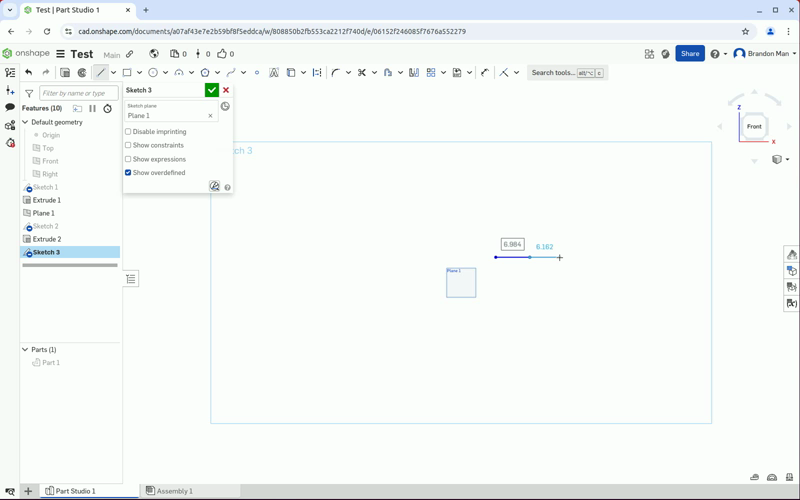
mouse_move(529, 221)
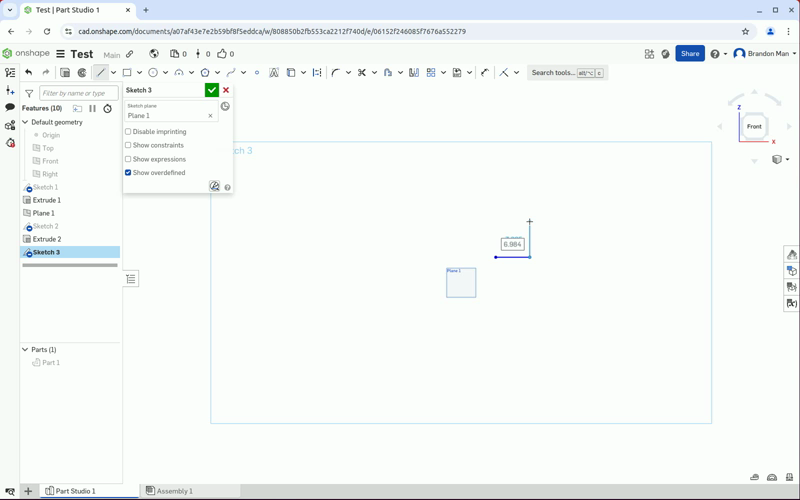
click(529, 221)
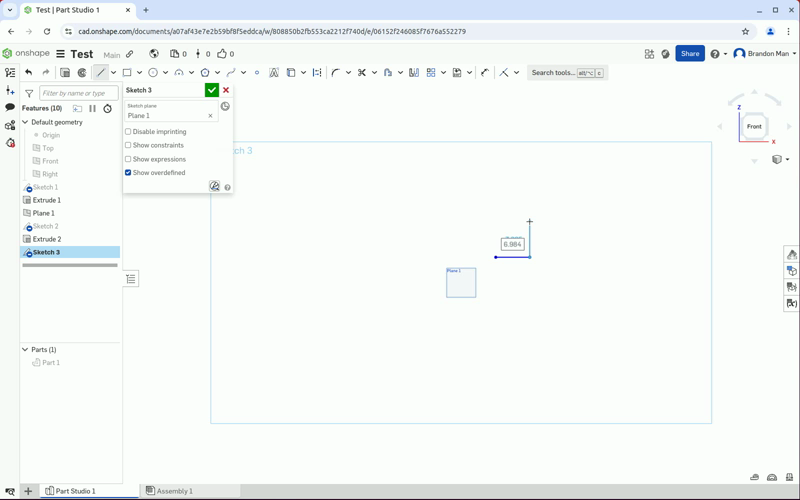
key_up(shift)
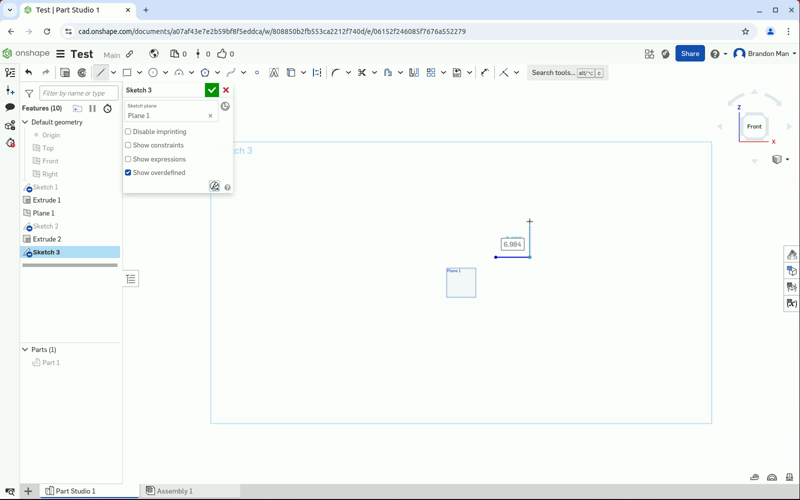
key_down(shift)
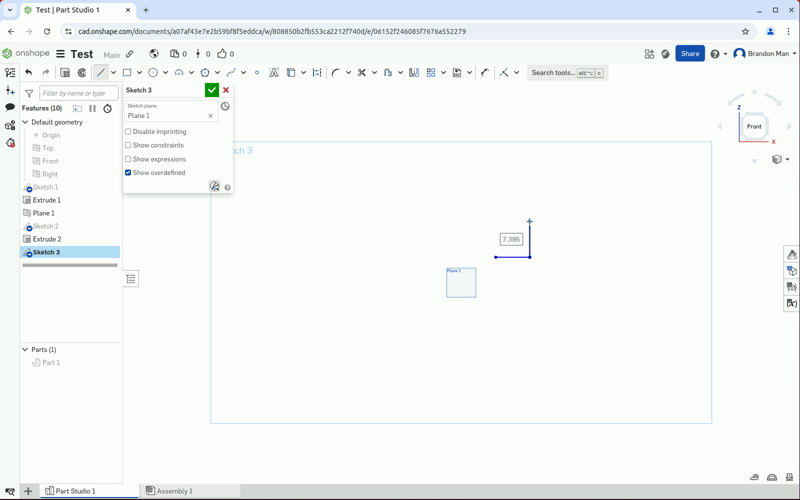
mouse_move(559, 221)
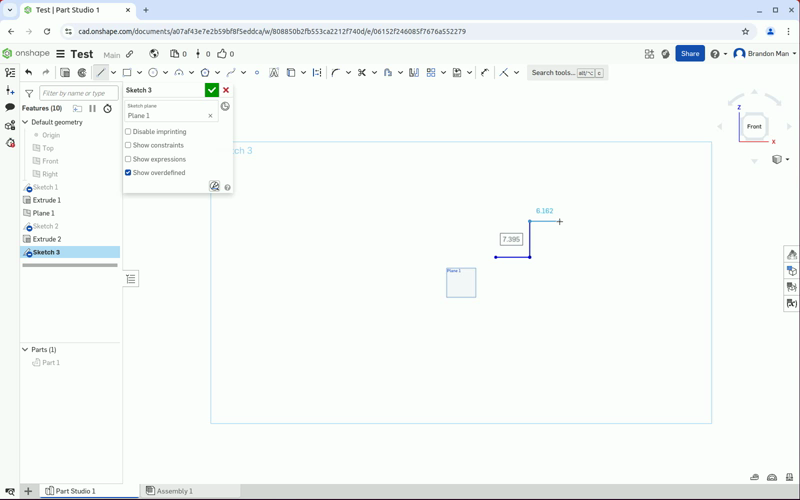
mouse_move(495, 221)
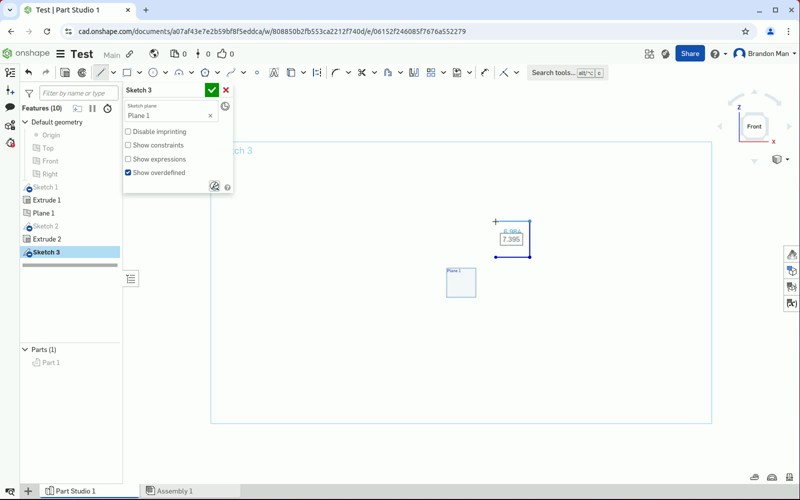
click(495, 221)
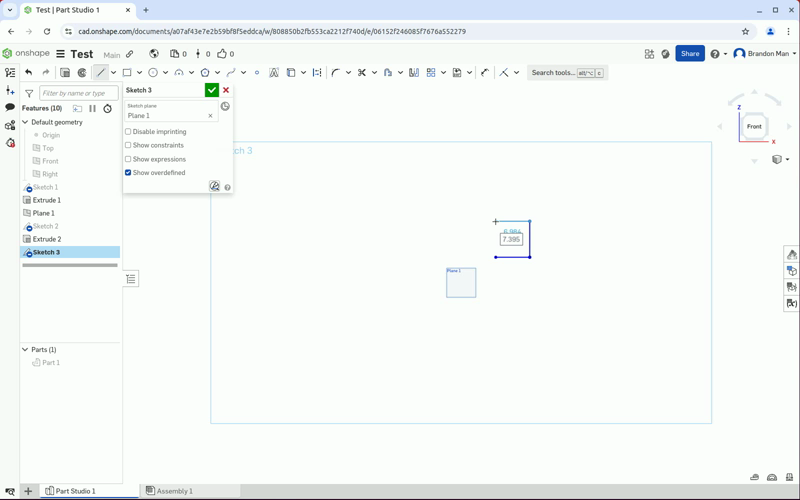
key_up(shift)
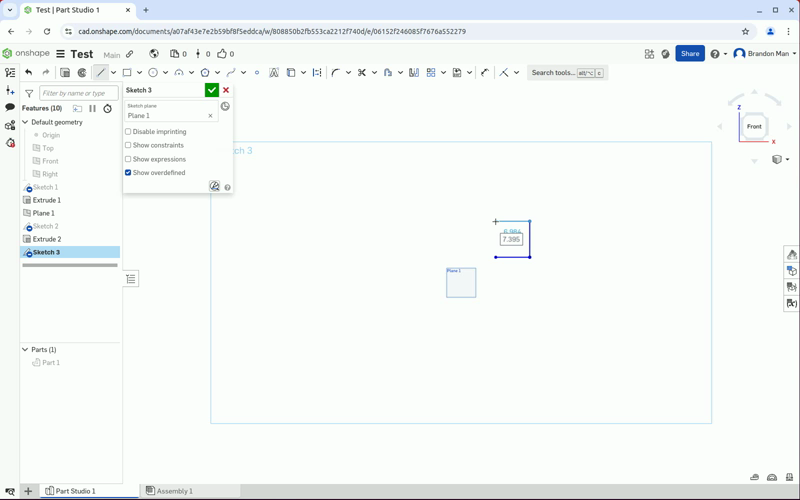
mouse_move(525, 221)
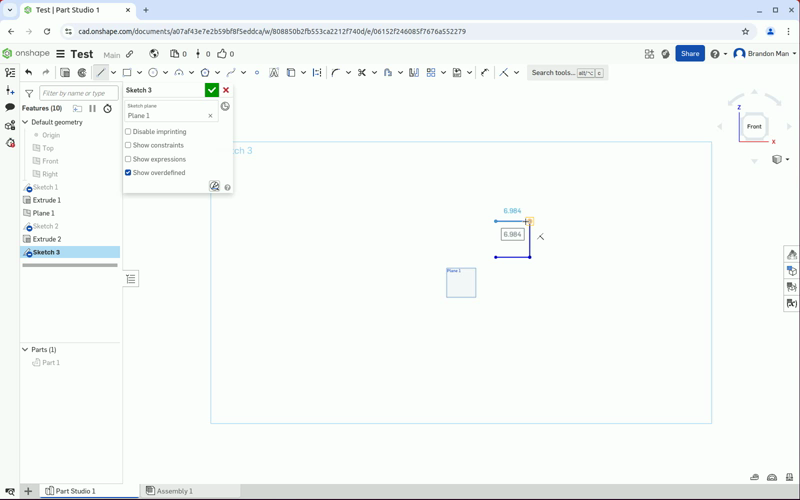
key_down(shift)
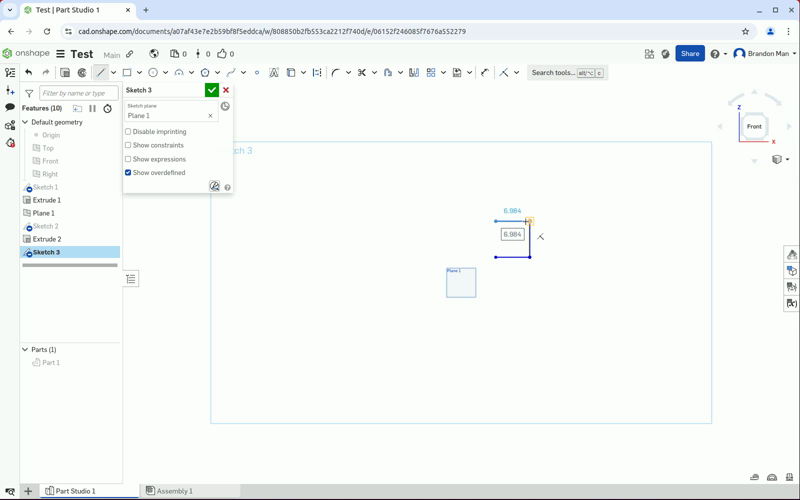
mouse_move(495, 257)
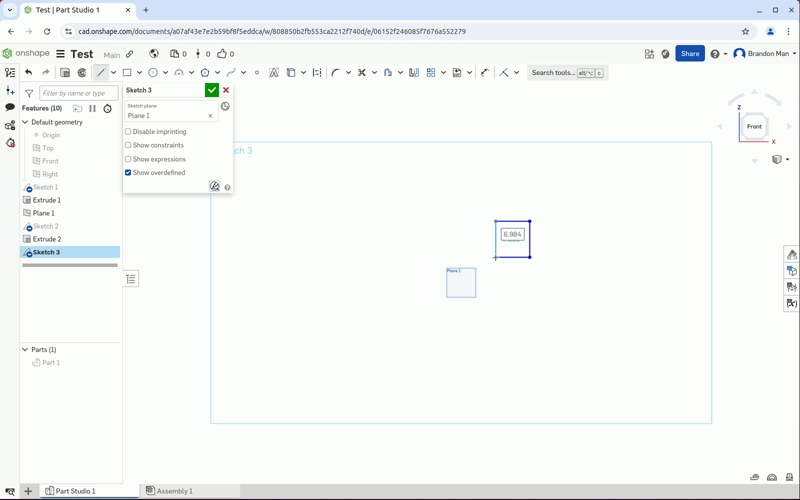
key_up(shift)
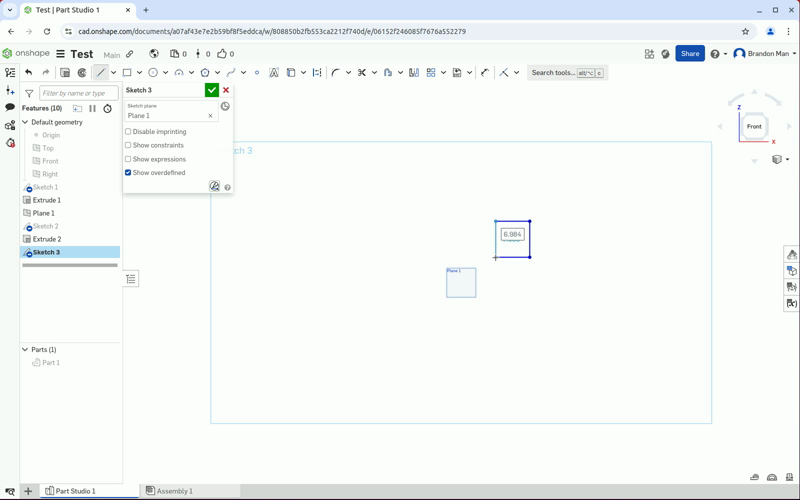
click(495, 257)
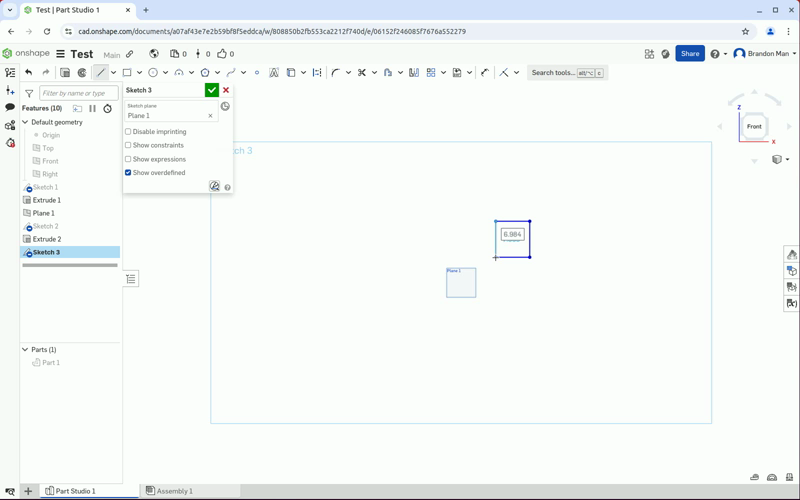
key(esc)
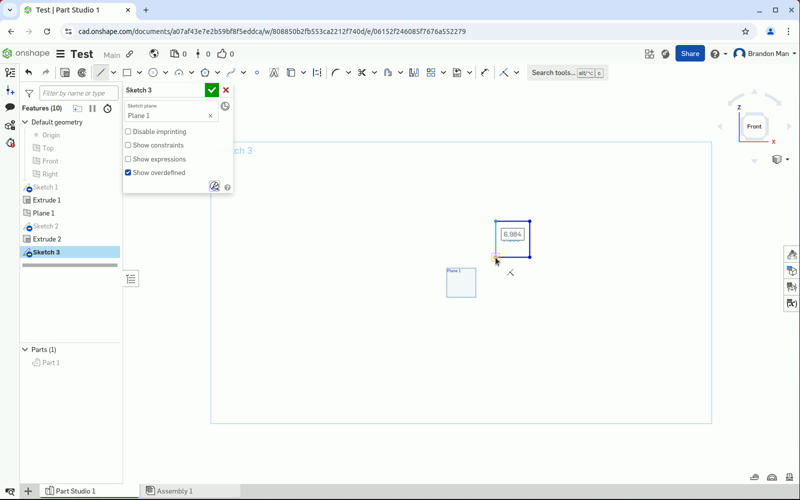
mouse_move(527, 223)
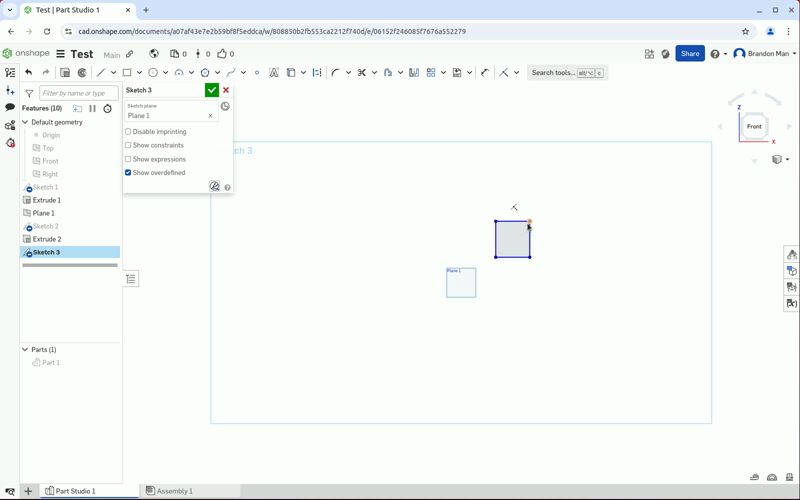
scroll(6)
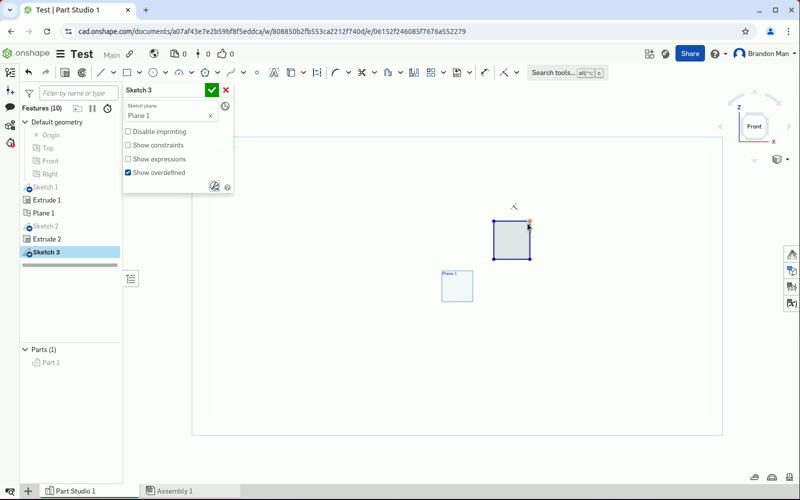
scroll(6)
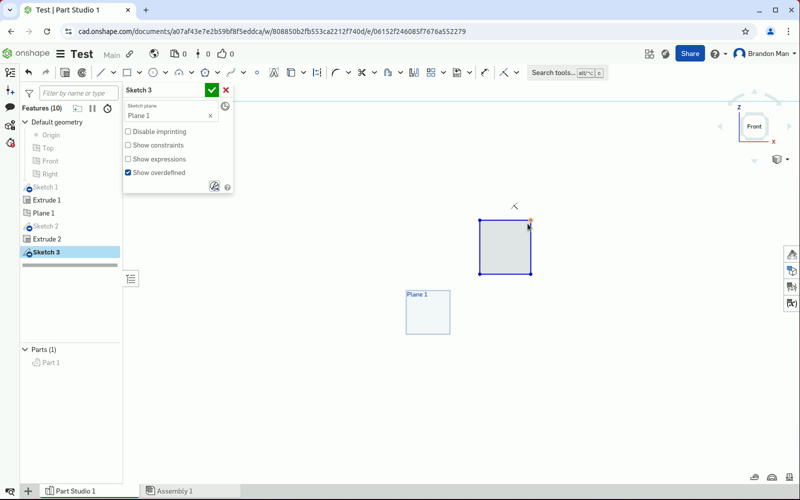
scroll(6)
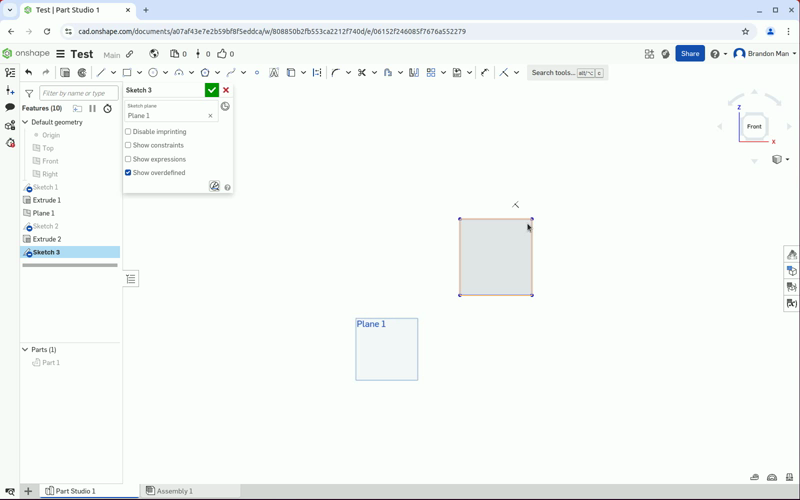
scroll(6)
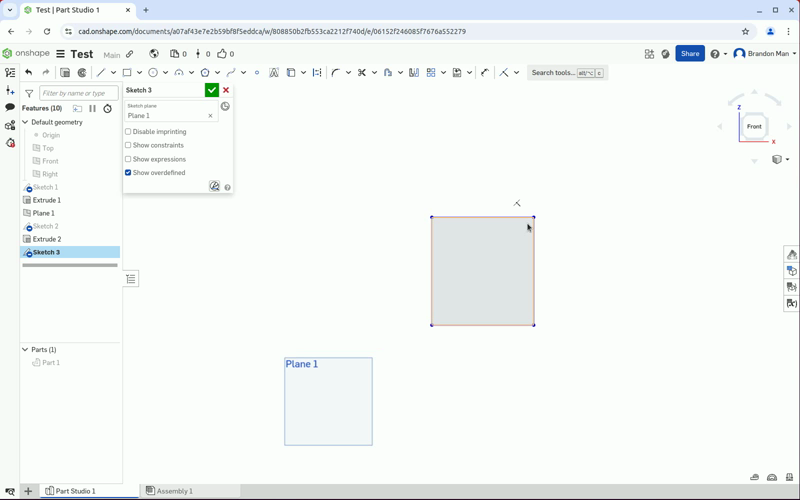
scroll(6)
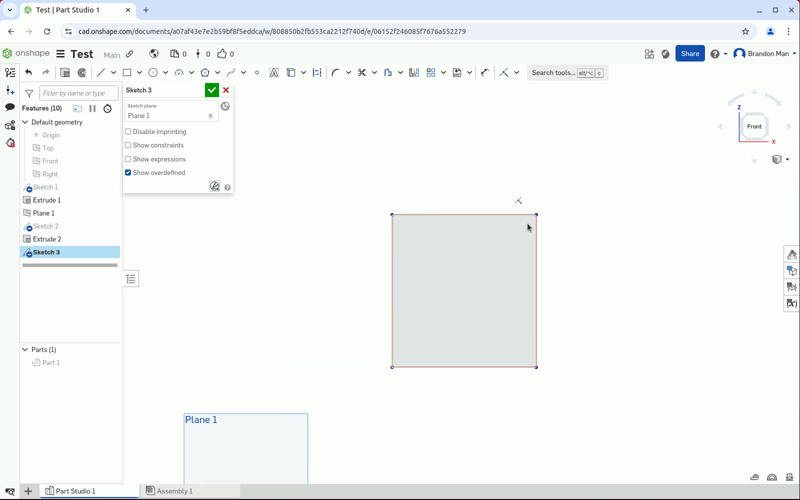
scroll(6)
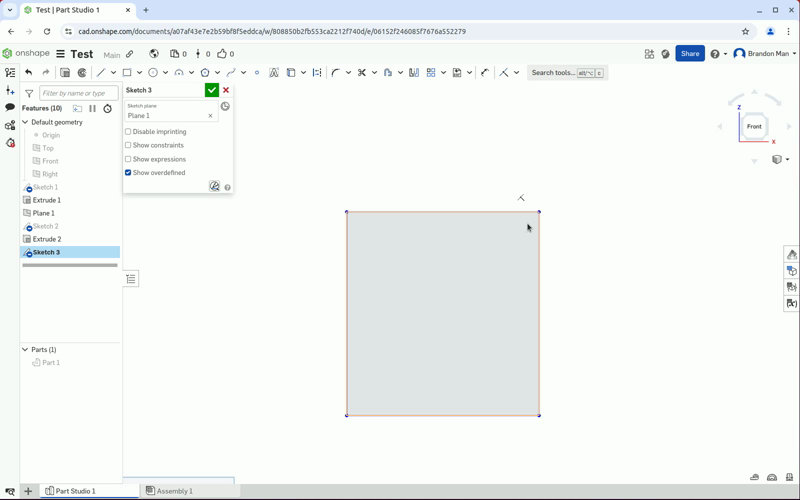
scroll(6)
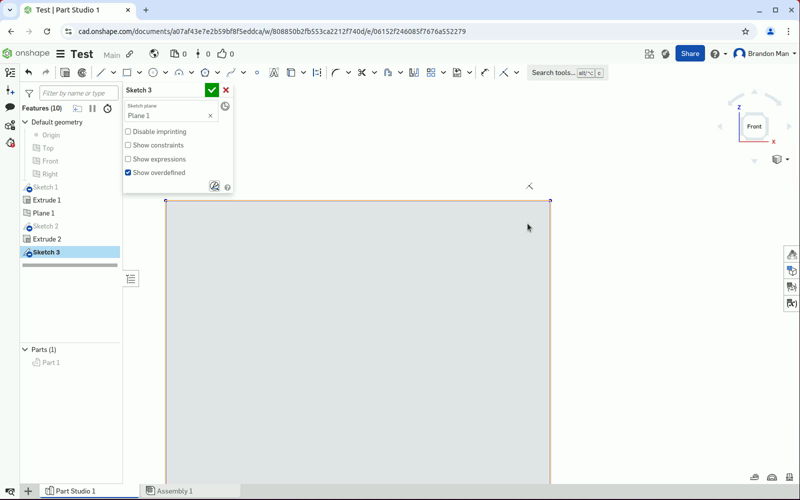
click(527, 223)
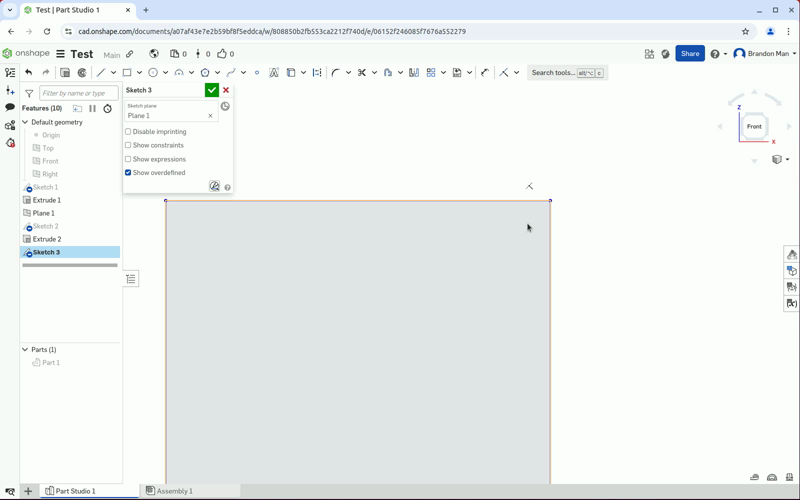
scroll(-6)
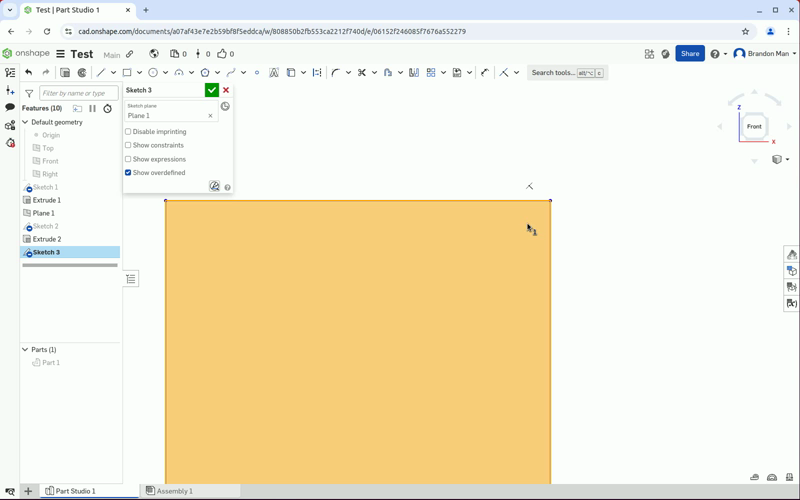
scroll(-6)
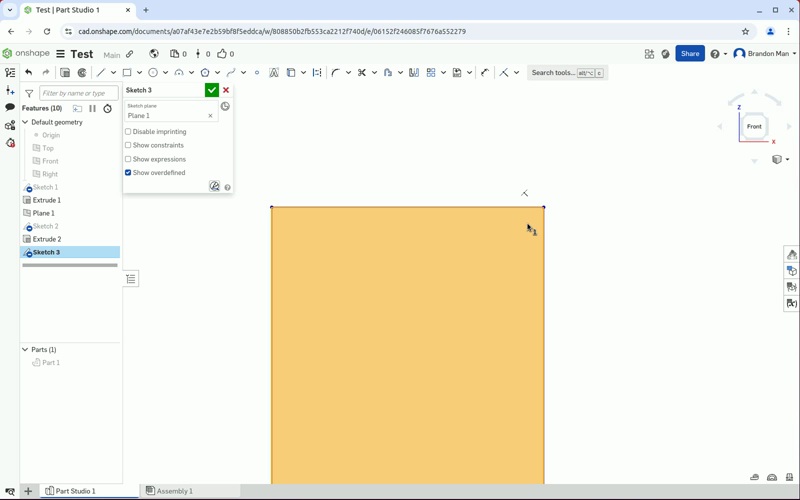
scroll(-6)
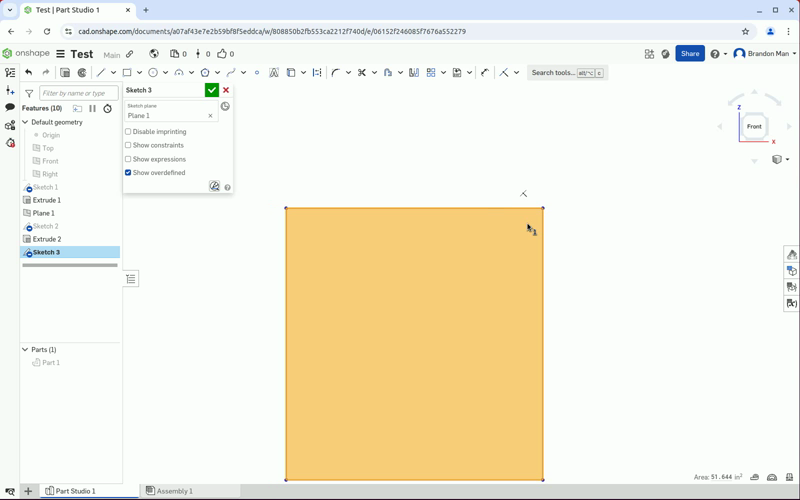
scroll(-6)
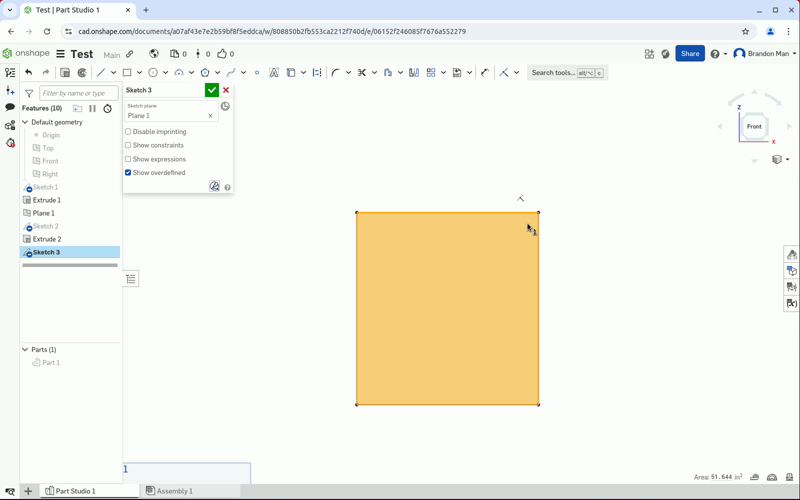
scroll(-6)
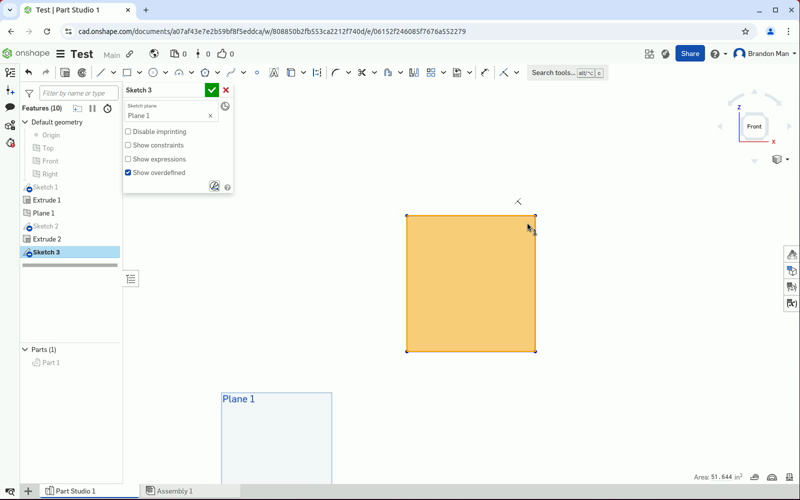
scroll(-6)
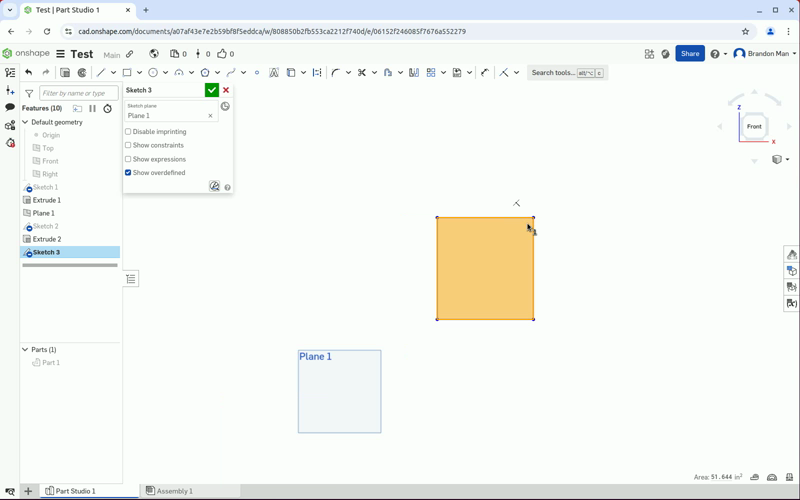
scroll(-6)
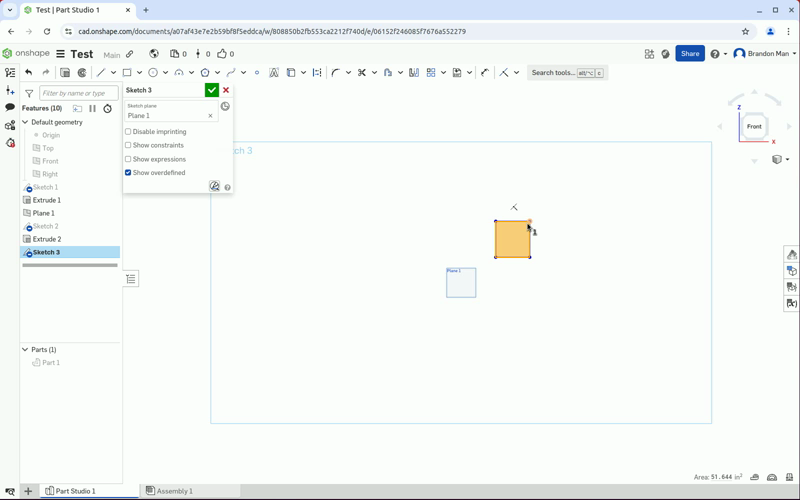
mouse_move(73, 352)
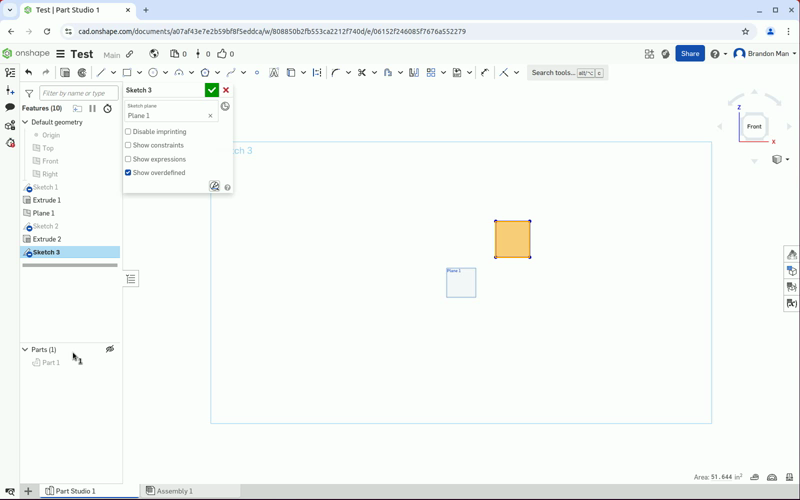
key(shift+y)
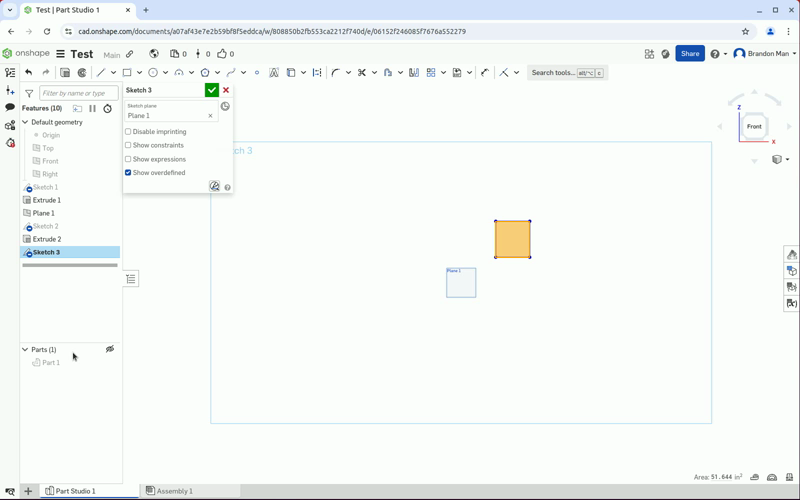
key(shift+e)
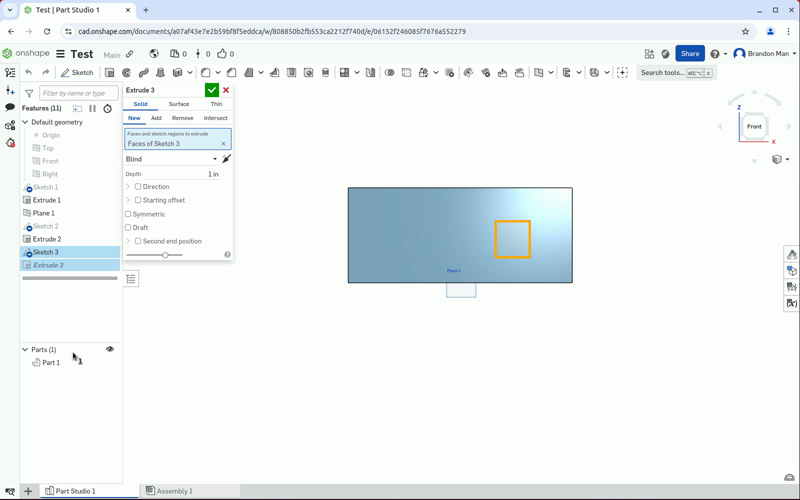
mouse_move(143, 106)
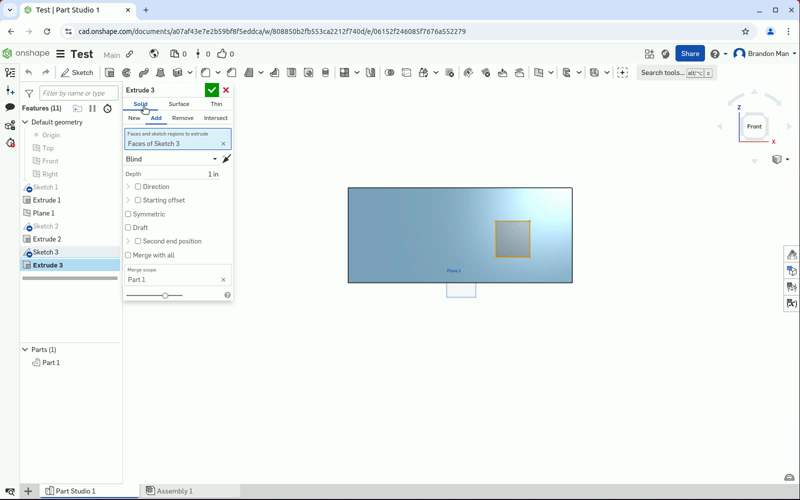
click(143, 106)
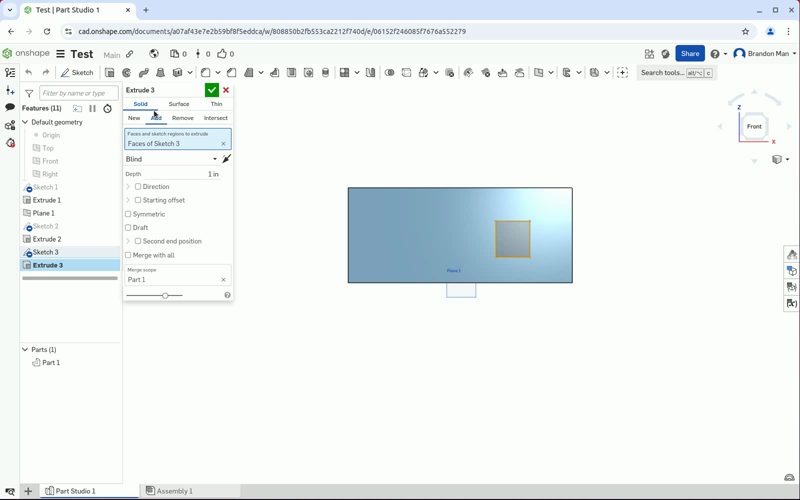
mouse_move(186, 120)
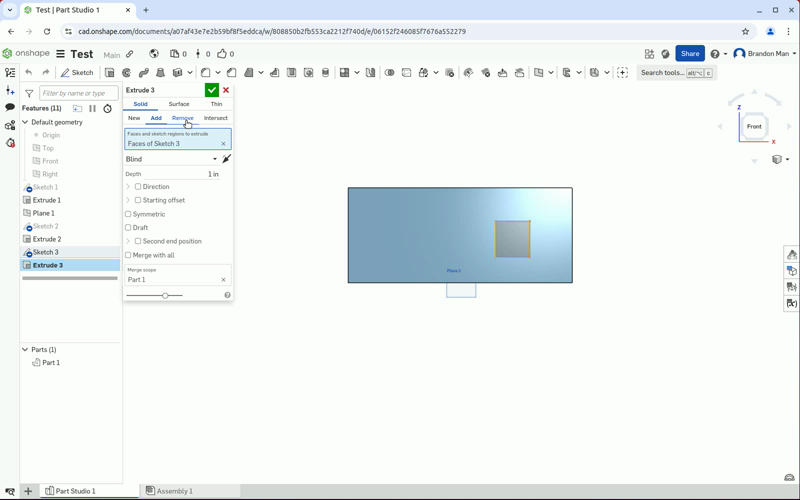
click(186, 120)
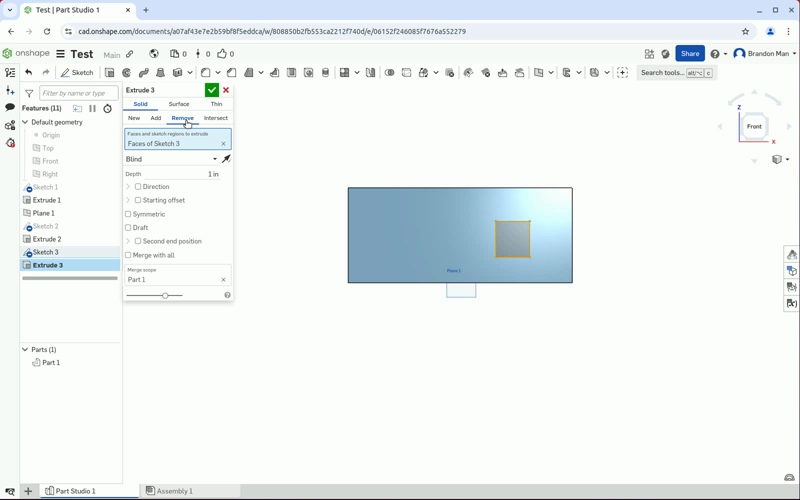
key(tab, 4)
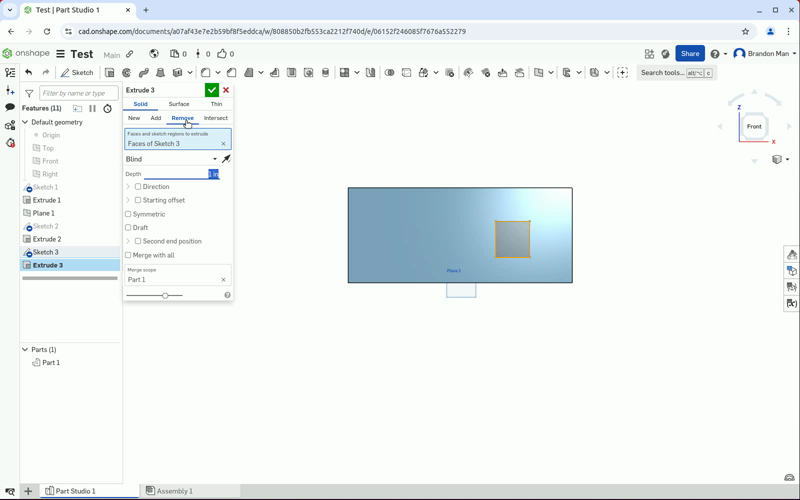
text(12.276)
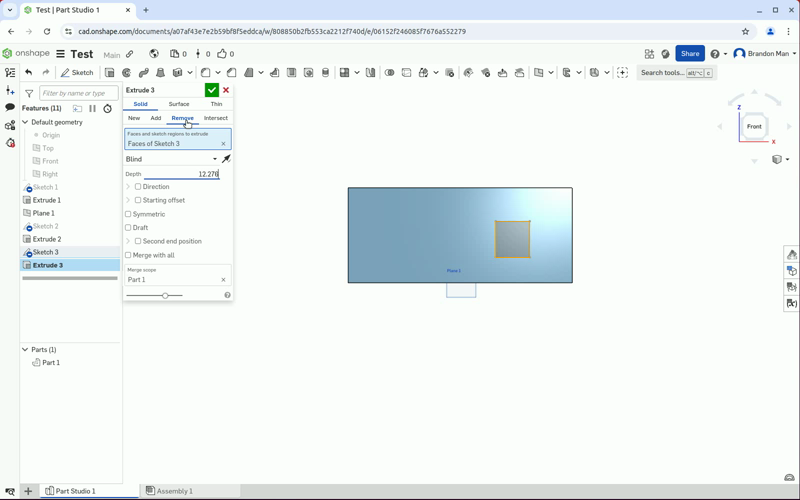
key(tab, 6)
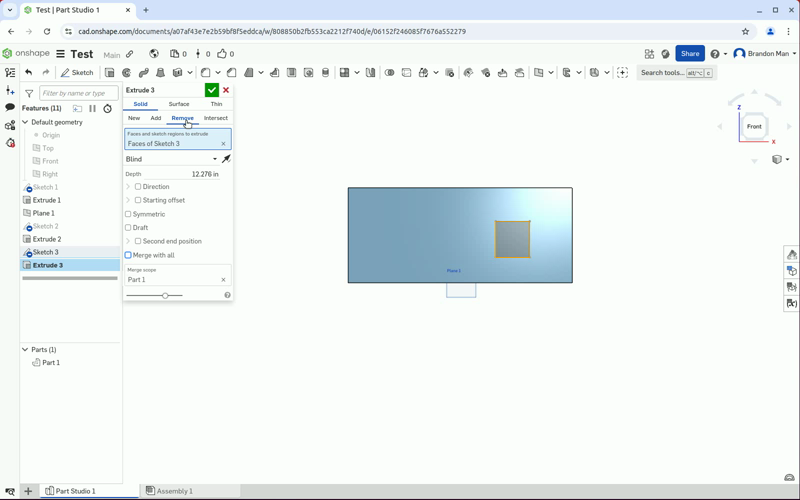
key(space)
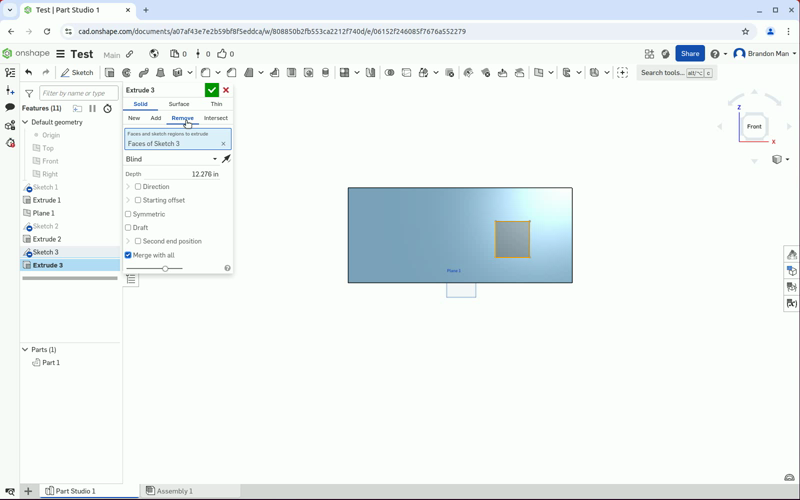
key(enter)
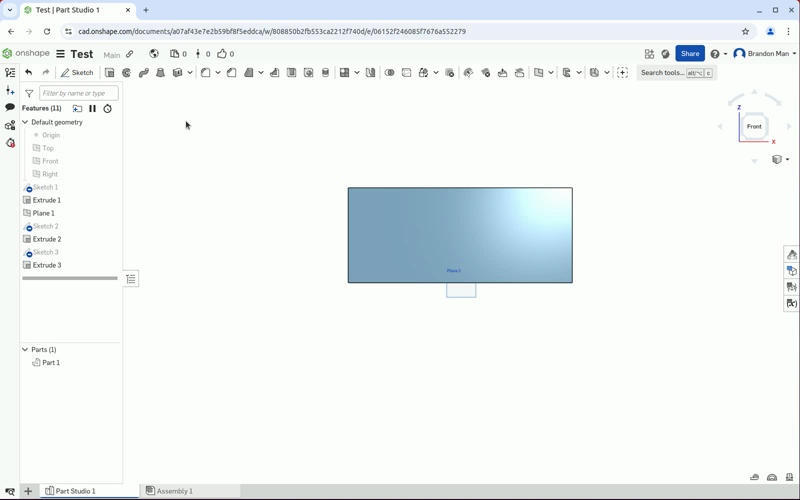
key(shift+h)
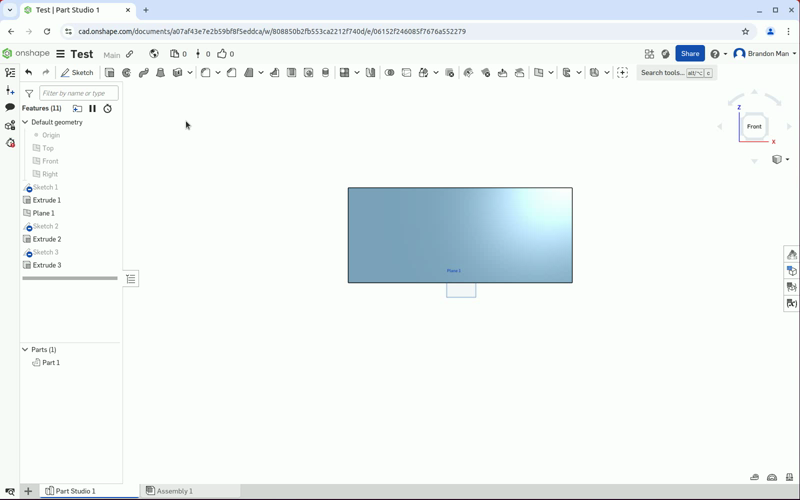
key(shift+h)
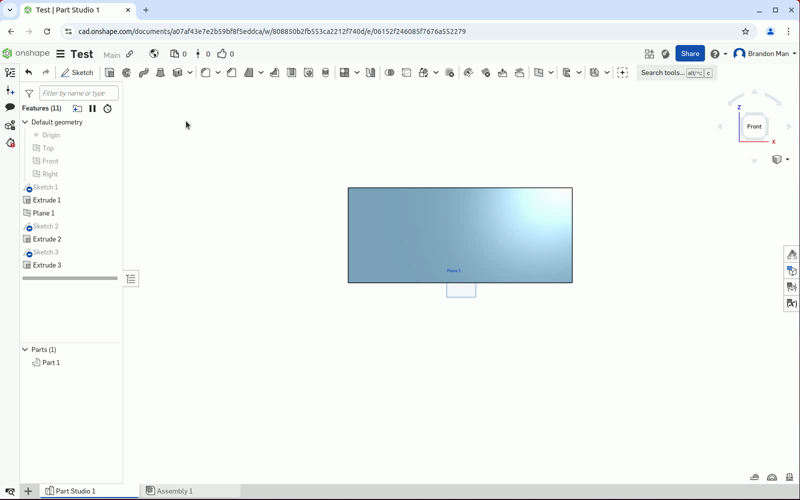
mouse_move(73, 189)
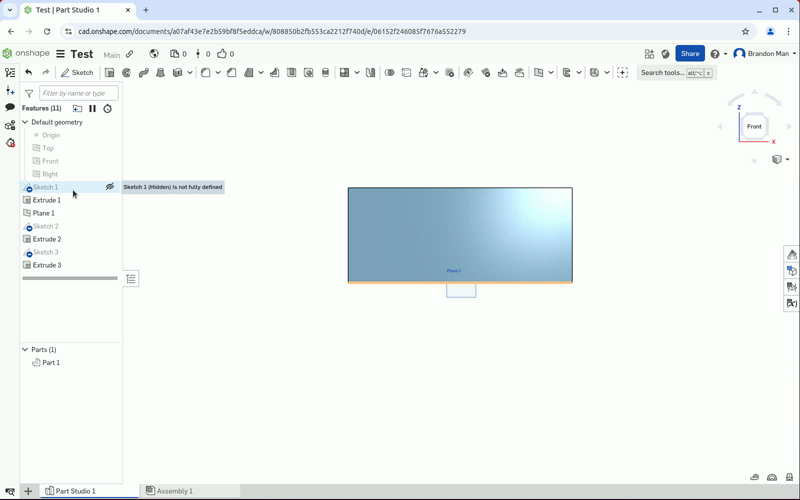
click(73, 189)
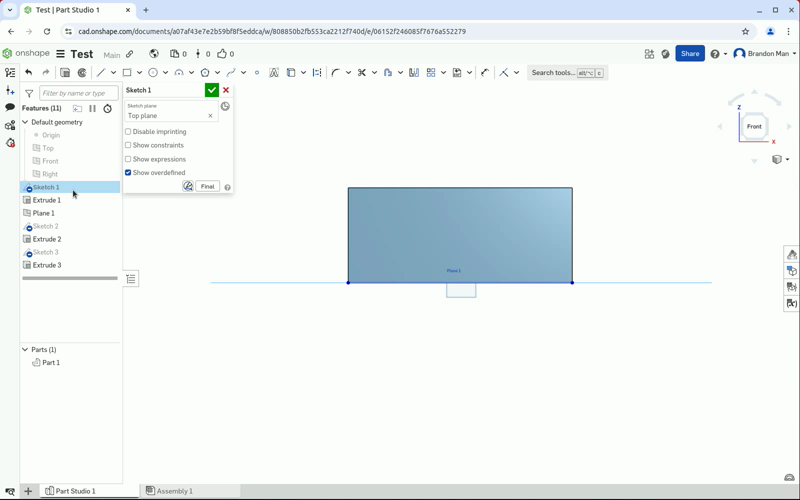
mouse_move(229, 92)
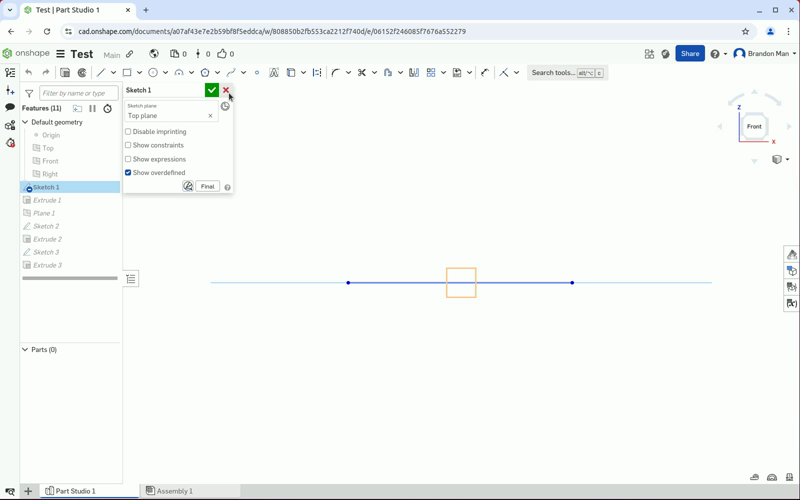
click(229, 92)
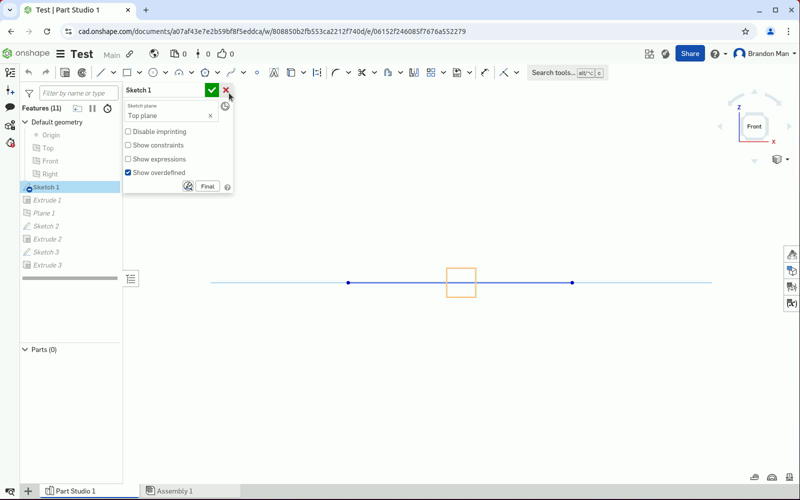
key(shift+s)
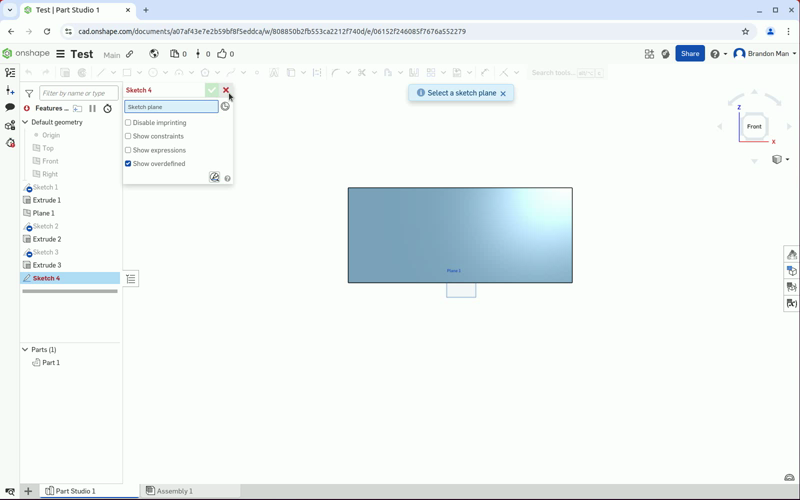
mouse_move(73, 215)
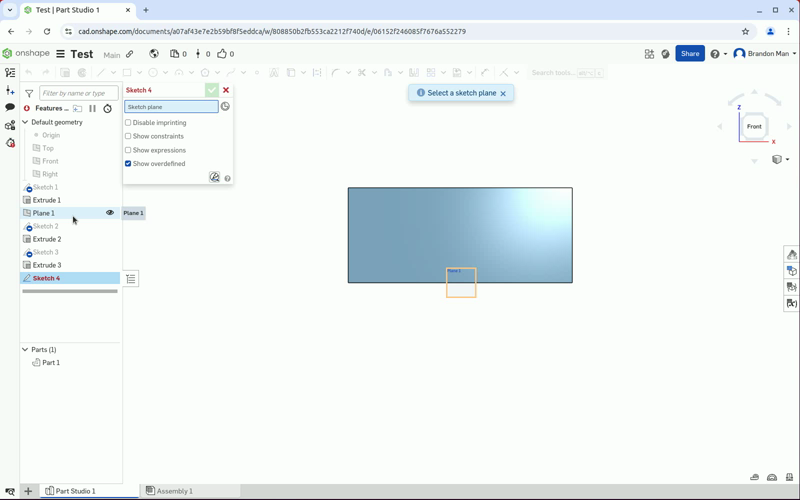
click(73, 215)
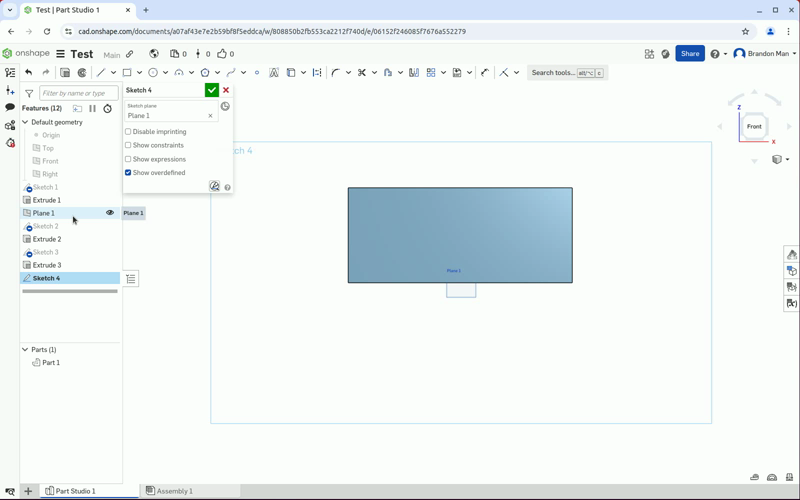
mouse_move(73, 352)
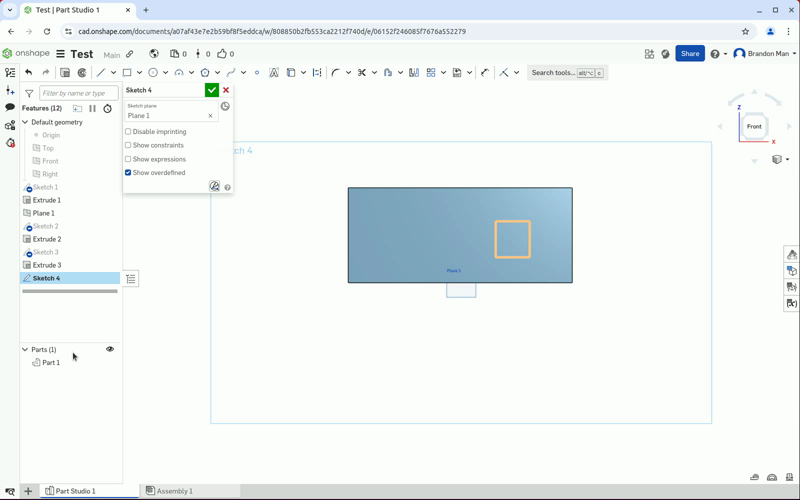
key(y)
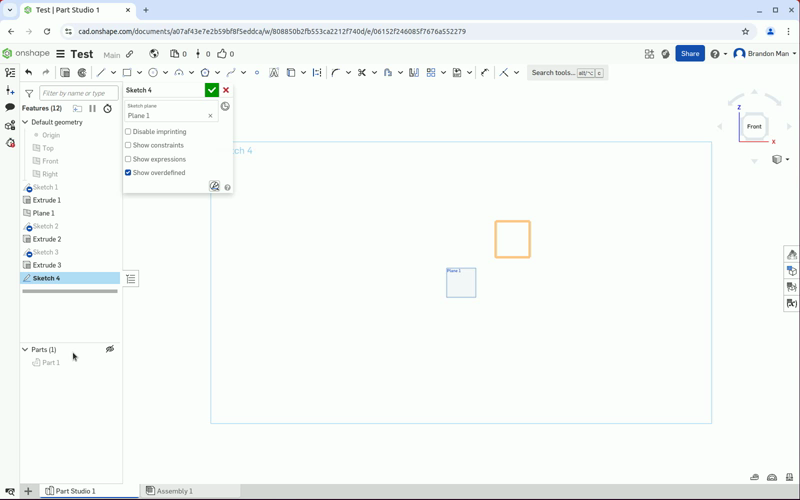
key(l)
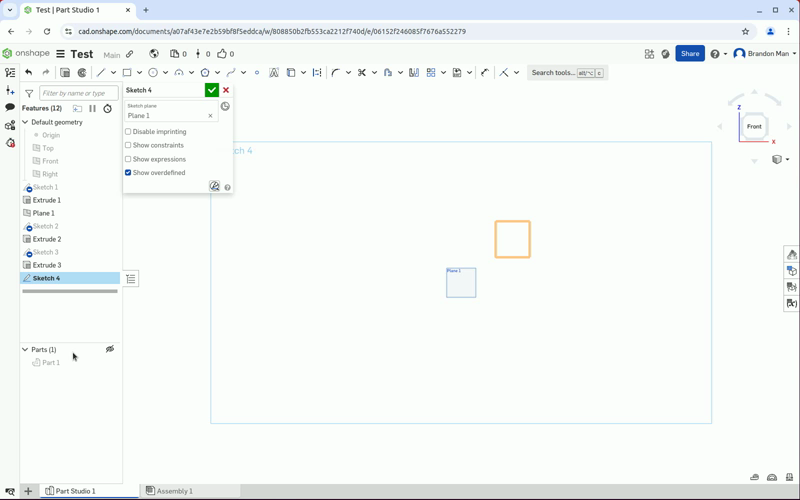
key_down(shift)
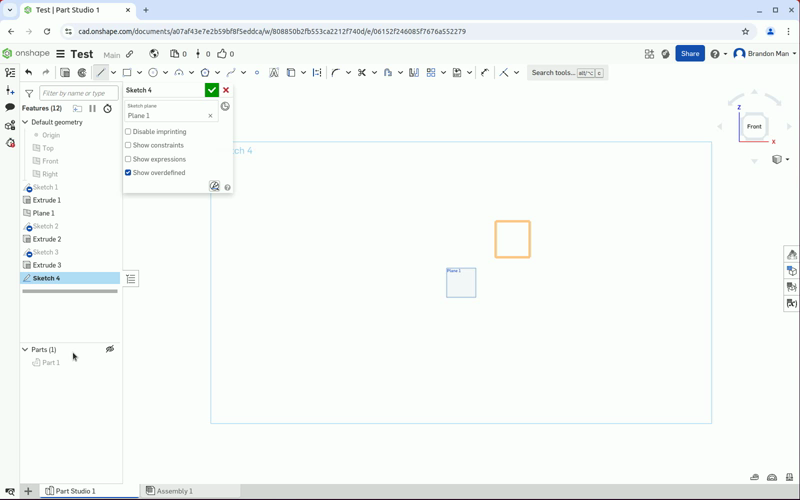
mouse_move(388, 258)
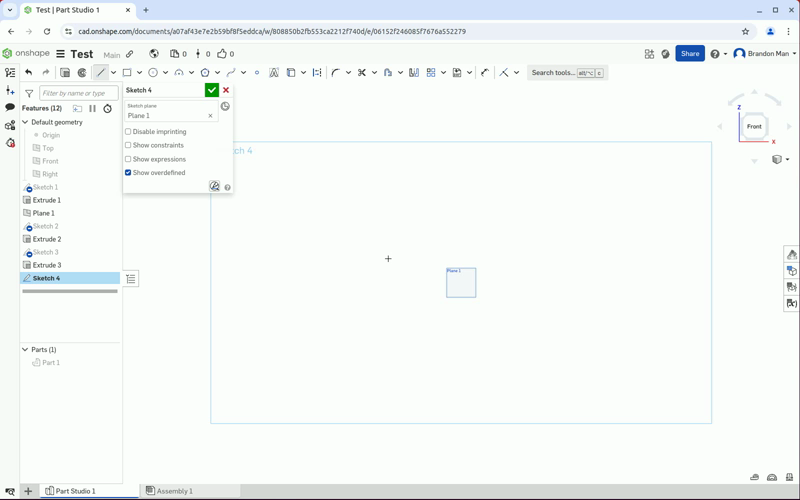
click(388, 258)
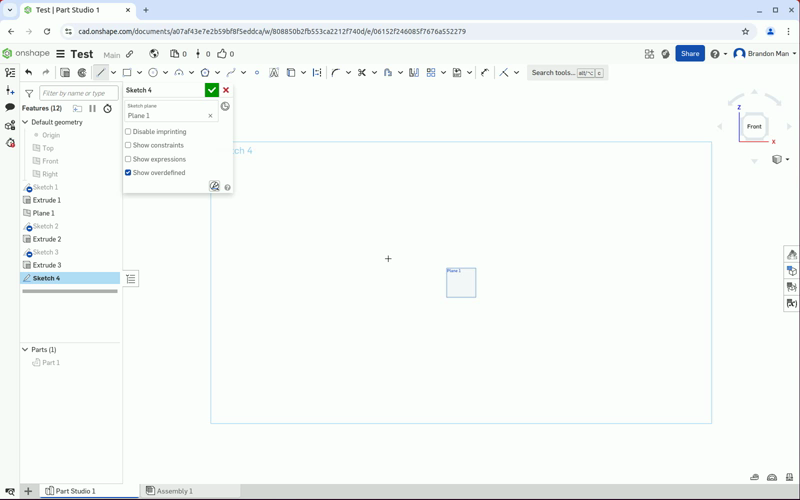
key_up(shift)
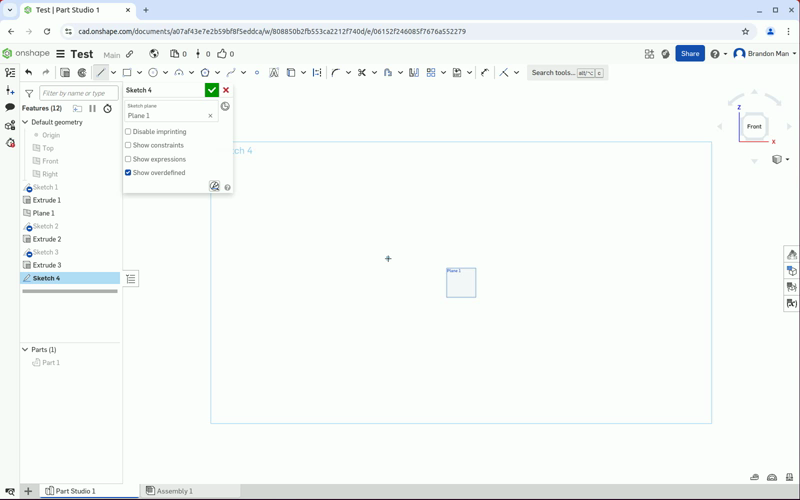
key_down(shift)
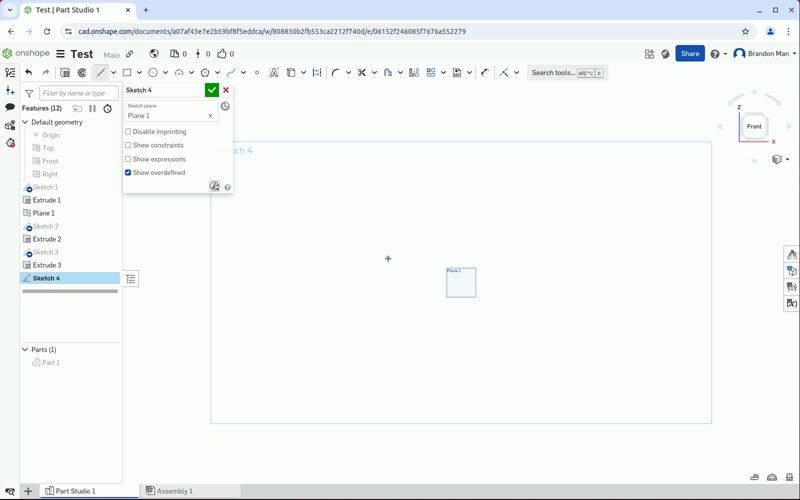
mouse_move(418, 258)
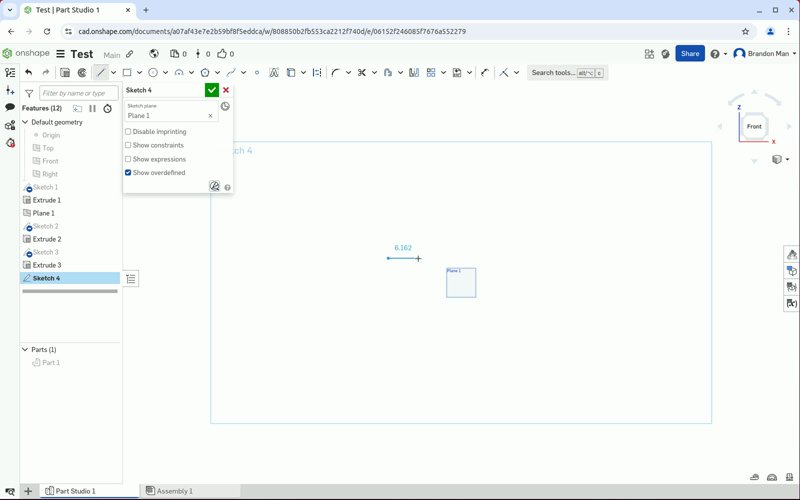
mouse_move(426, 258)
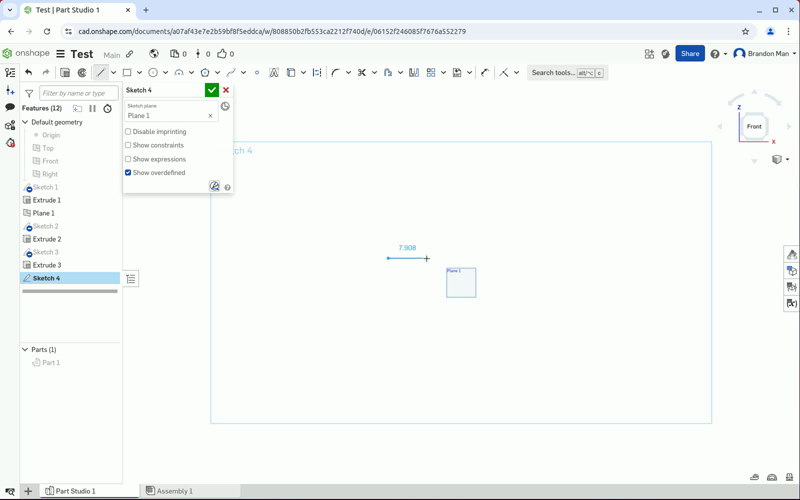
click(426, 258)
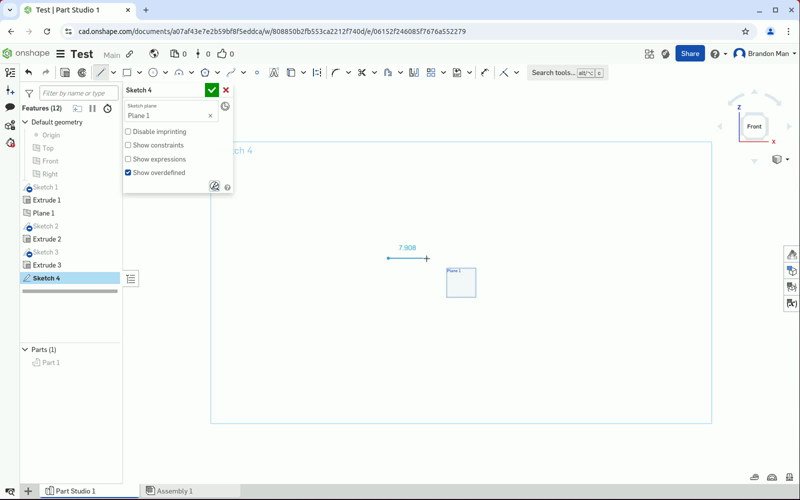
key_up(shift)
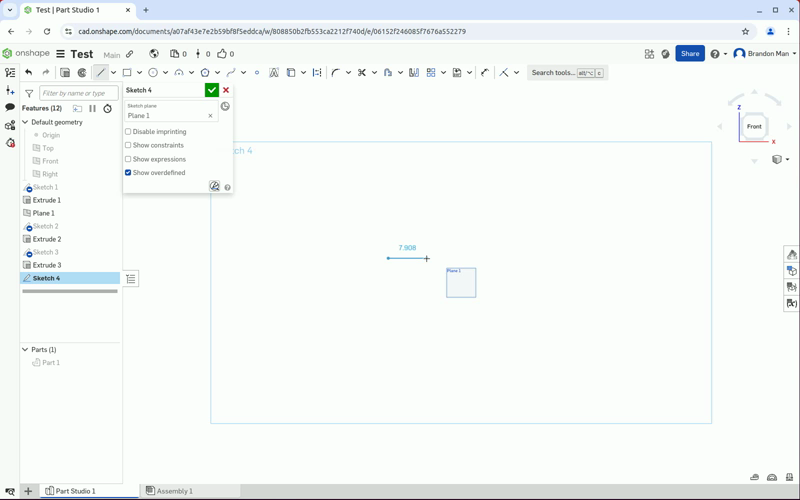
key_down(shift)
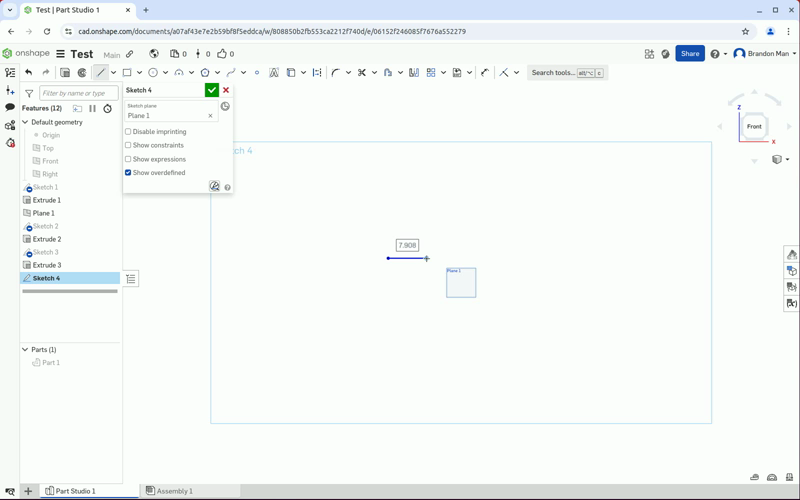
mouse_move(456, 258)
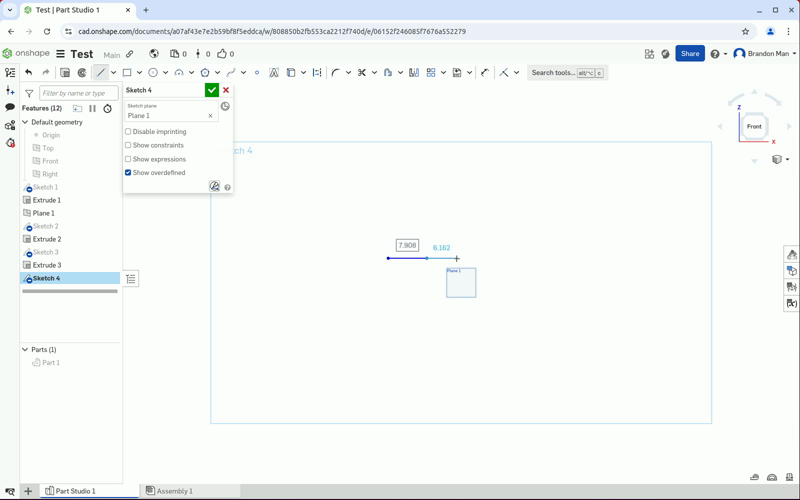
mouse_move(426, 219)
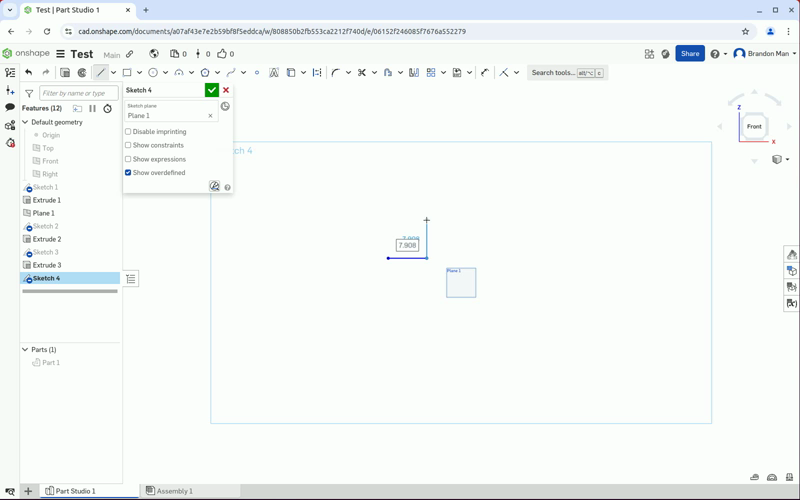
click(426, 219)
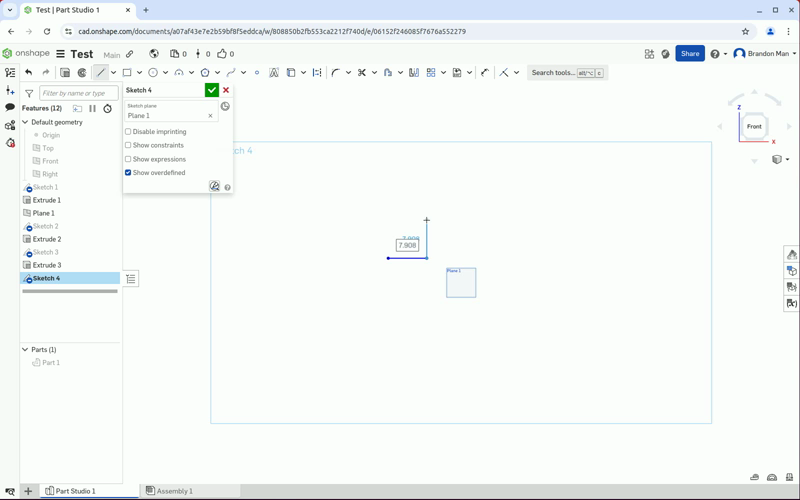
key_up(shift)
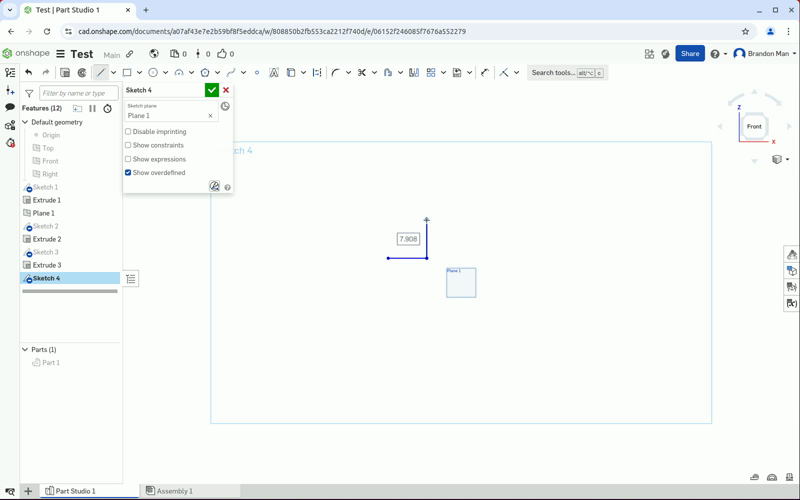
key_down(shift)
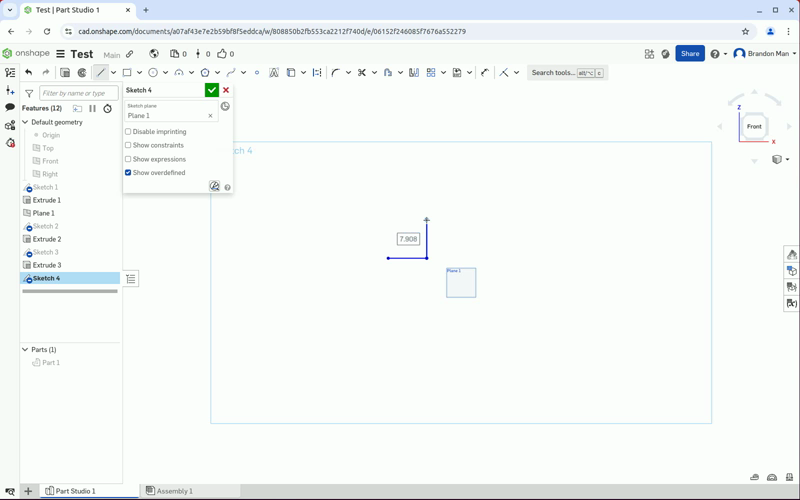
mouse_move(456, 219)
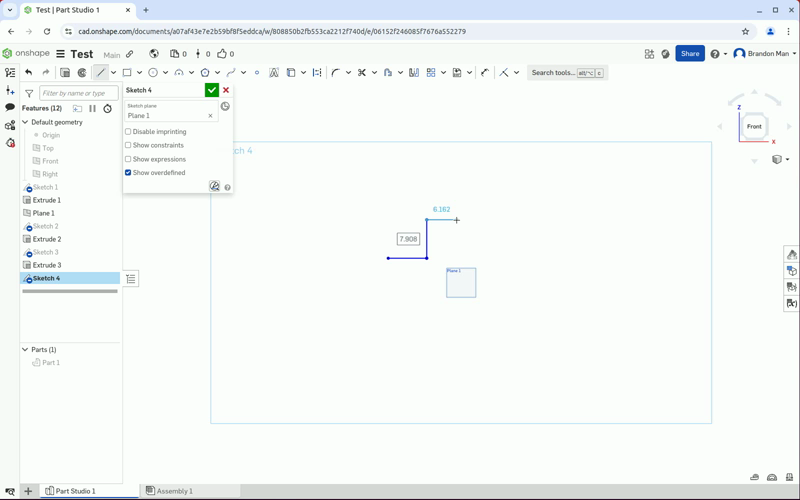
mouse_move(388, 219)
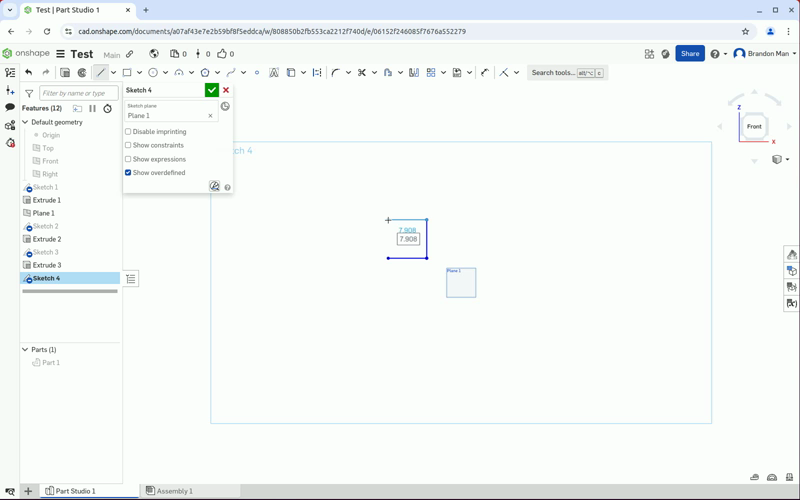
click(388, 219)
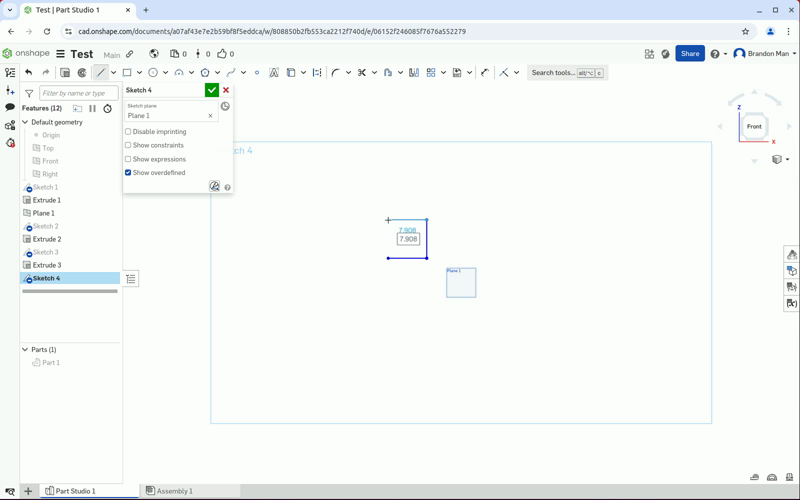
key_up(shift)
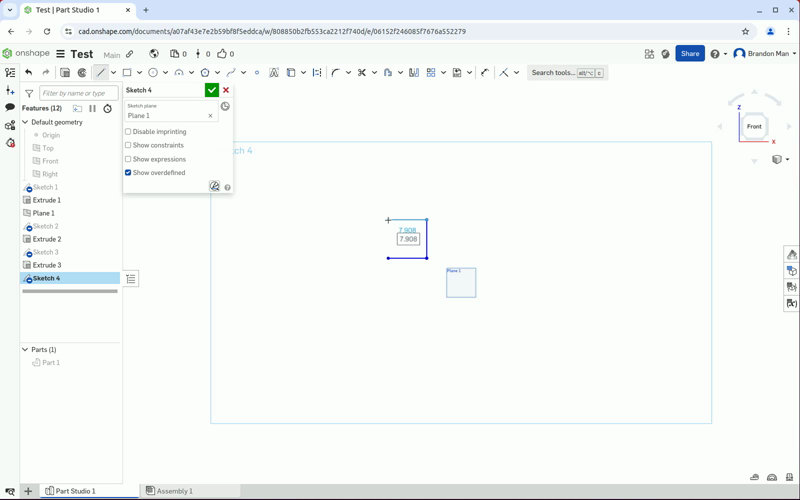
mouse_move(418, 219)
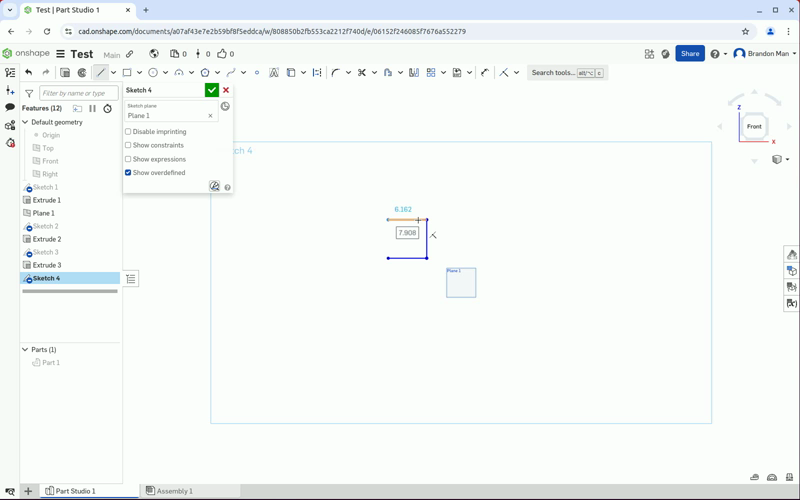
key_down(shift)
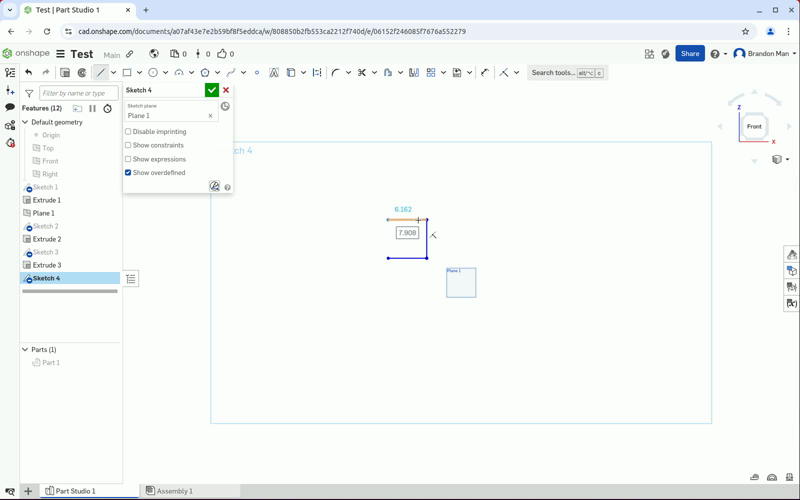
mouse_move(388, 258)
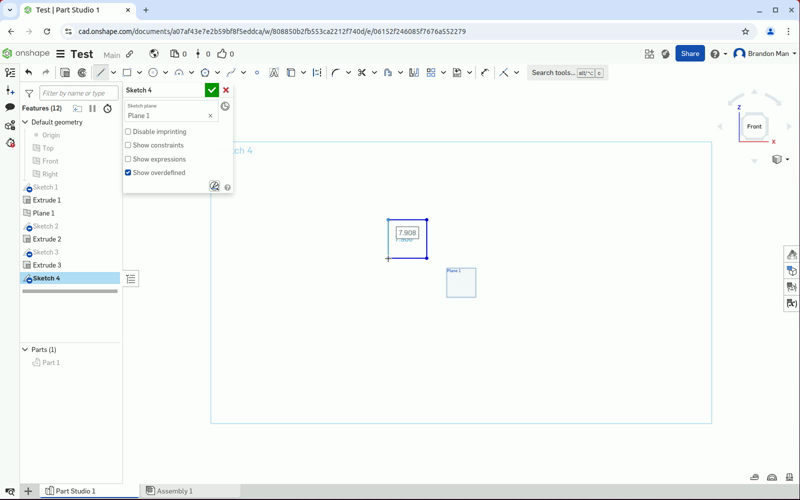
key_up(shift)
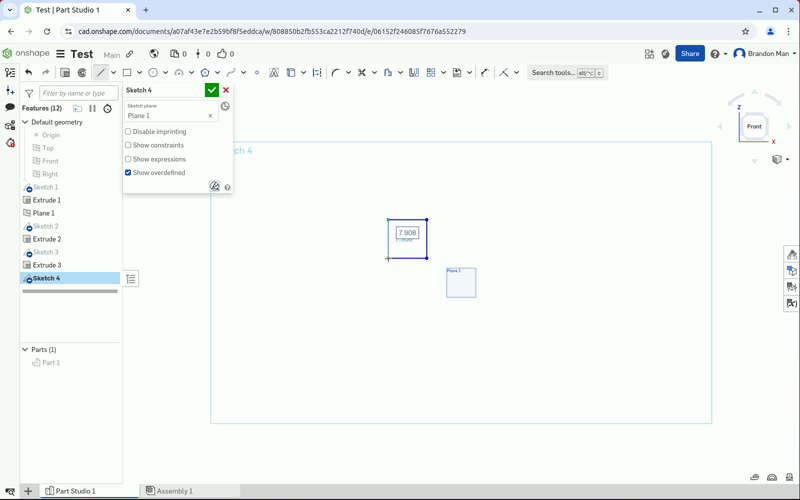
click(388, 258)
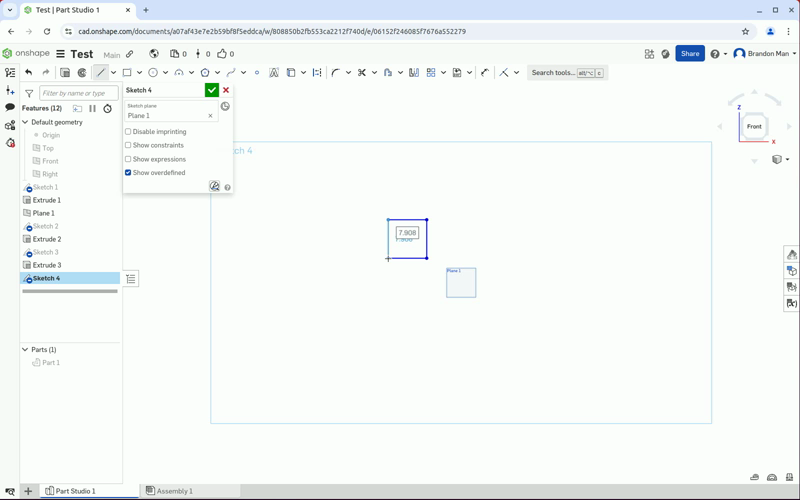
key(esc)
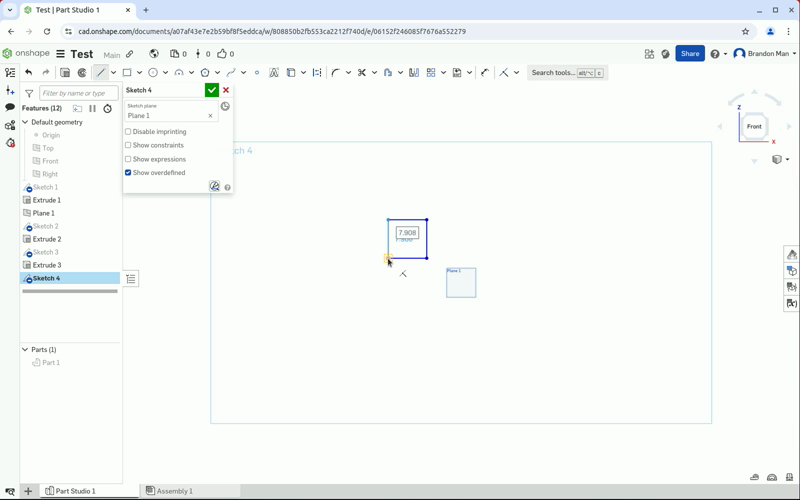
key(l)
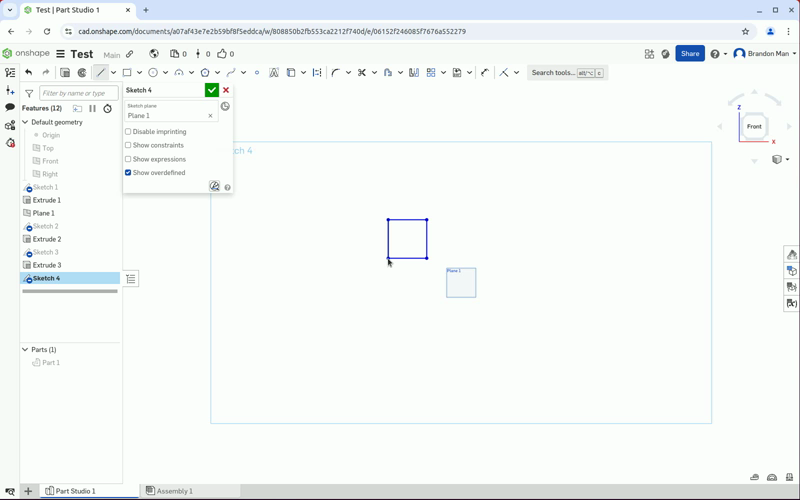
key_down(shift)
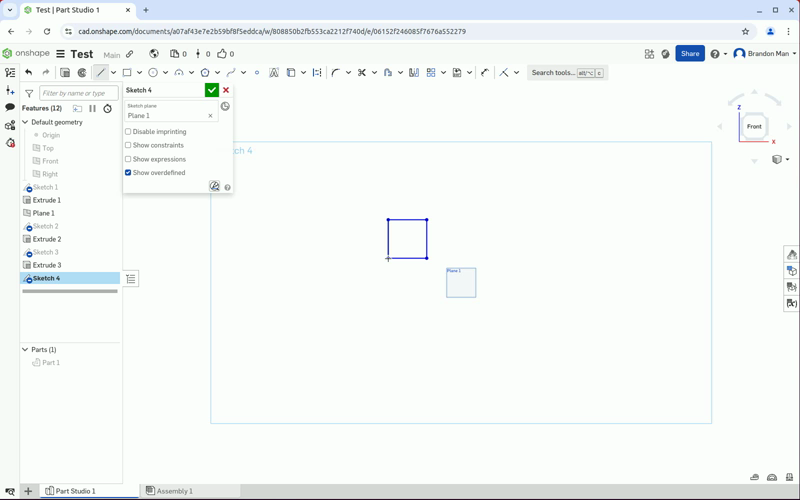
mouse_move(389, 257)
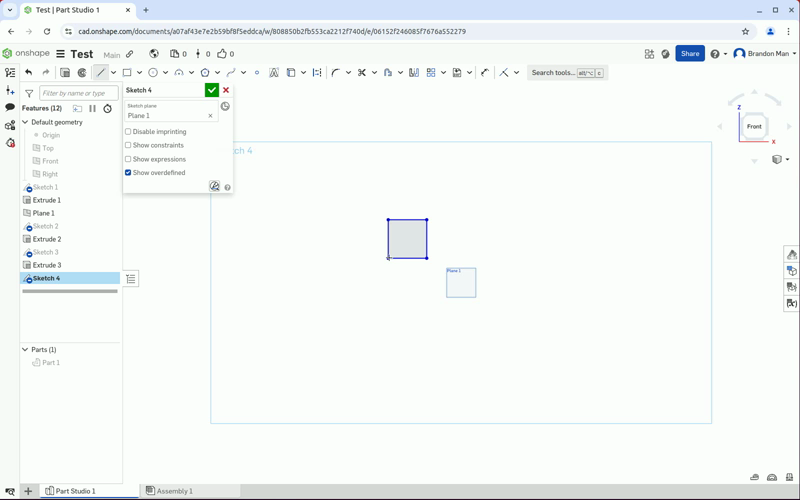
scroll(6)
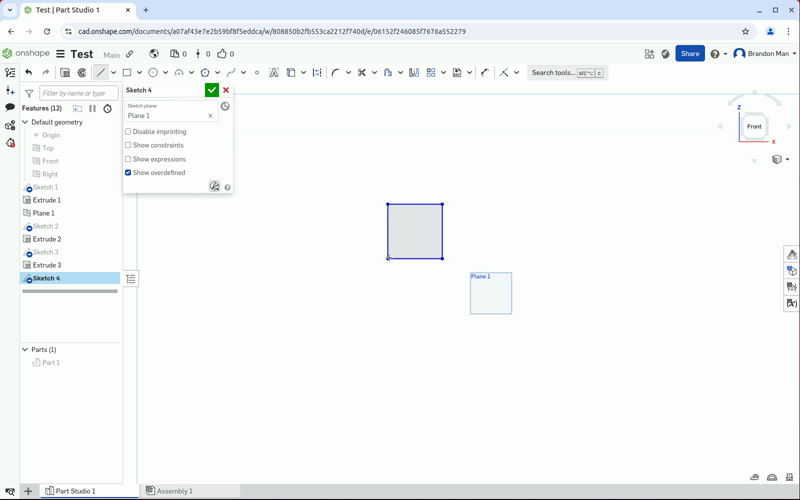
scroll(6)
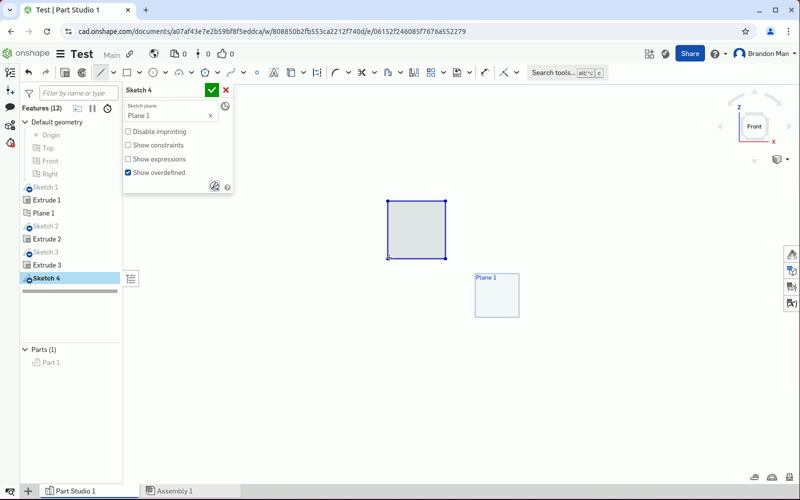
scroll(6)
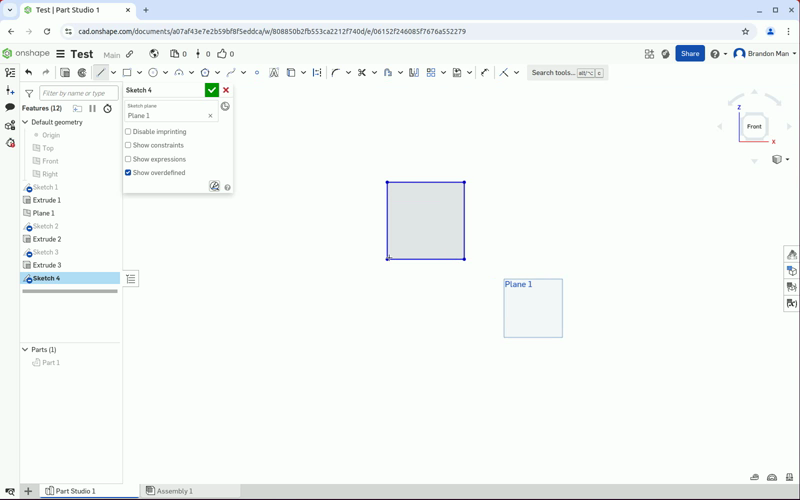
scroll(6)
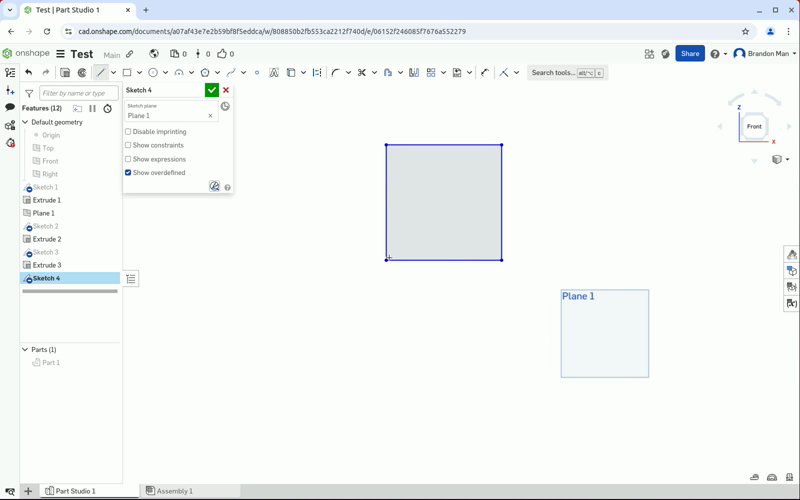
scroll(6)
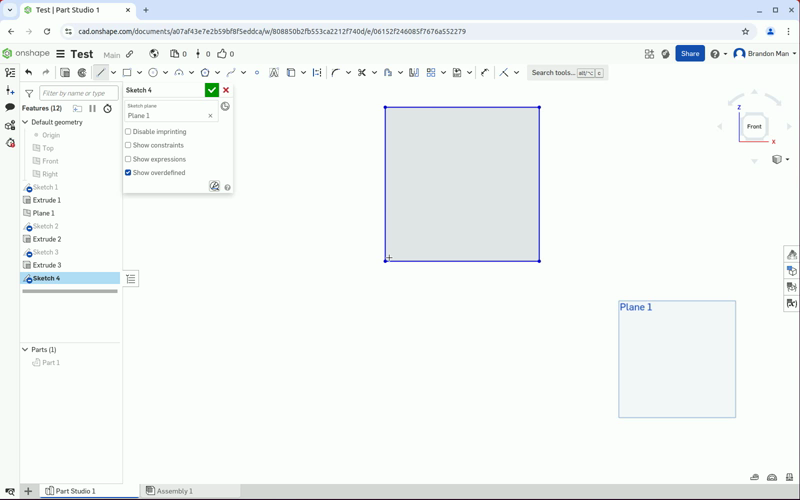
scroll(6)
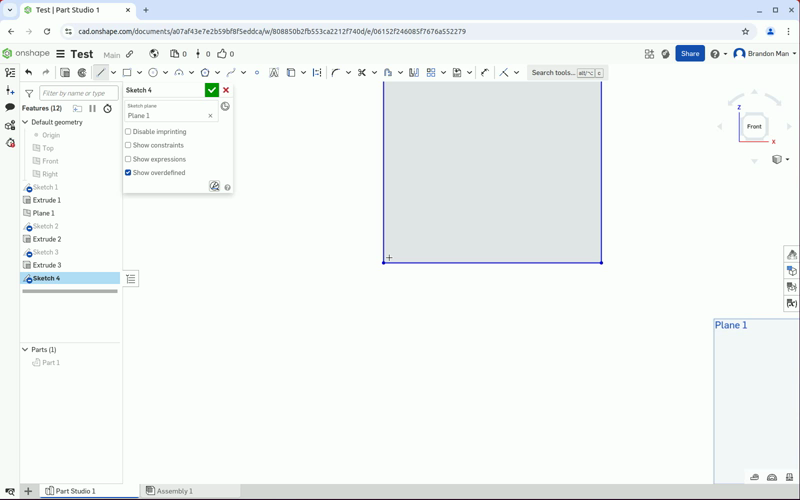
scroll(6)
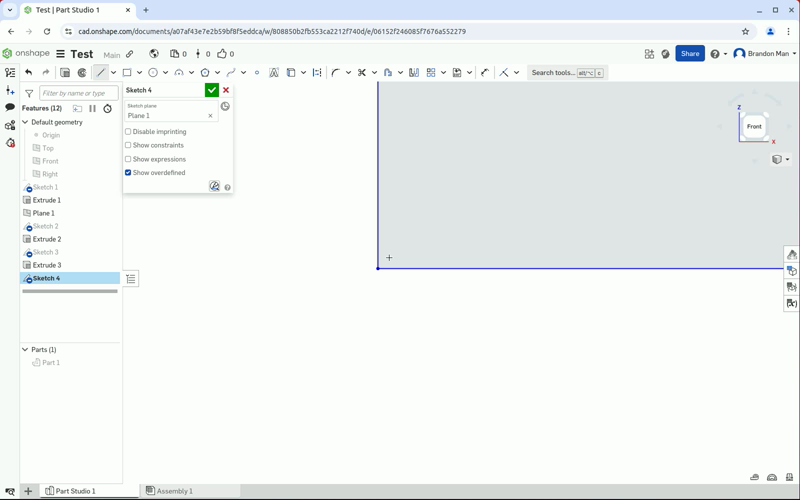
click(389, 257)
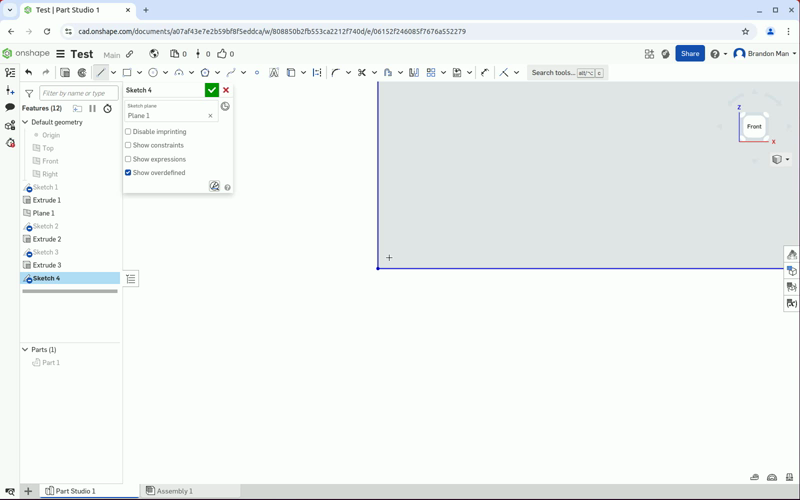
scroll(-6)
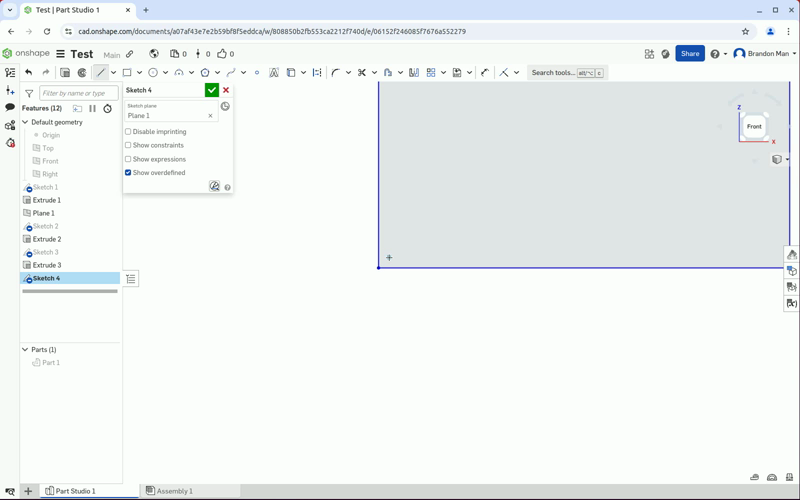
scroll(-6)
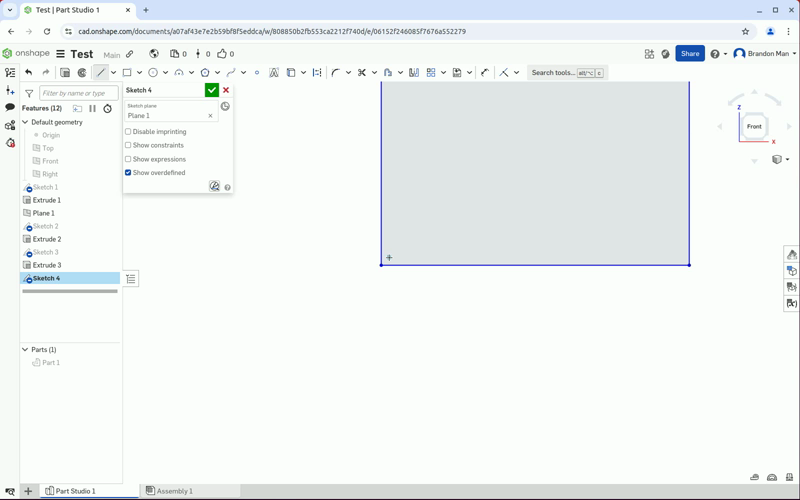
scroll(-6)
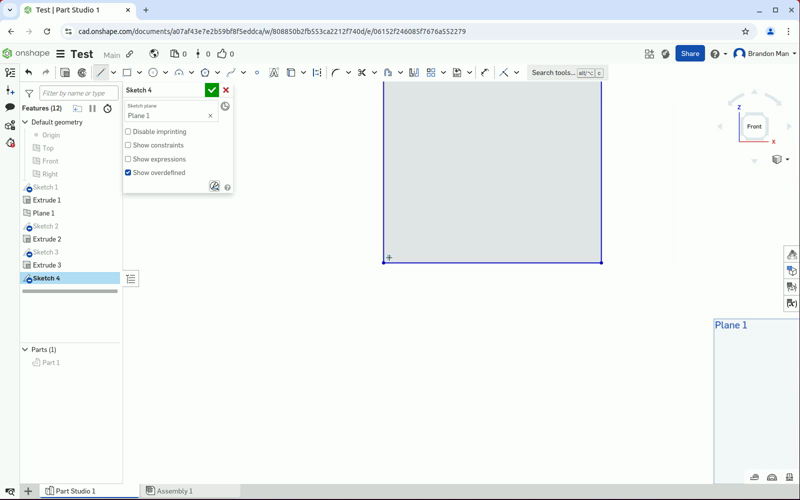
scroll(-6)
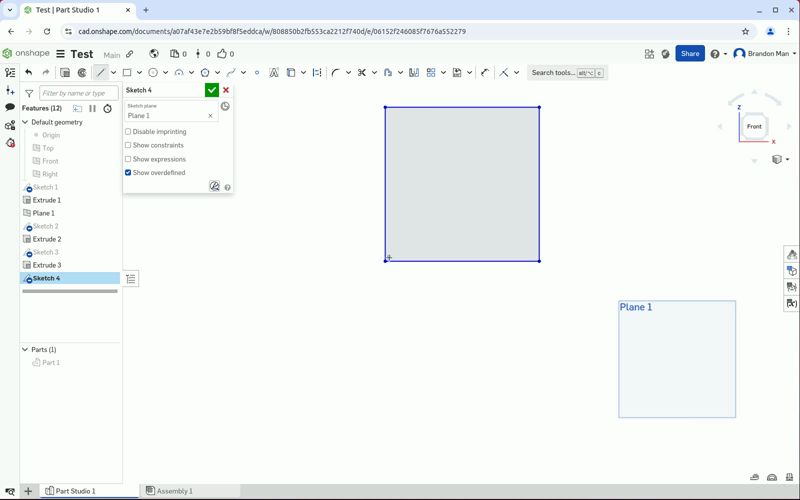
scroll(-6)
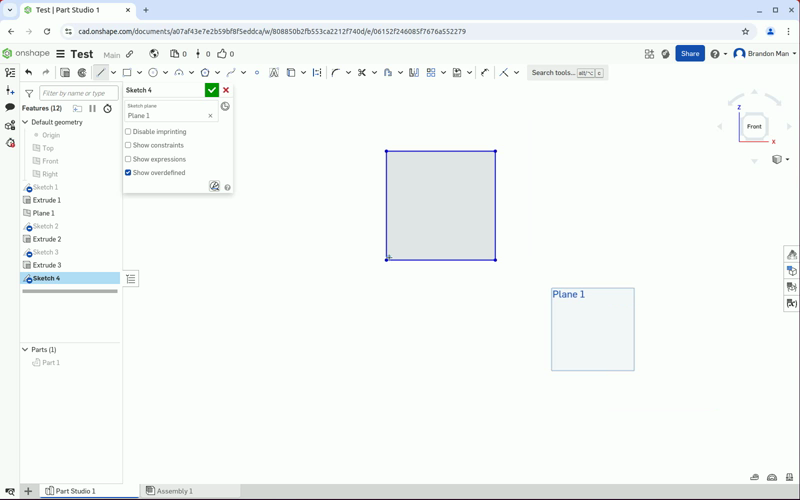
scroll(-6)
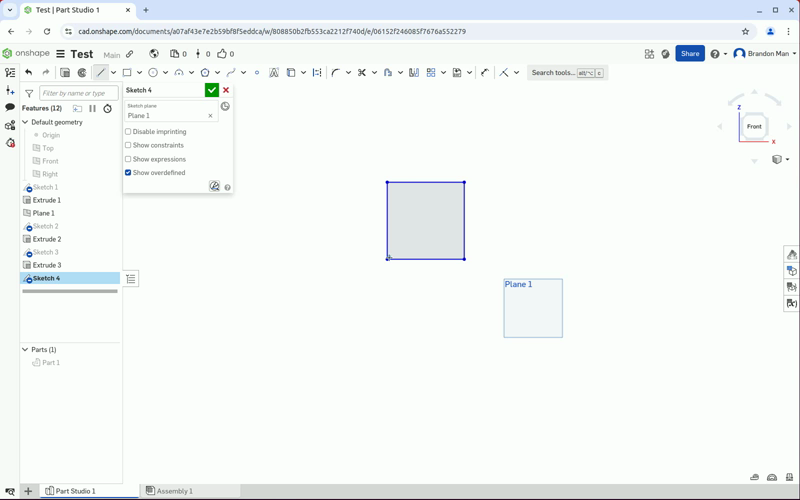
scroll(-6)
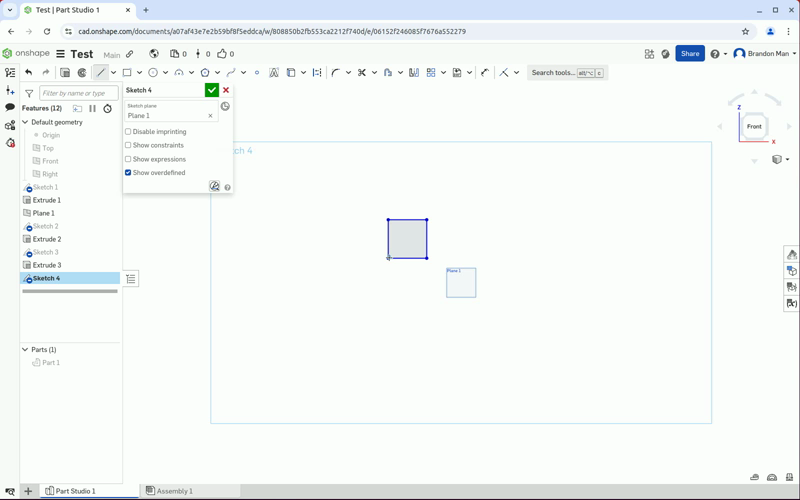
key_up(shift)
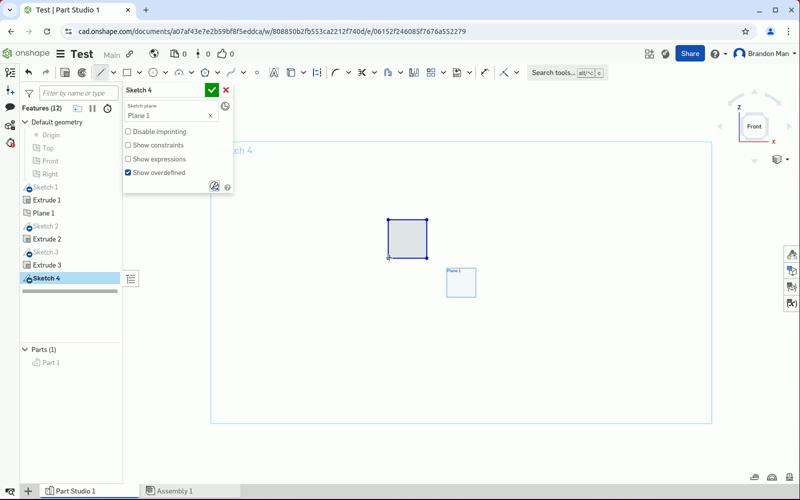
key_down(shift)
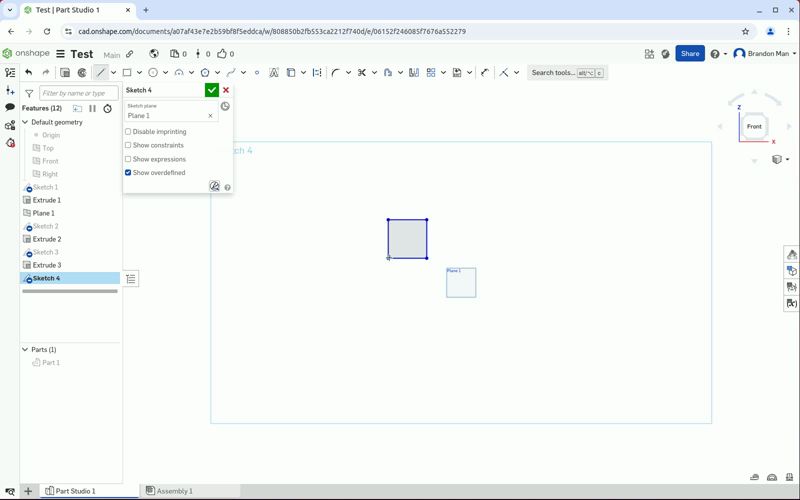
mouse_move(419, 257)
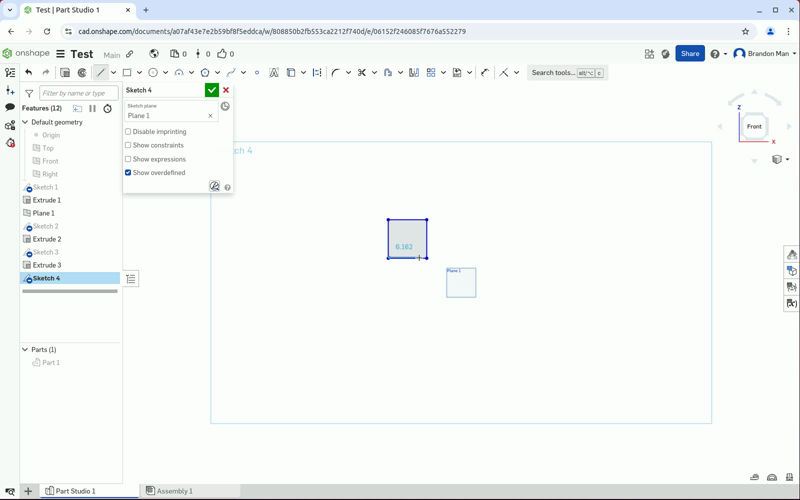
mouse_move(425, 257)
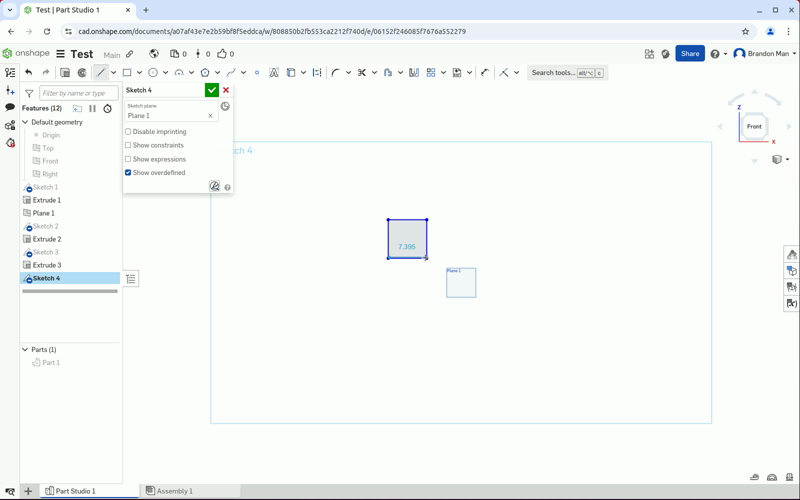
scroll(6)
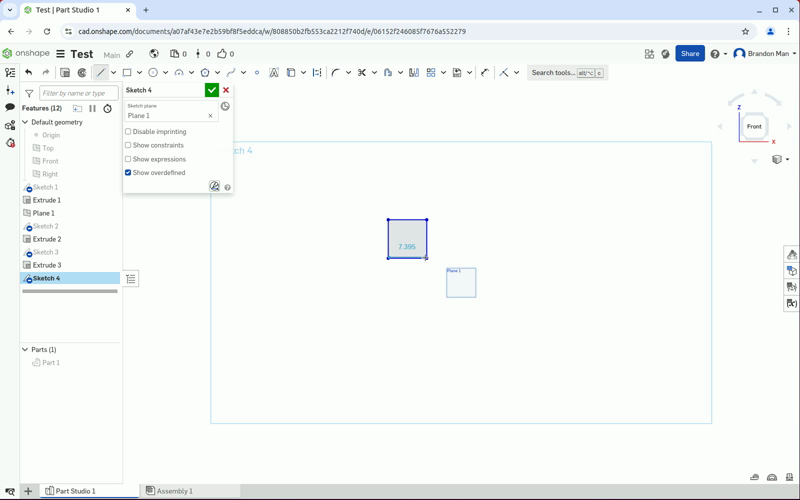
scroll(6)
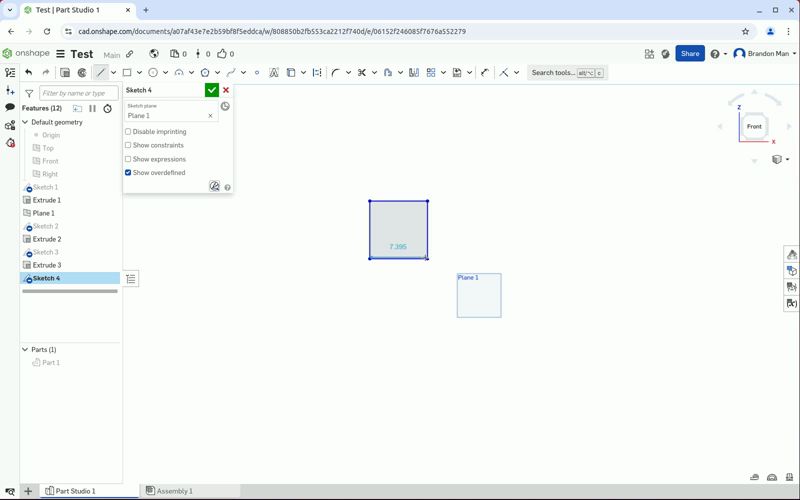
scroll(6)
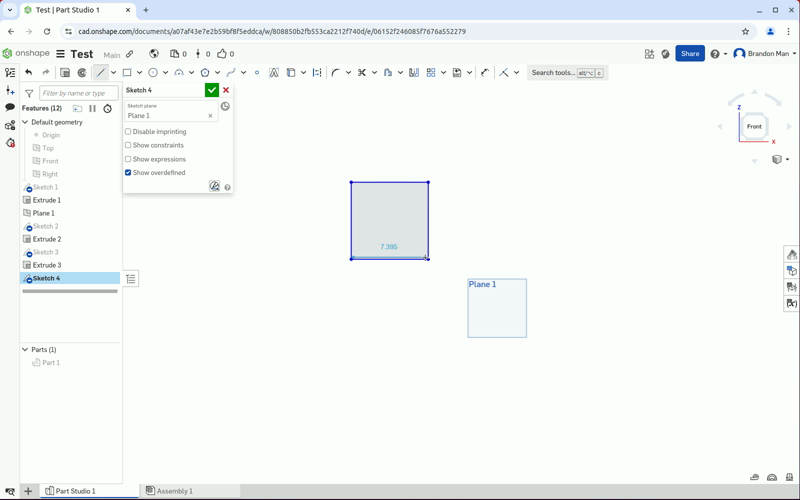
scroll(6)
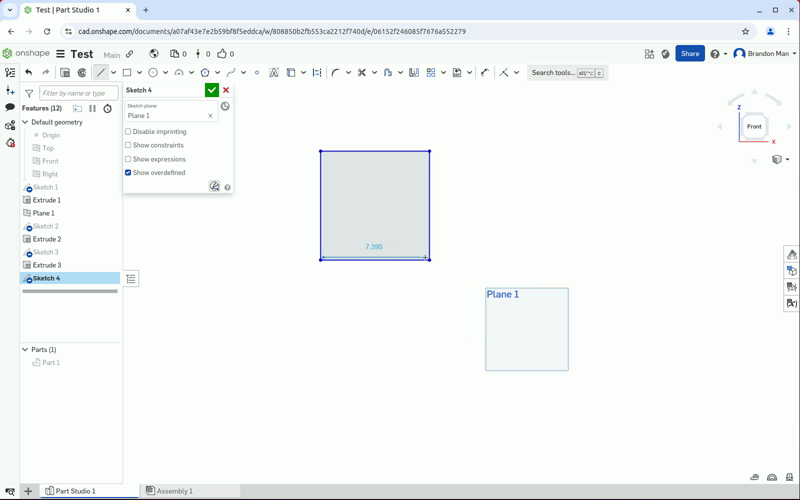
scroll(6)
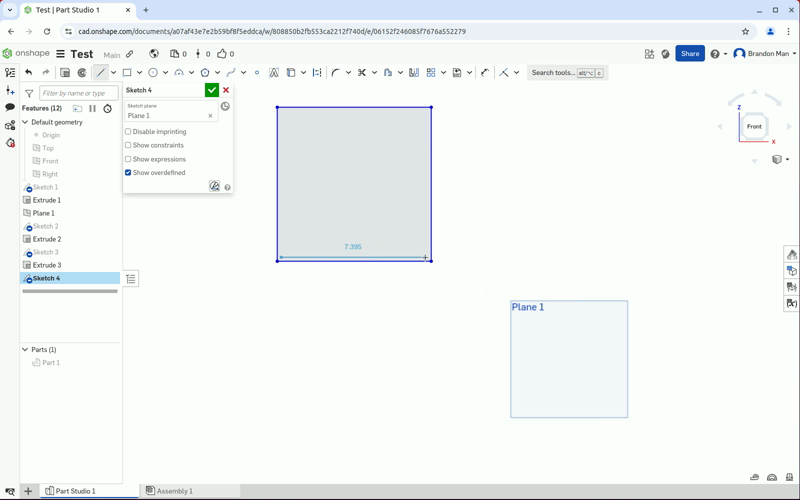
scroll(6)
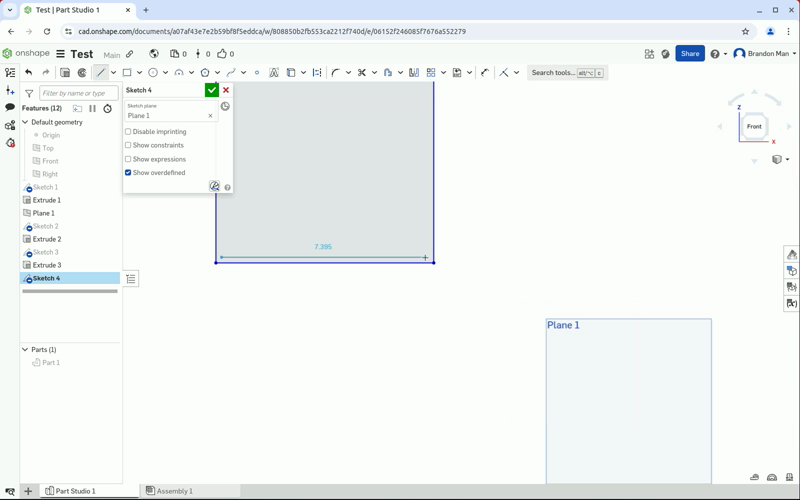
scroll(6)
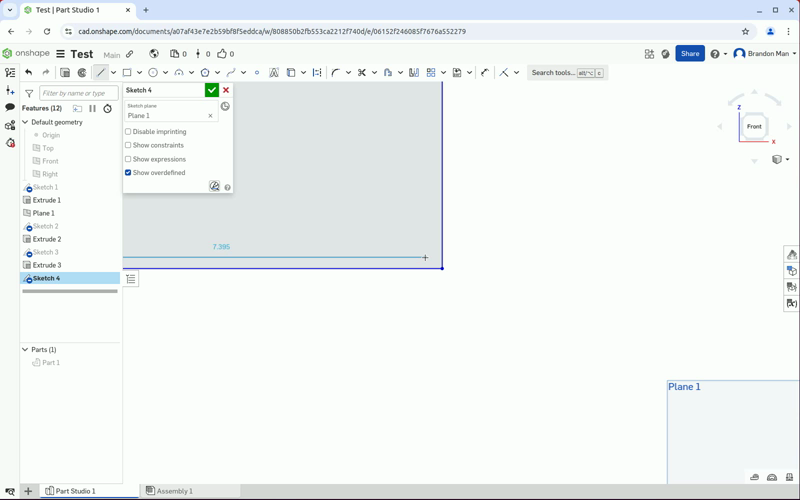
click(425, 257)
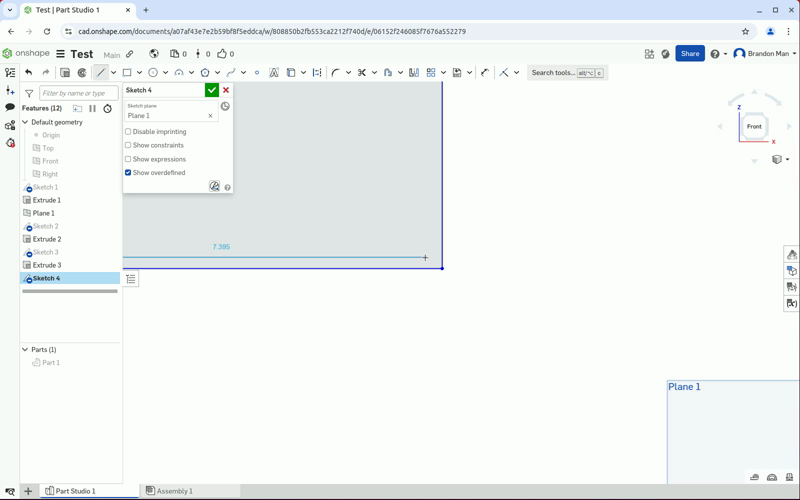
scroll(-6)
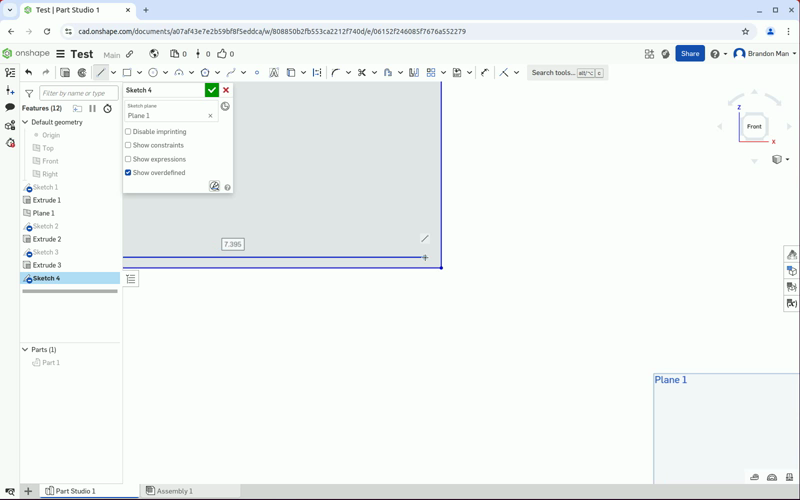
scroll(-6)
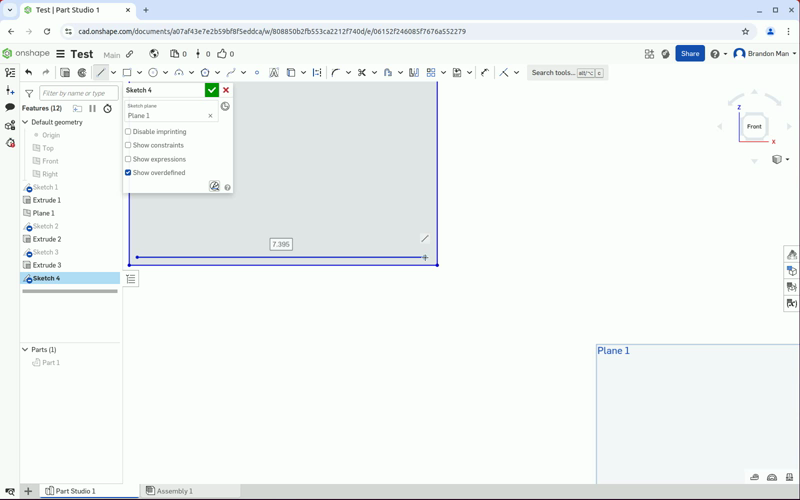
scroll(-6)
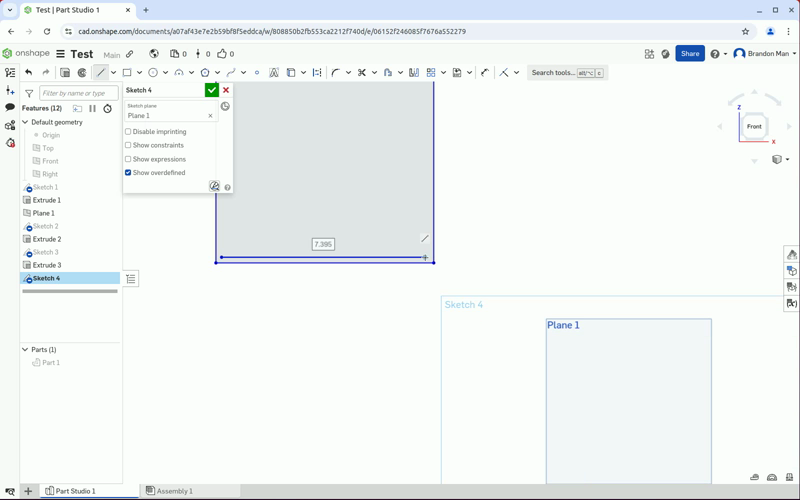
scroll(-6)
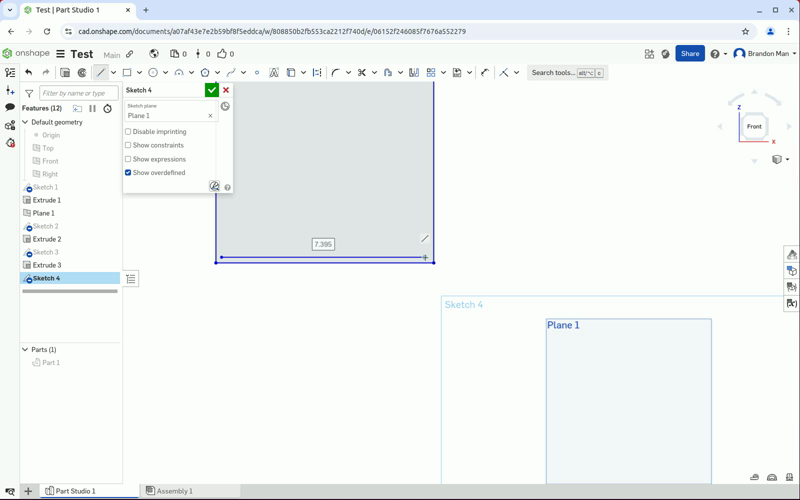
scroll(-6)
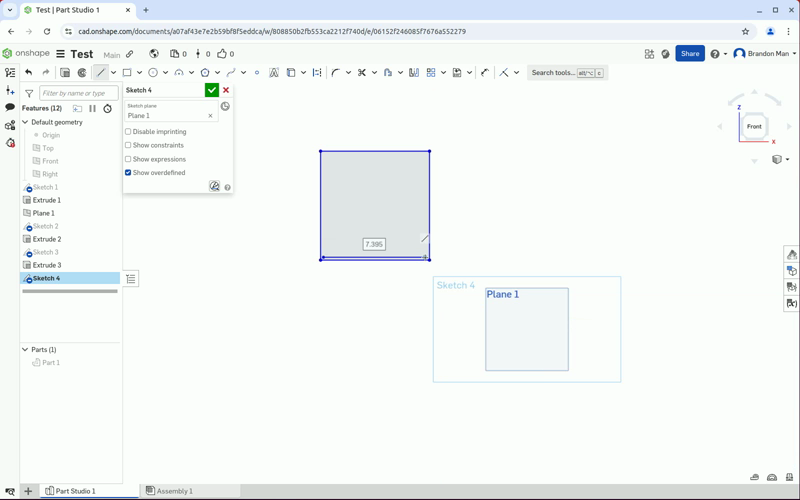
scroll(-6)
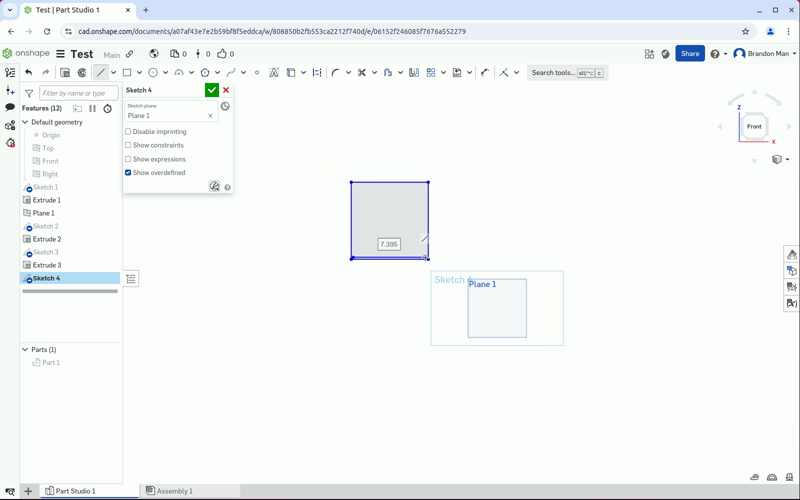
scroll(-6)
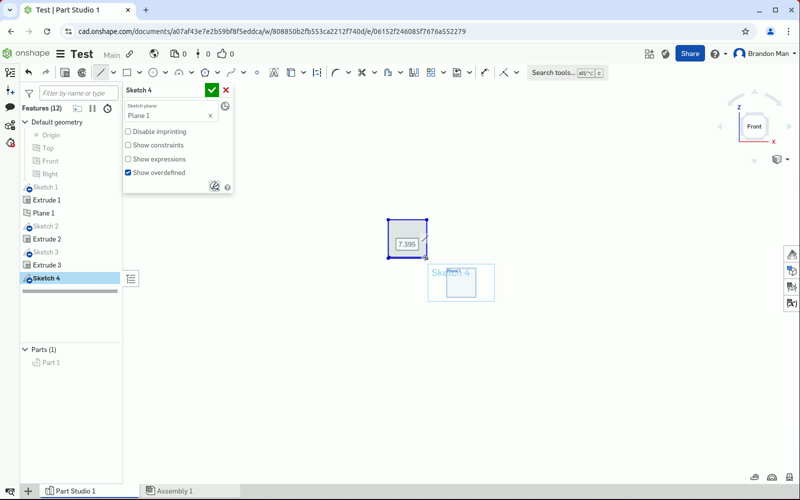
key_up(shift)
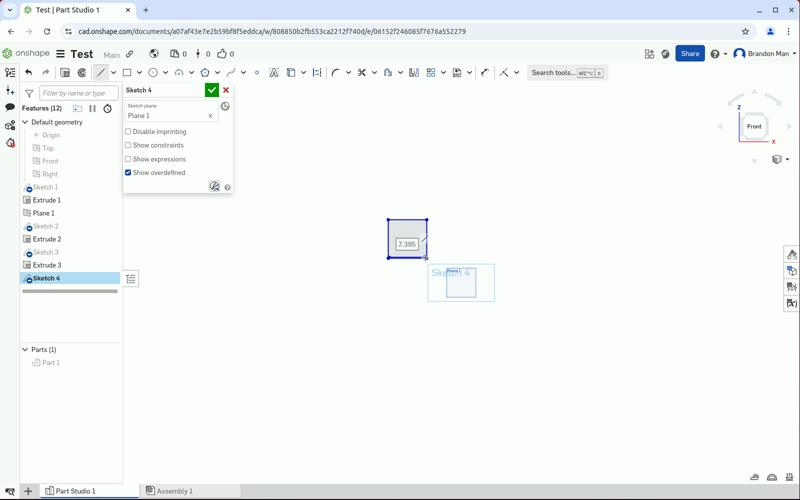
key_down(shift)
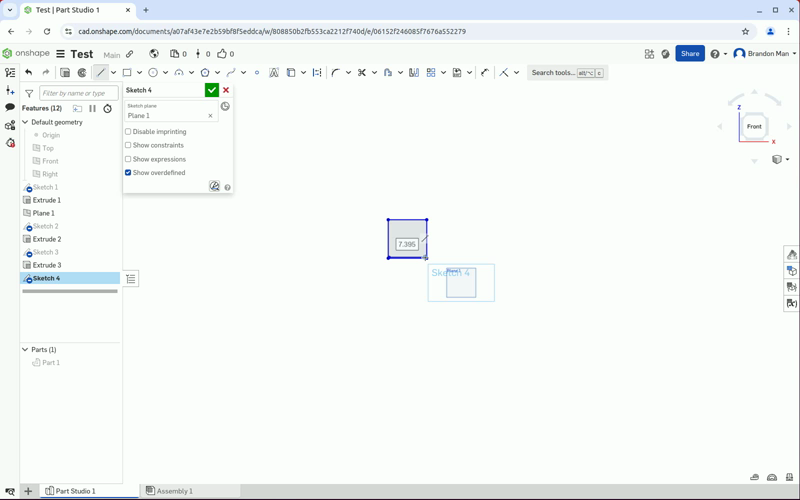
mouse_move(455, 257)
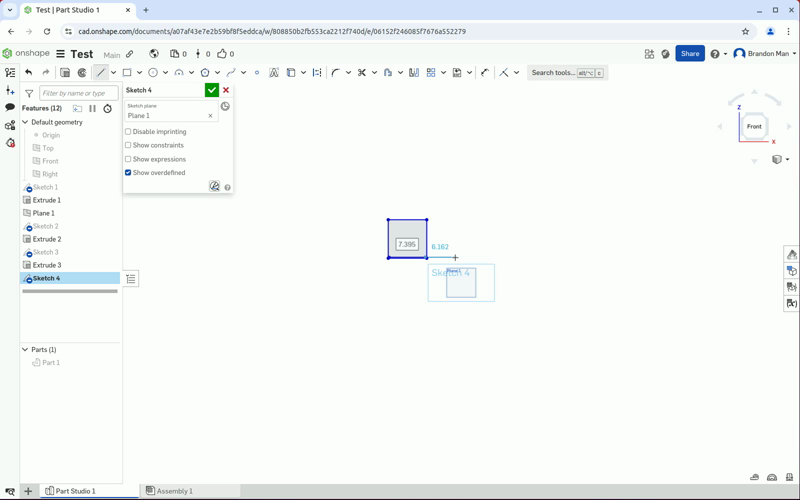
mouse_move(425, 221)
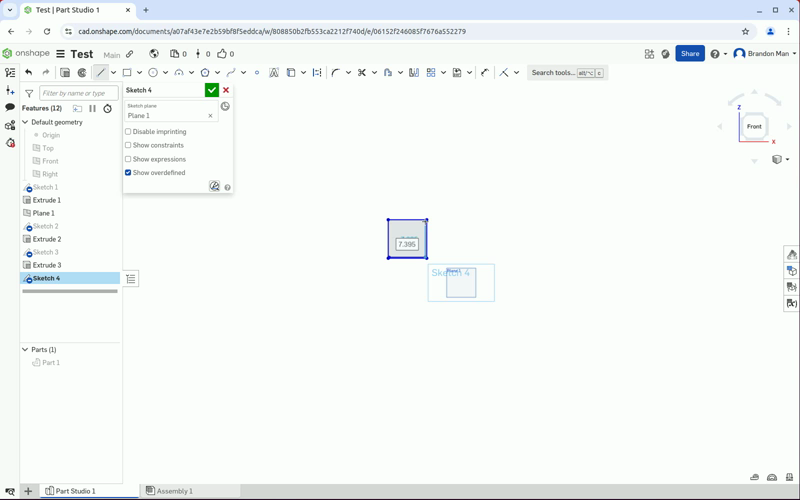
scroll(6)
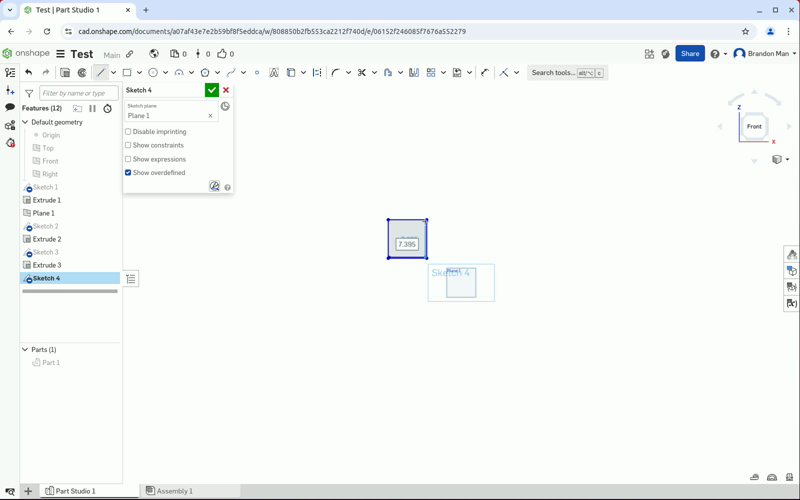
scroll(6)
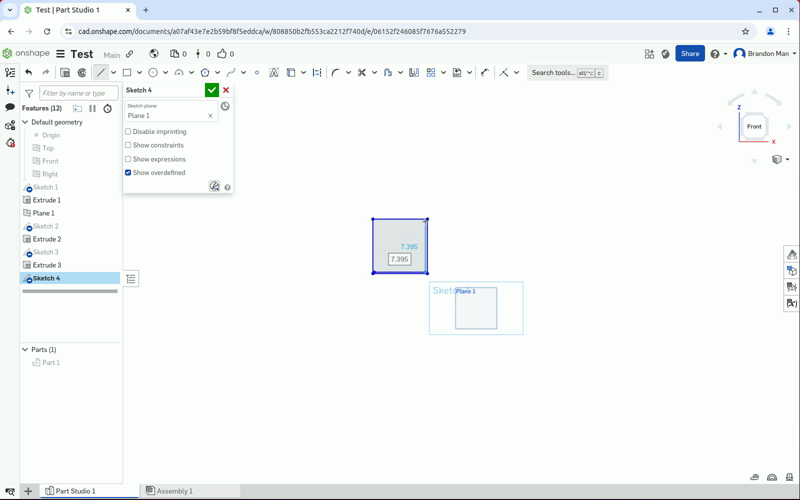
scroll(6)
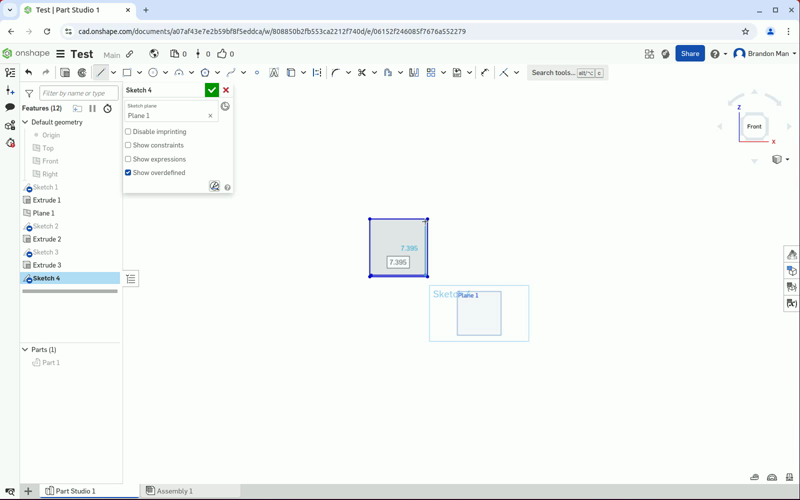
scroll(6)
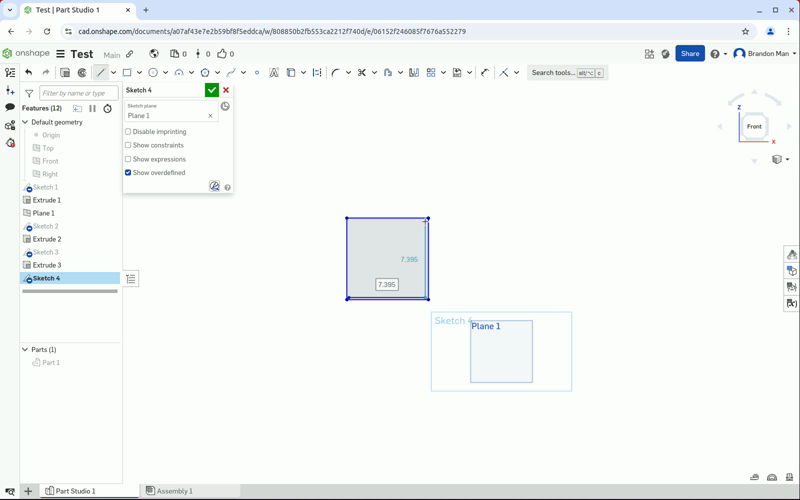
scroll(6)
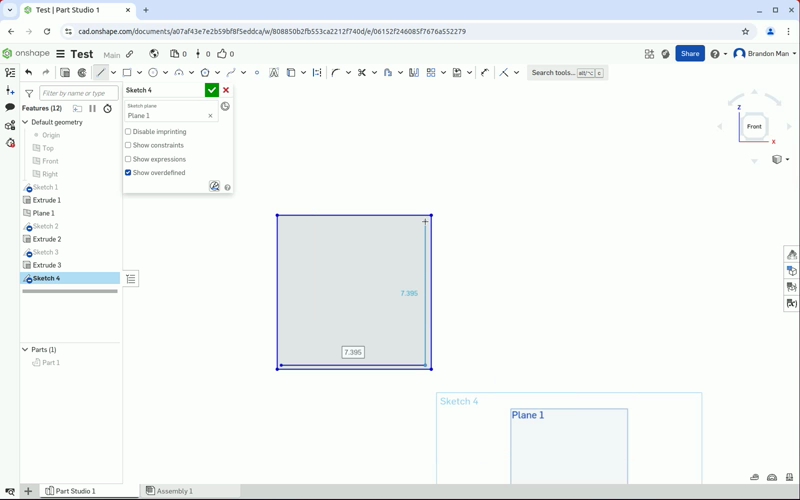
scroll(6)
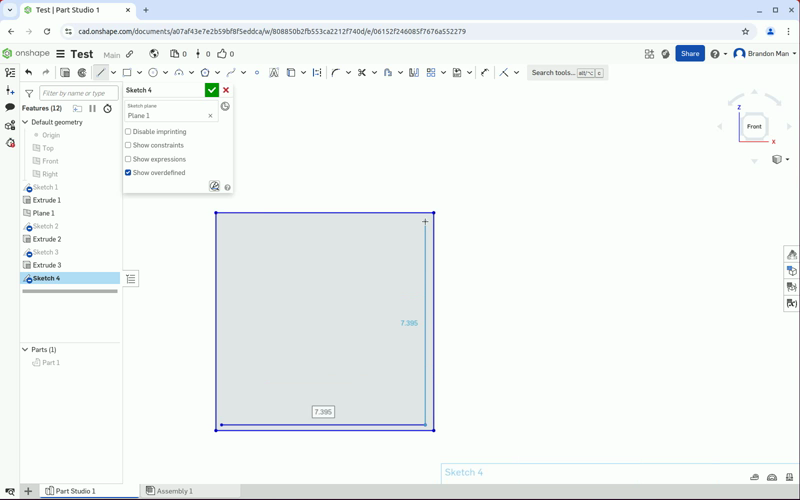
scroll(6)
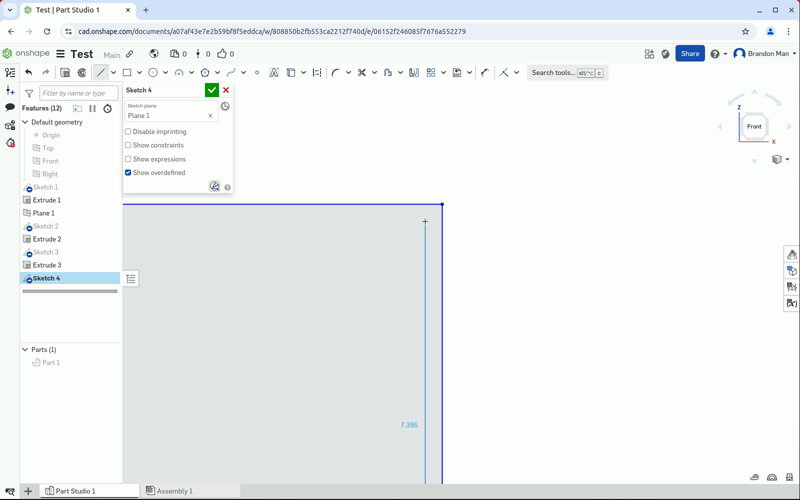
click(425, 221)
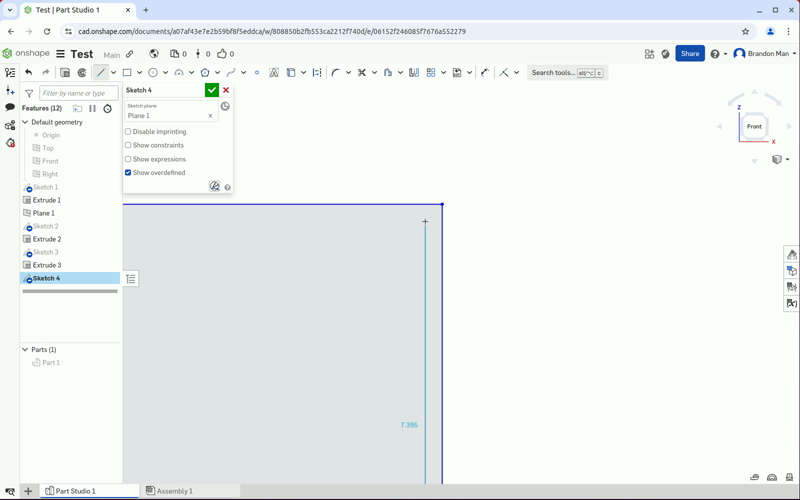
scroll(-6)
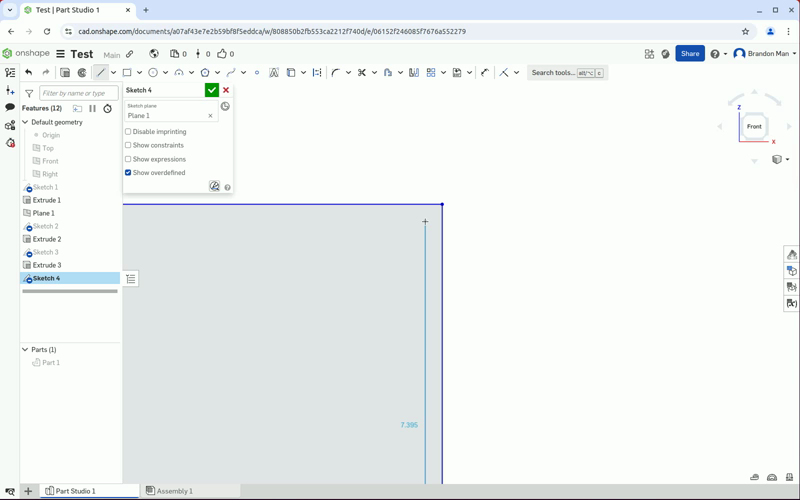
scroll(-6)
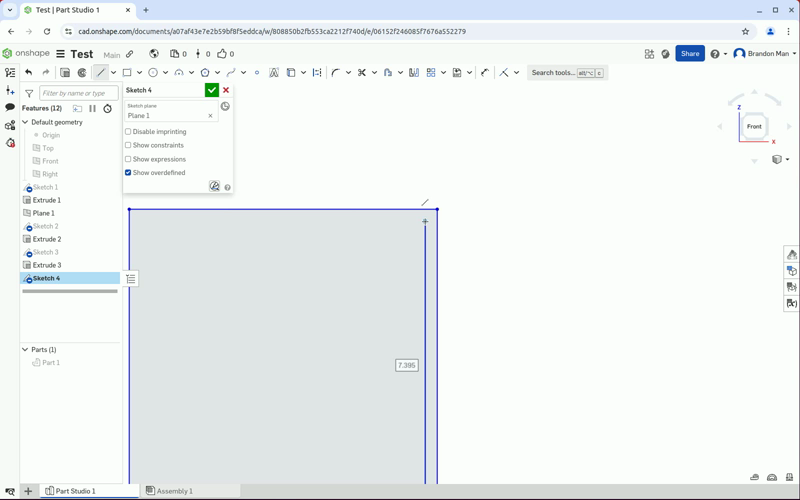
scroll(-6)
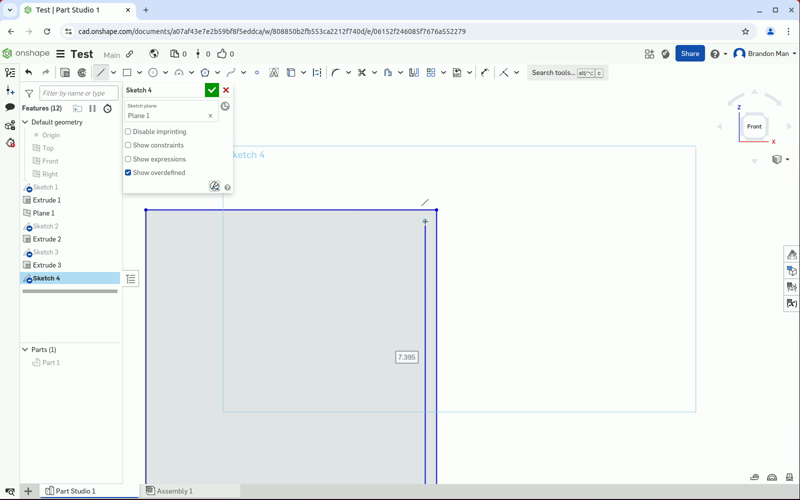
scroll(-6)
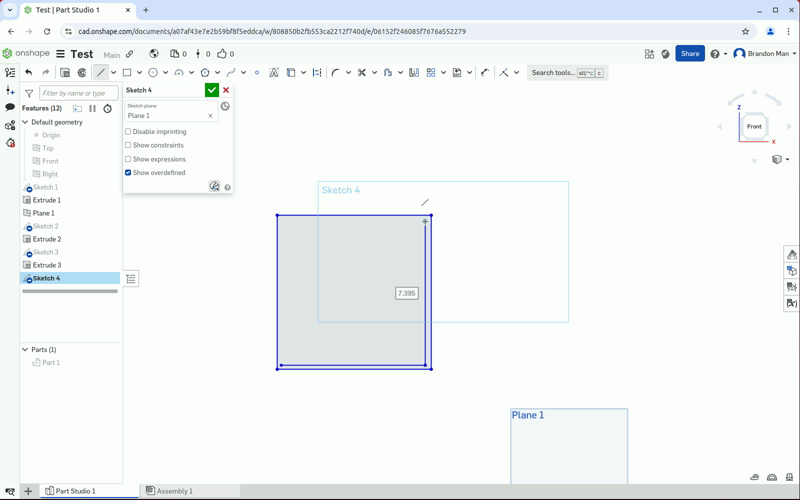
scroll(-6)
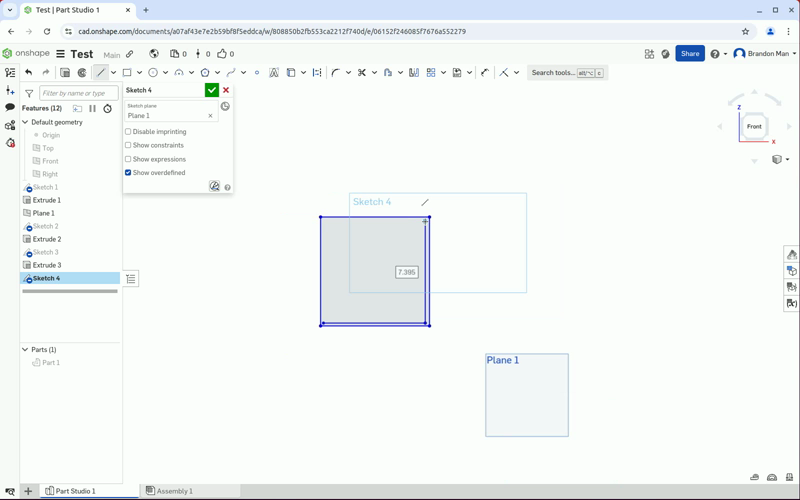
scroll(-6)
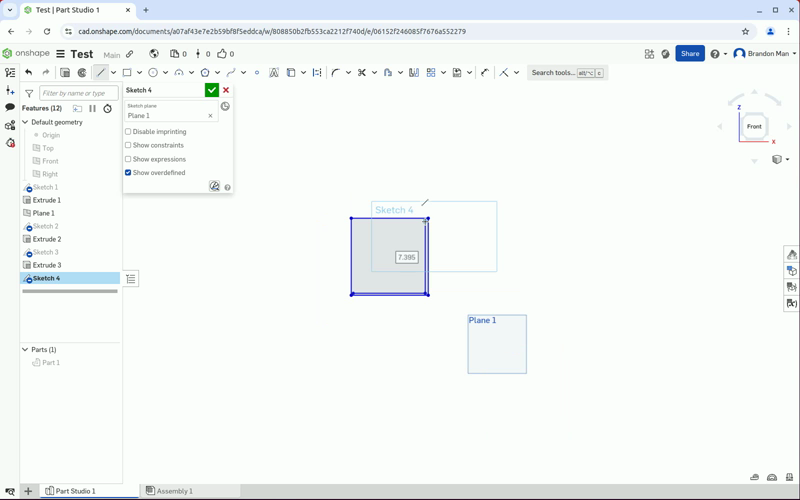
scroll(-6)
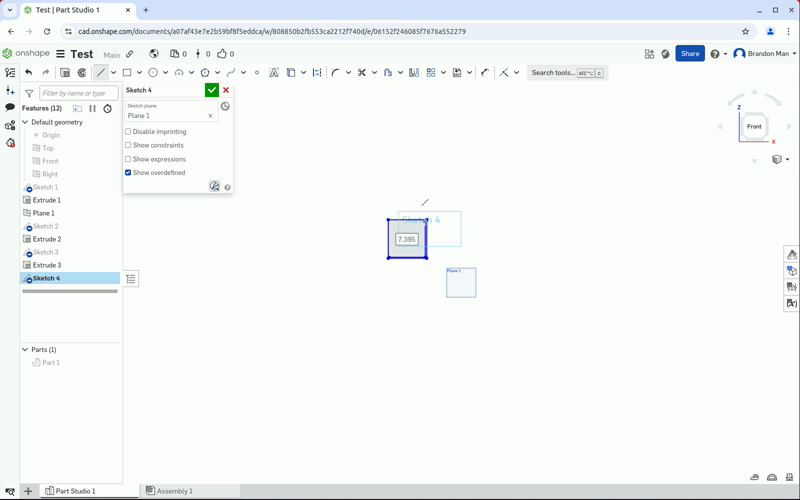
key_up(shift)
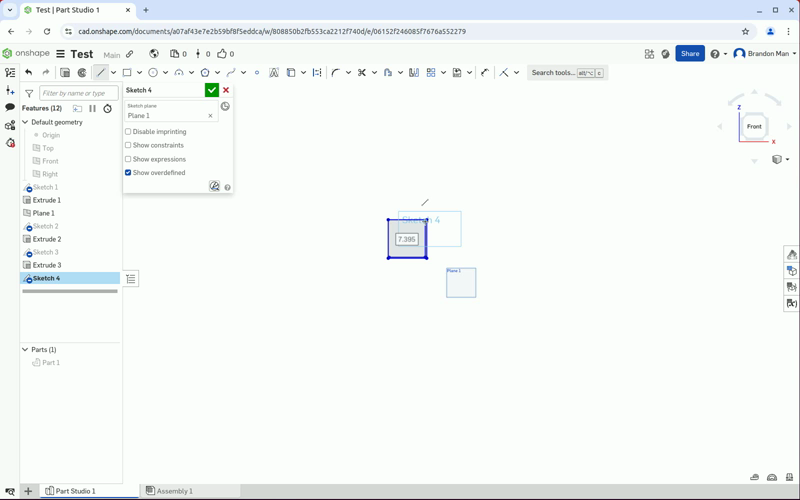
key_down(shift)
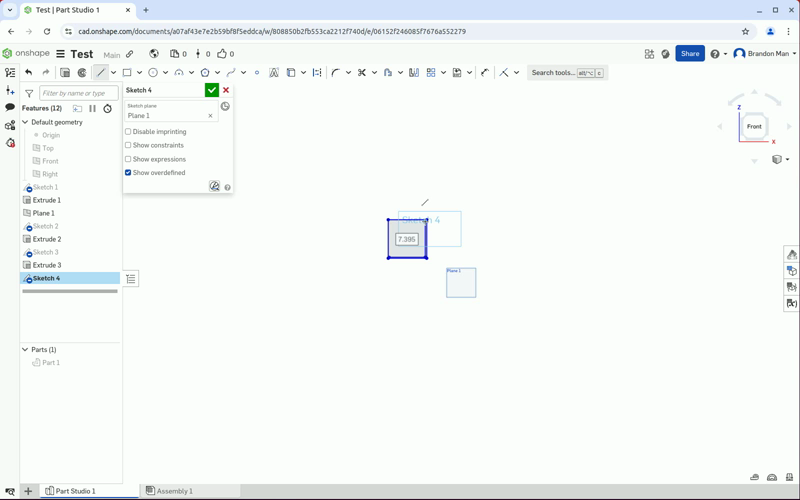
mouse_move(455, 221)
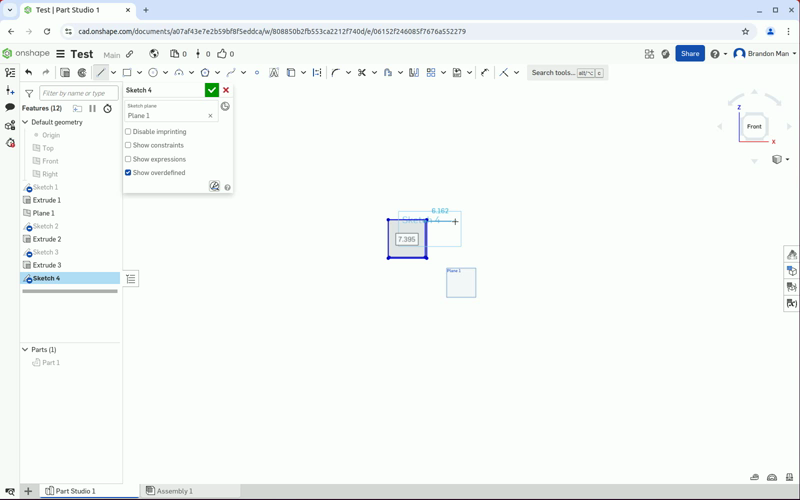
mouse_move(389, 221)
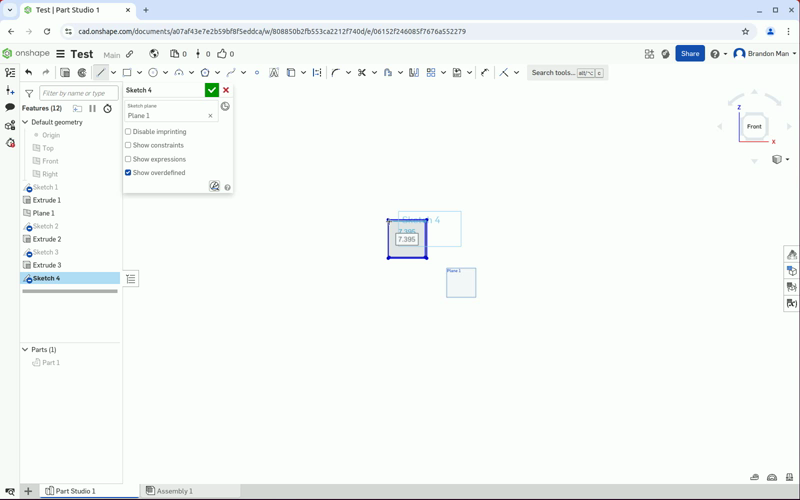
scroll(6)
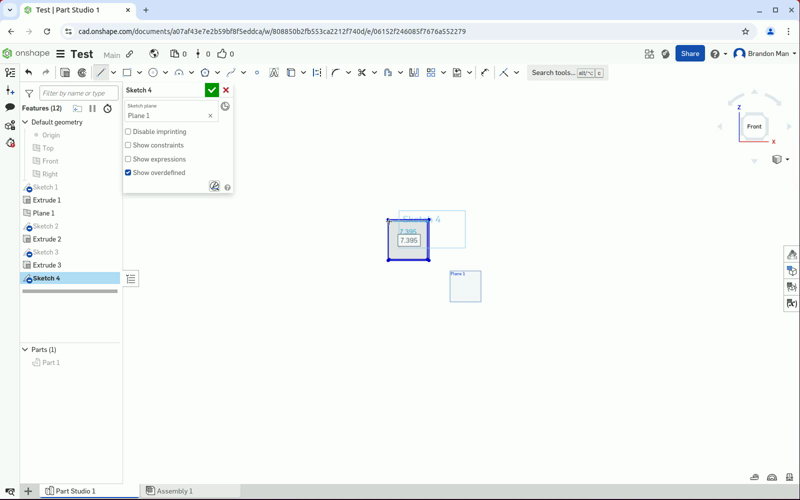
scroll(6)
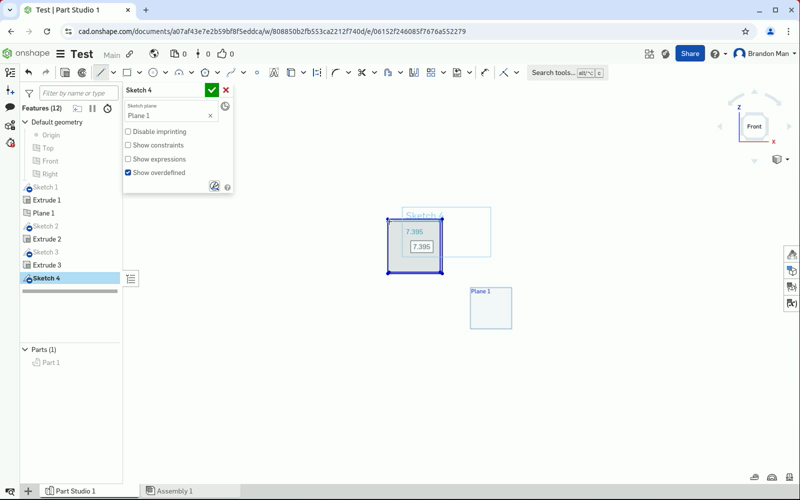
scroll(6)
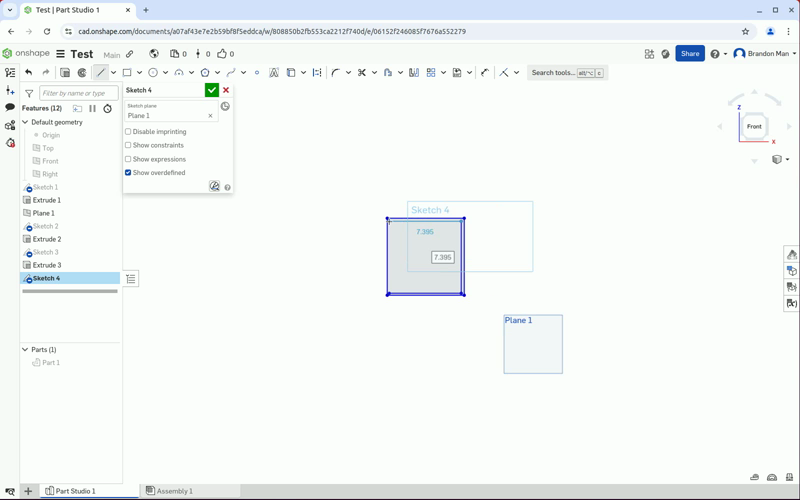
scroll(6)
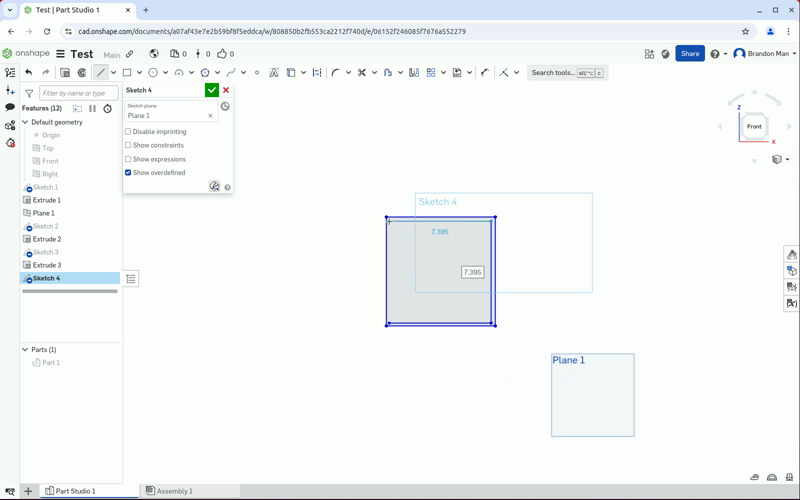
scroll(6)
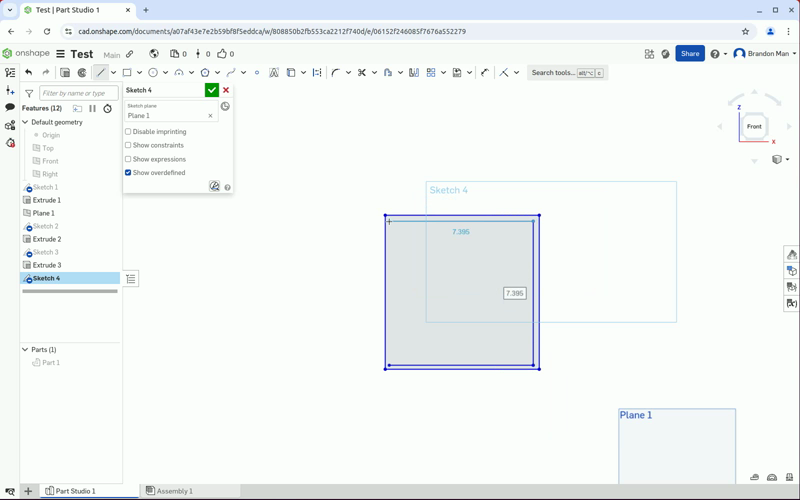
scroll(6)
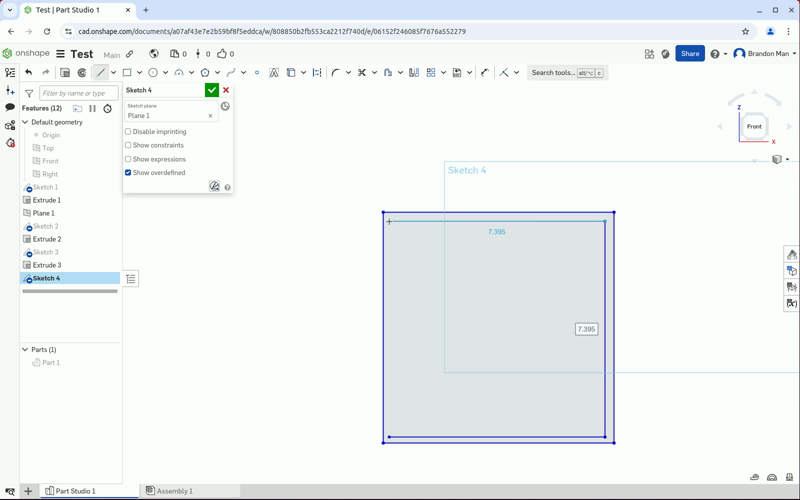
scroll(6)
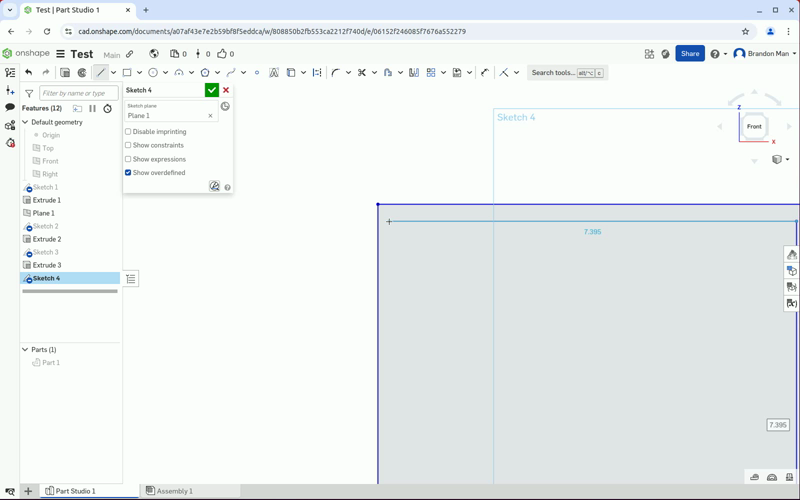
click(389, 221)
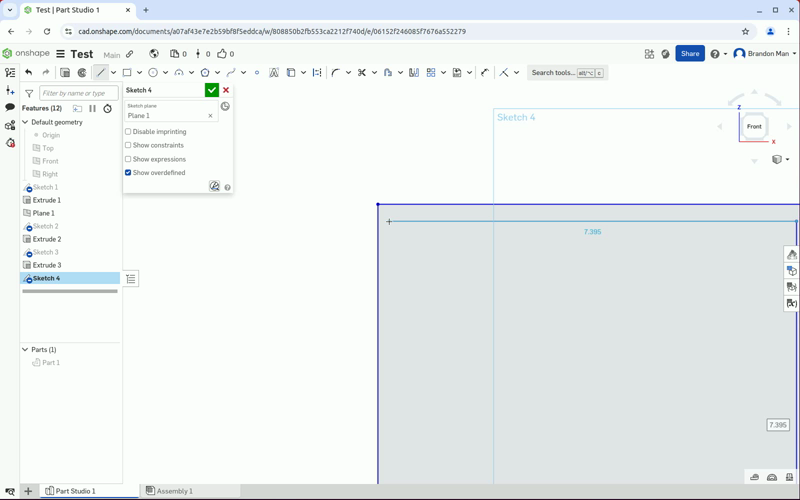
scroll(-6)
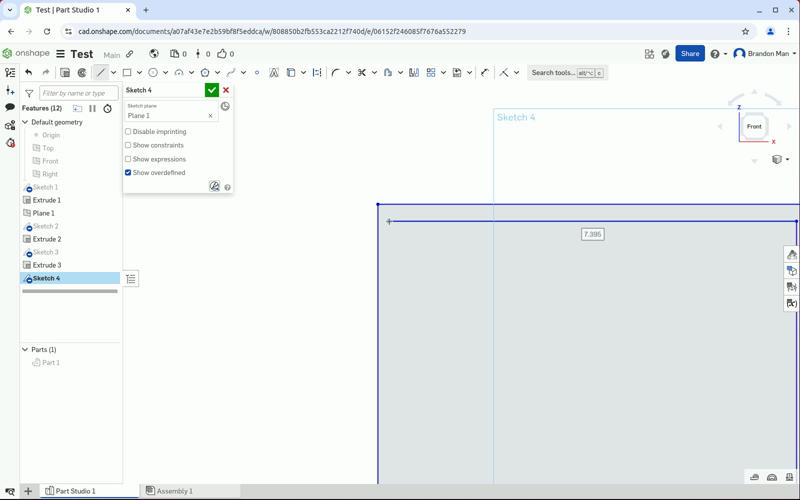
scroll(-6)
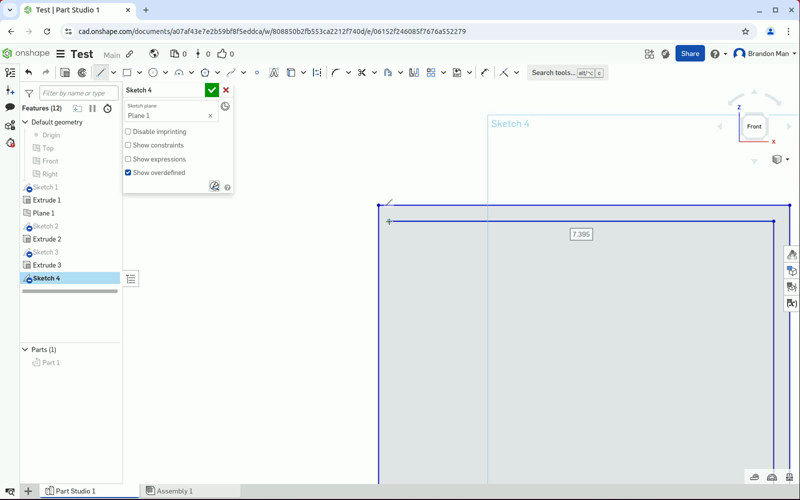
scroll(-6)
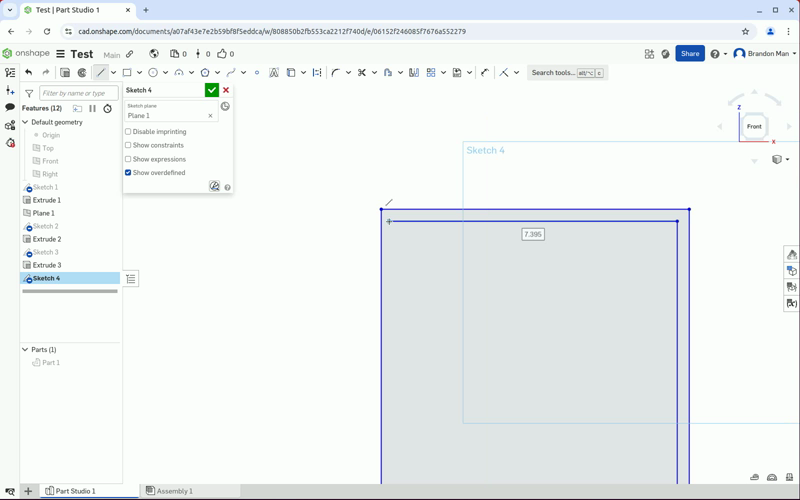
scroll(-6)
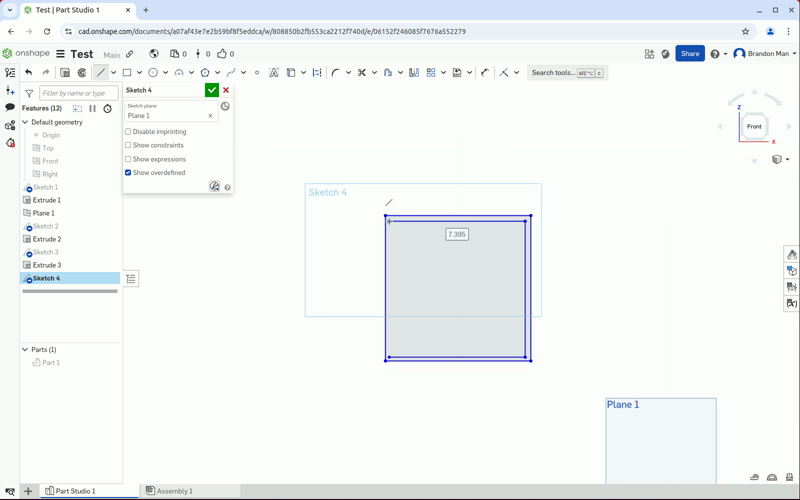
scroll(-6)
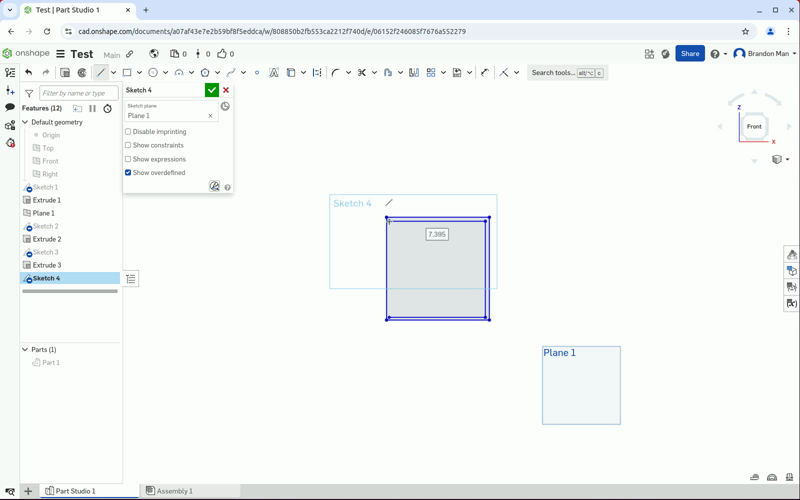
scroll(-6)
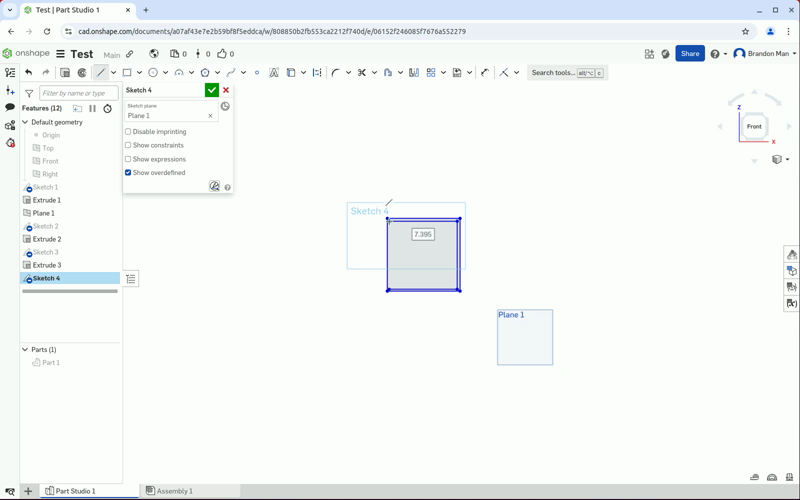
scroll(-6)
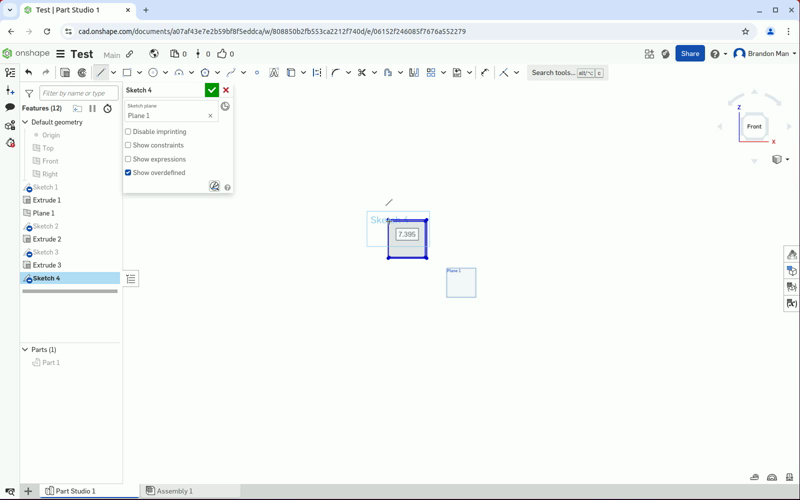
key_up(shift)
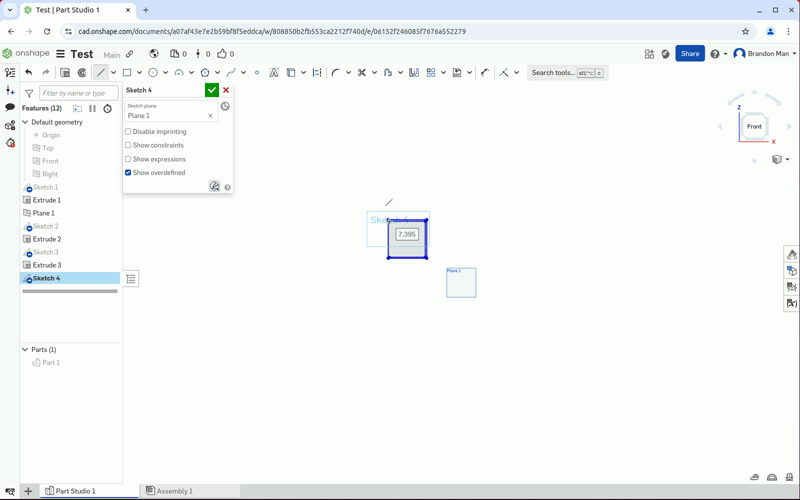
mouse_move(419, 221)
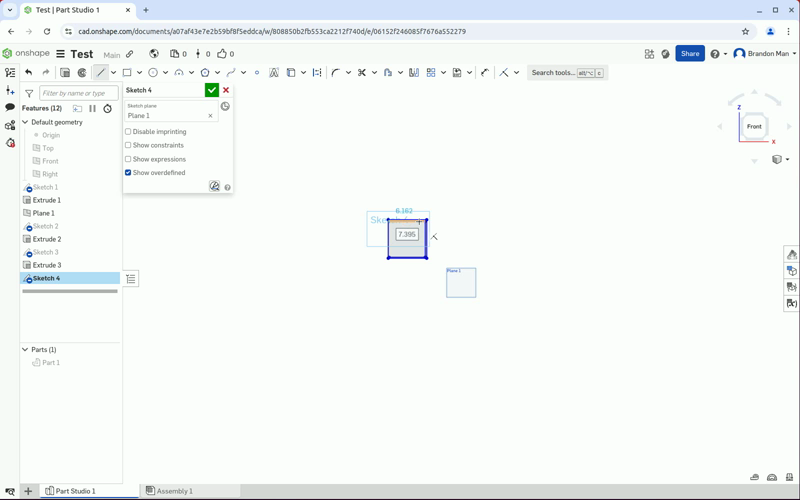
key_down(shift)
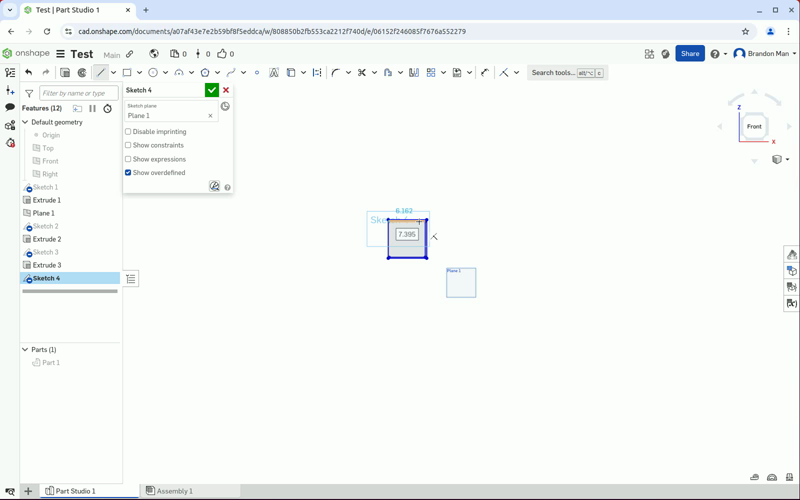
mouse_move(389, 257)
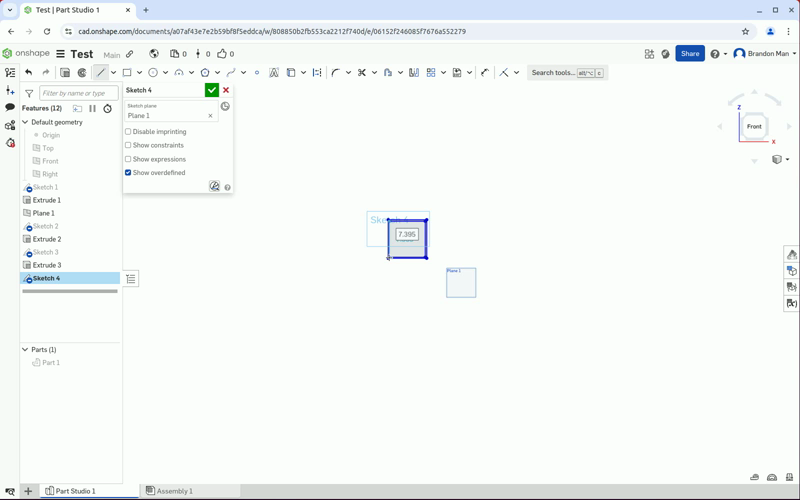
scroll(6)
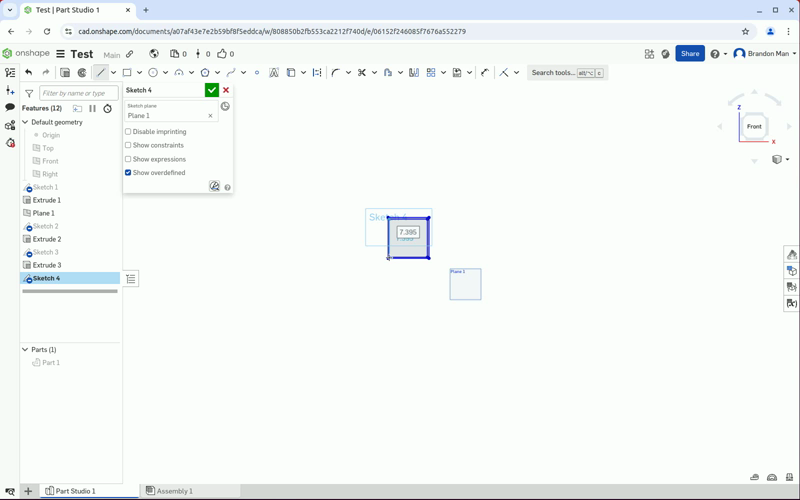
scroll(6)
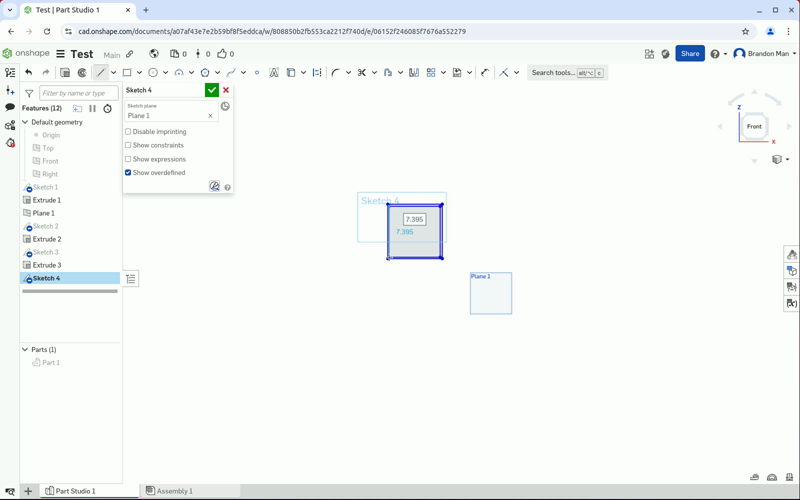
scroll(6)
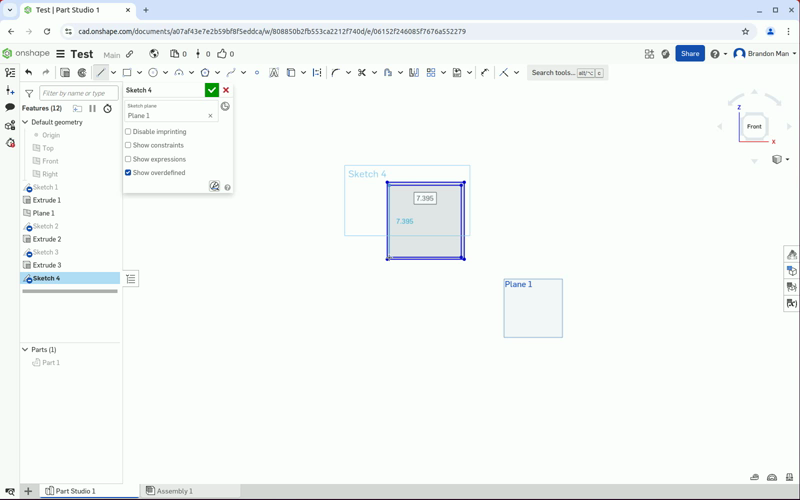
scroll(6)
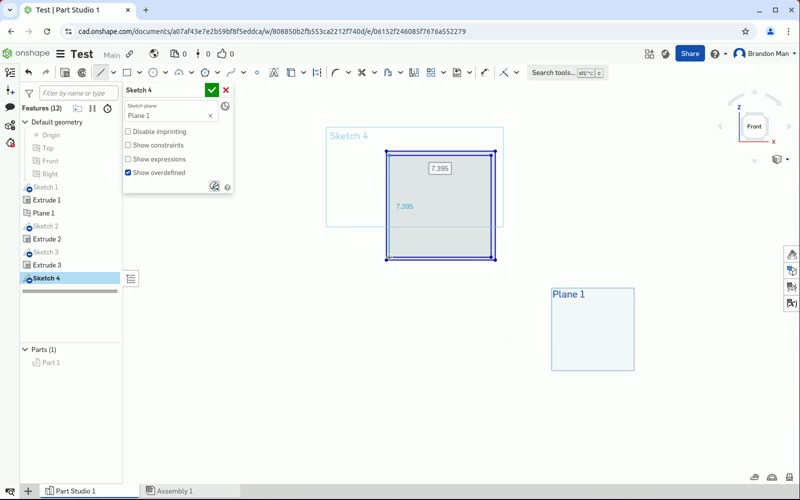
scroll(6)
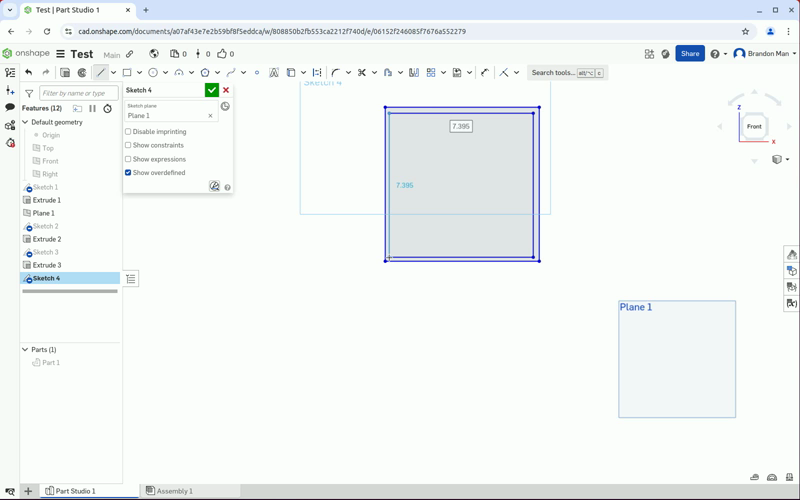
scroll(6)
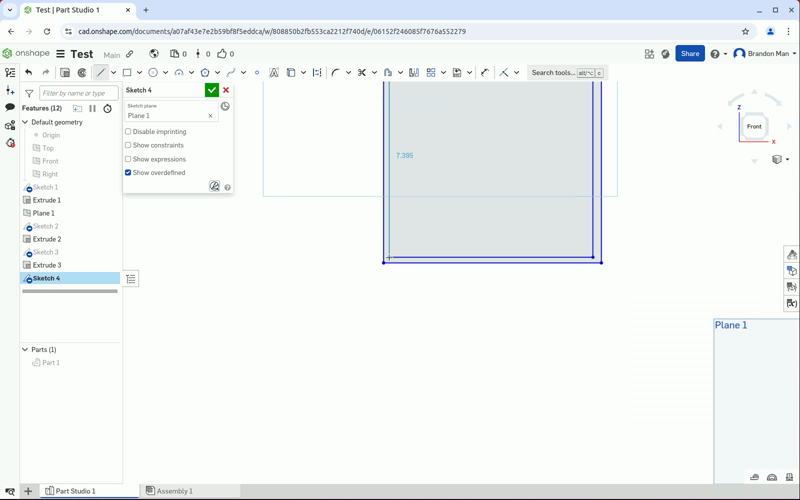
scroll(6)
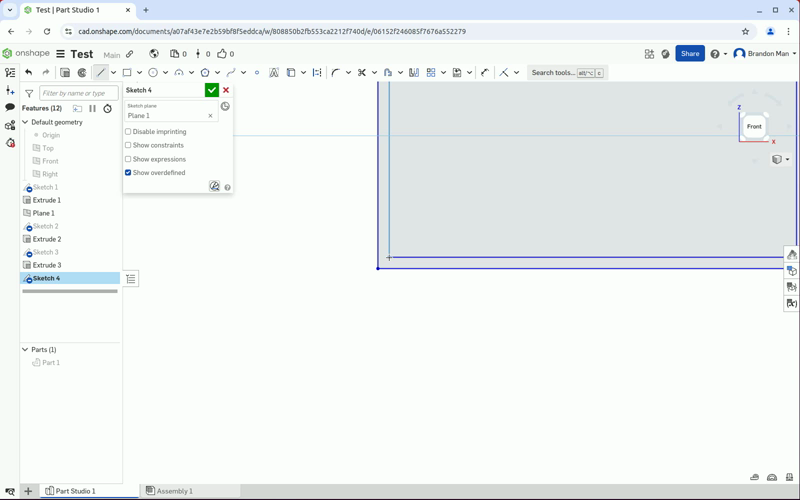
key_up(shift)
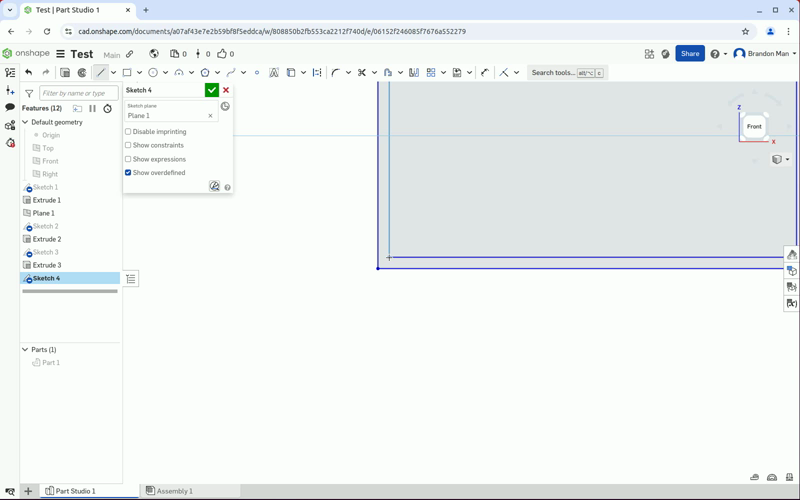
click(389, 257)
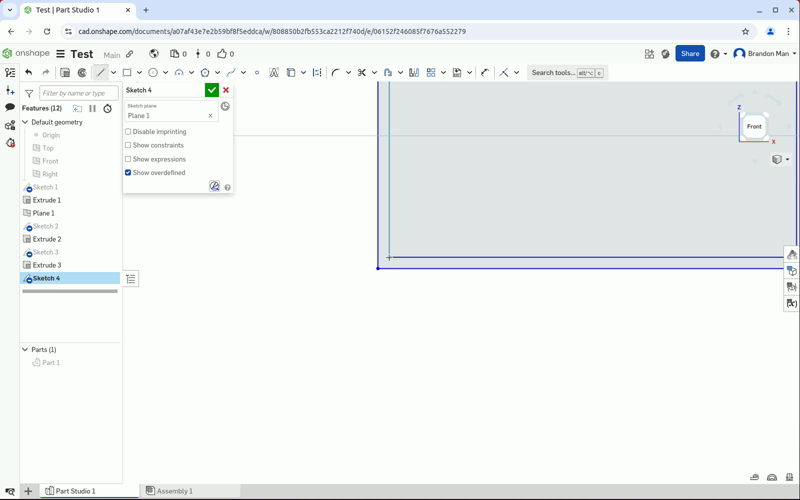
scroll(-6)
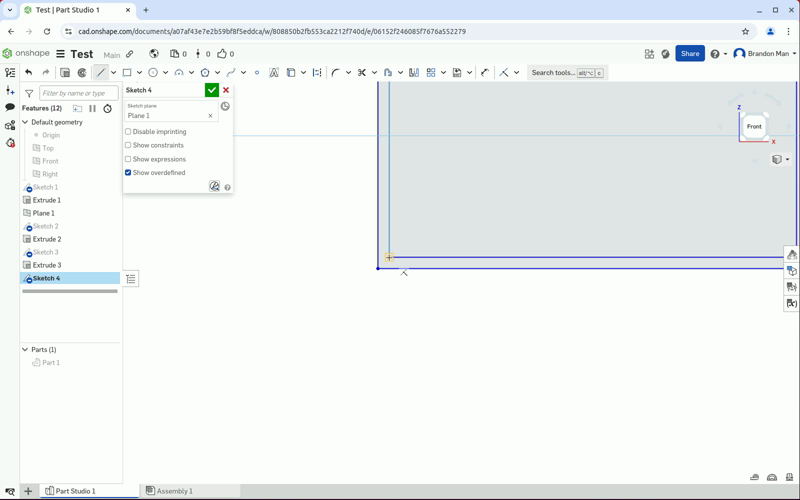
scroll(-6)
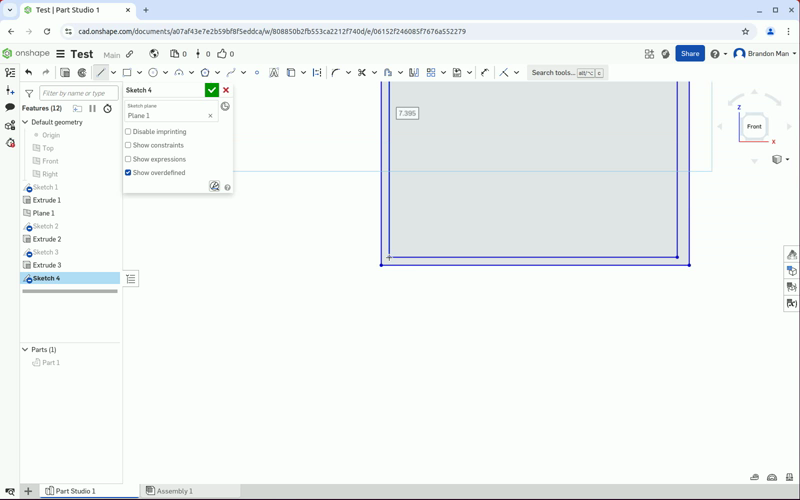
scroll(-6)
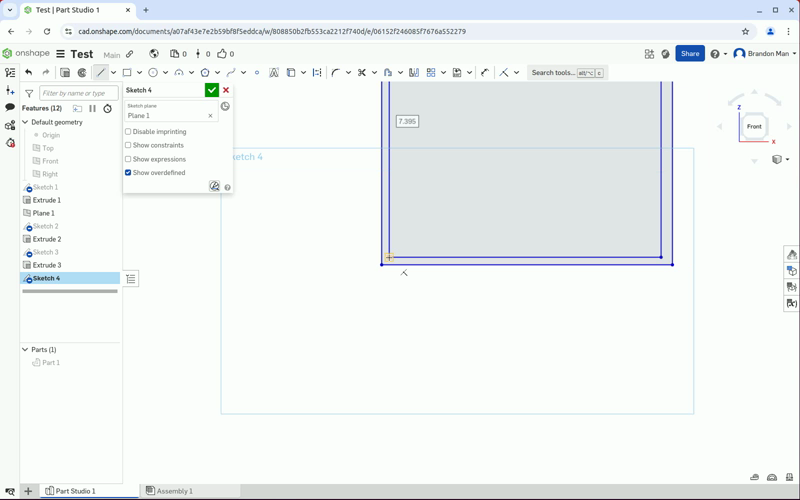
scroll(-6)
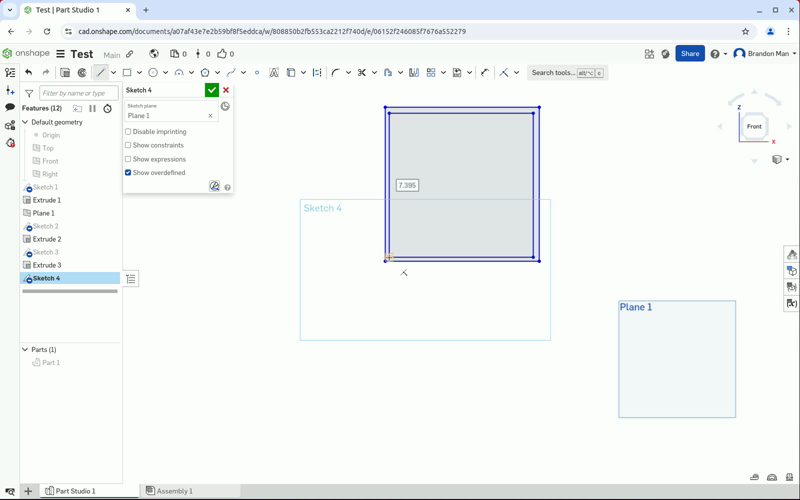
scroll(-6)
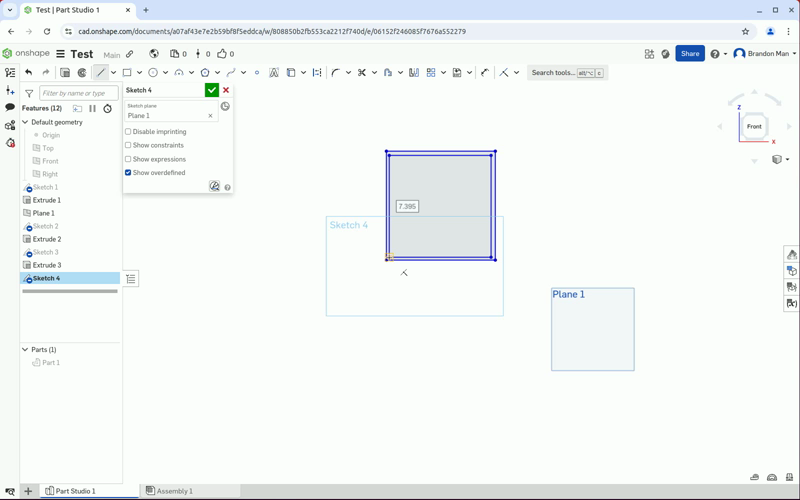
scroll(-6)
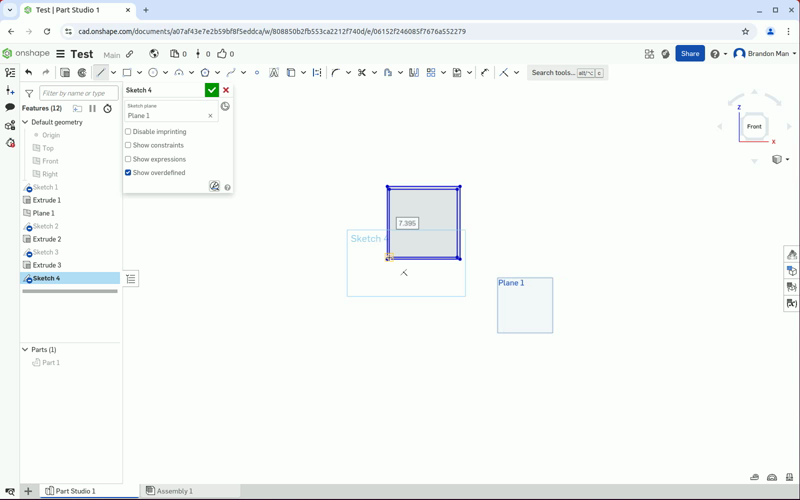
scroll(-6)
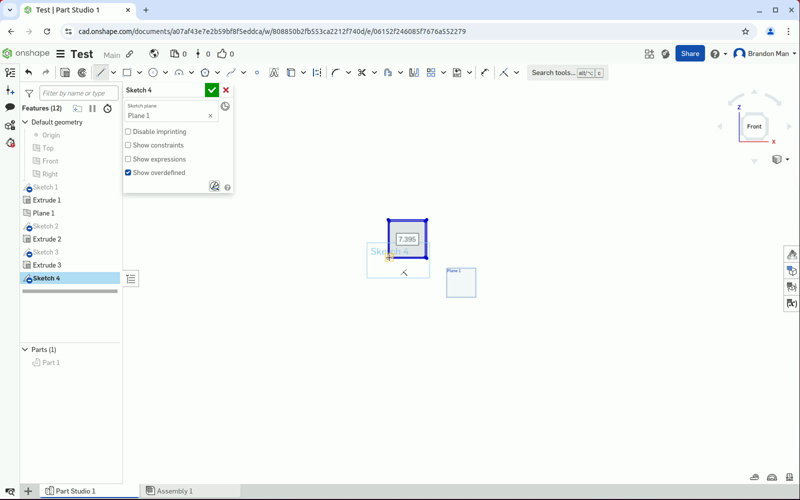
key(esc)
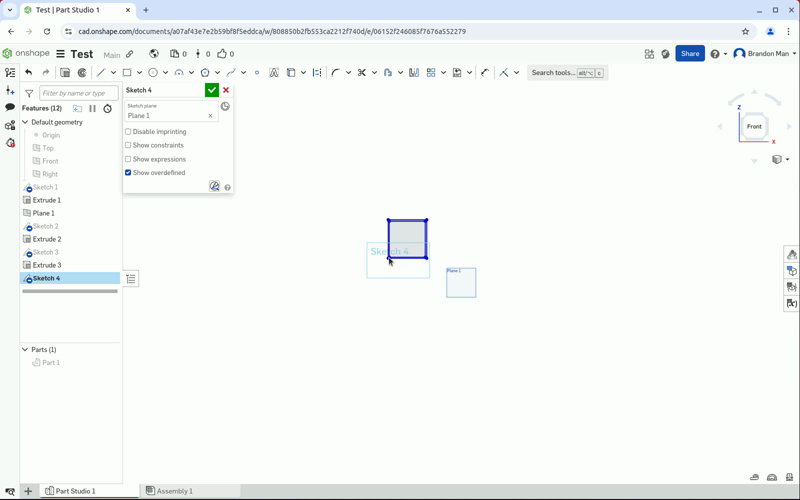
mouse_move(426, 251)
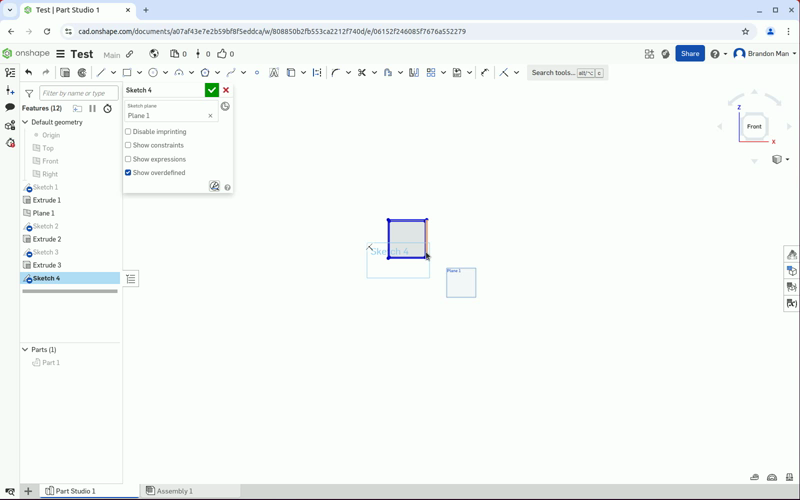
scroll(6)
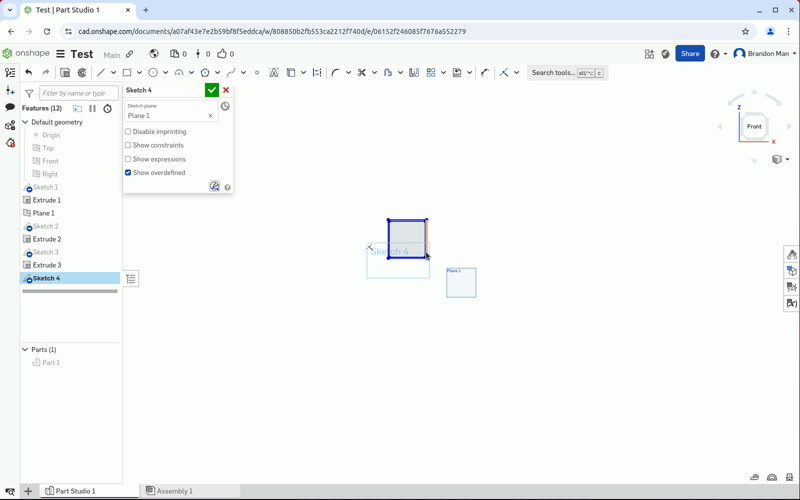
scroll(6)
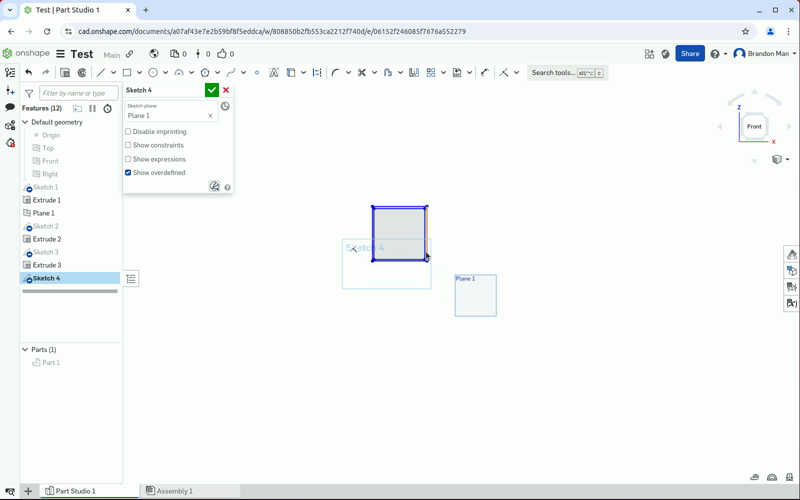
scroll(6)
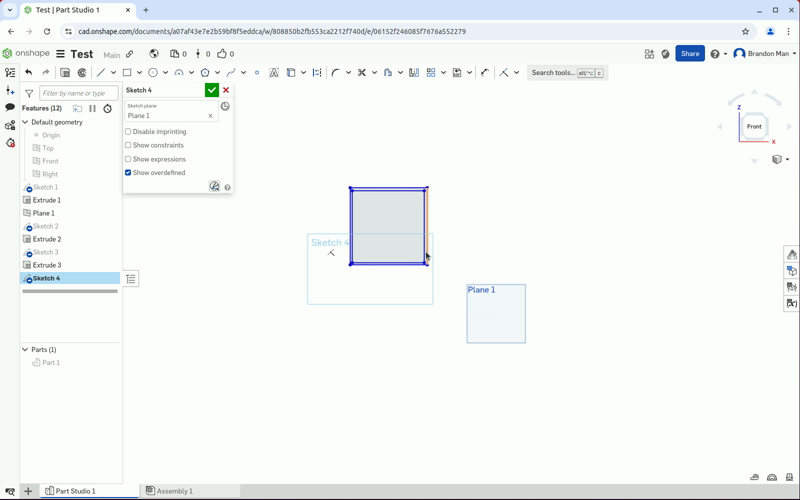
scroll(6)
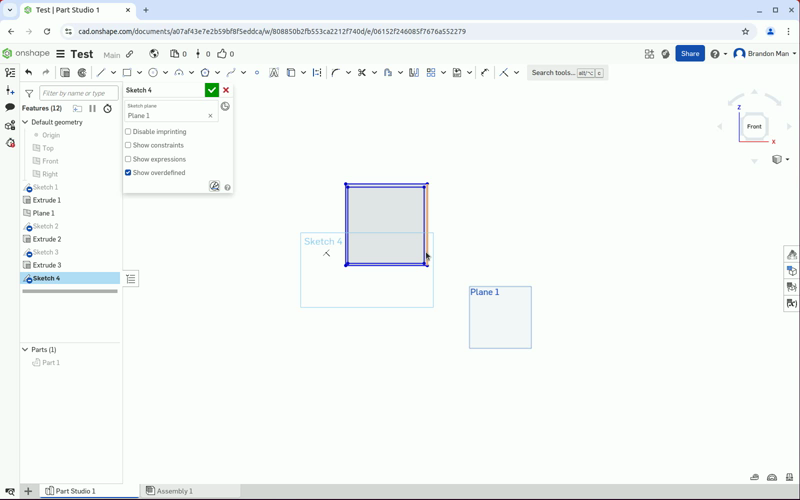
scroll(6)
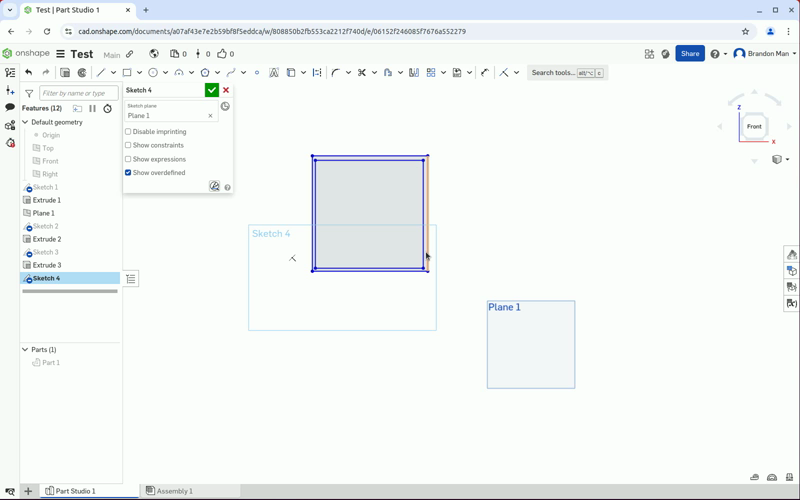
scroll(6)
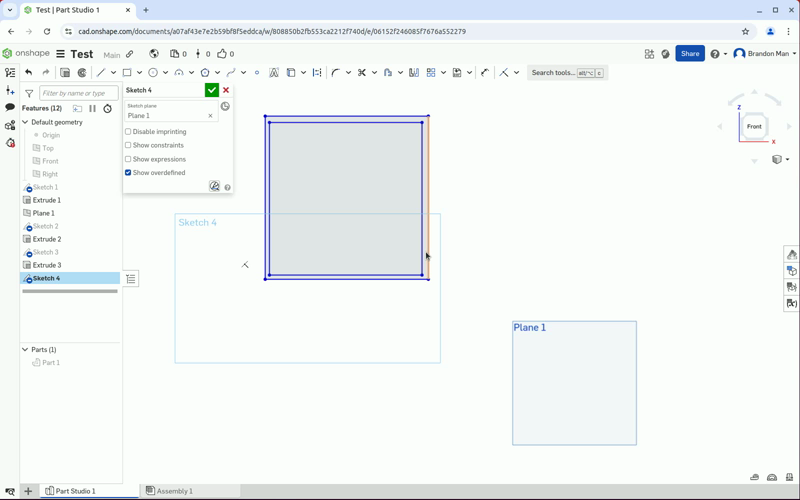
scroll(6)
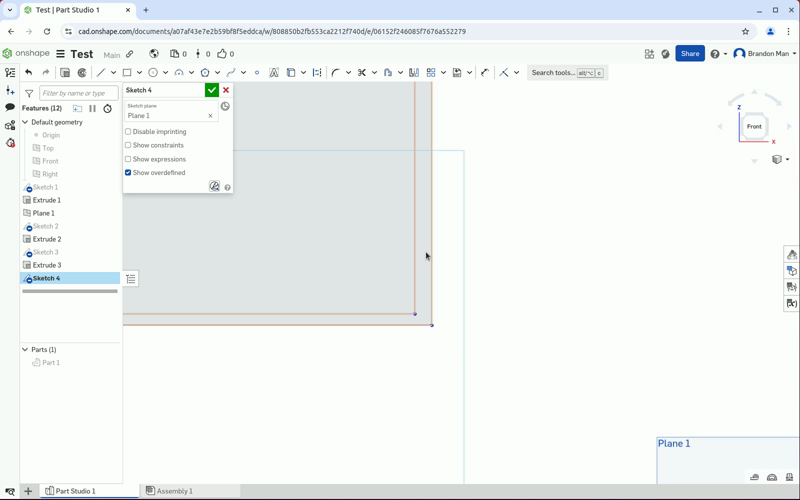
click(426, 251)
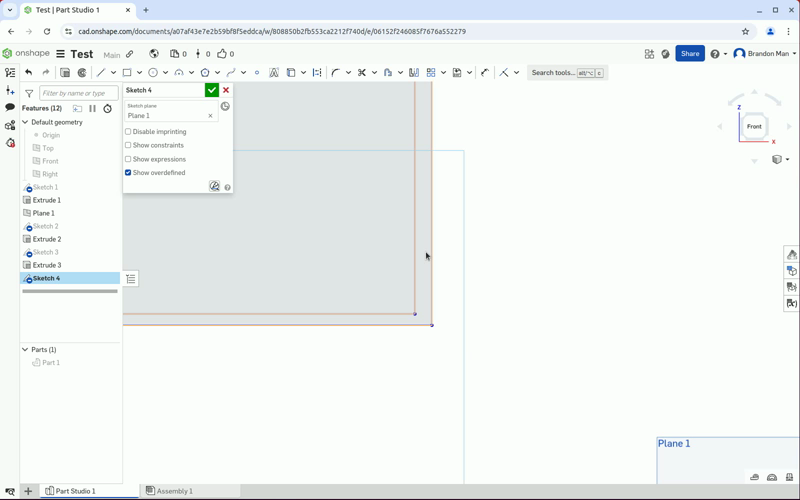
scroll(-6)
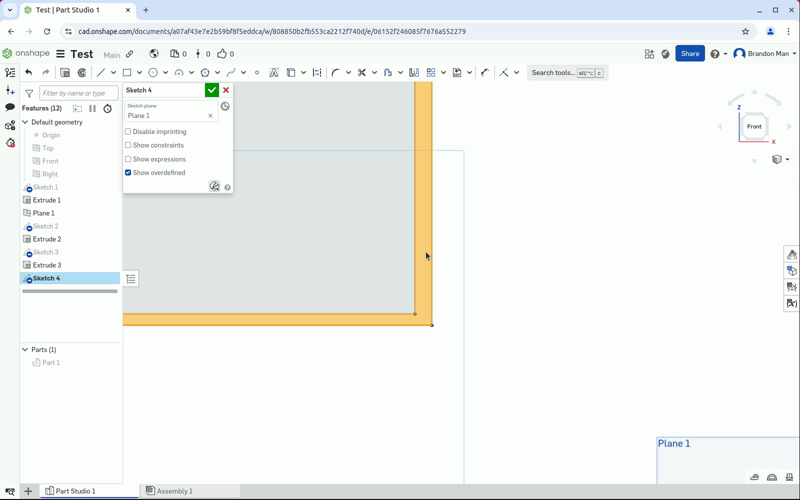
scroll(-6)
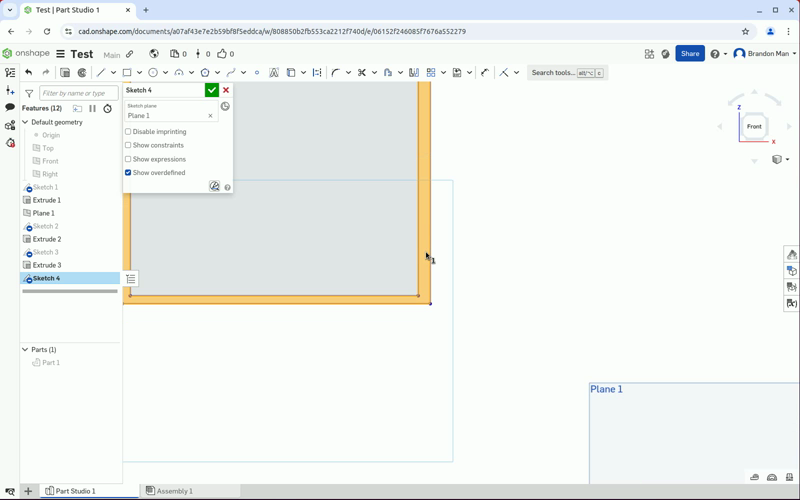
scroll(-6)
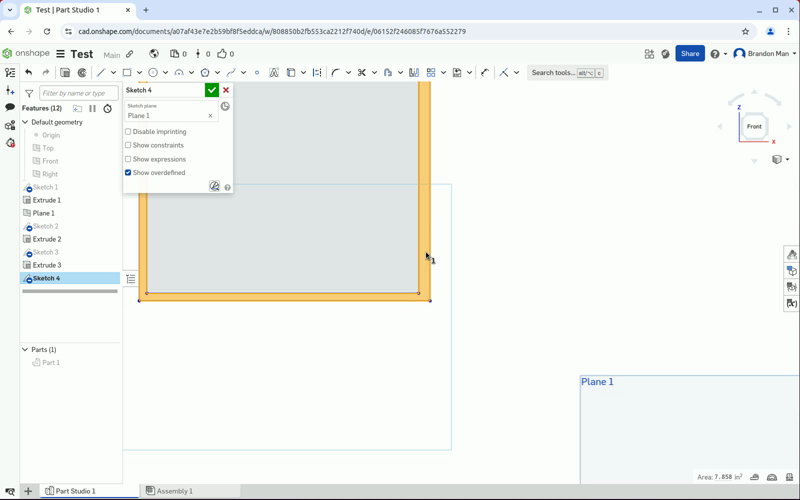
scroll(-6)
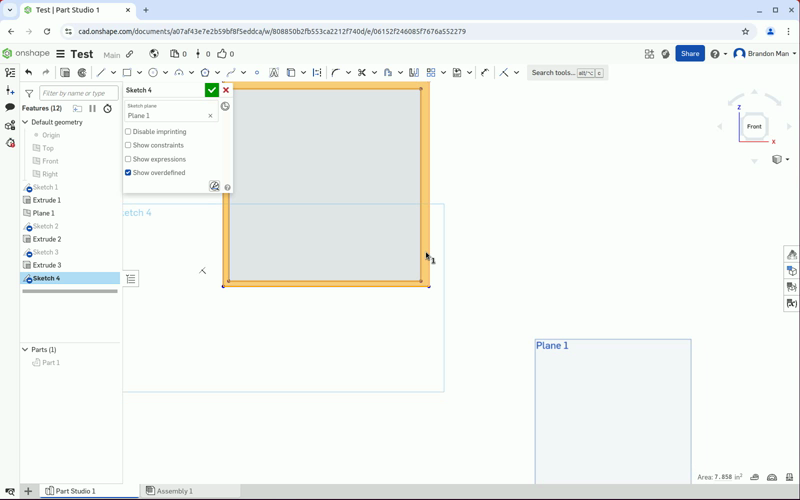
scroll(-6)
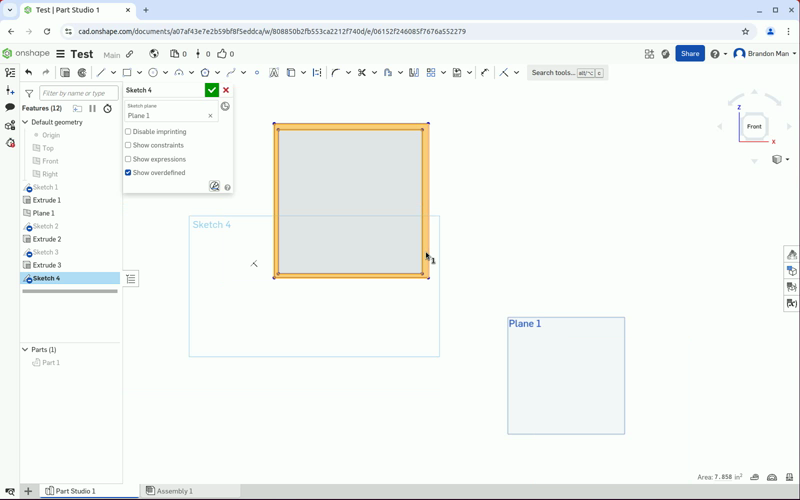
scroll(-6)
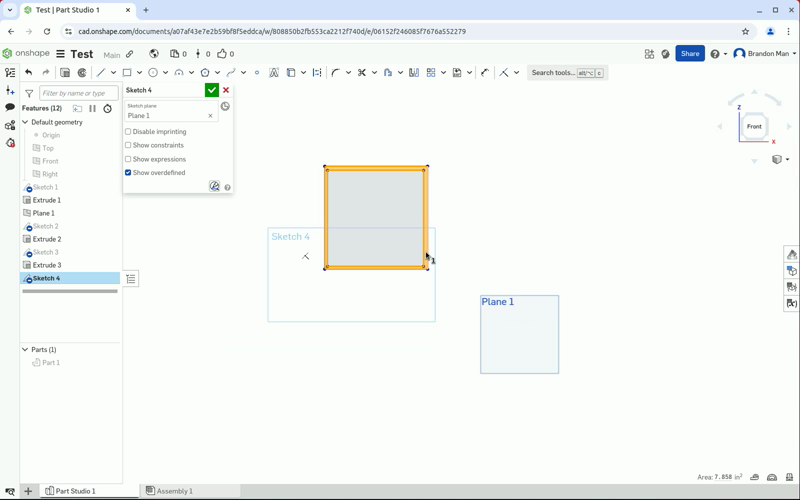
scroll(-6)
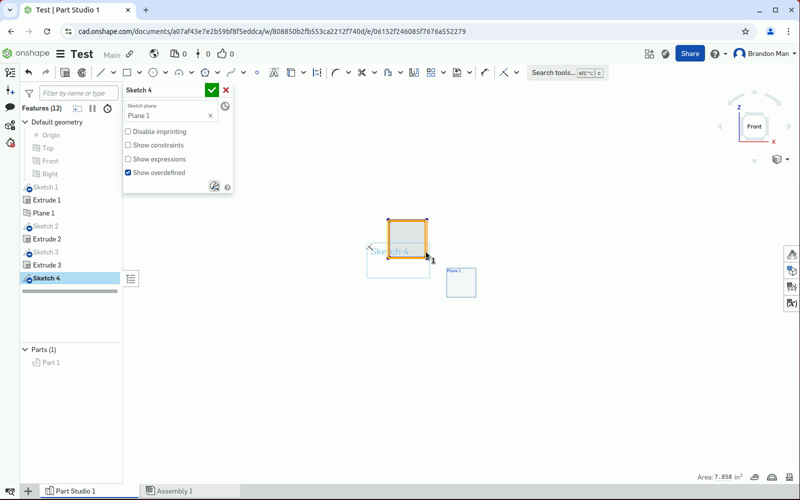
mouse_move(73, 352)
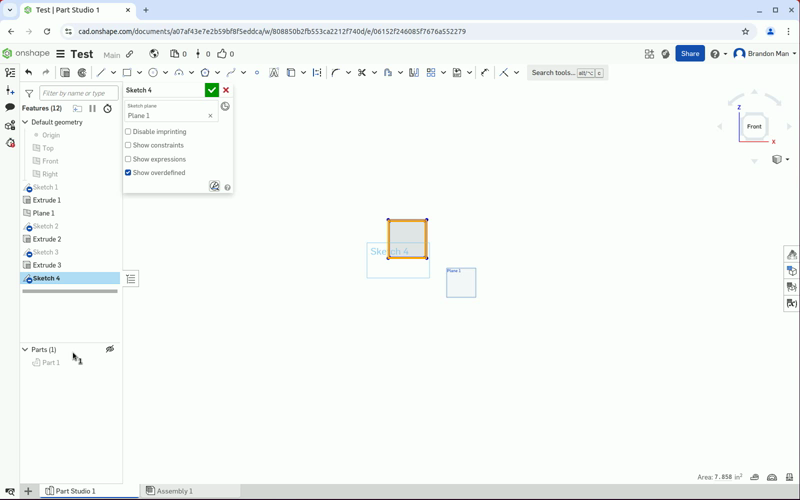
key(shift+y)
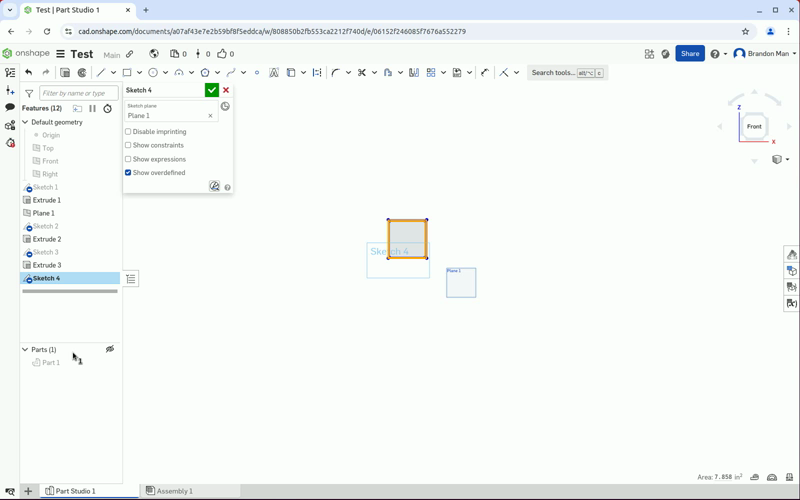
key(shift+e)
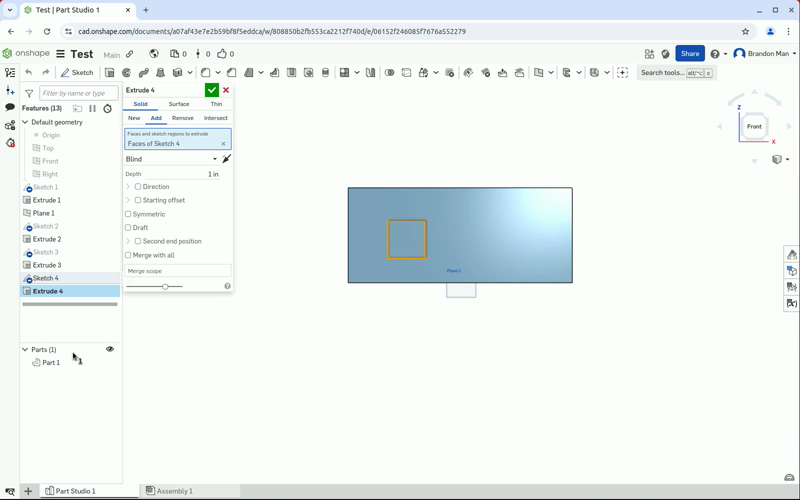
mouse_move(143, 106)
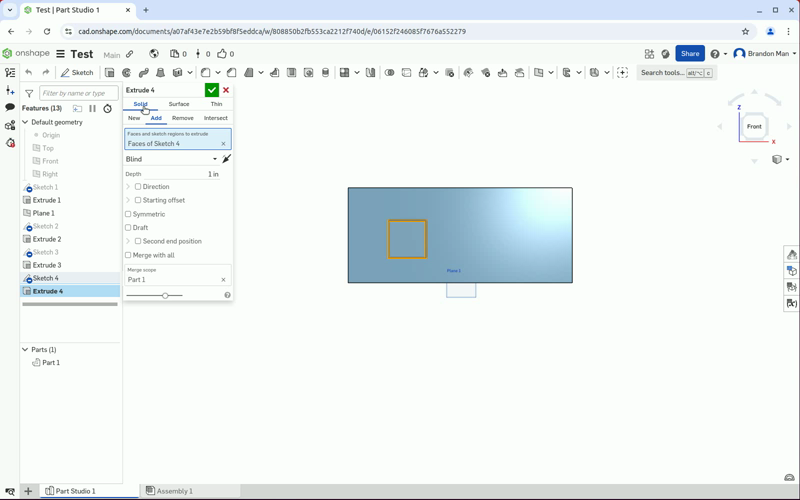
click(143, 106)
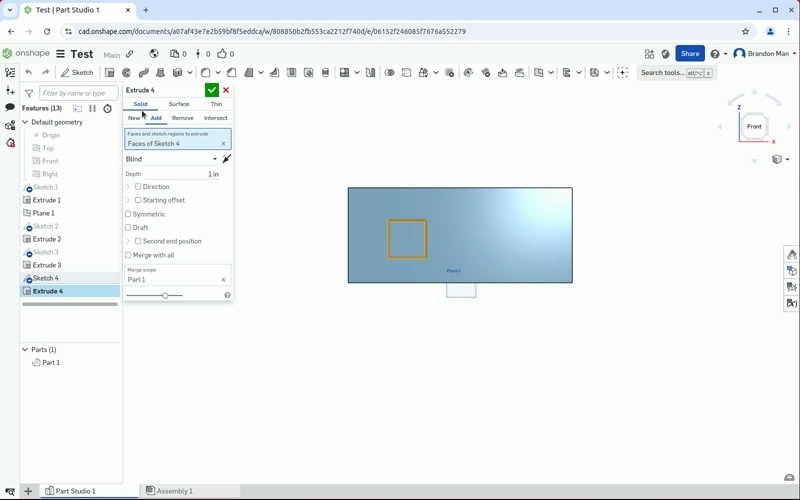
mouse_move(137, 120)
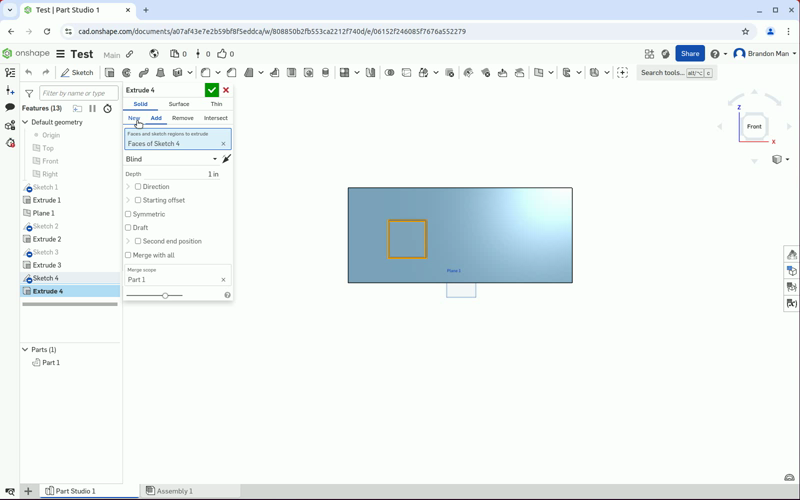
click(137, 120)
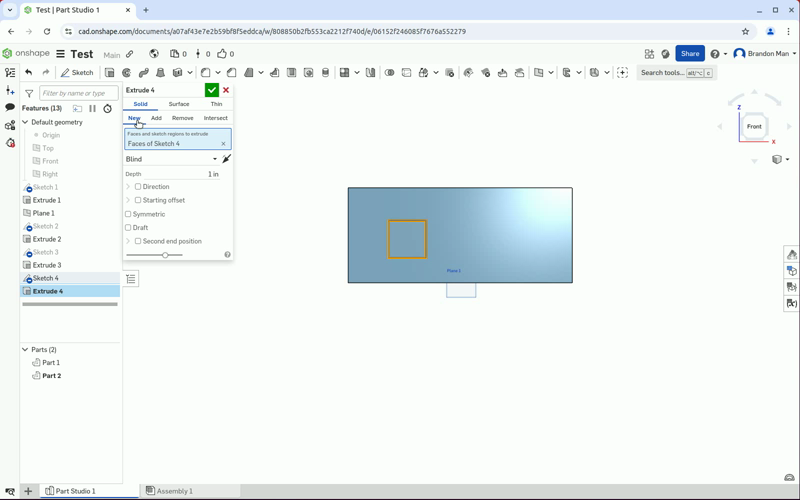
key(tab, 4)
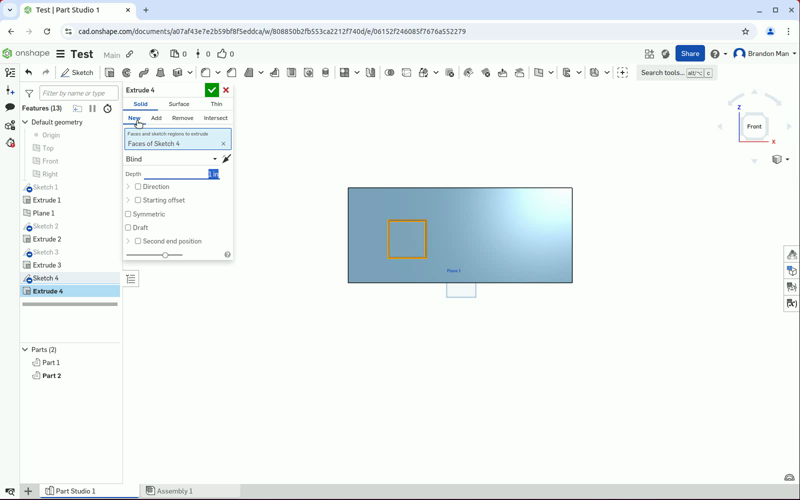
text(0.241)
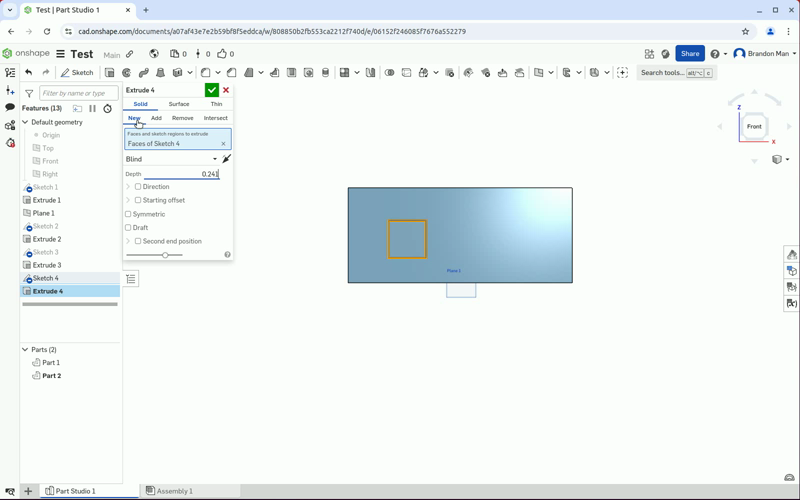
key(enter)
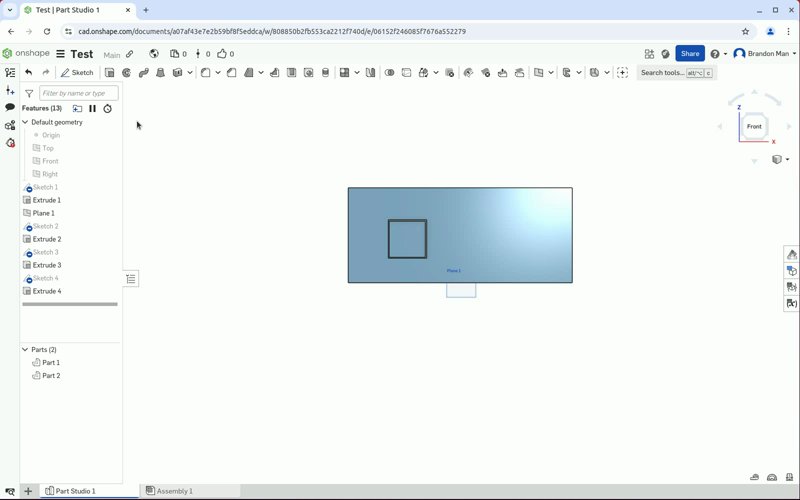
key(shift+h)
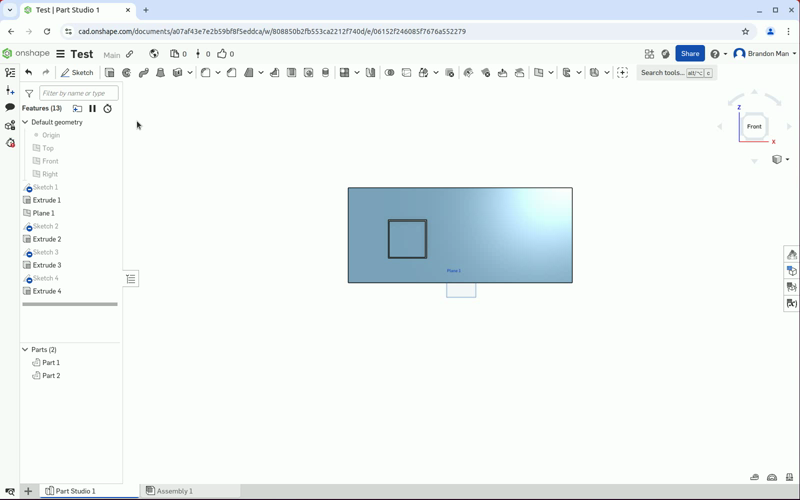
key(shift+h)
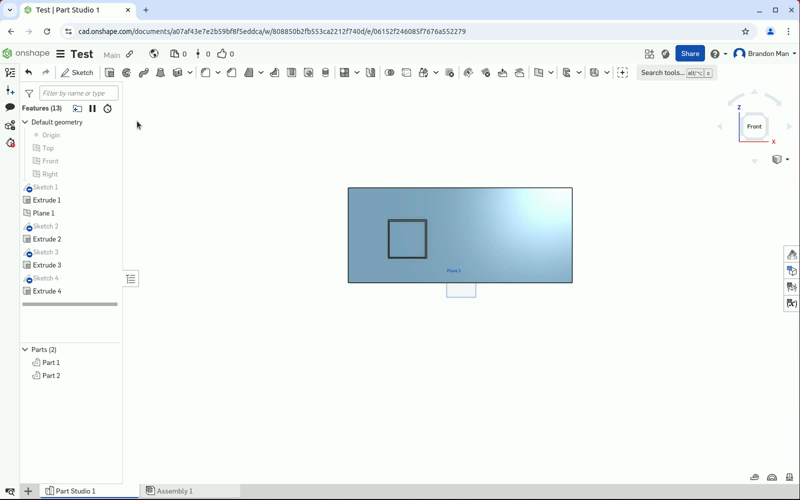
mouse_move(73, 189)
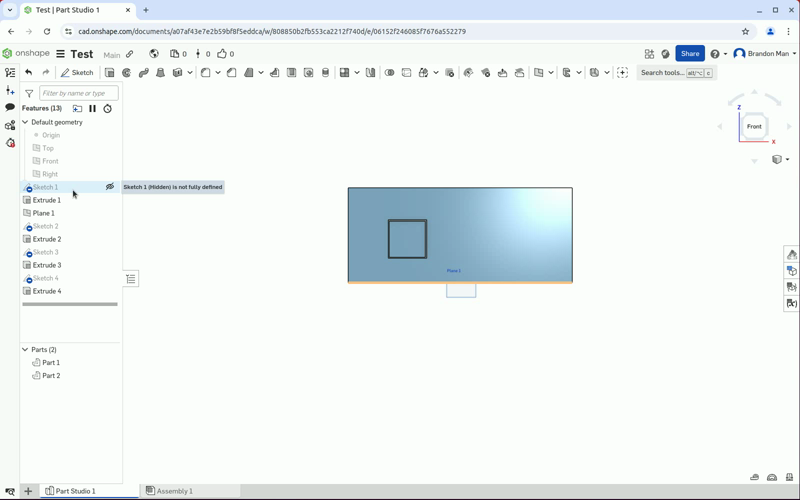
click(73, 189)
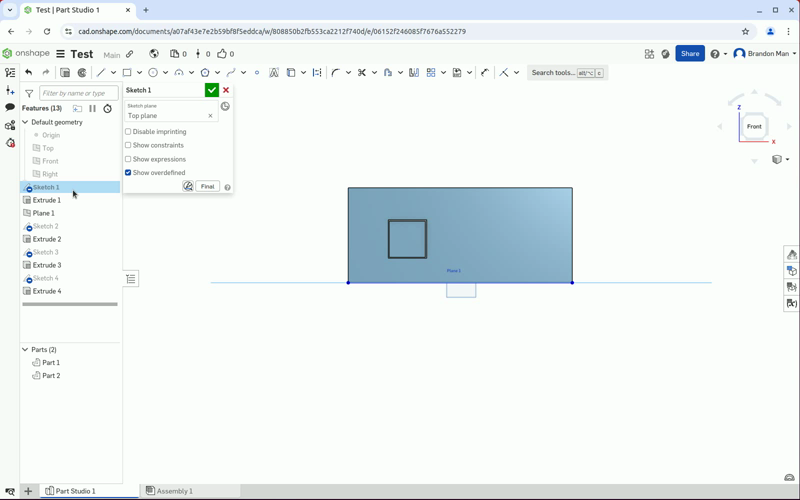
mouse_move(229, 92)
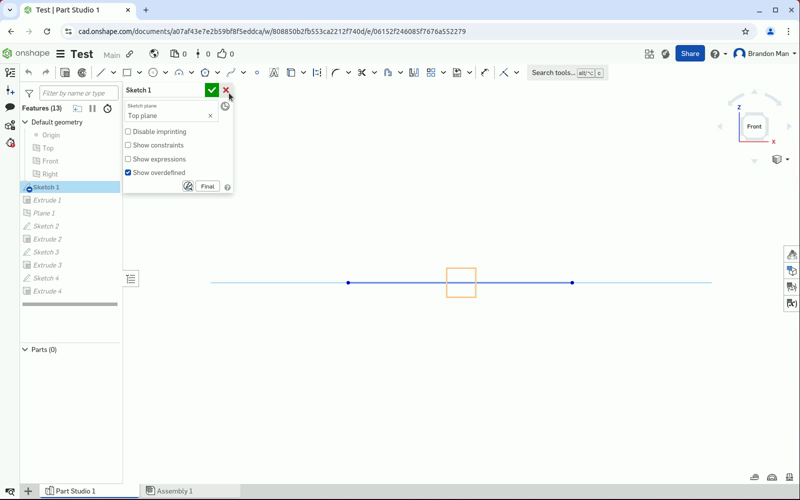
click(229, 92)
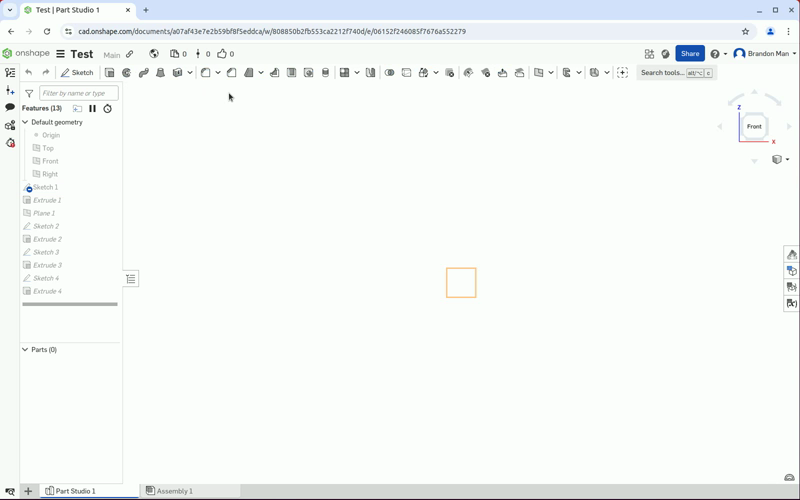
key(shift+s)
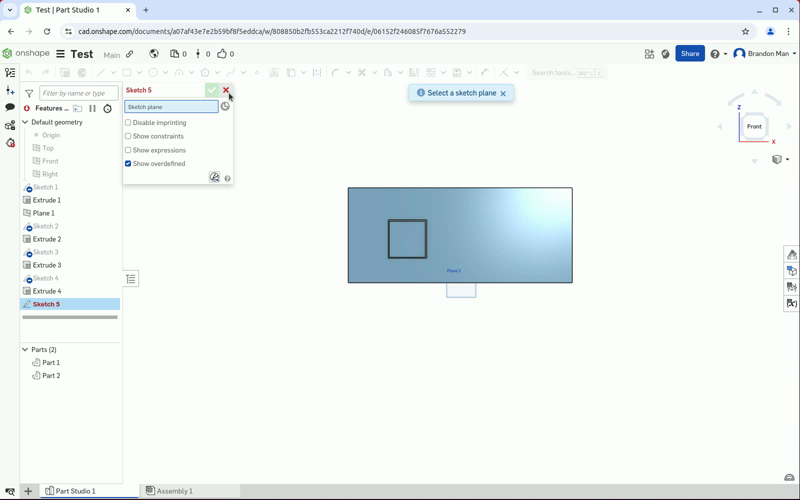
mouse_move(73, 215)
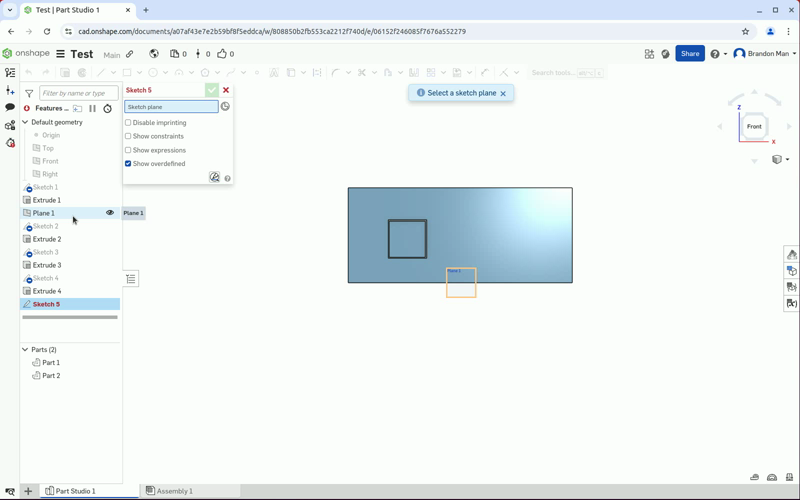
click(73, 215)
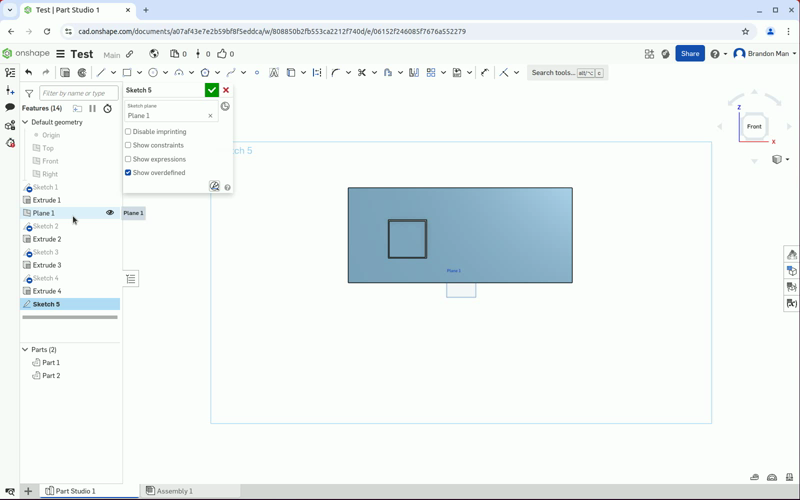
mouse_move(73, 352)
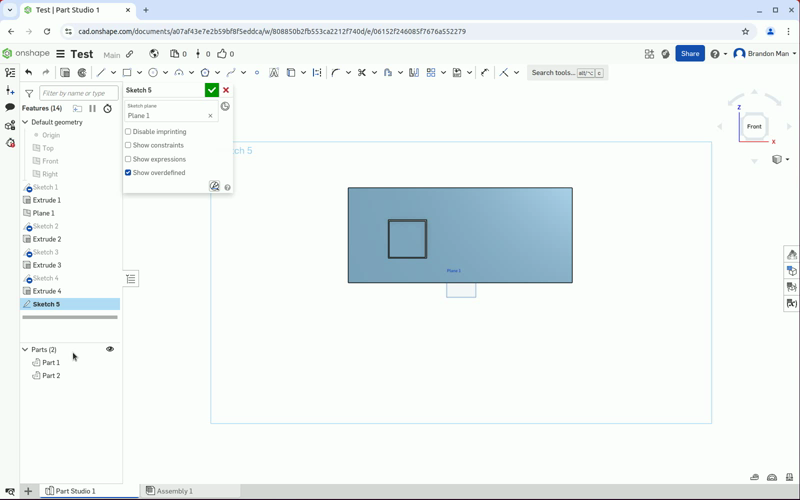
key(y)
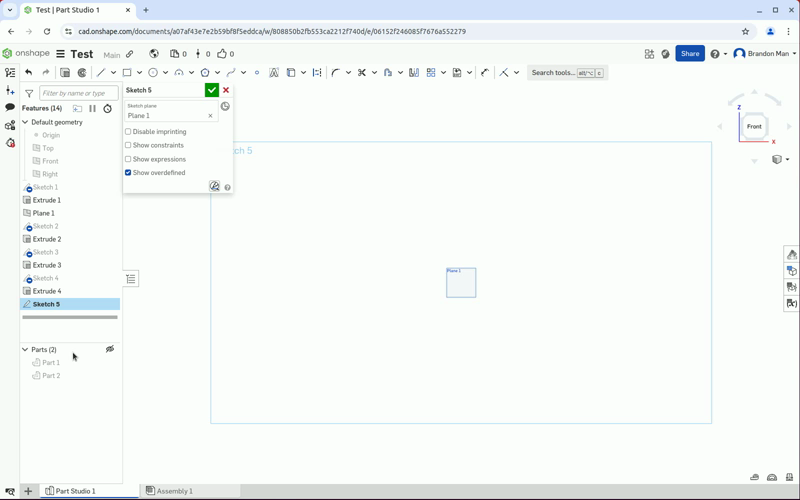
key(l)
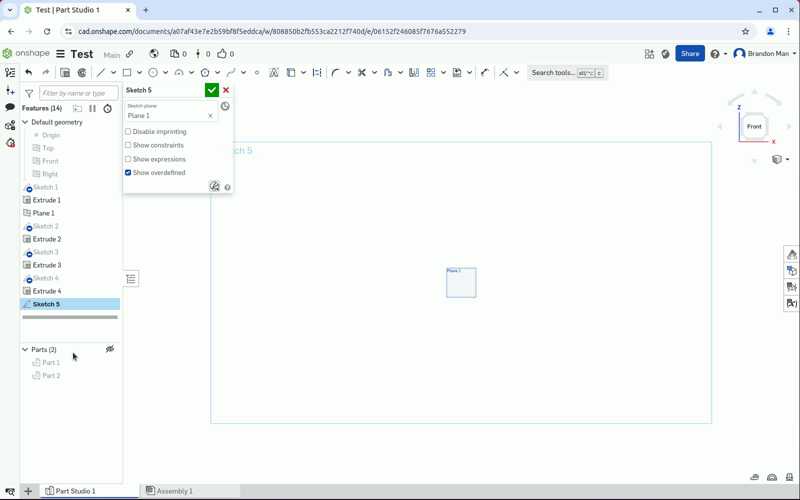
key_down(shift)
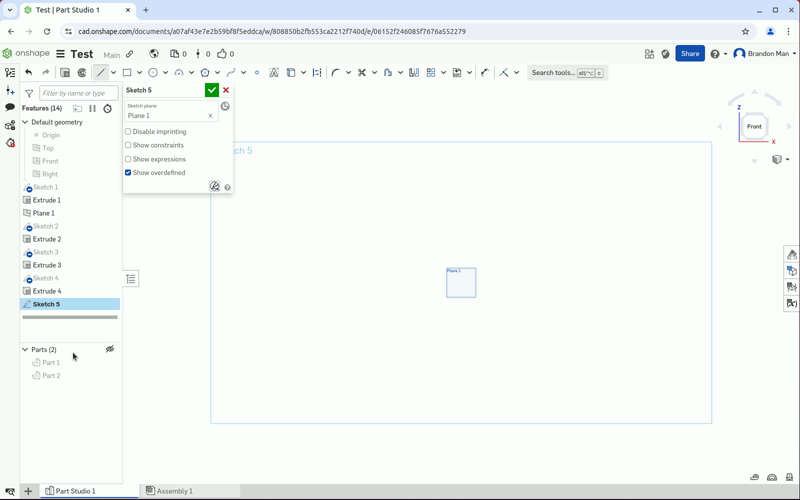
mouse_move(494, 258)
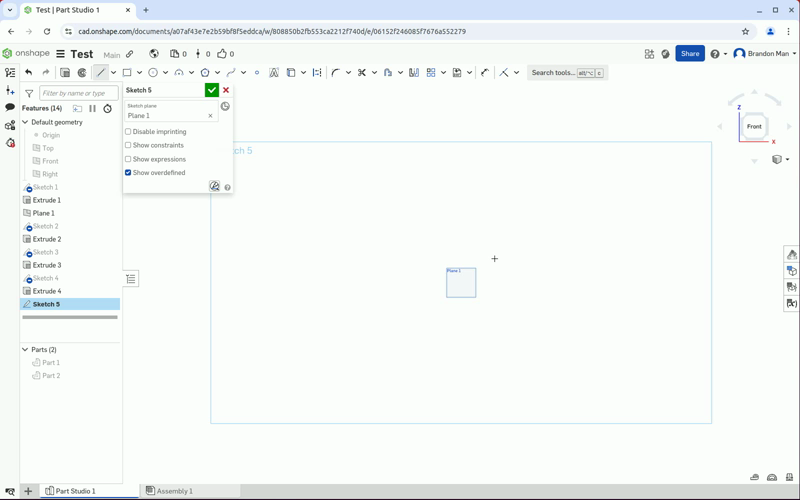
click(494, 258)
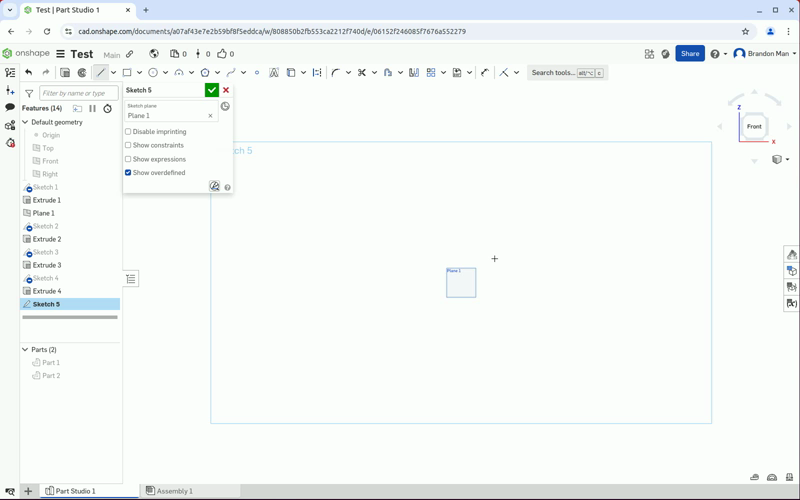
key_up(shift)
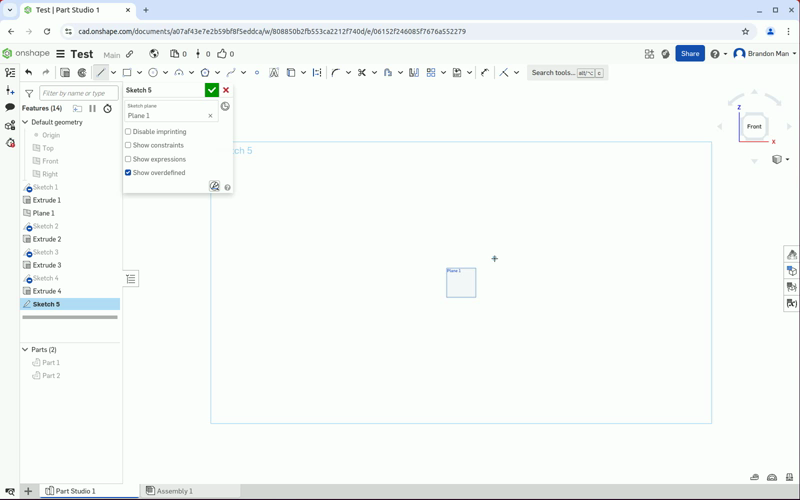
key_down(shift)
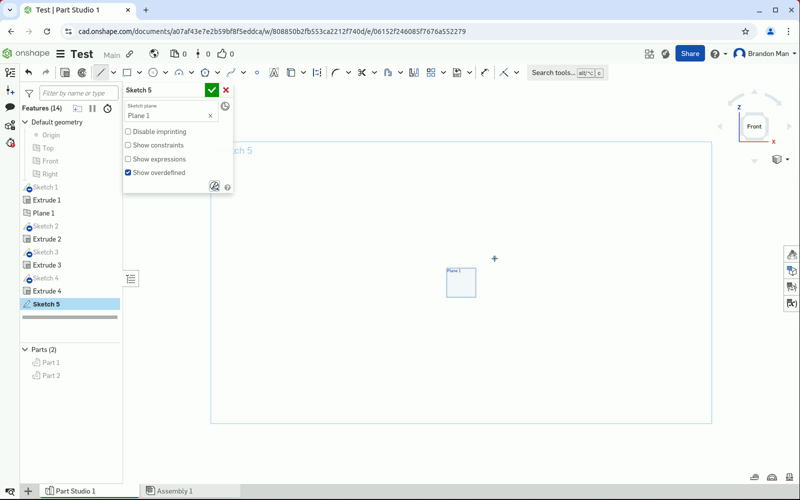
mouse_move(524, 258)
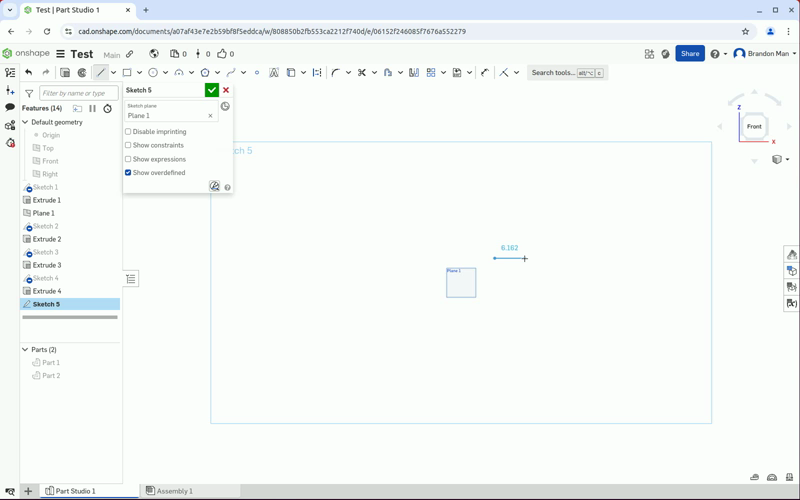
mouse_move(530, 258)
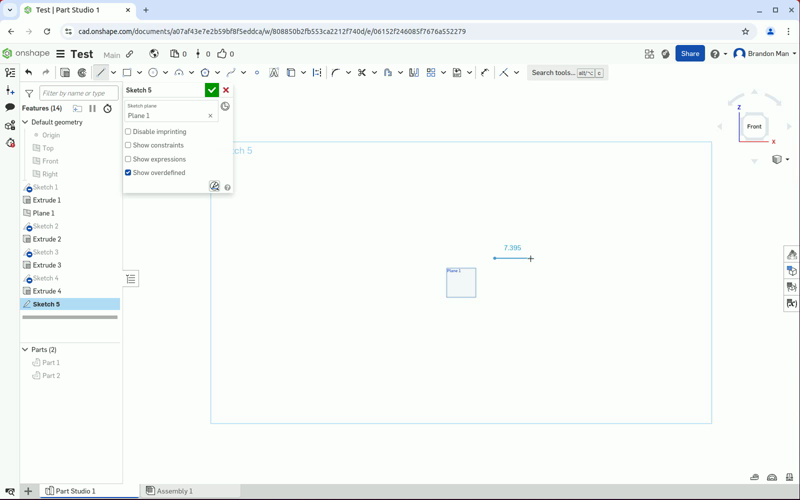
click(530, 258)
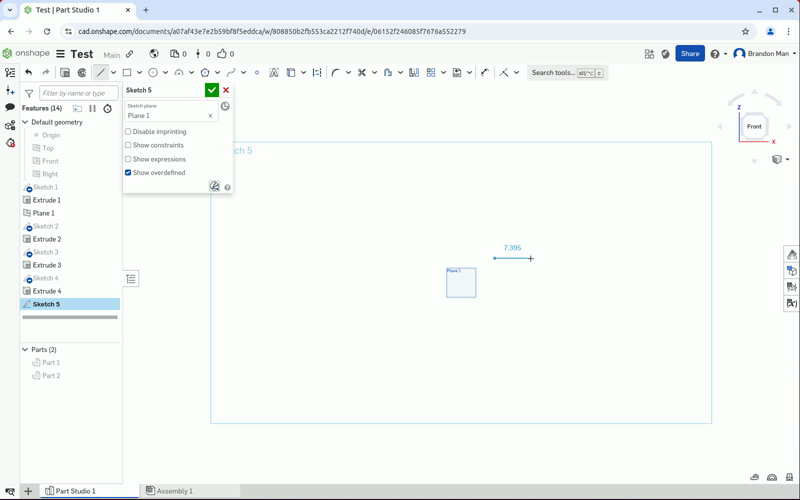
key_up(shift)
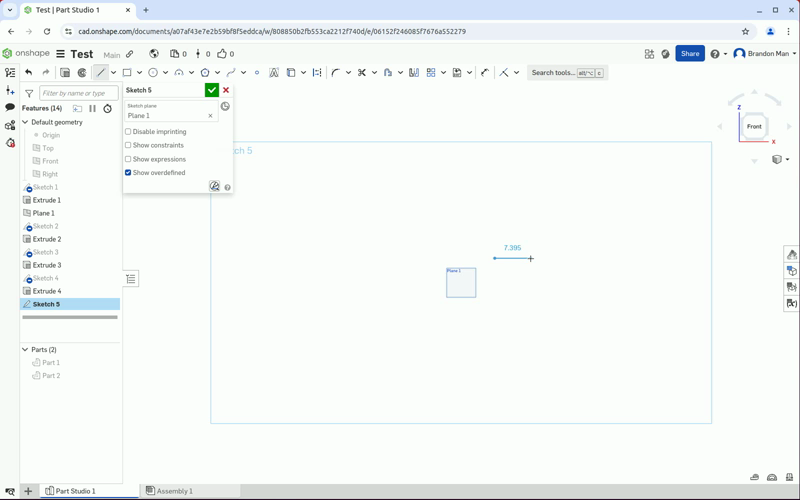
key_down(shift)
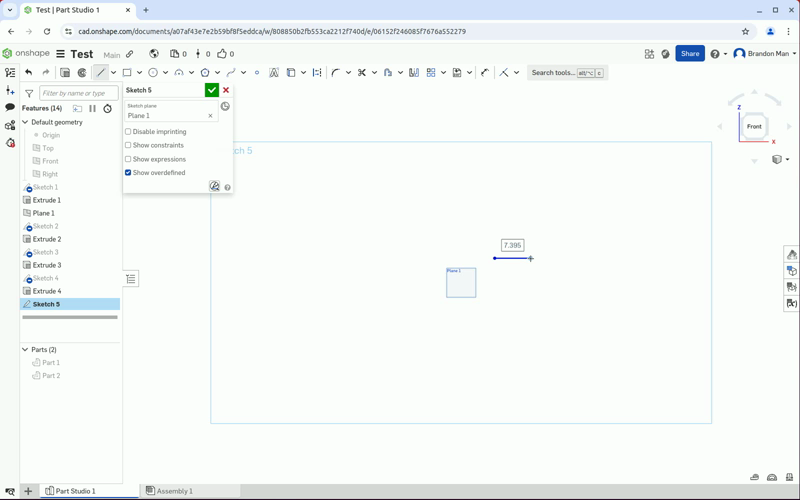
mouse_move(560, 258)
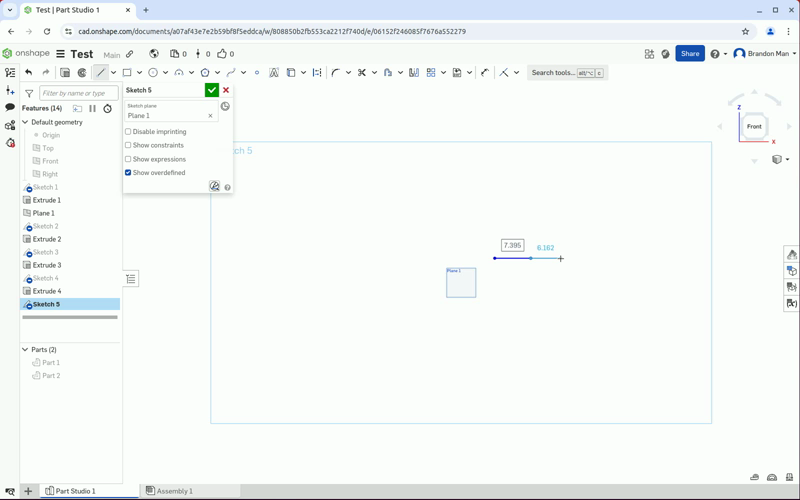
mouse_move(530, 219)
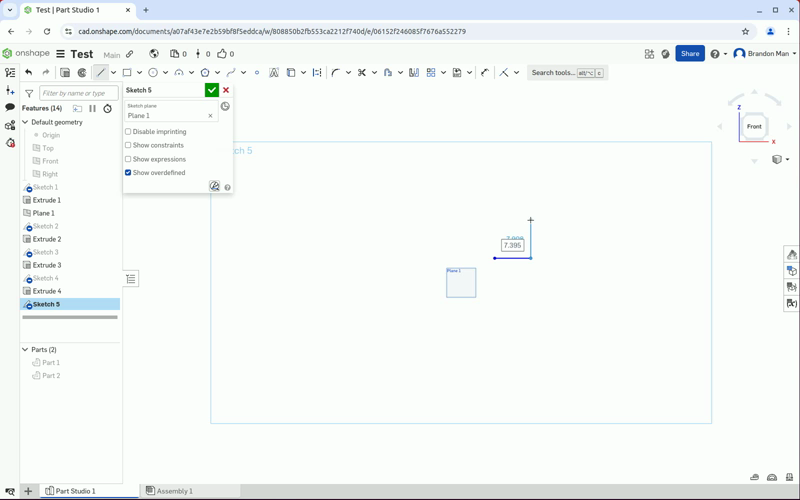
click(530, 219)
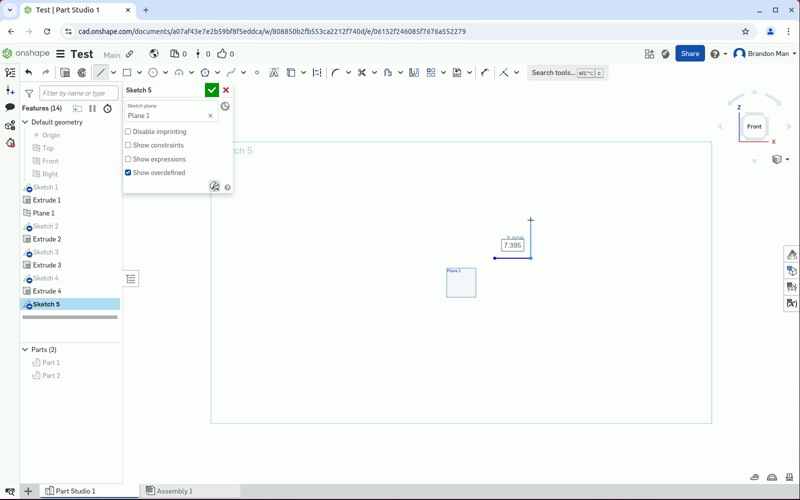
key_up(shift)
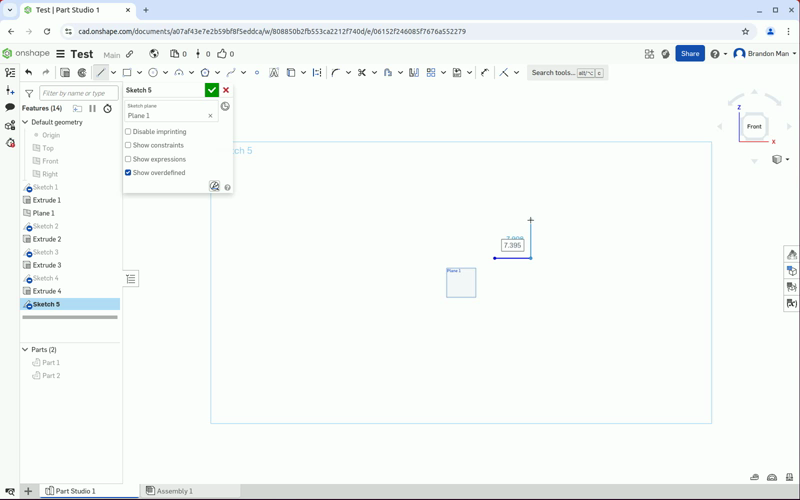
key_down(shift)
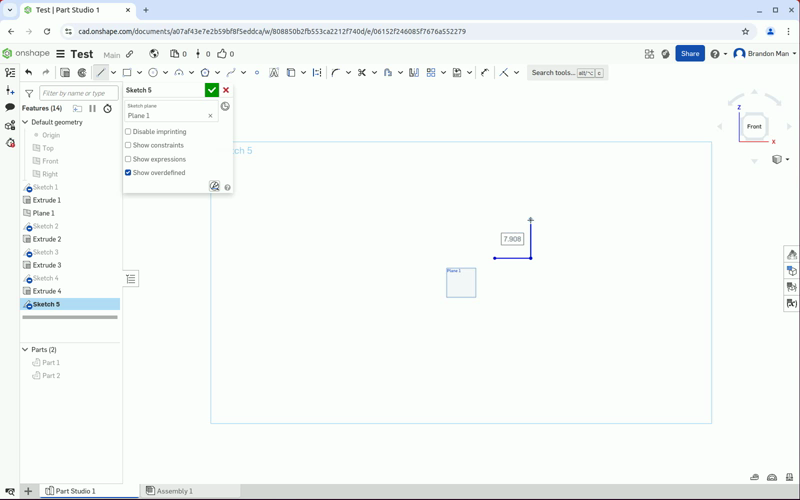
mouse_move(560, 219)
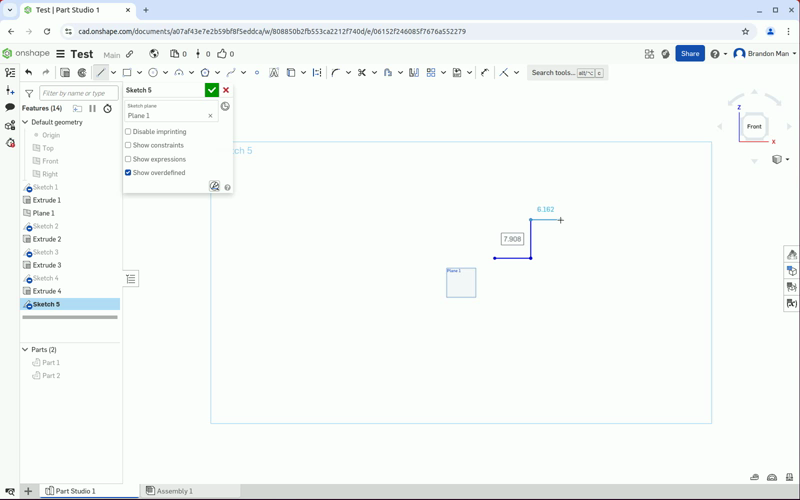
mouse_move(494, 219)
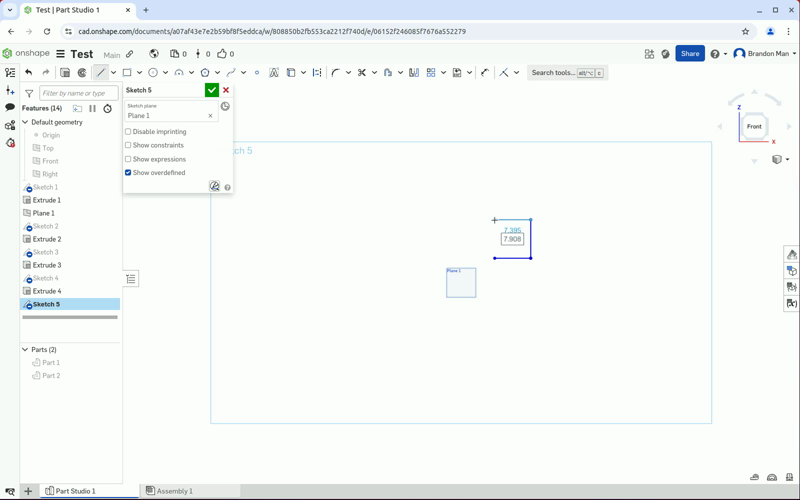
click(494, 219)
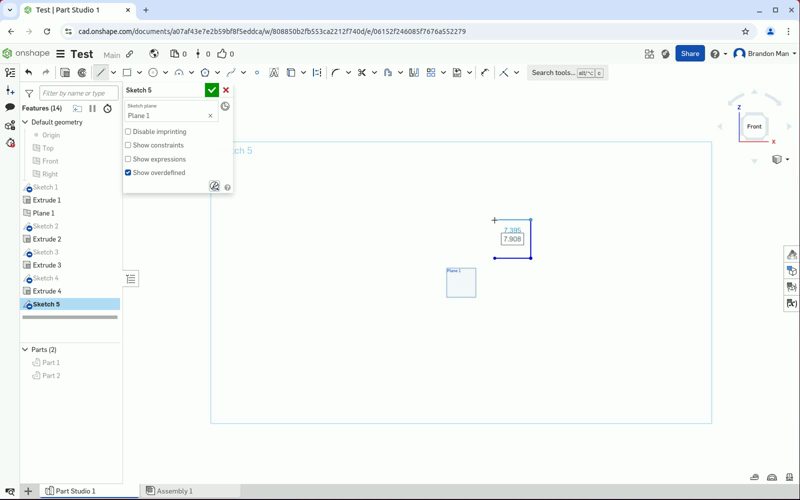
key_up(shift)
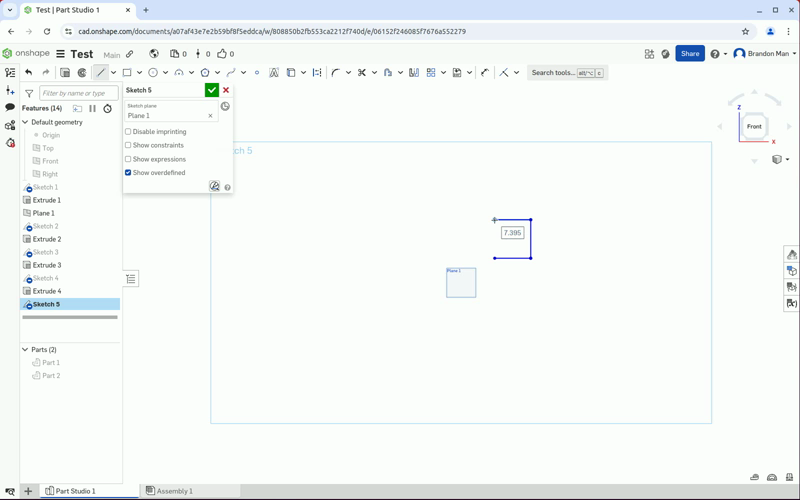
mouse_move(524, 219)
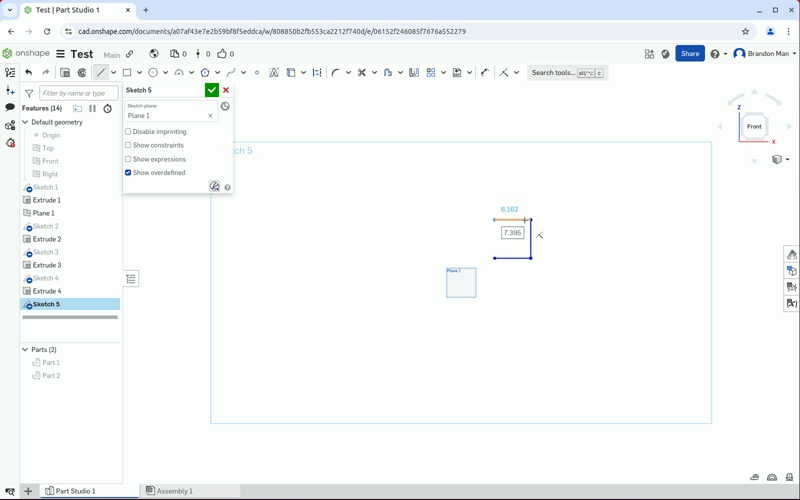
key_down(shift)
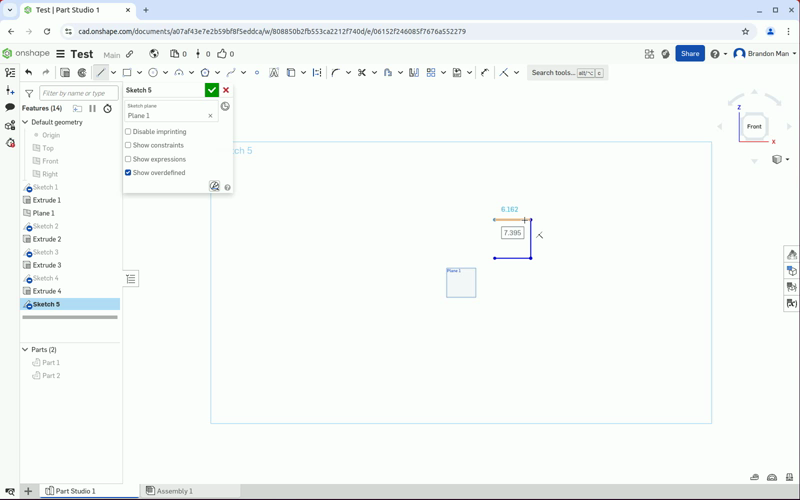
mouse_move(494, 258)
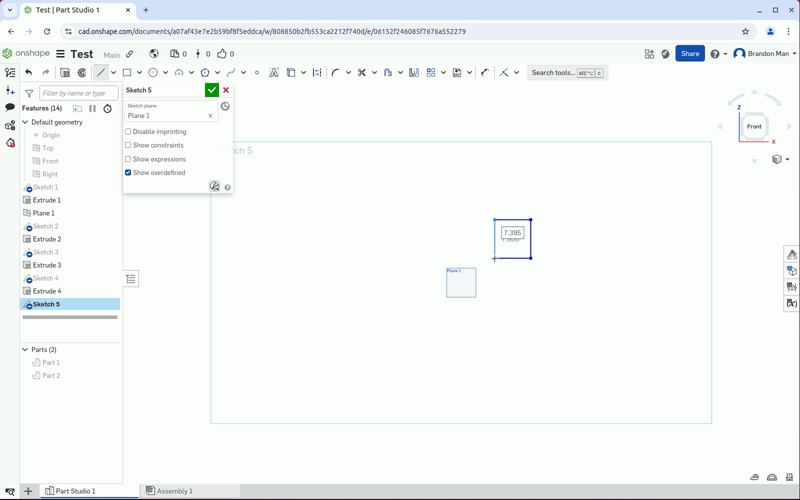
key_up(shift)
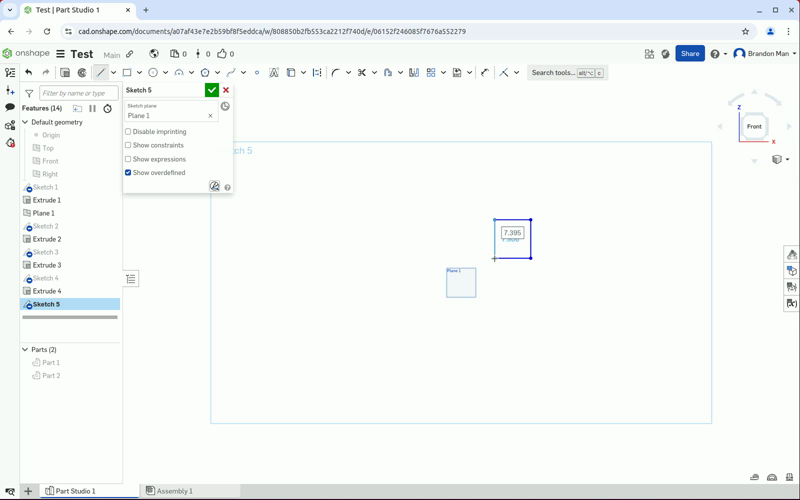
click(494, 258)
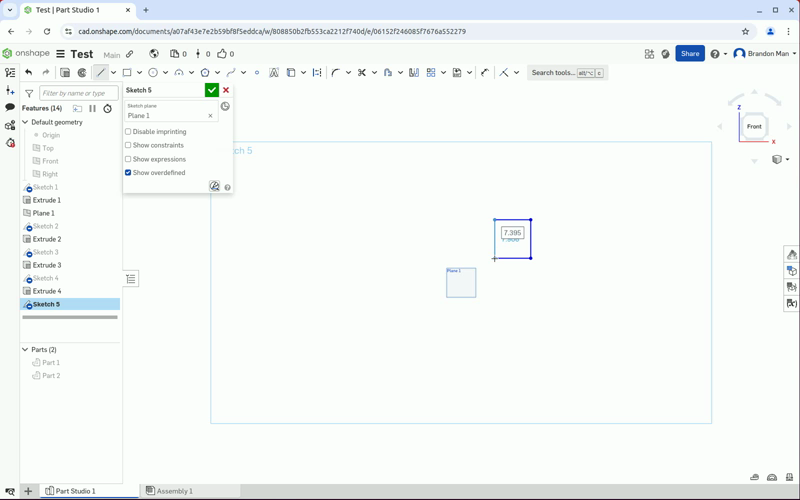
key(esc)
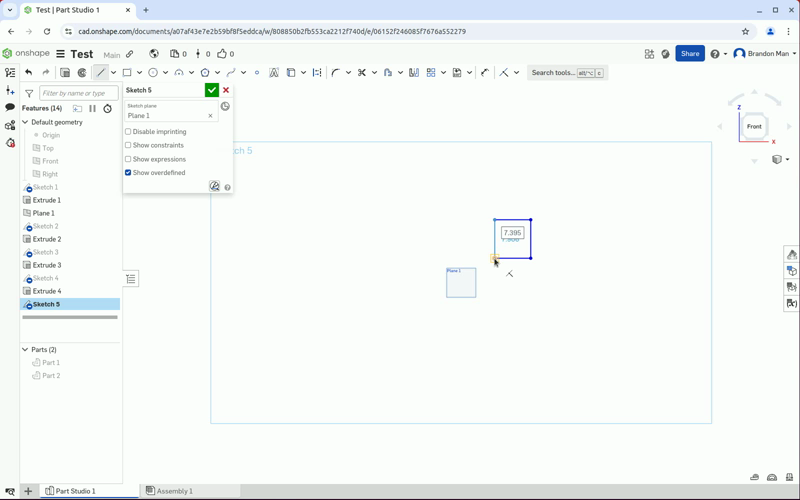
key(l)
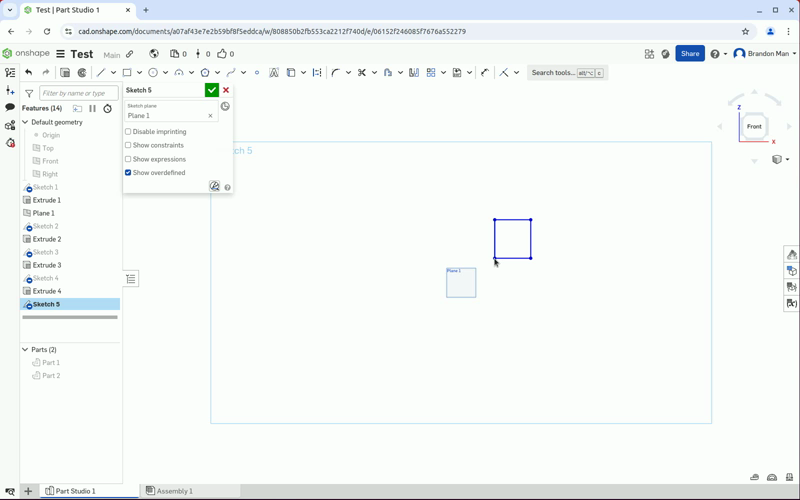
key_down(shift)
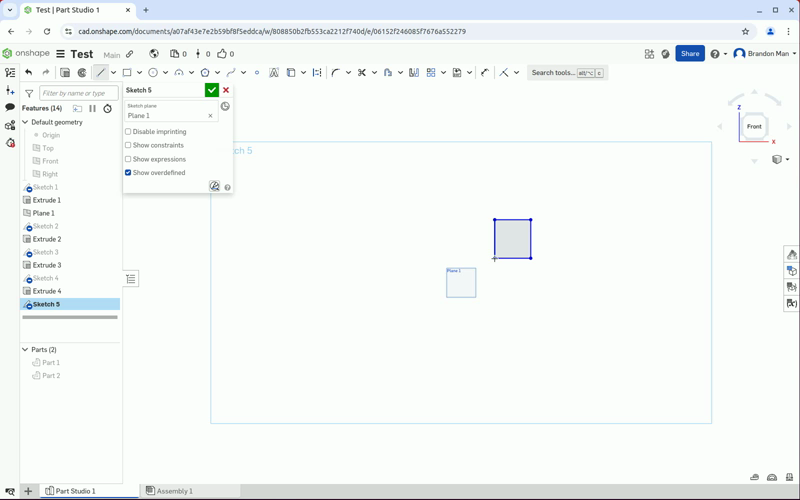
mouse_move(496, 257)
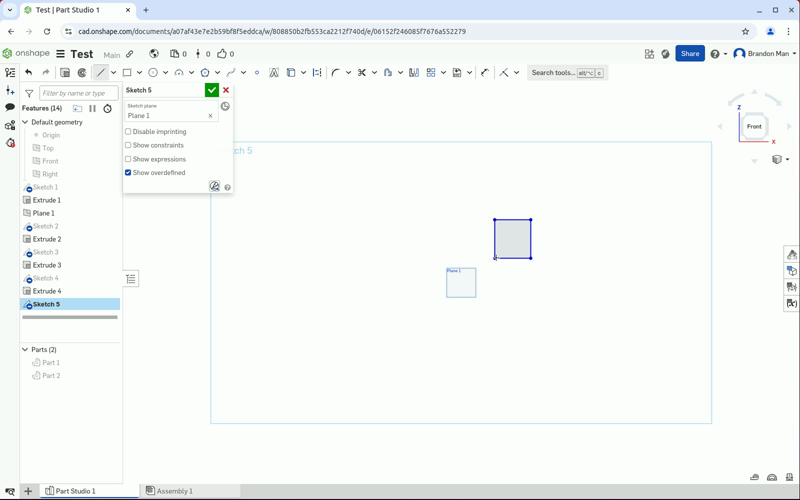
scroll(6)
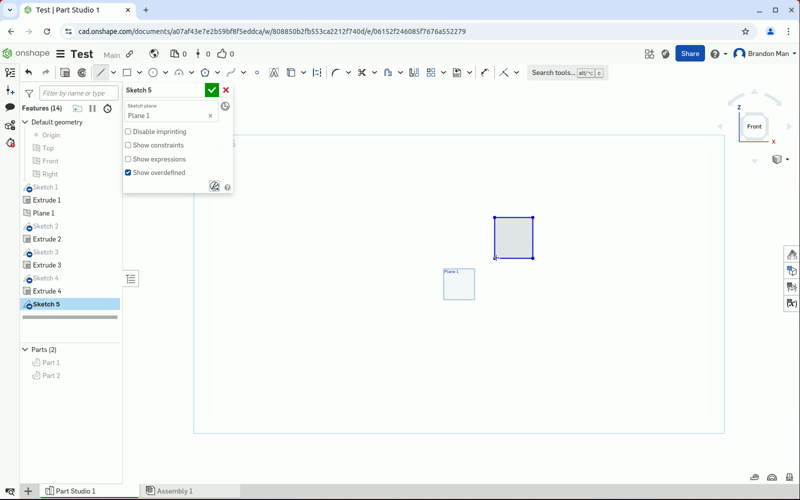
scroll(6)
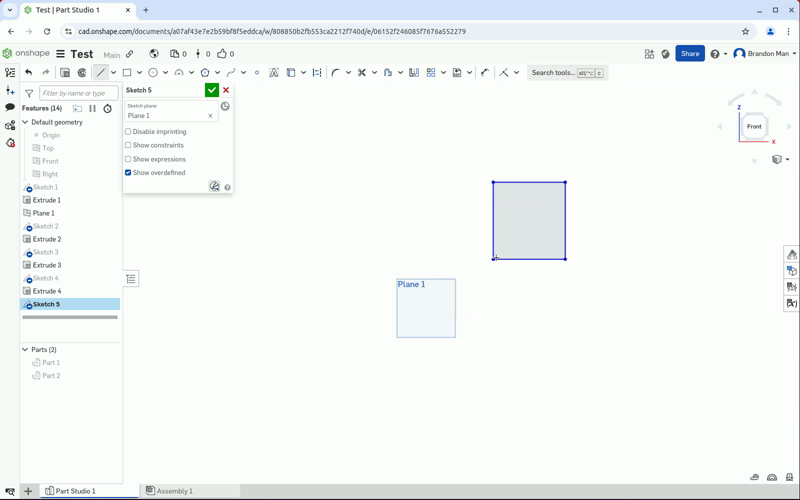
scroll(6)
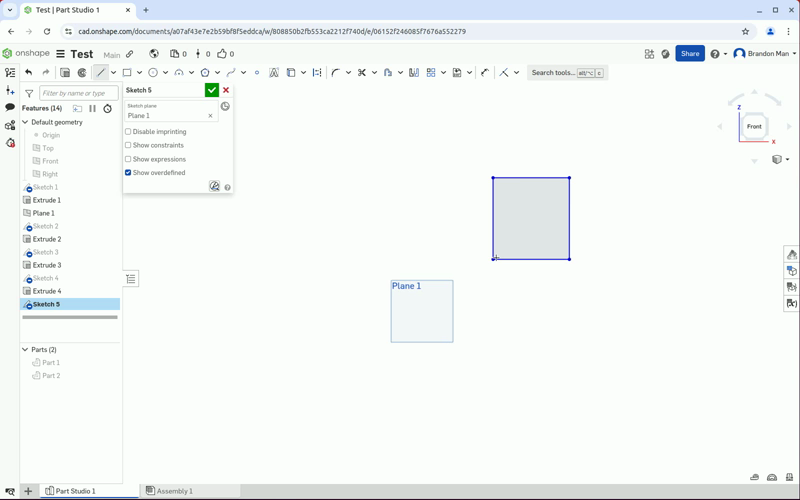
scroll(6)
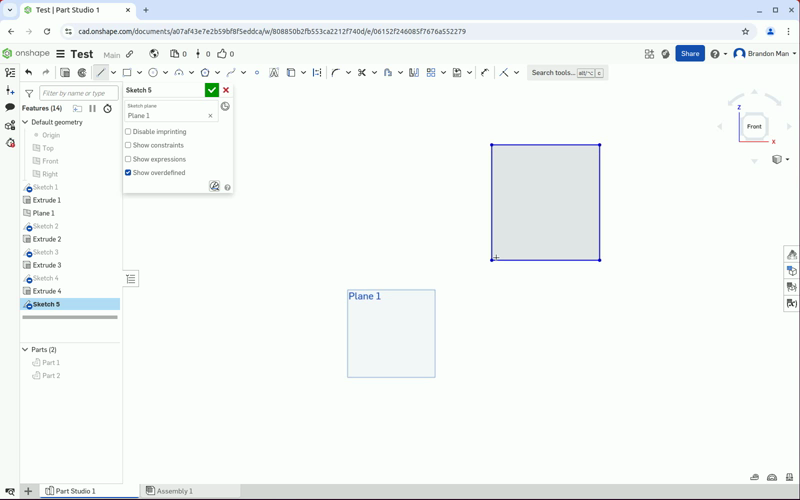
scroll(6)
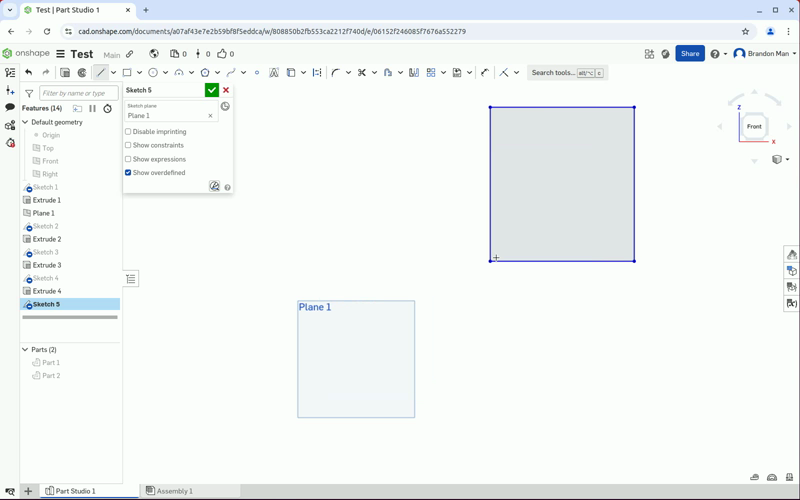
scroll(6)
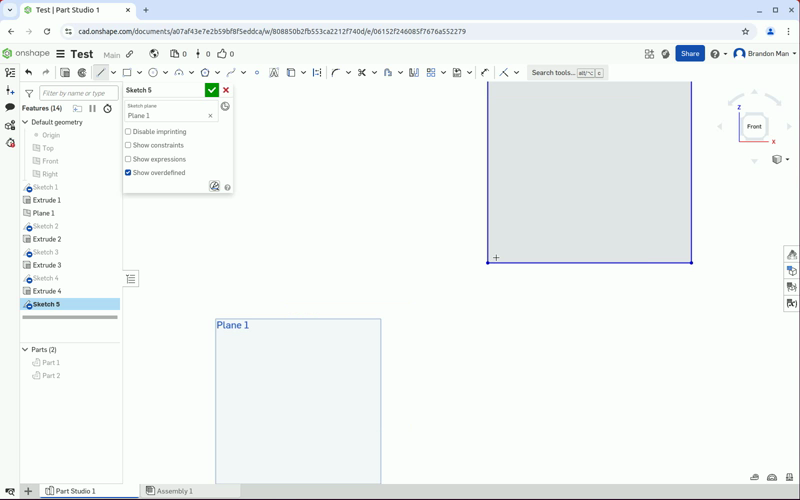
scroll(6)
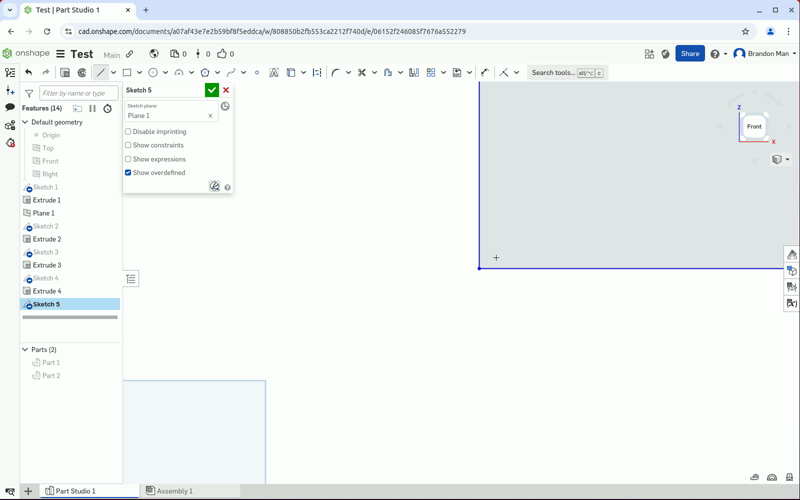
click(496, 257)
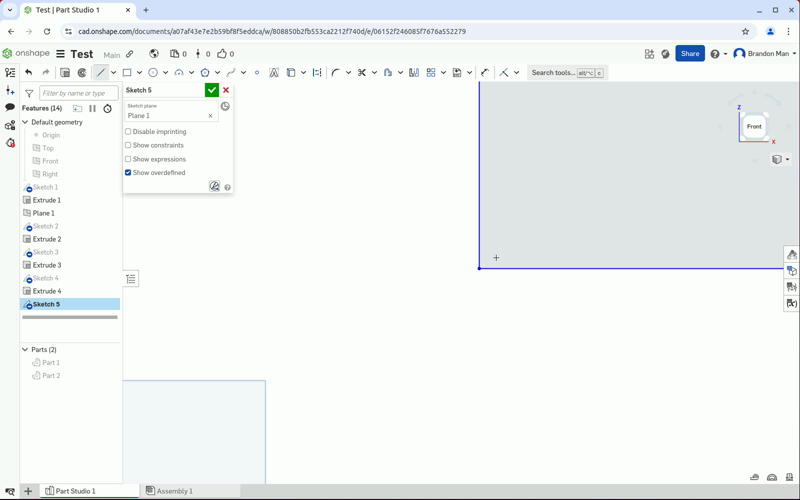
scroll(-6)
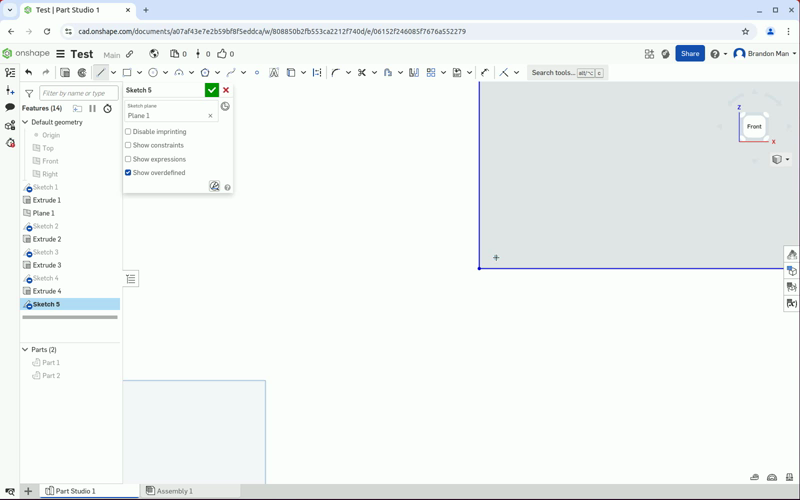
scroll(-6)
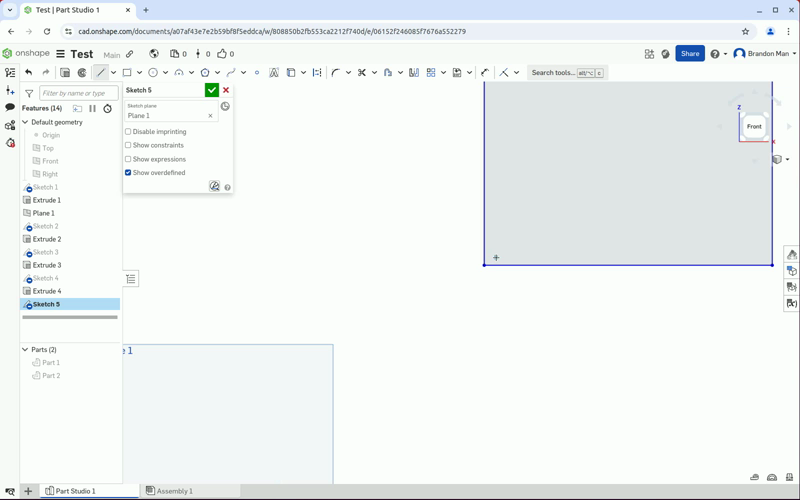
scroll(-6)
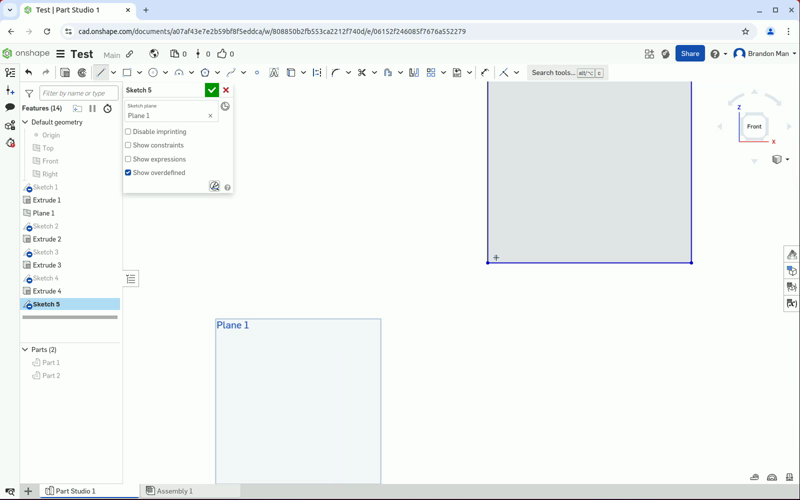
scroll(-6)
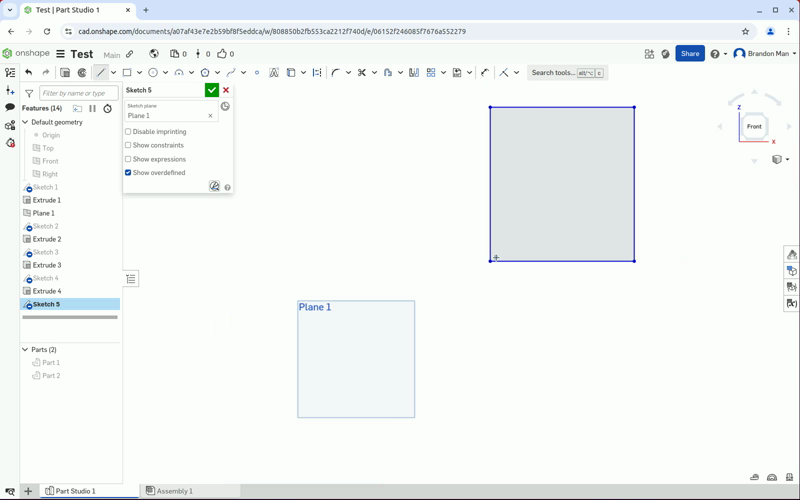
scroll(-6)
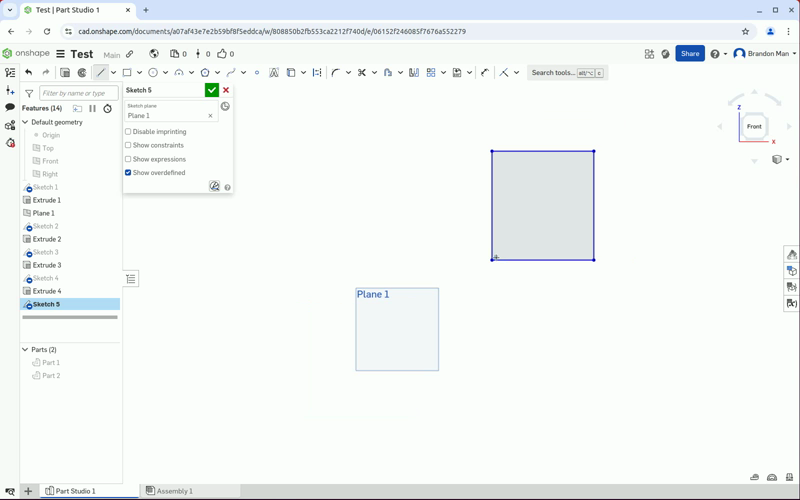
scroll(-6)
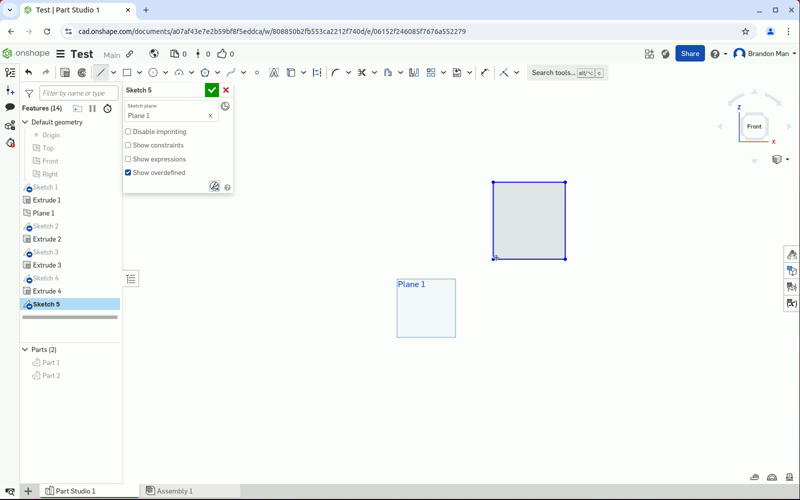
scroll(-6)
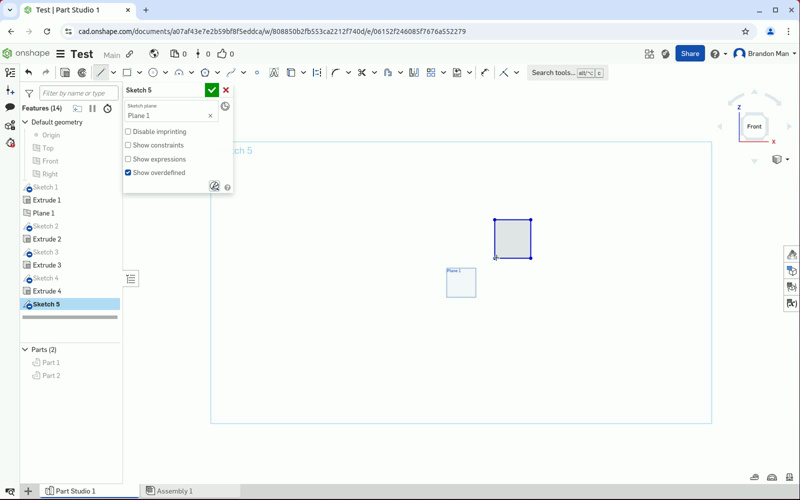
key_up(shift)
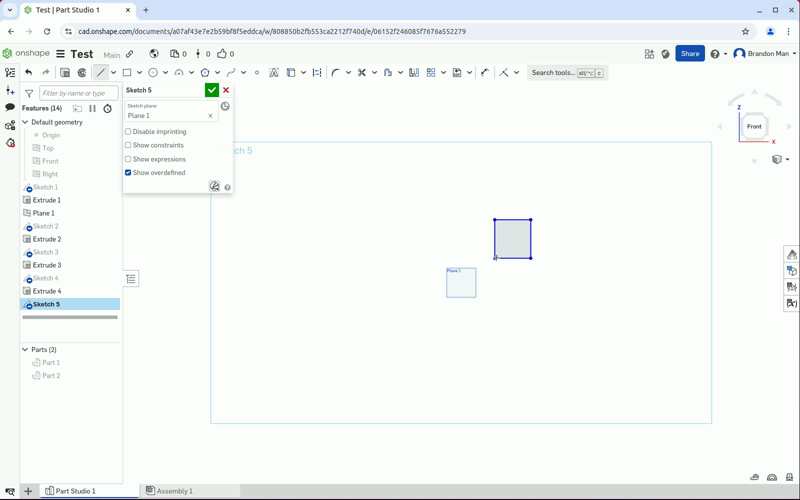
key_down(shift)
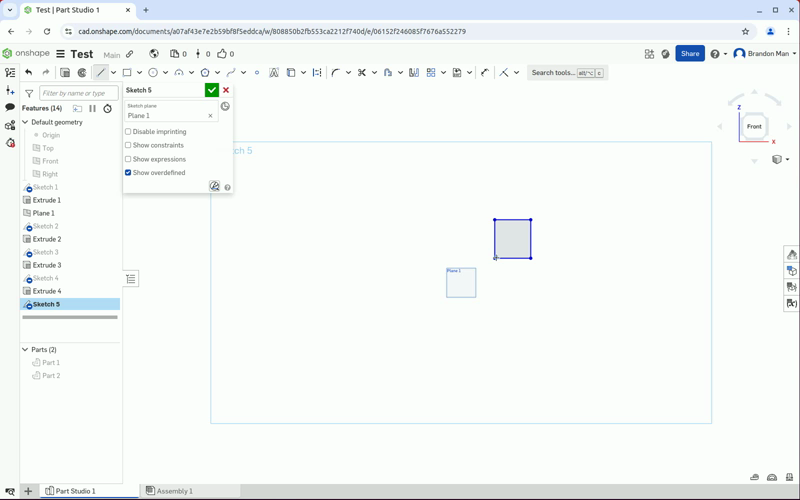
mouse_move(526, 257)
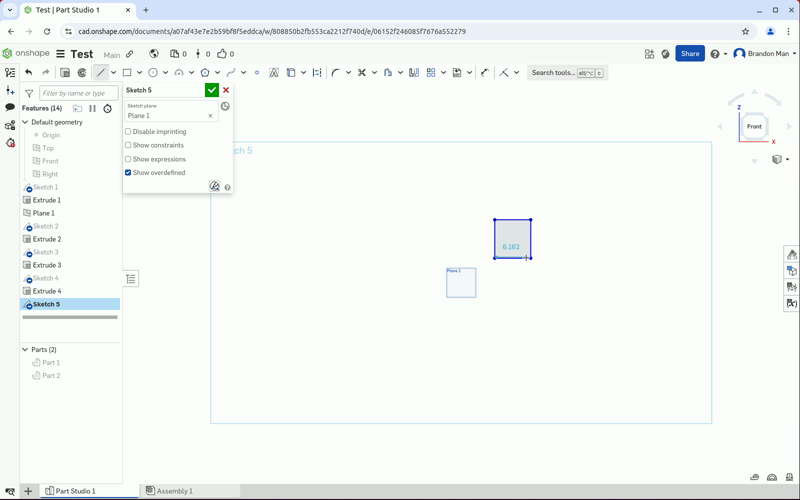
mouse_move(529, 257)
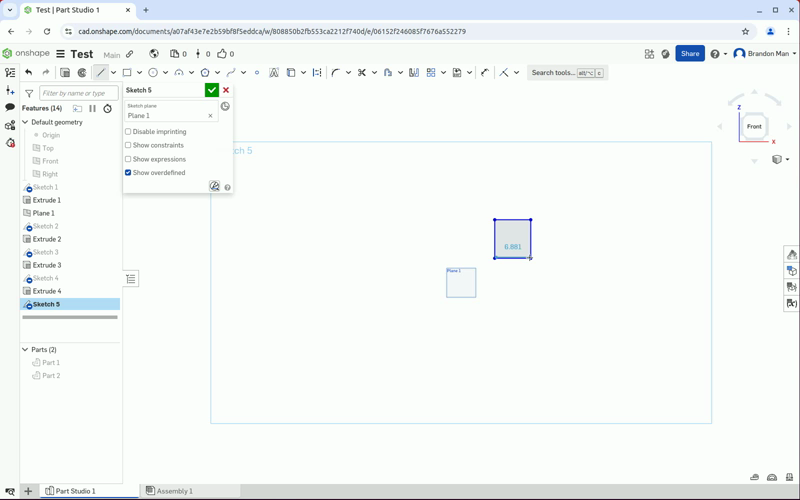
scroll(6)
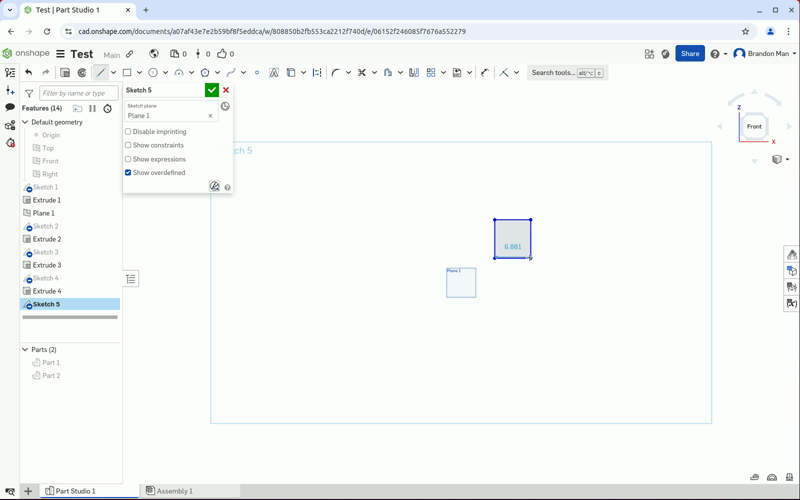
scroll(6)
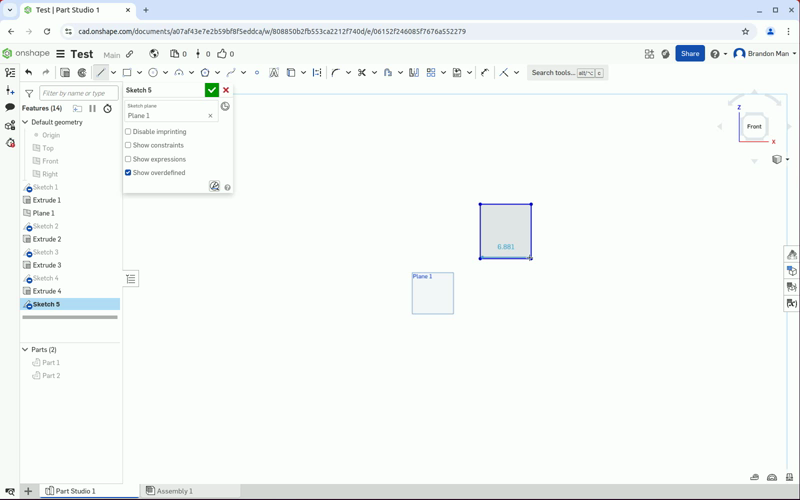
scroll(6)
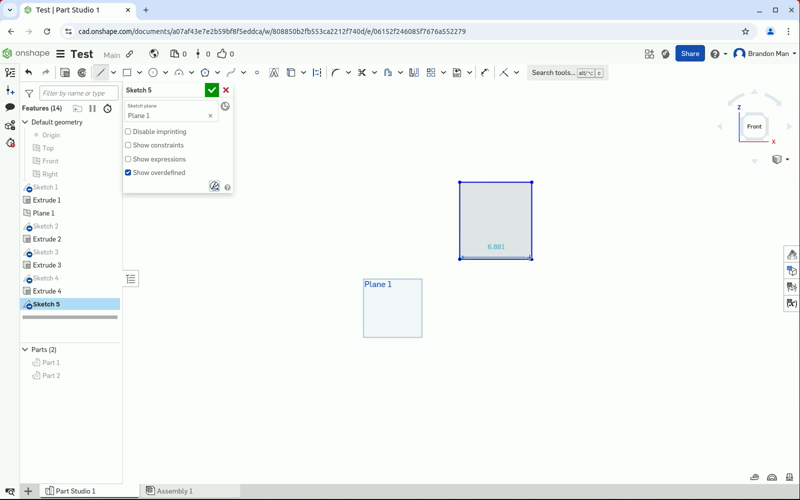
scroll(6)
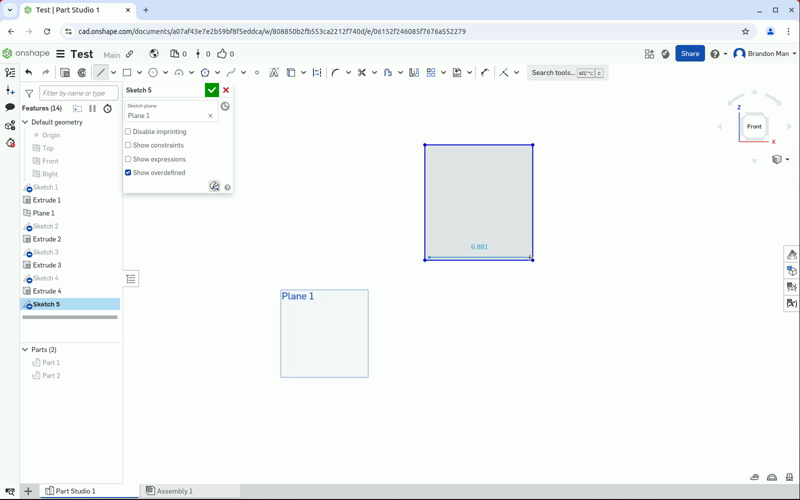
scroll(6)
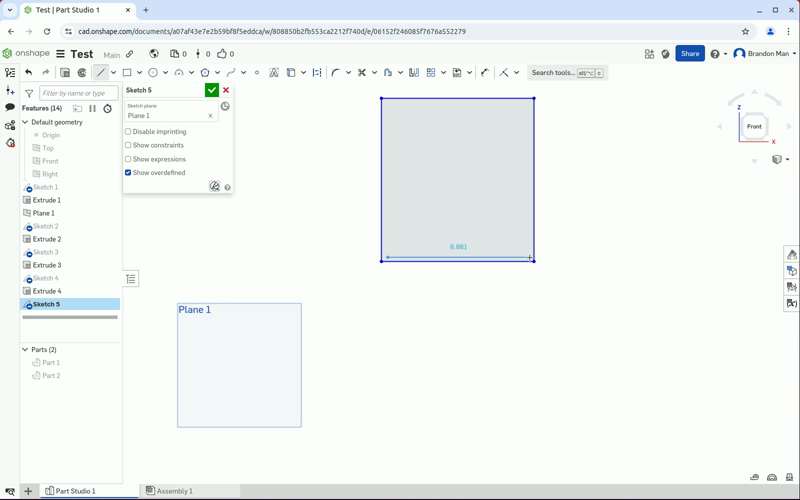
scroll(6)
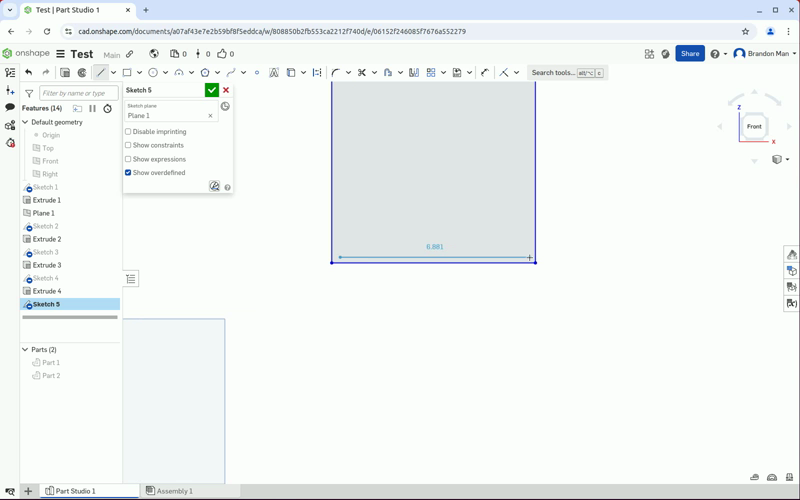
scroll(6)
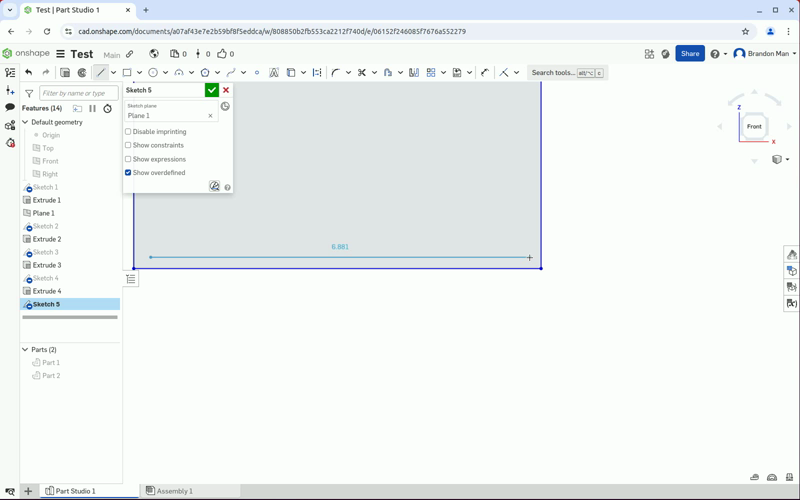
click(529, 257)
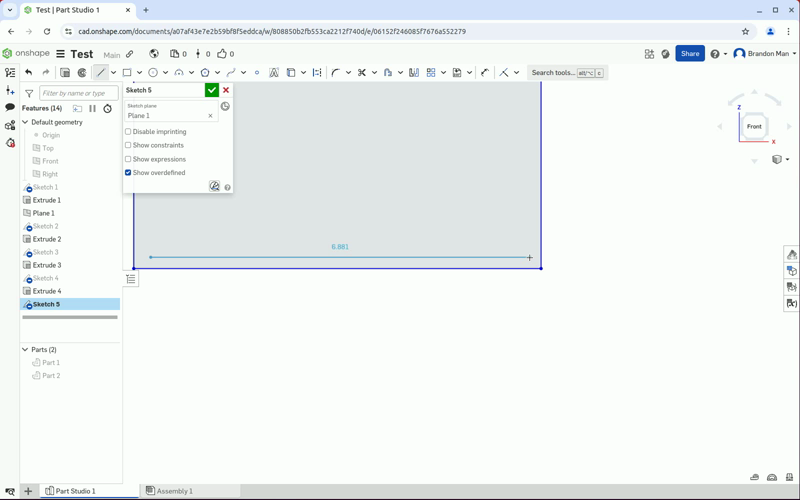
scroll(-6)
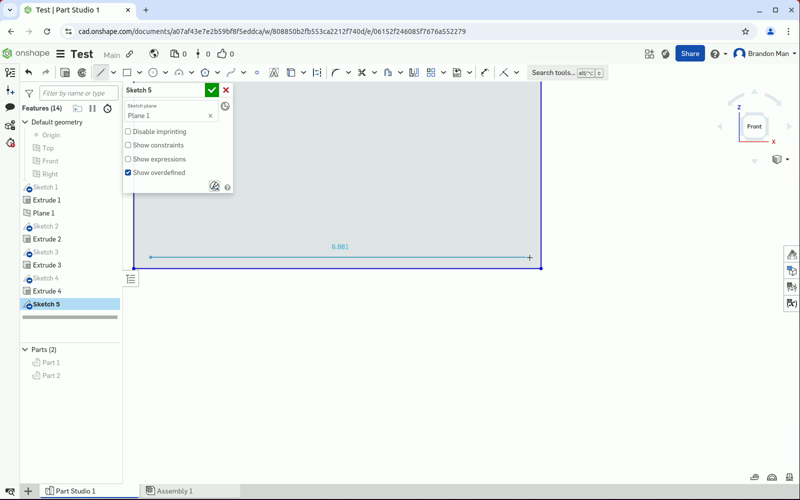
scroll(-6)
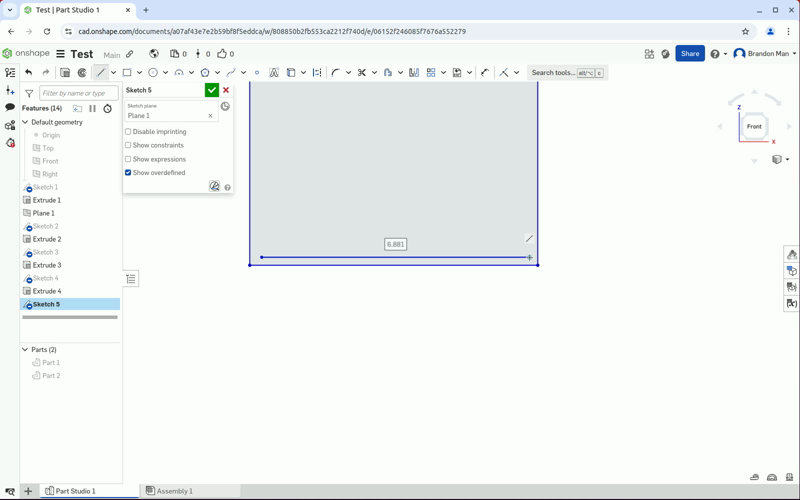
scroll(-6)
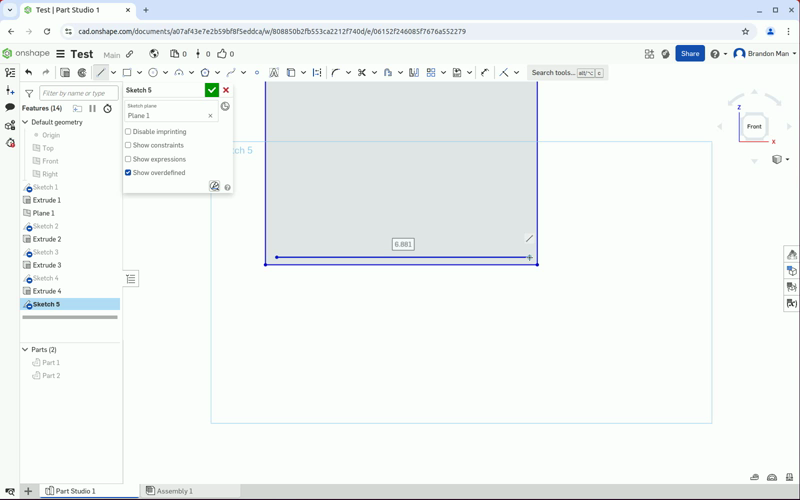
scroll(-6)
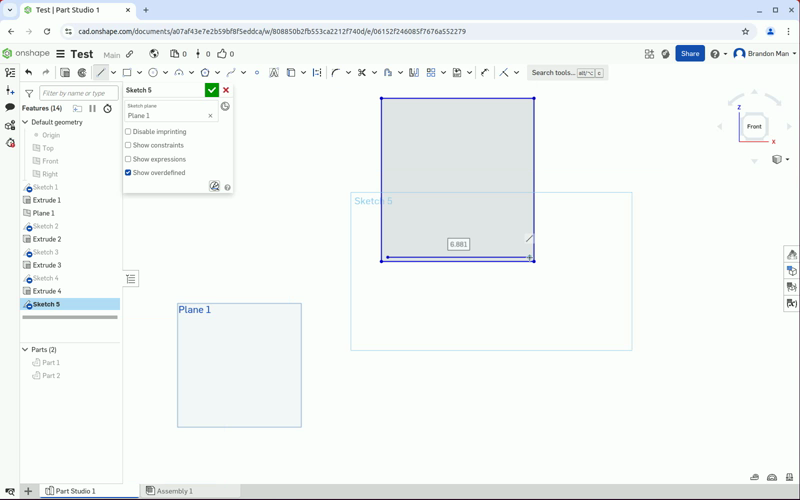
scroll(-6)
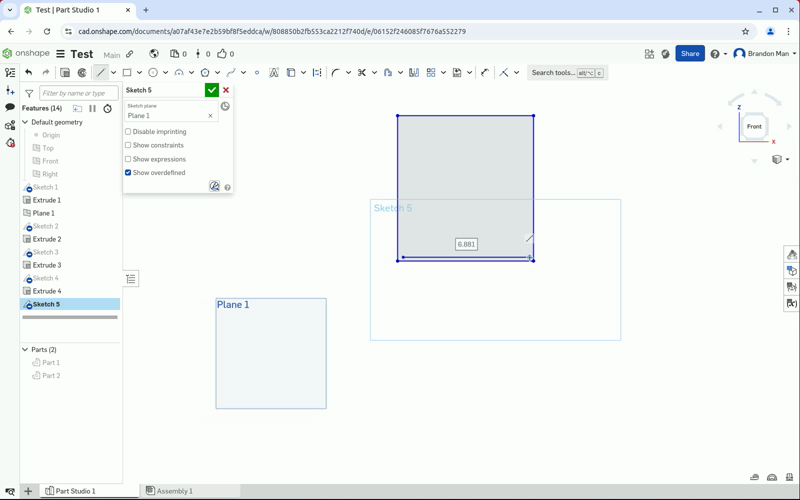
scroll(-6)
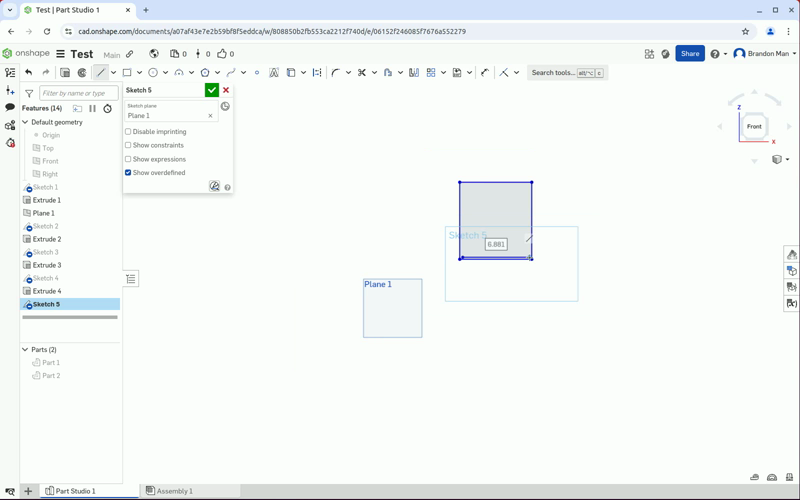
scroll(-6)
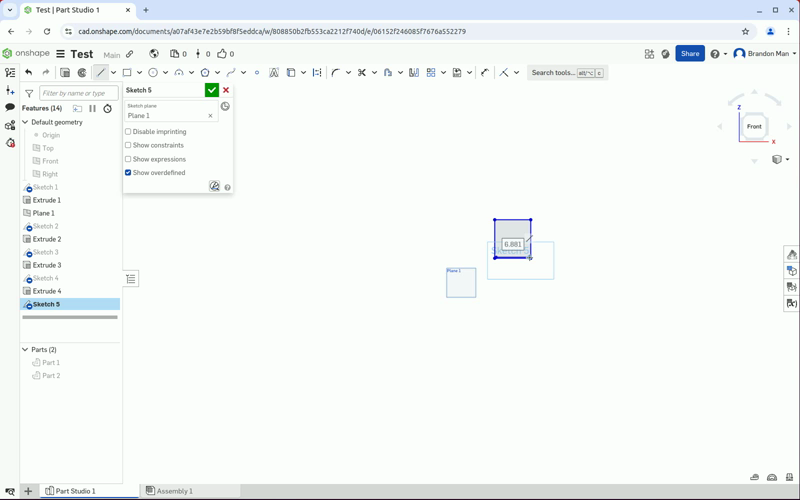
key_up(shift)
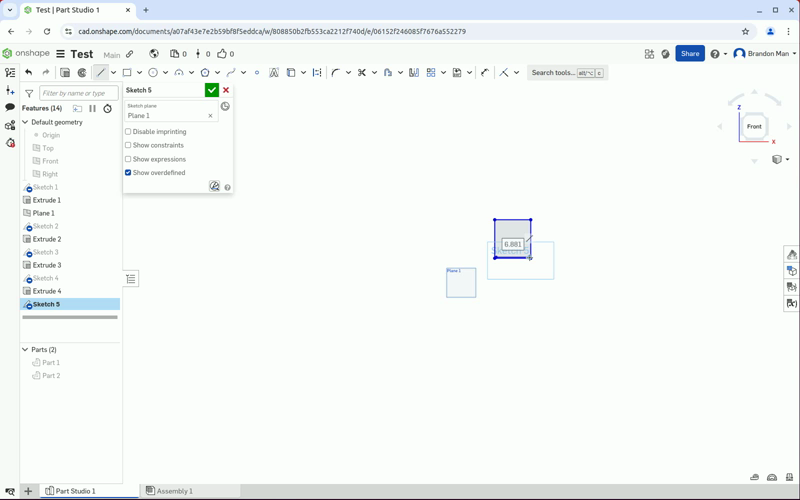
key_down(shift)
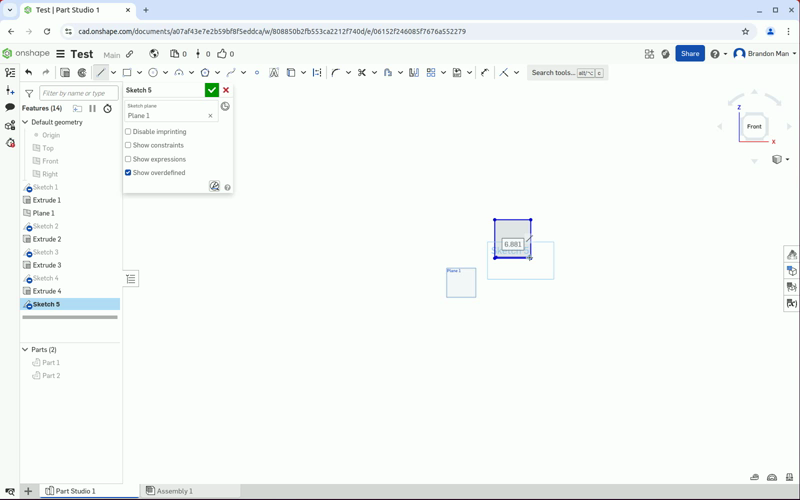
mouse_move(559, 257)
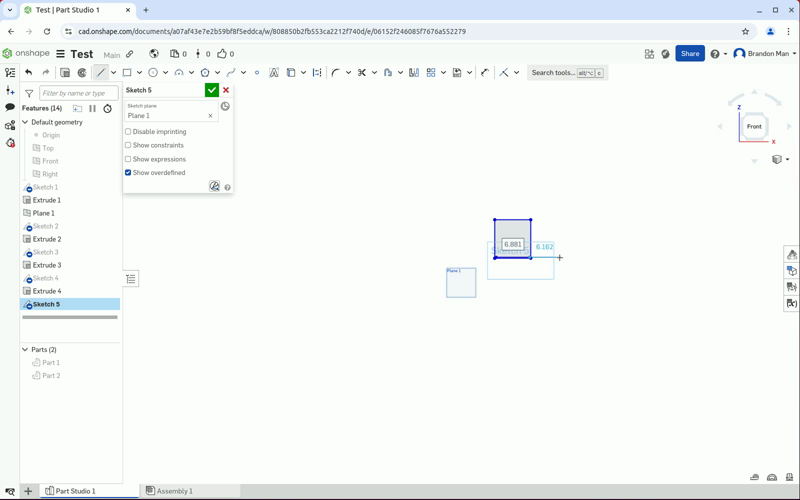
mouse_move(529, 221)
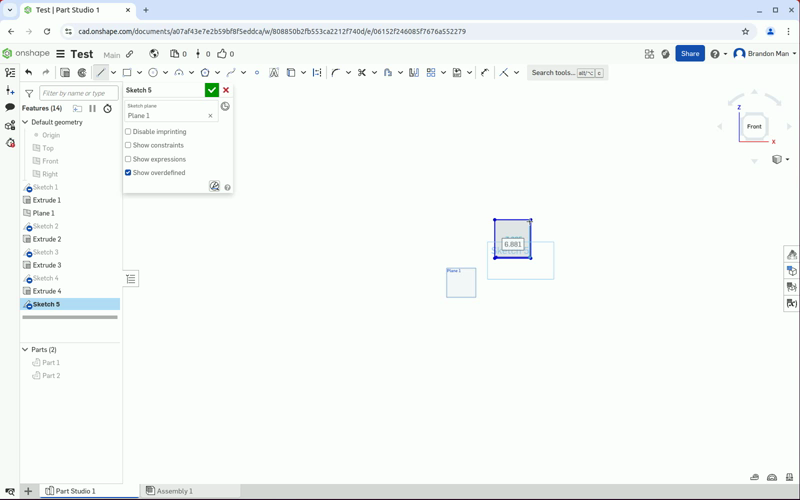
scroll(6)
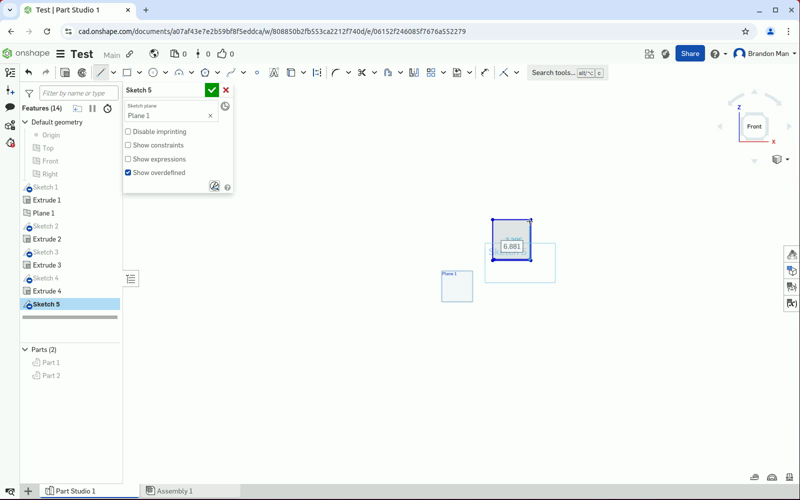
scroll(6)
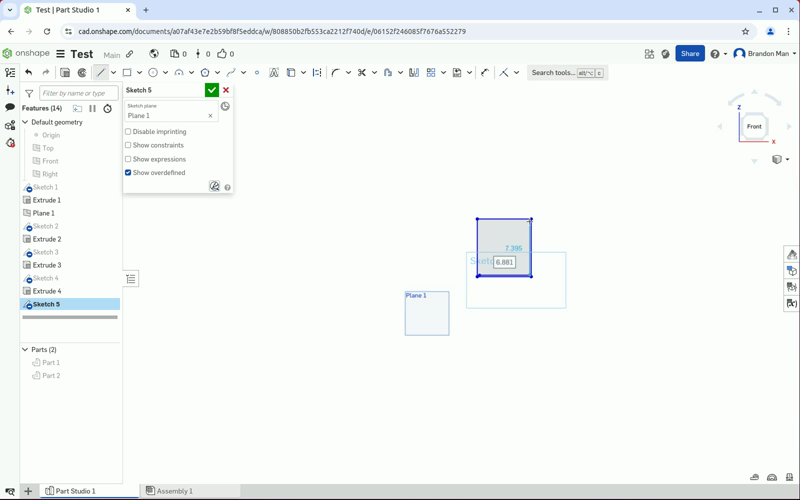
scroll(6)
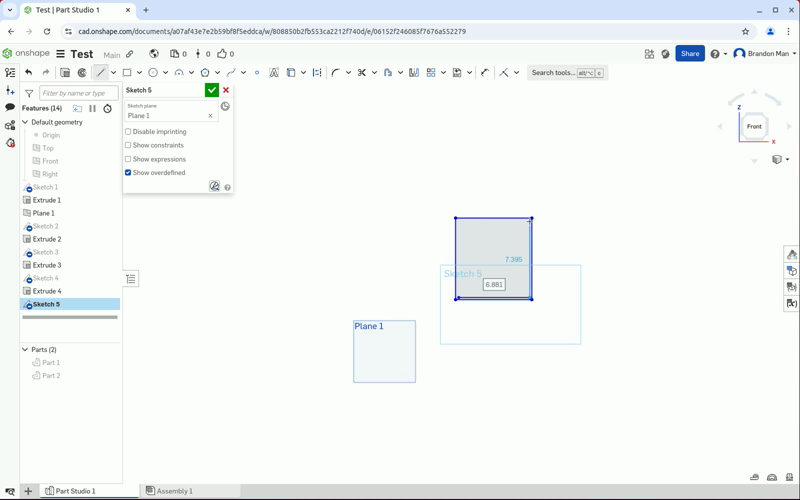
scroll(6)
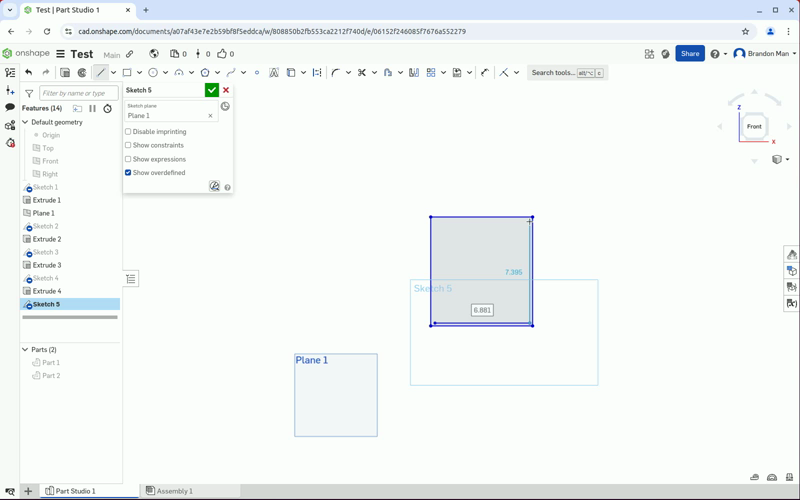
scroll(6)
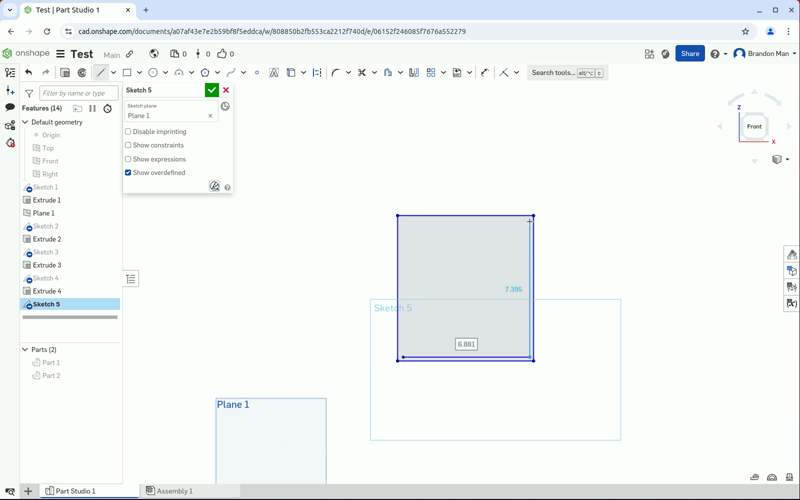
scroll(6)
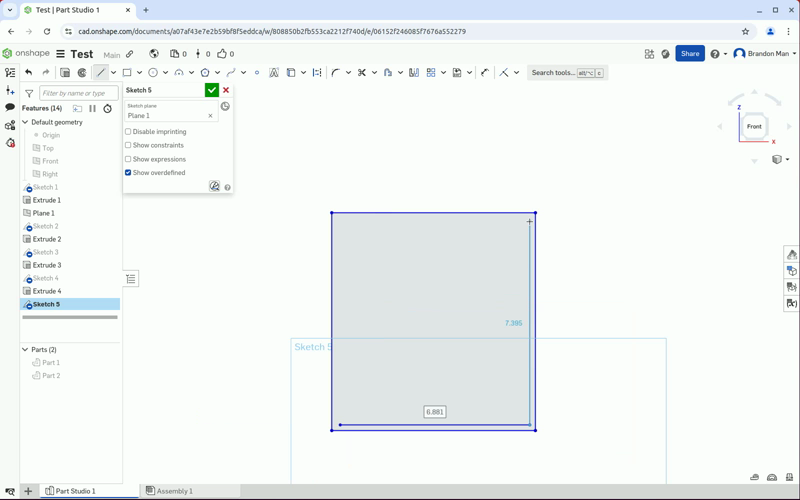
scroll(6)
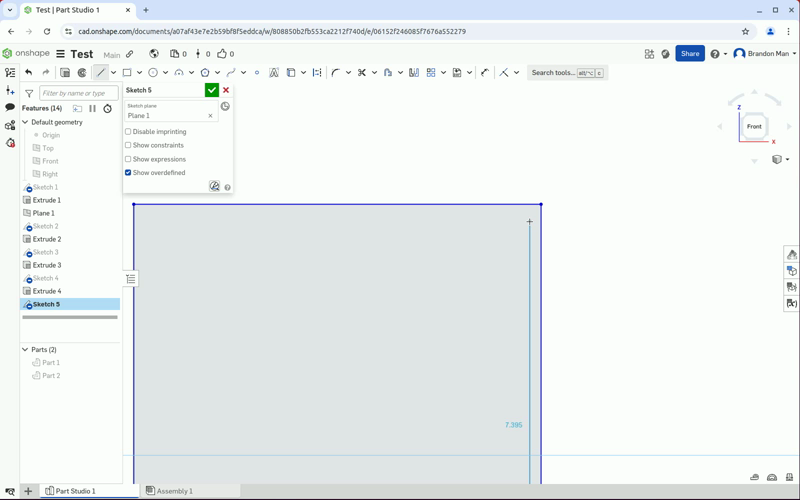
click(529, 221)
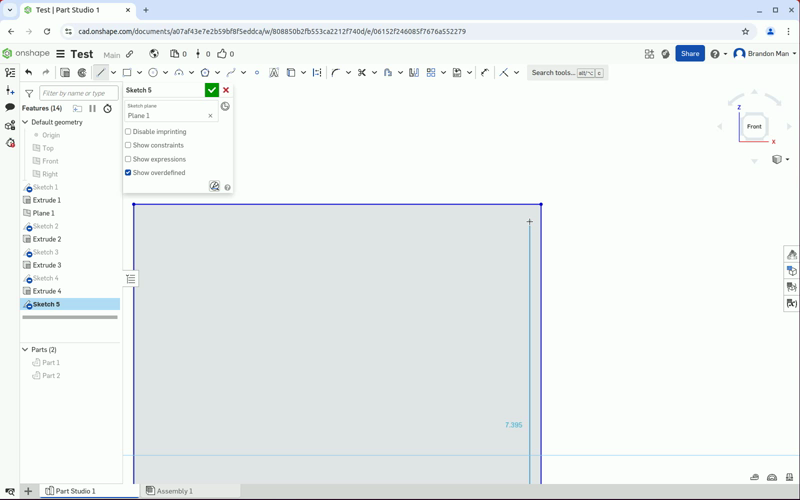
scroll(-6)
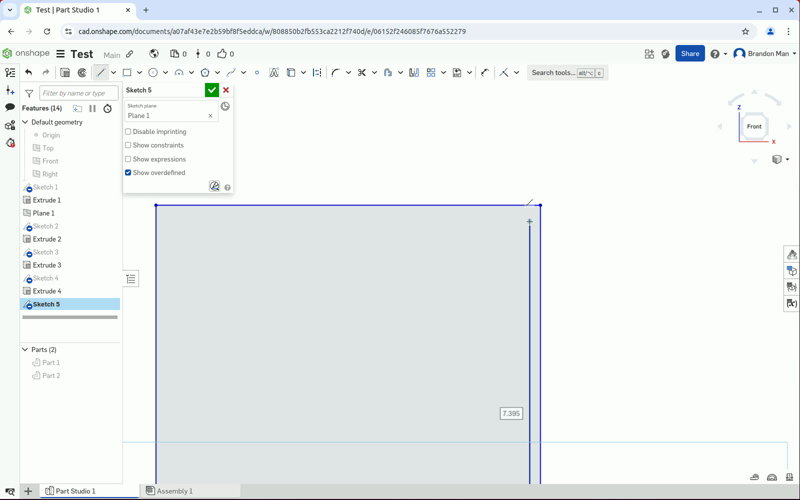
scroll(-6)
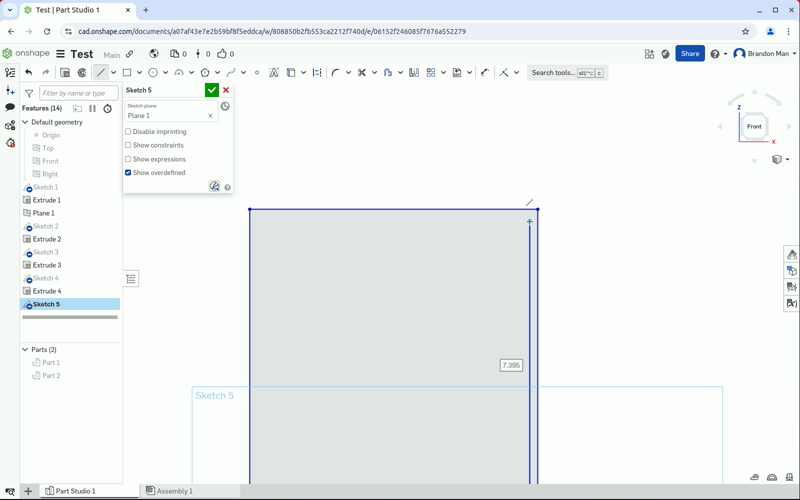
scroll(-6)
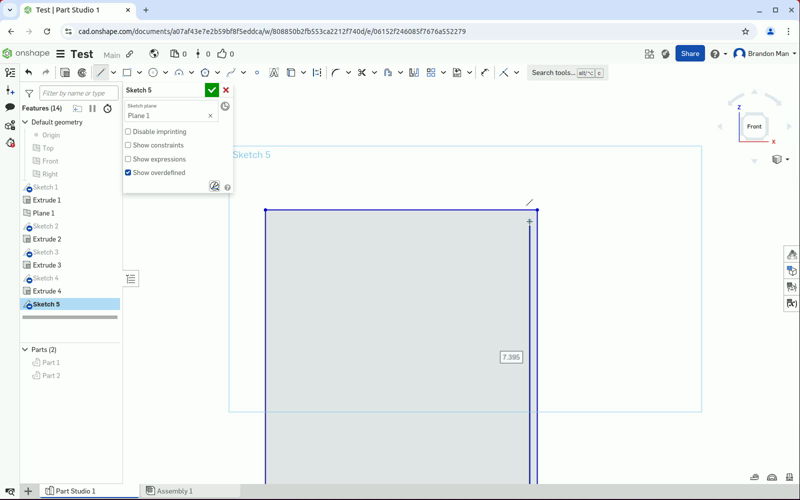
scroll(-6)
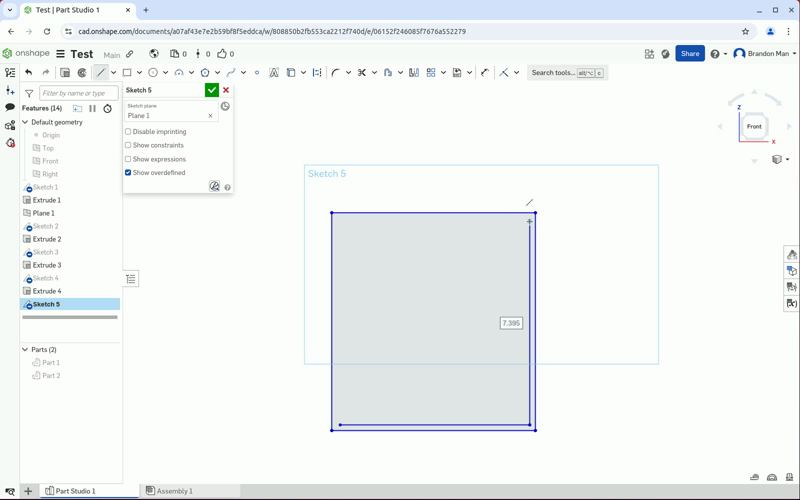
scroll(-6)
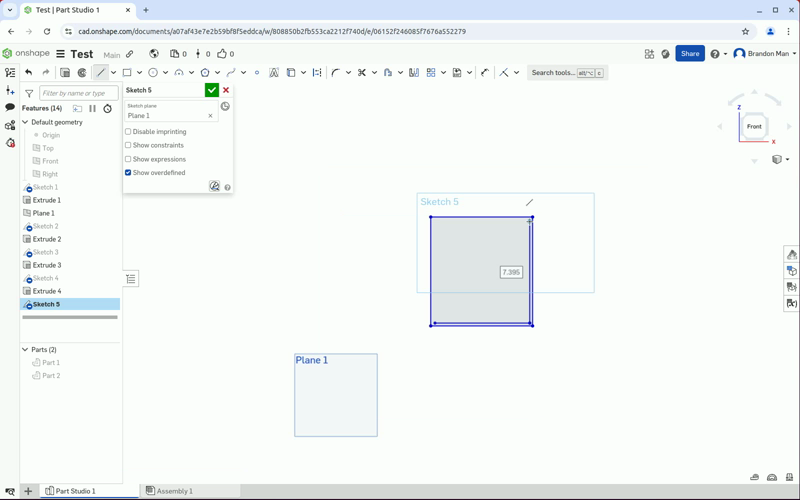
scroll(-6)
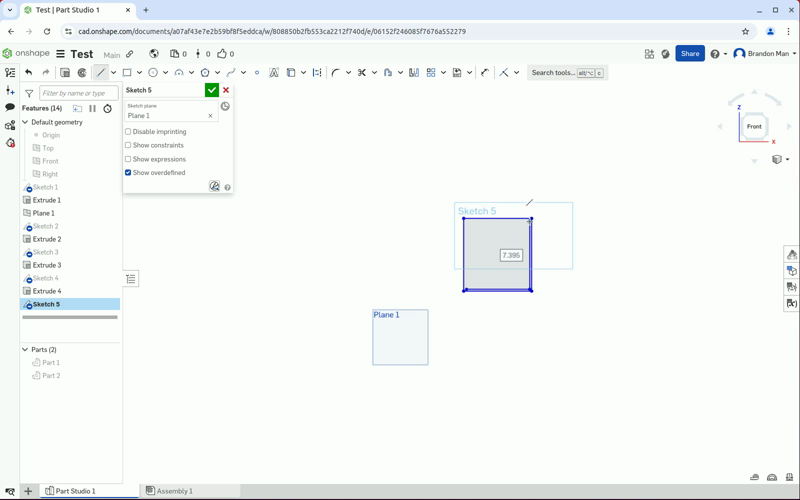
scroll(-6)
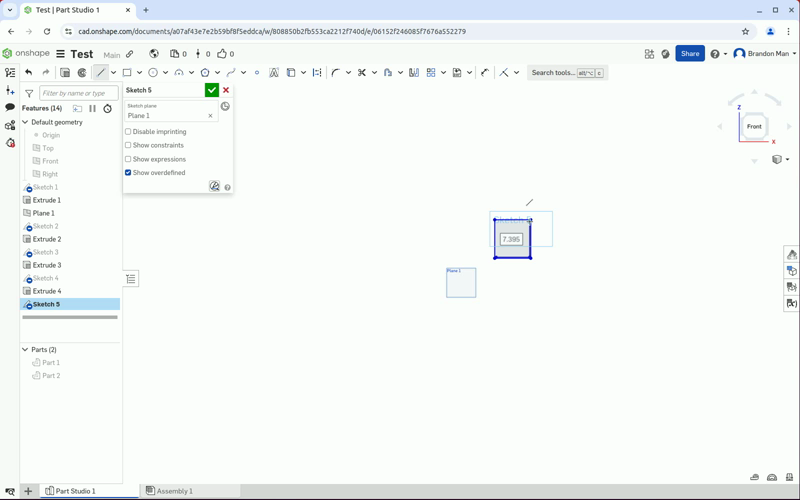
key_up(shift)
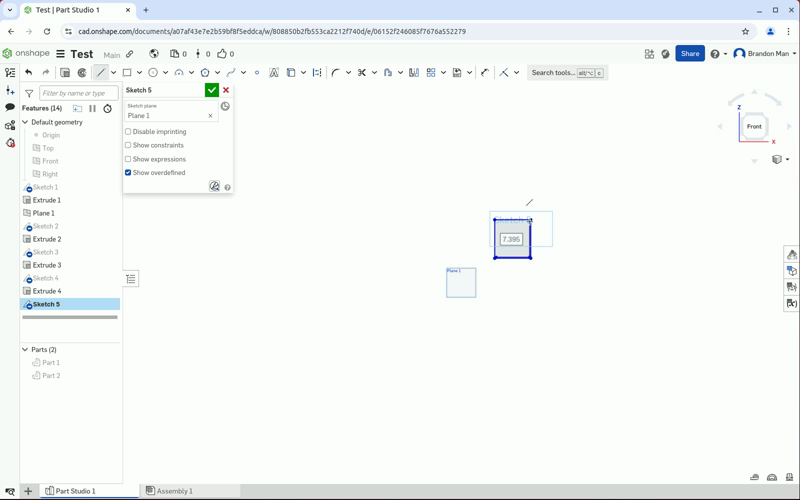
key_down(shift)
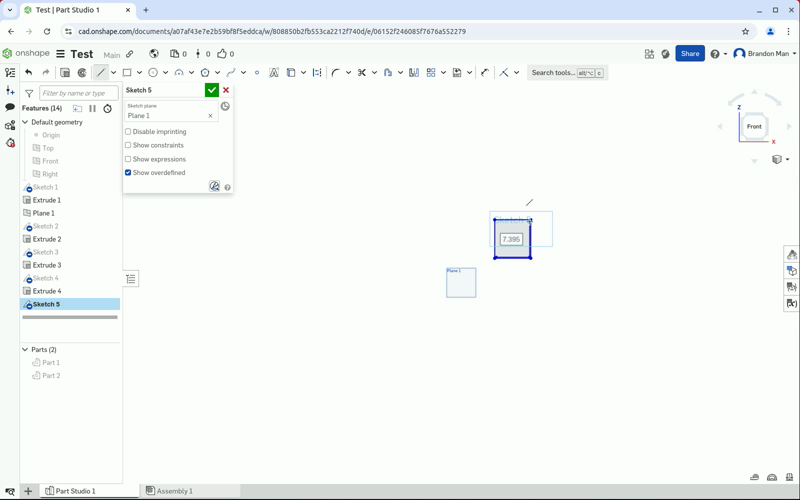
mouse_move(559, 221)
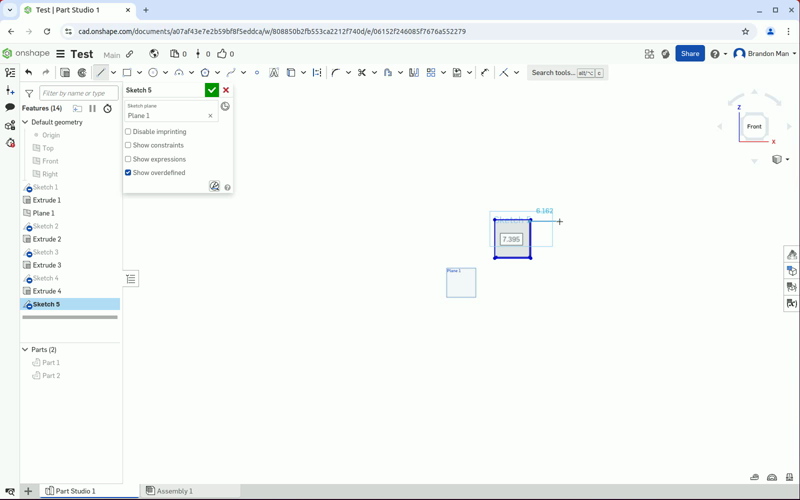
mouse_move(496, 221)
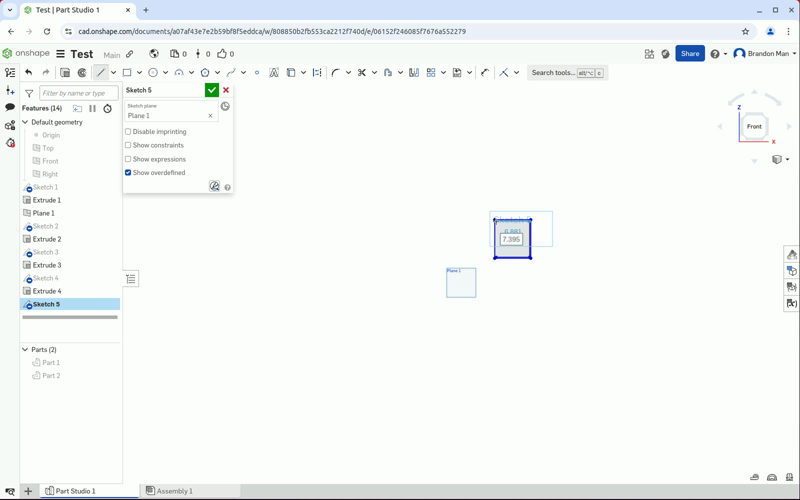
scroll(6)
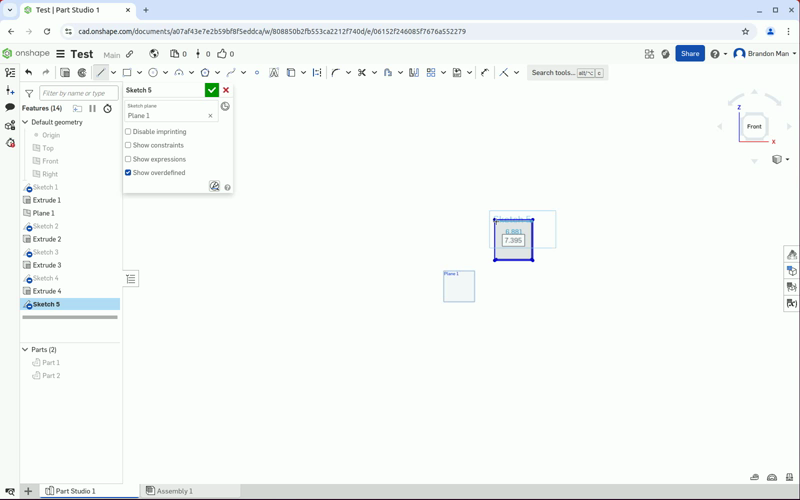
scroll(6)
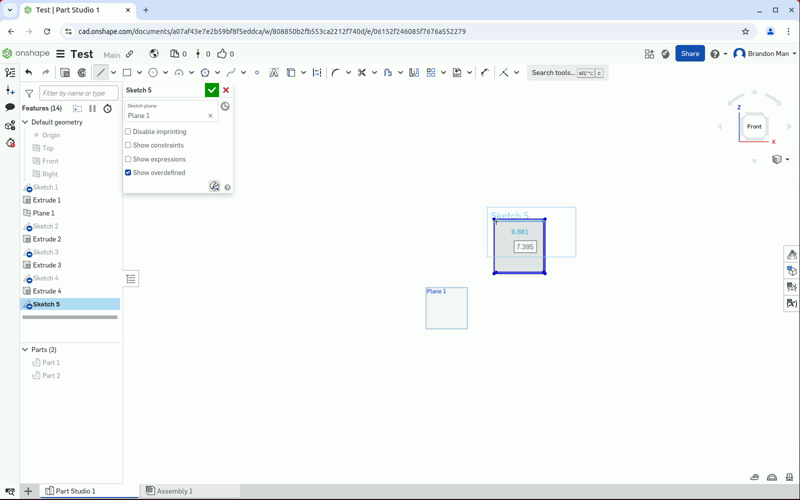
scroll(6)
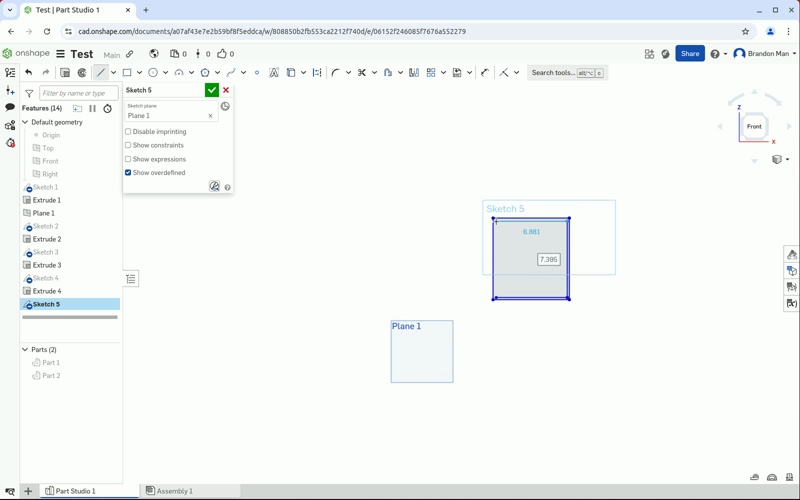
scroll(6)
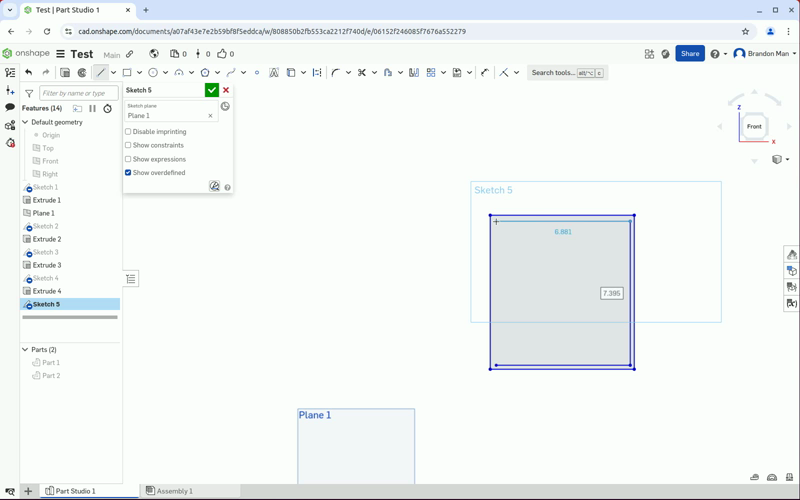
scroll(6)
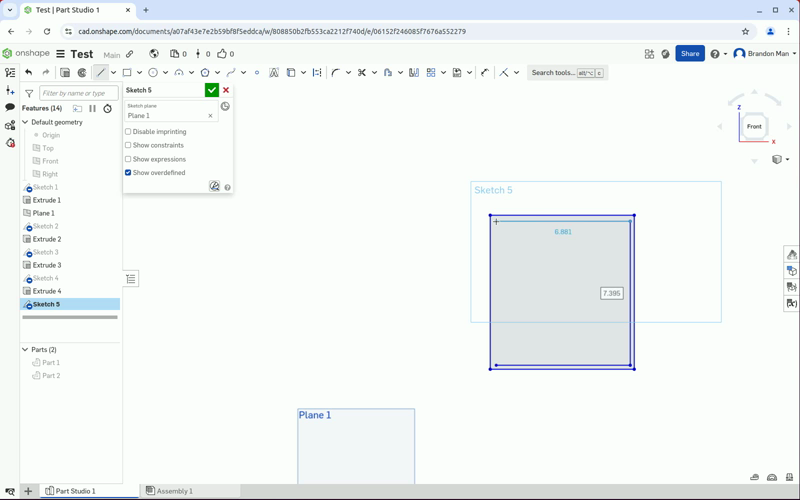
scroll(6)
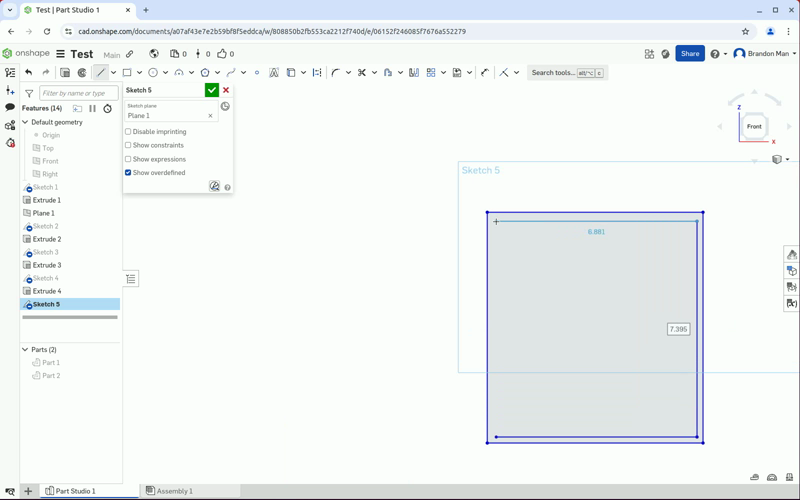
scroll(6)
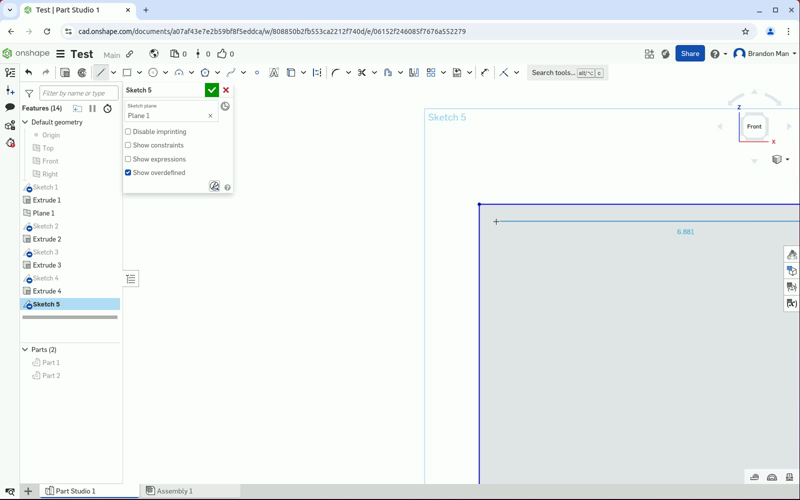
click(496, 221)
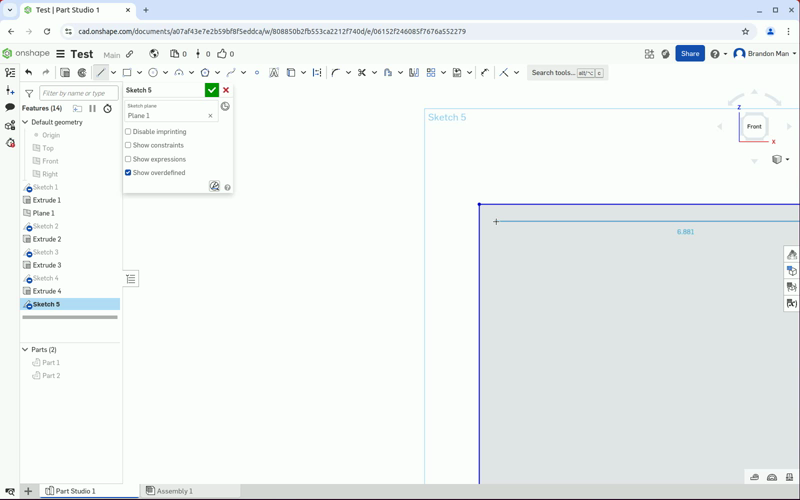
scroll(-6)
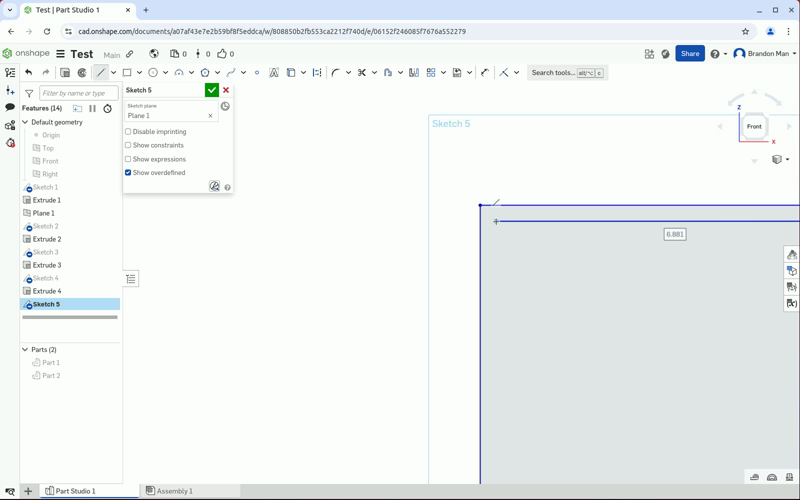
scroll(-6)
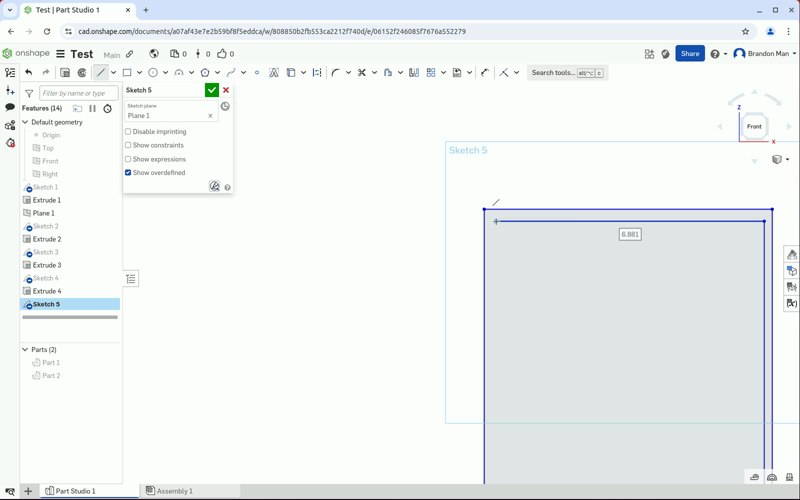
scroll(-6)
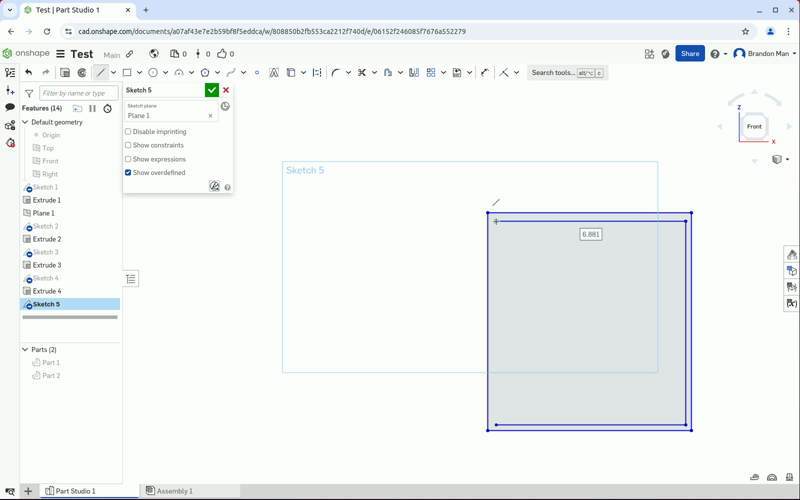
scroll(-6)
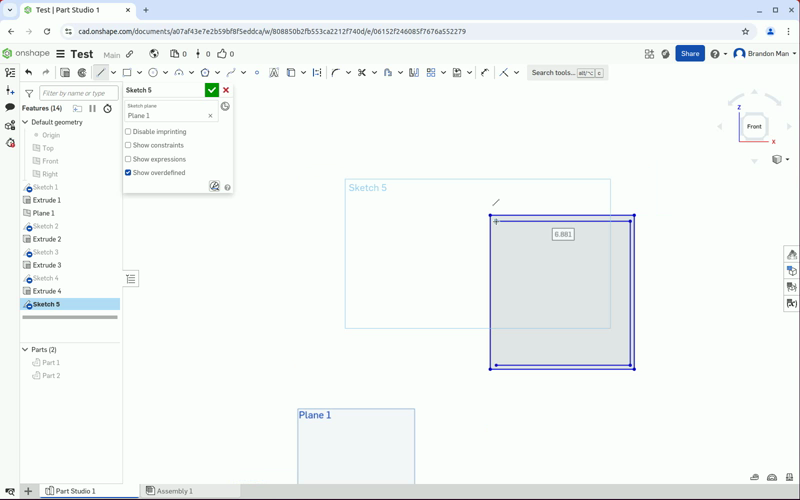
scroll(-6)
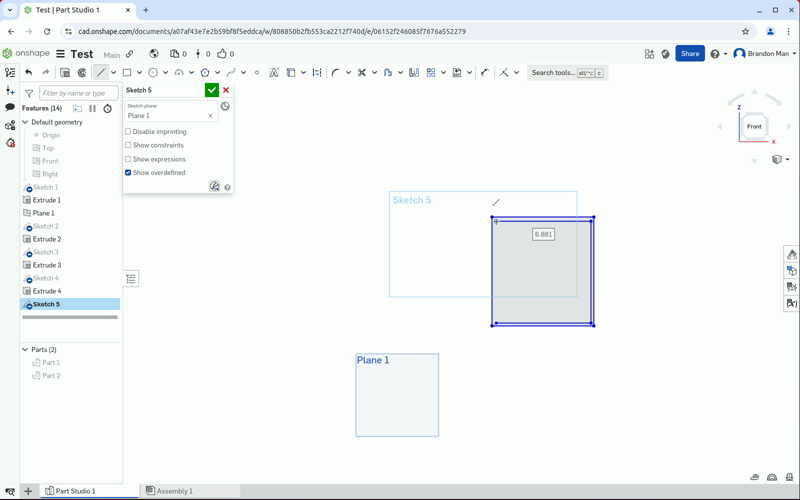
scroll(-6)
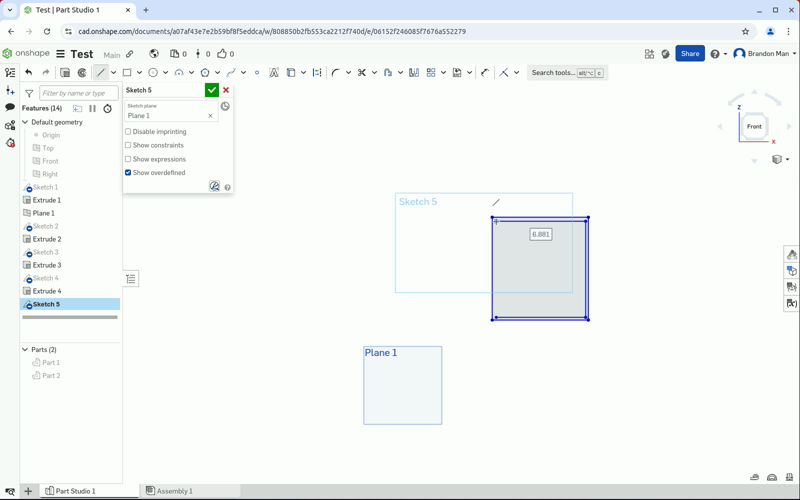
scroll(-6)
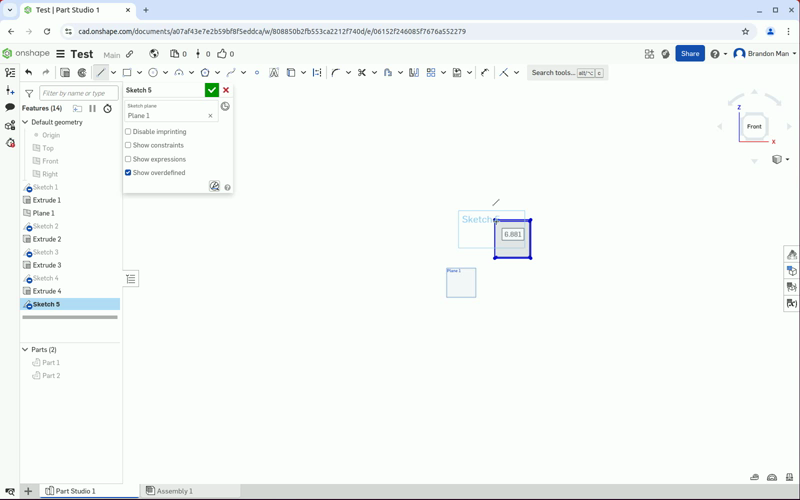
key_up(shift)
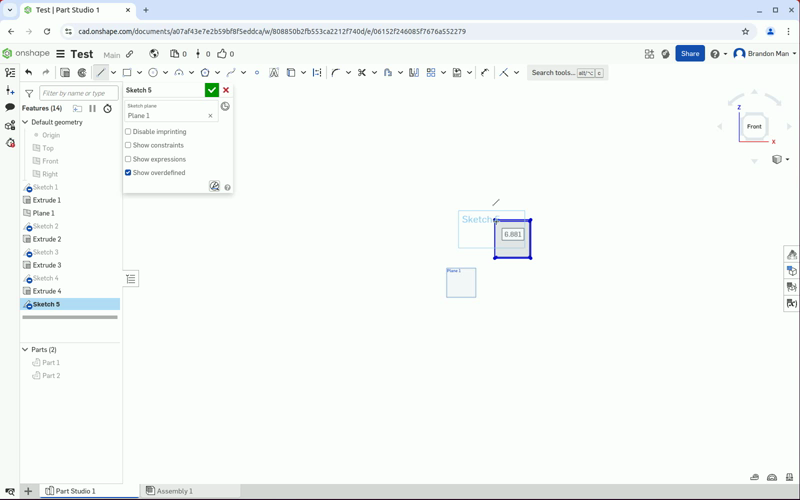
mouse_move(526, 221)
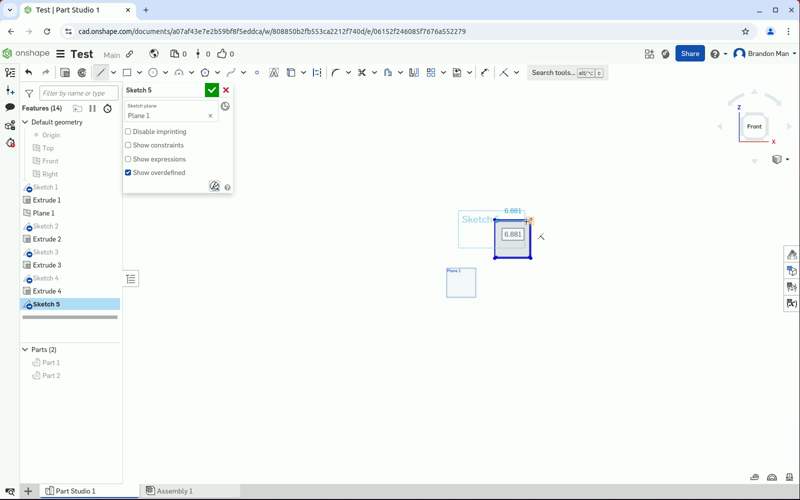
key_down(shift)
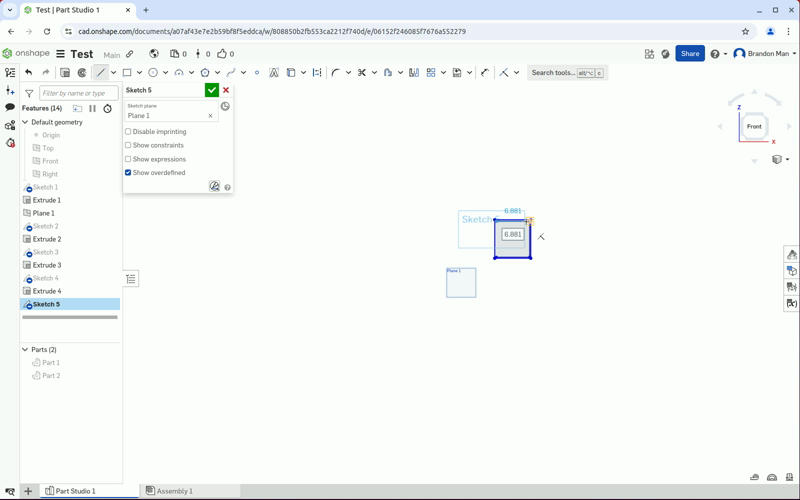
mouse_move(496, 257)
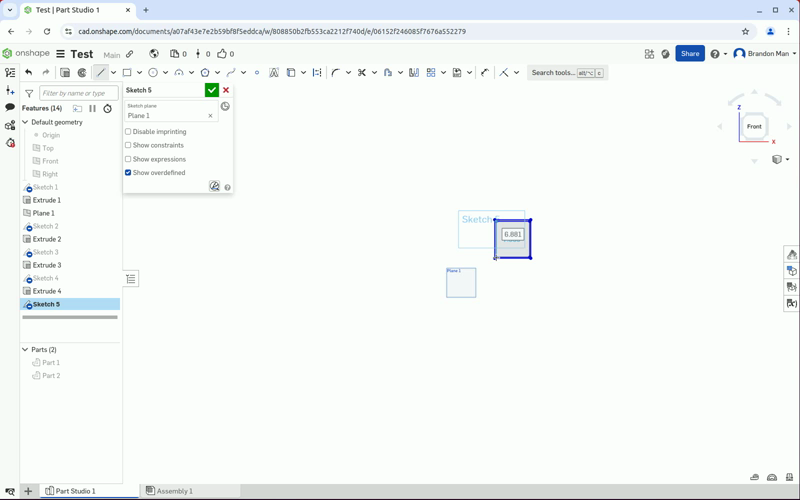
scroll(6)
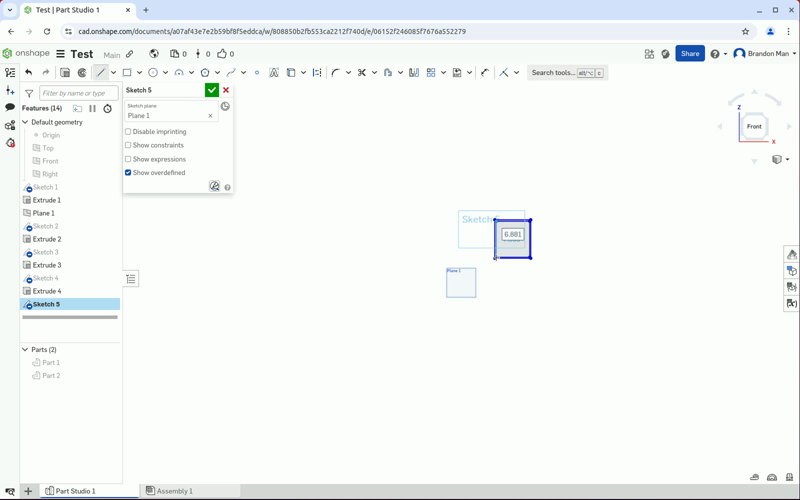
scroll(6)
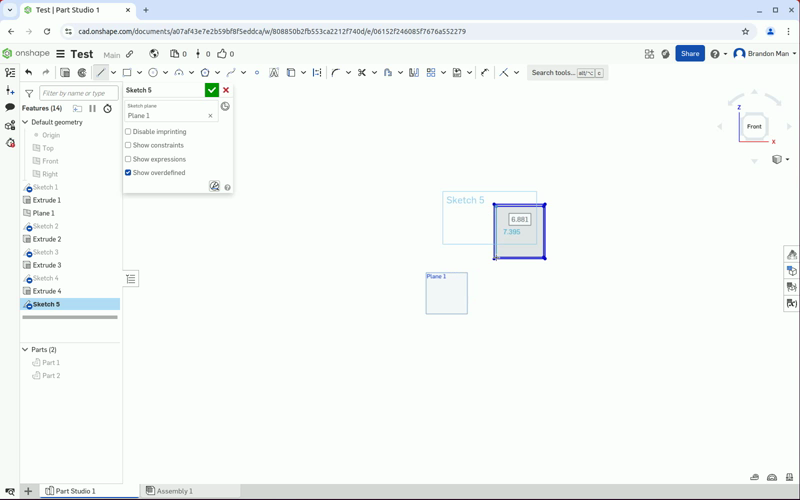
scroll(6)
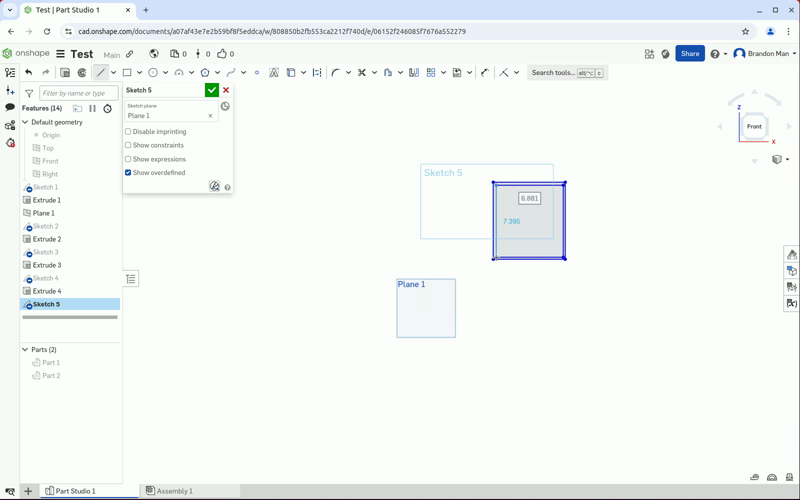
scroll(6)
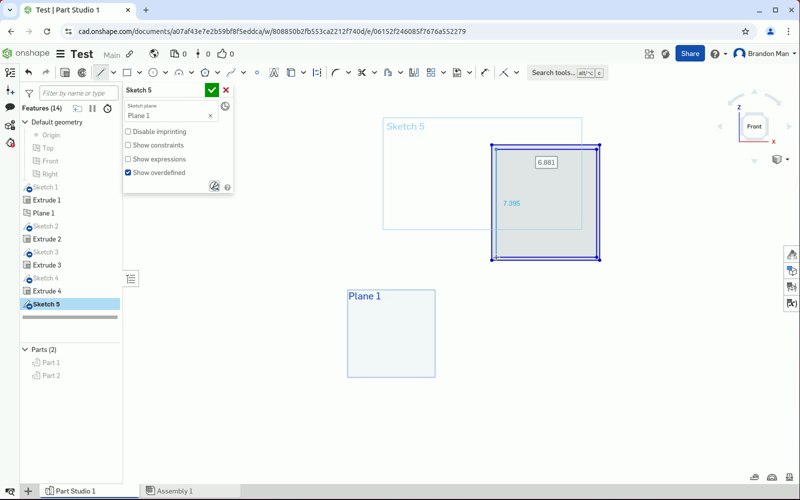
scroll(6)
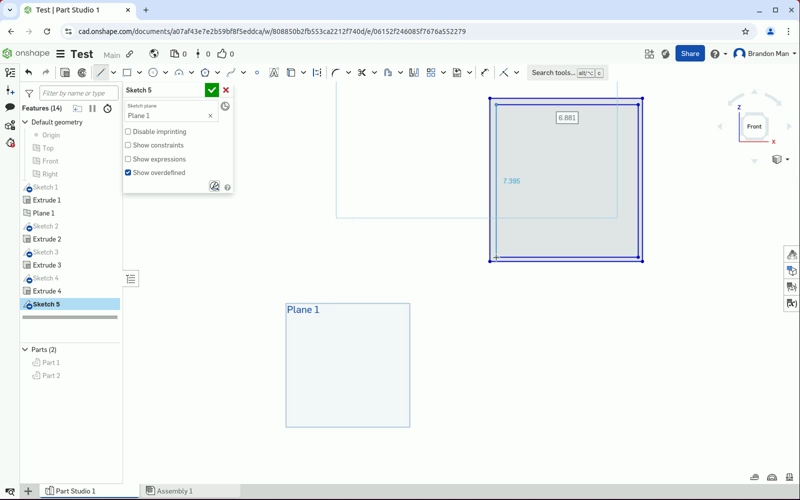
scroll(6)
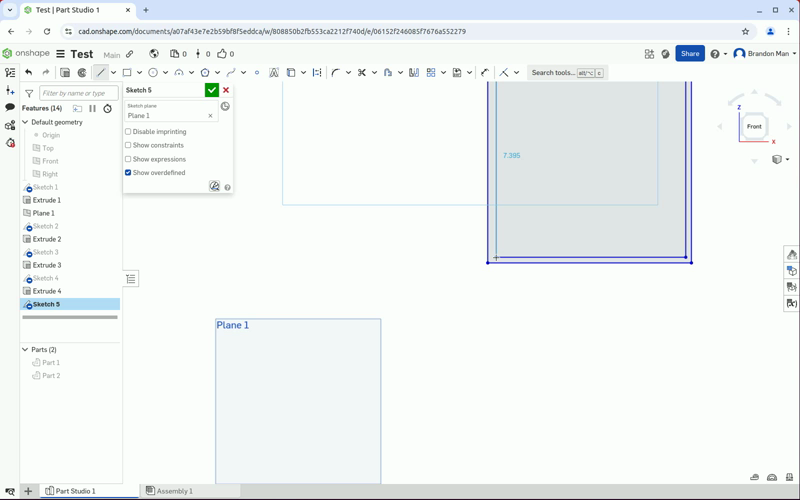
scroll(6)
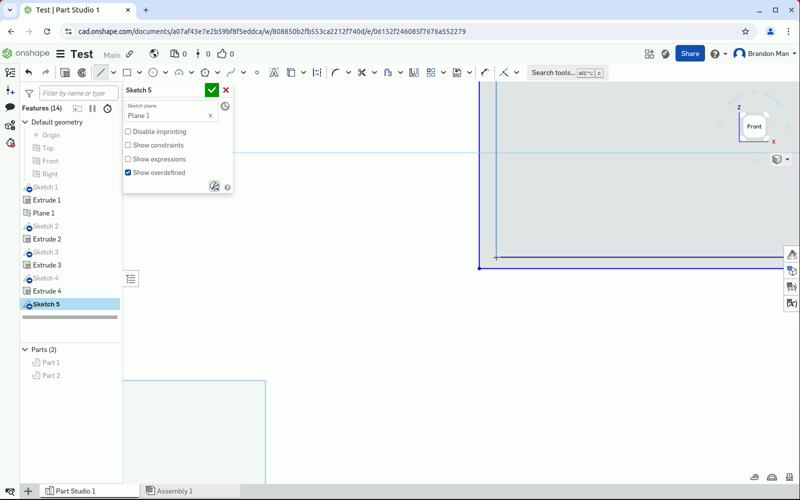
key_up(shift)
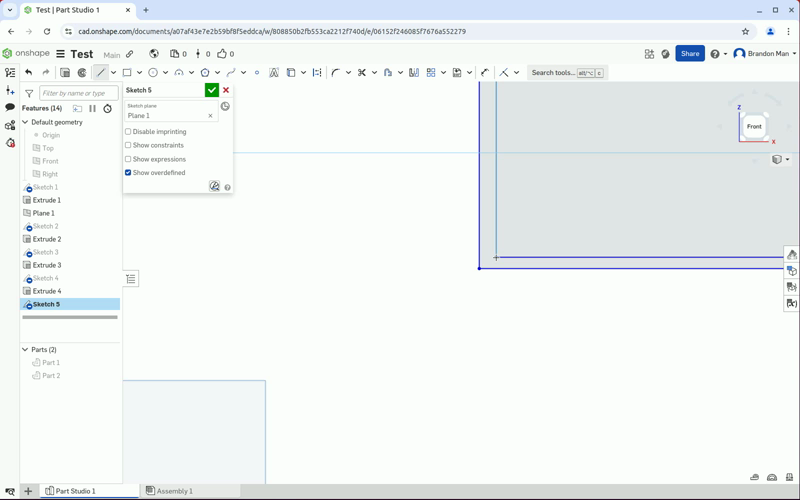
click(496, 257)
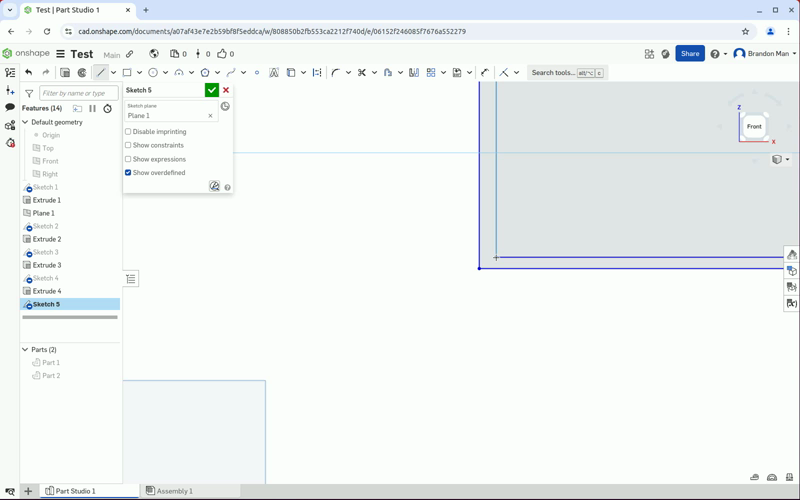
scroll(-6)
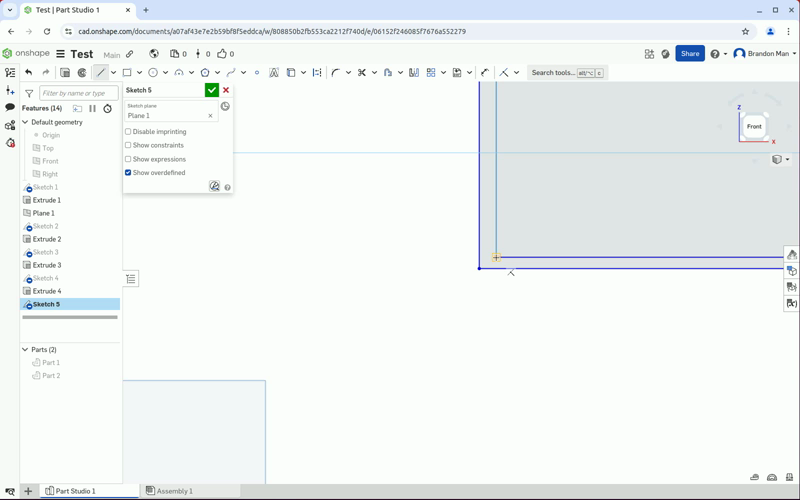
scroll(-6)
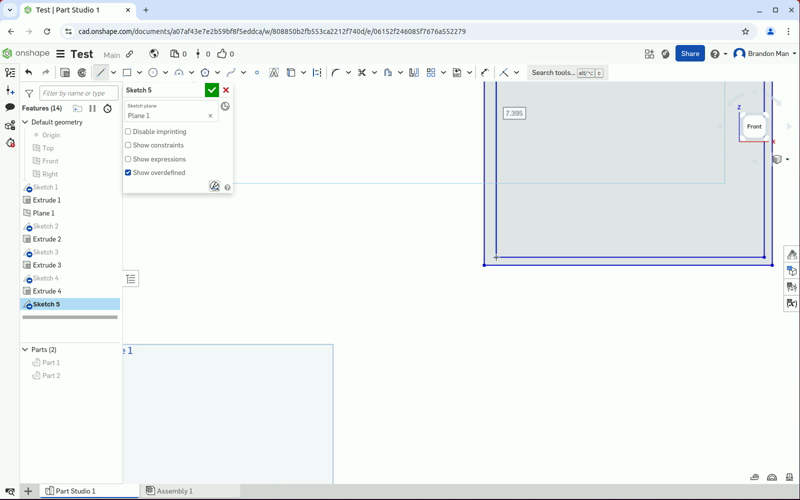
scroll(-6)
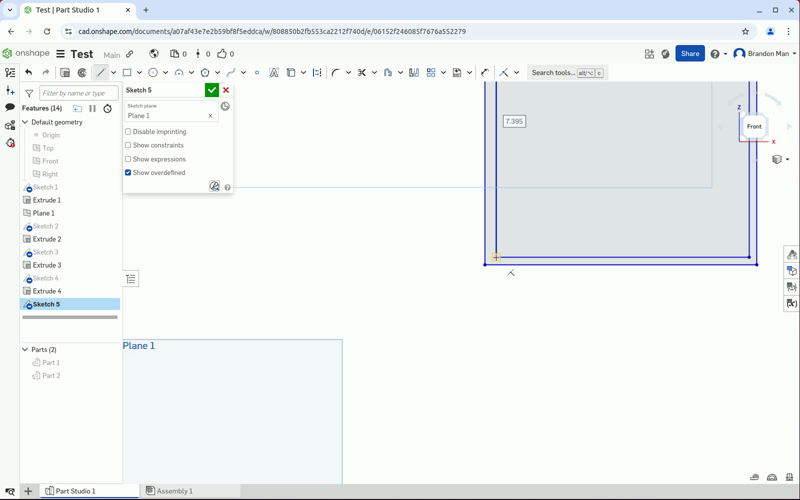
scroll(-6)
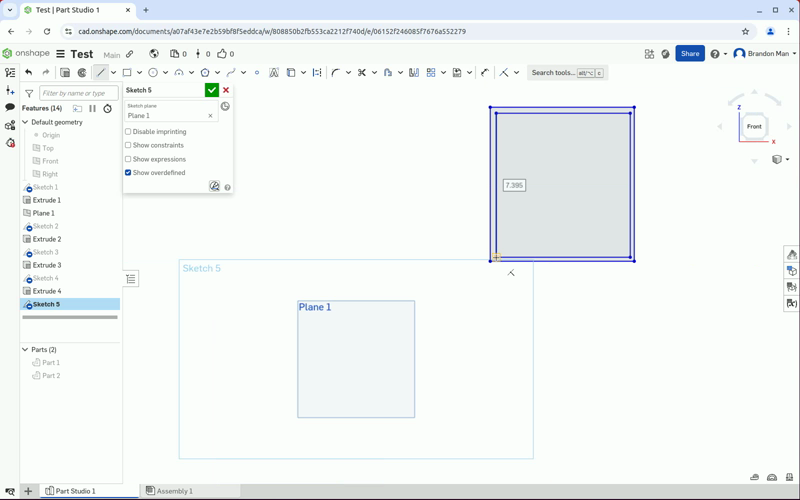
scroll(-6)
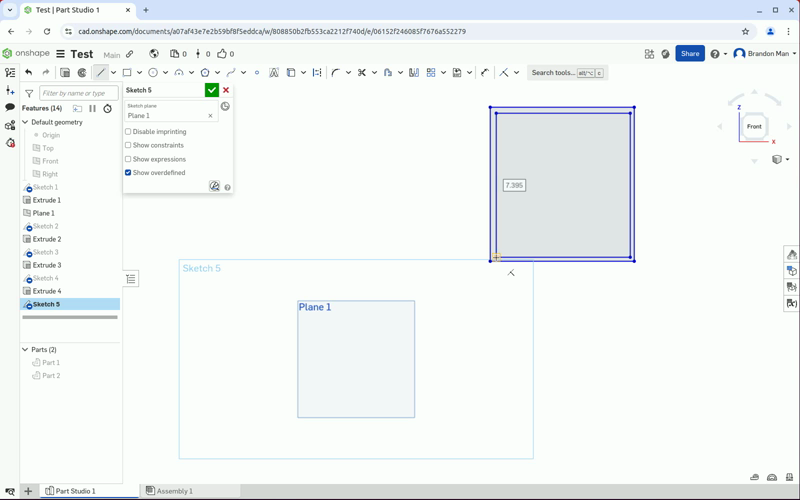
scroll(-6)
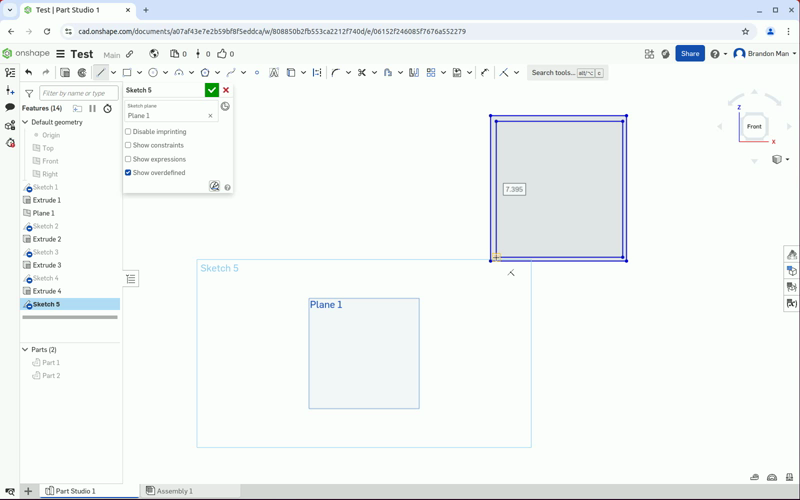
scroll(-6)
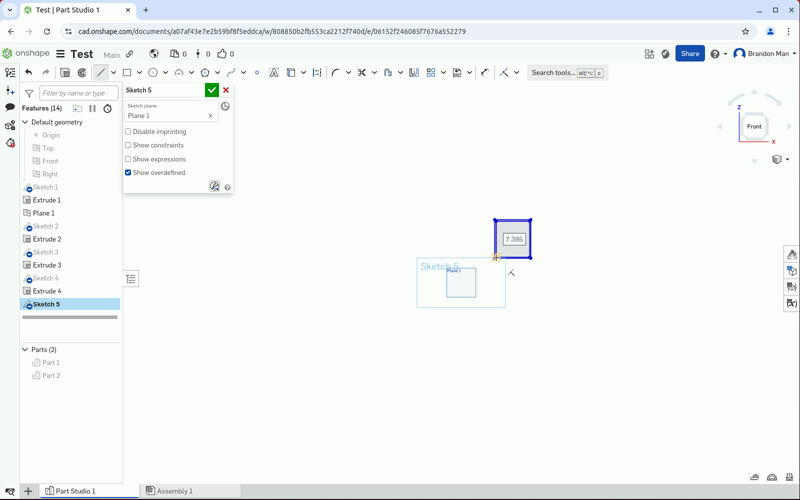
key(esc)
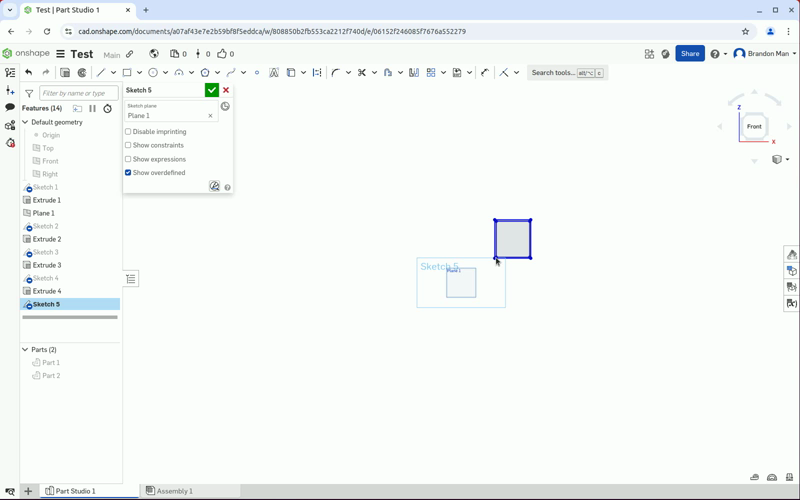
mouse_move(515, 220)
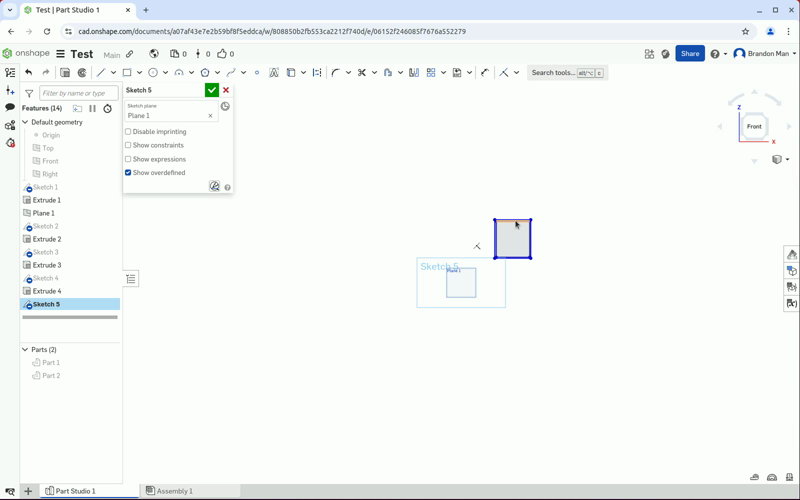
scroll(6)
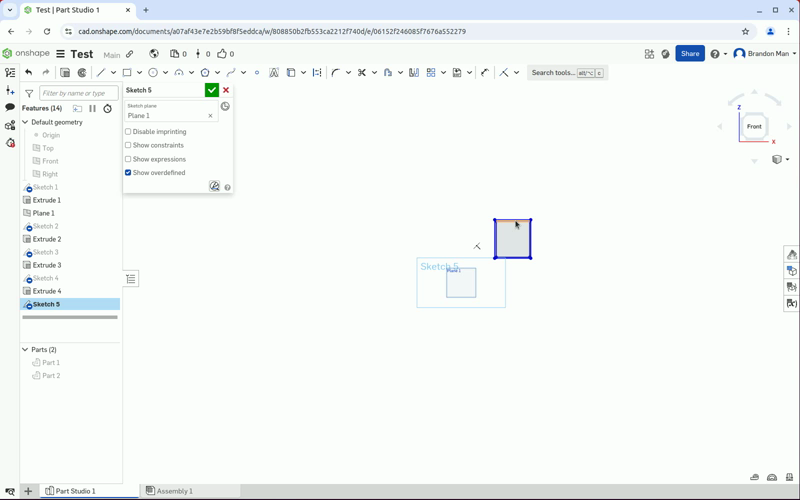
scroll(6)
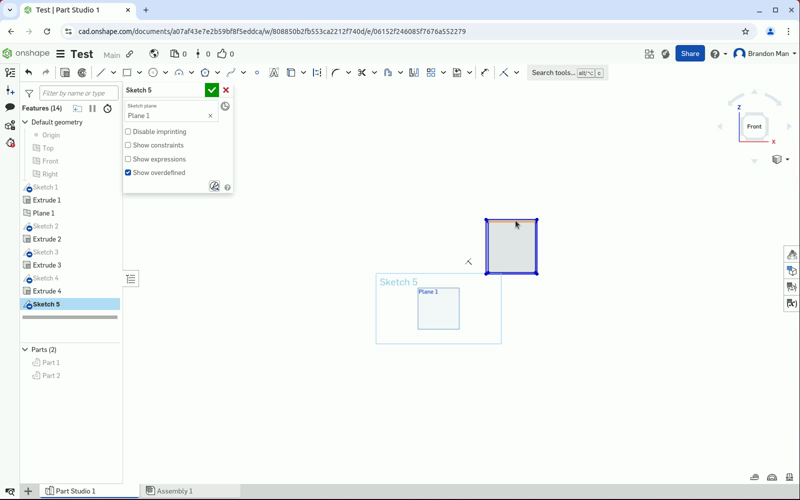
scroll(6)
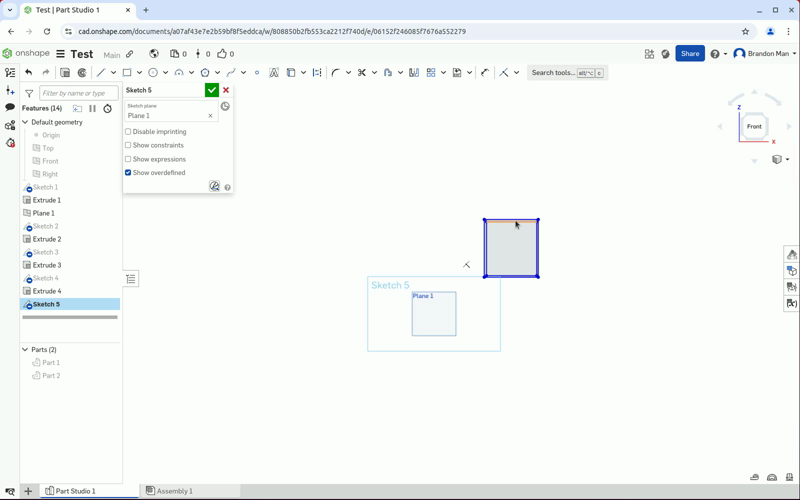
scroll(6)
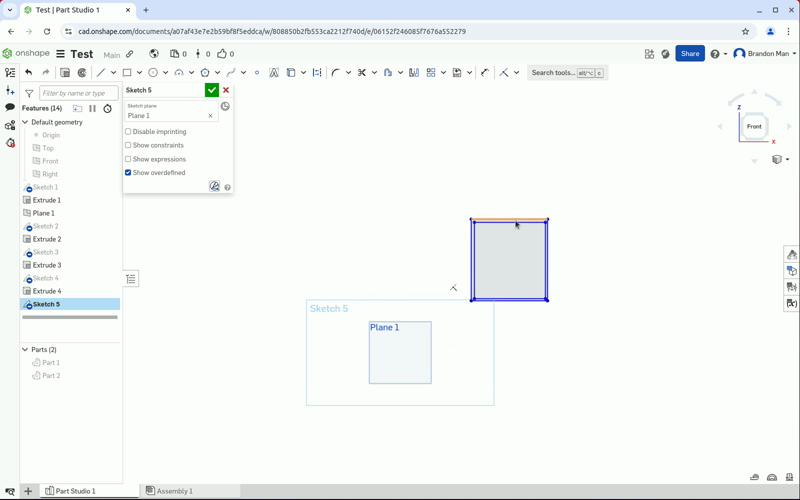
scroll(6)
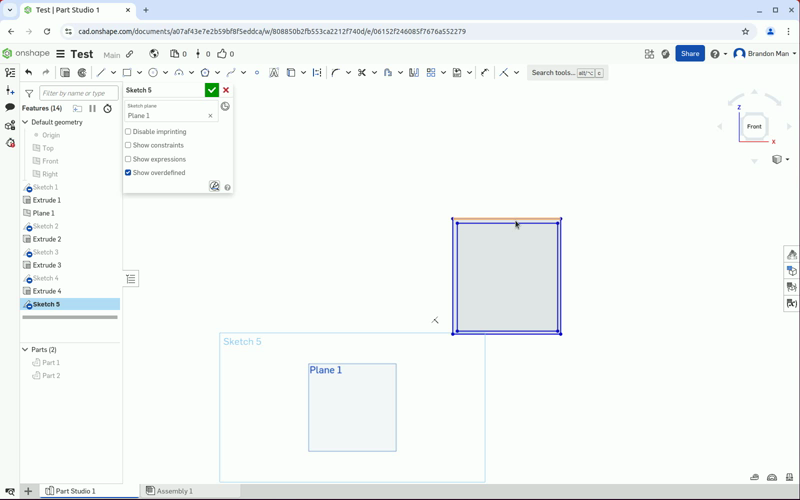
scroll(6)
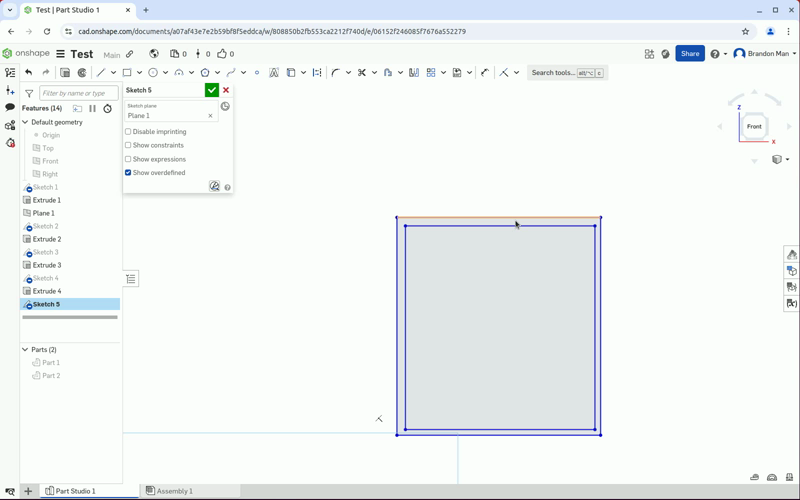
scroll(6)
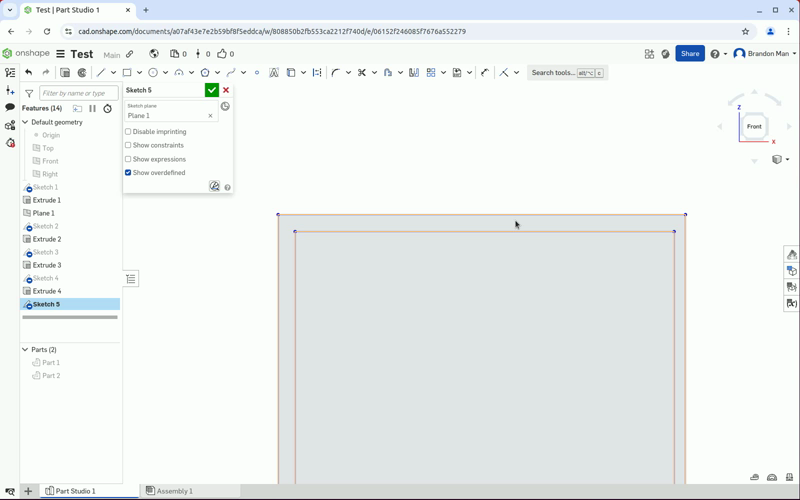
click(515, 220)
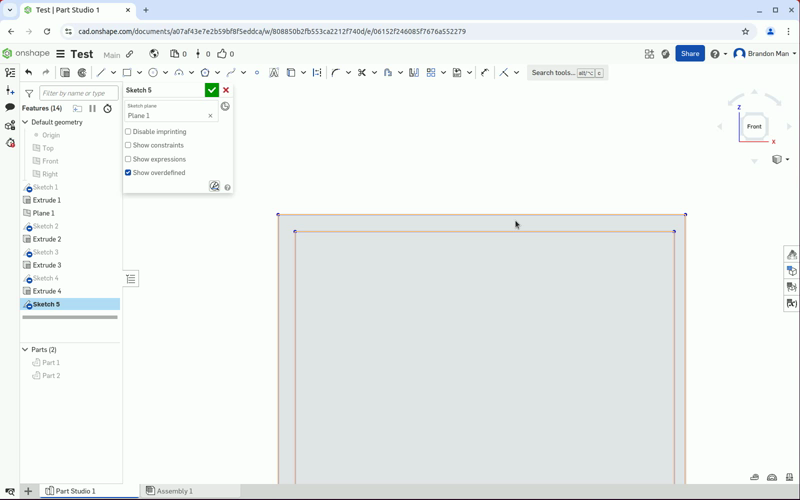
scroll(-6)
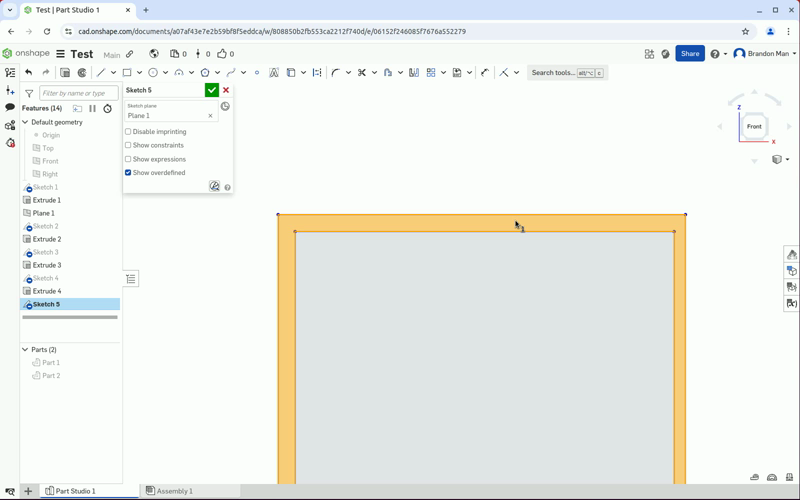
scroll(-6)
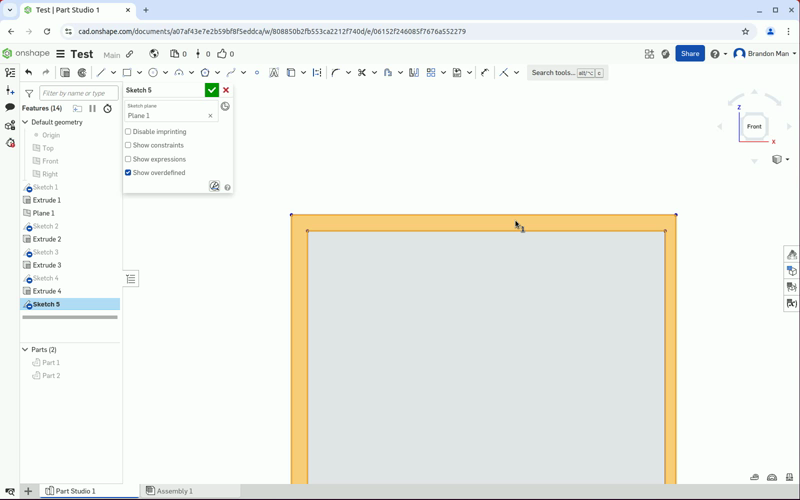
scroll(-6)
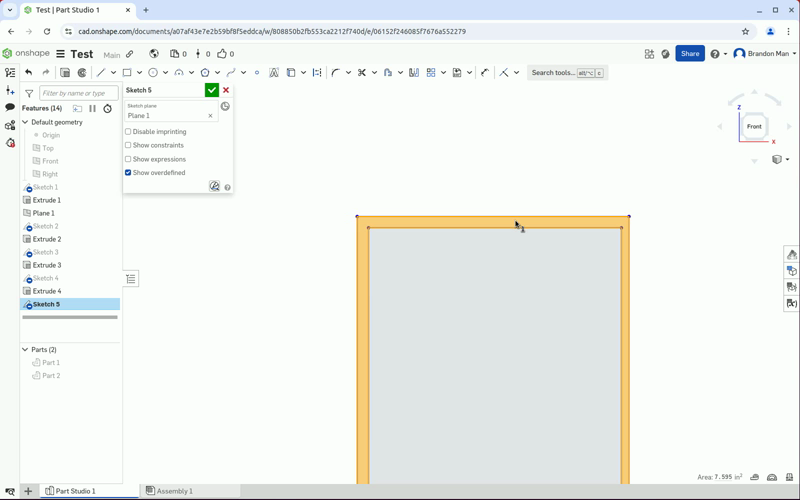
scroll(-6)
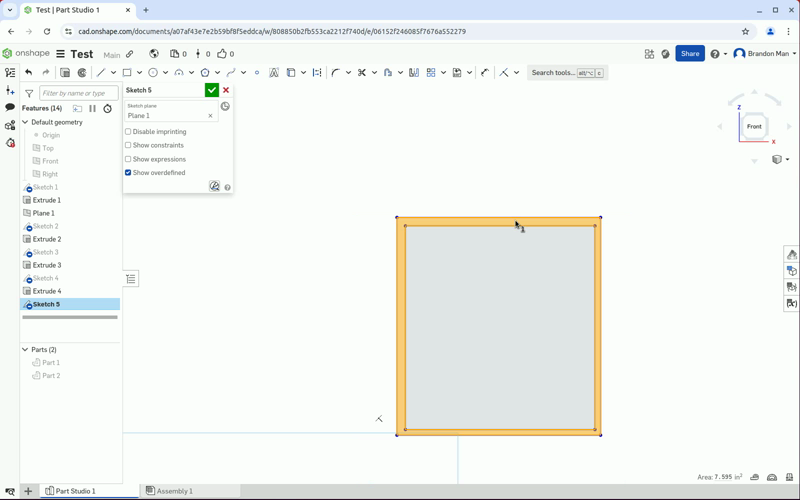
scroll(-6)
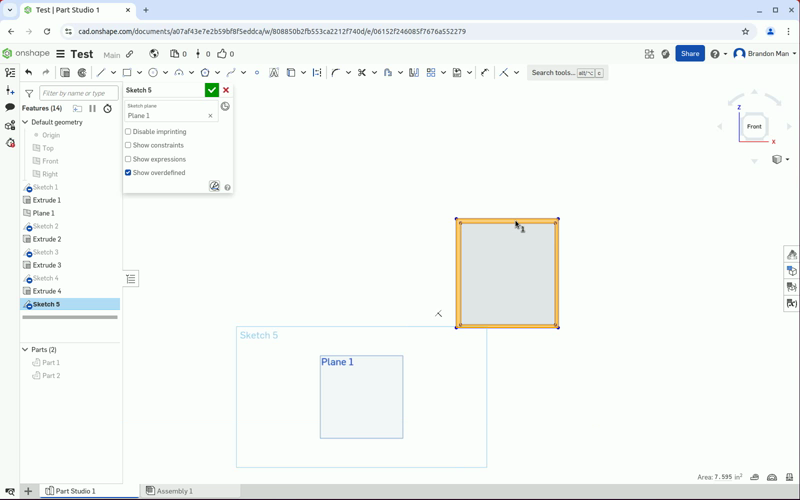
scroll(-6)
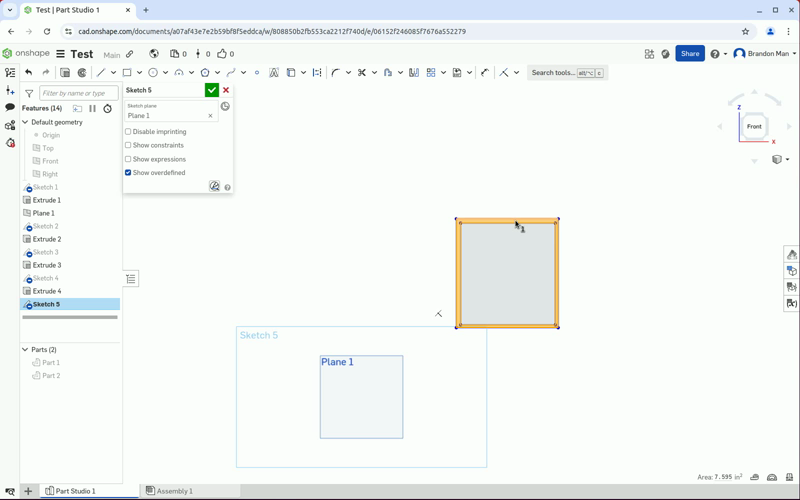
scroll(-6)
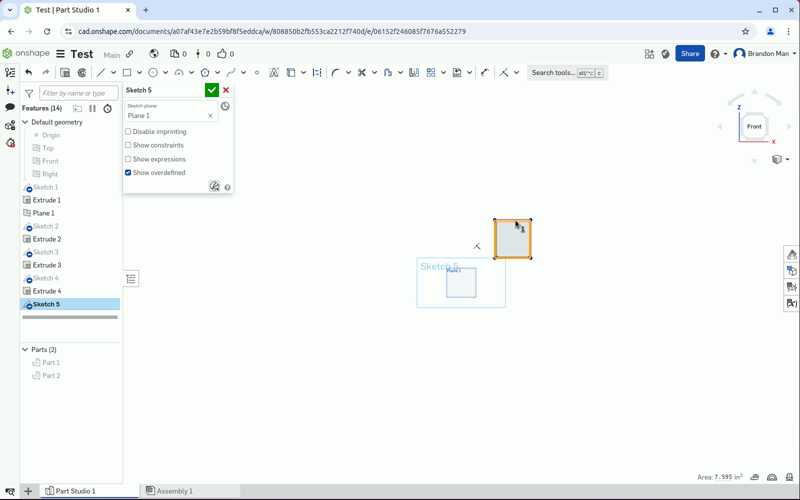
mouse_move(73, 352)
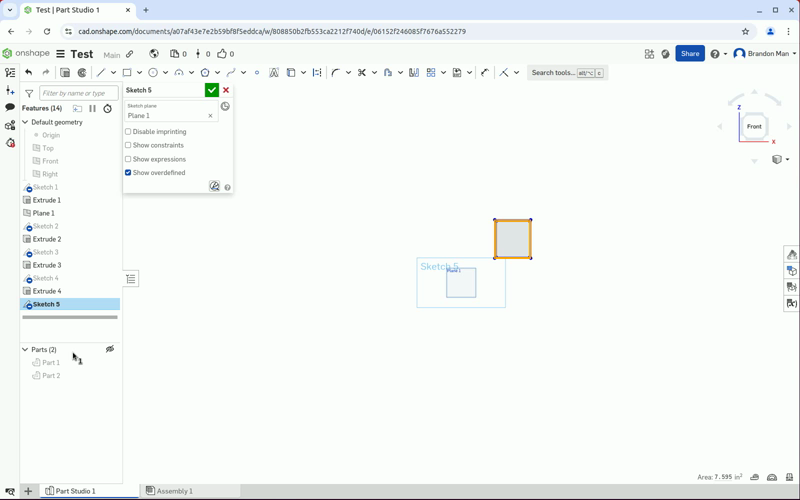
key(shift+y)
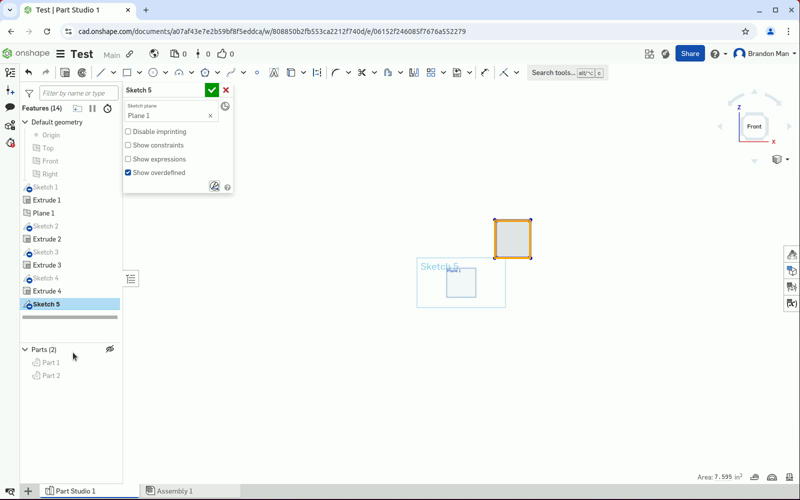
key(shift+e)
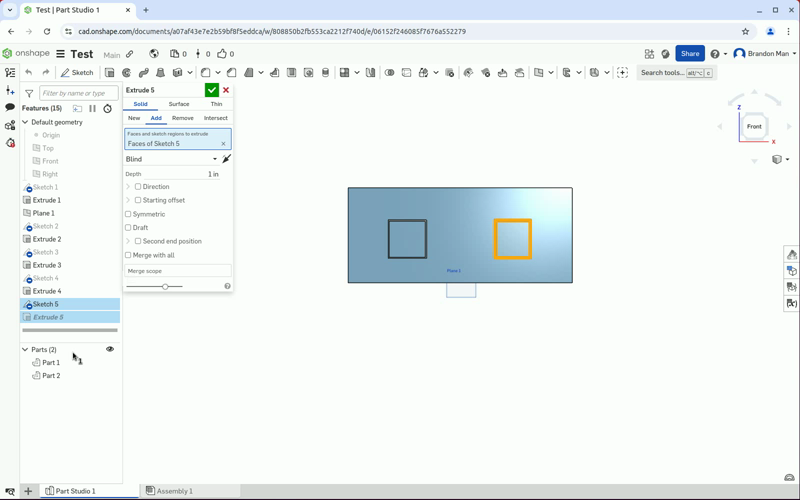
mouse_move(143, 106)
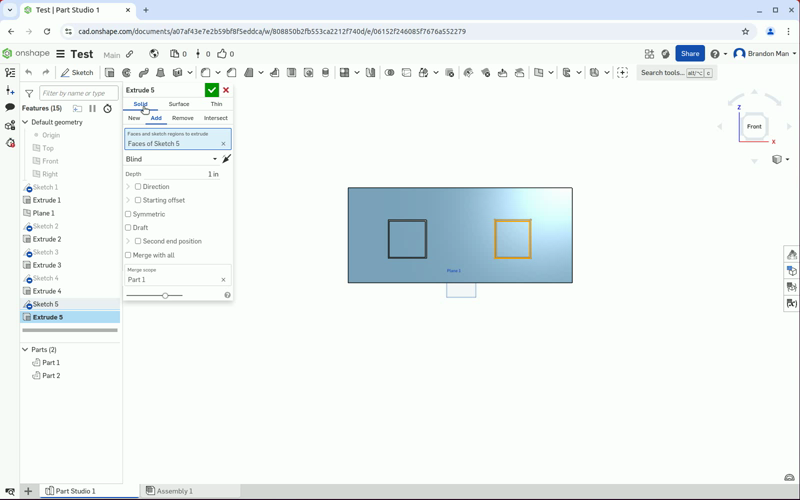
click(143, 106)
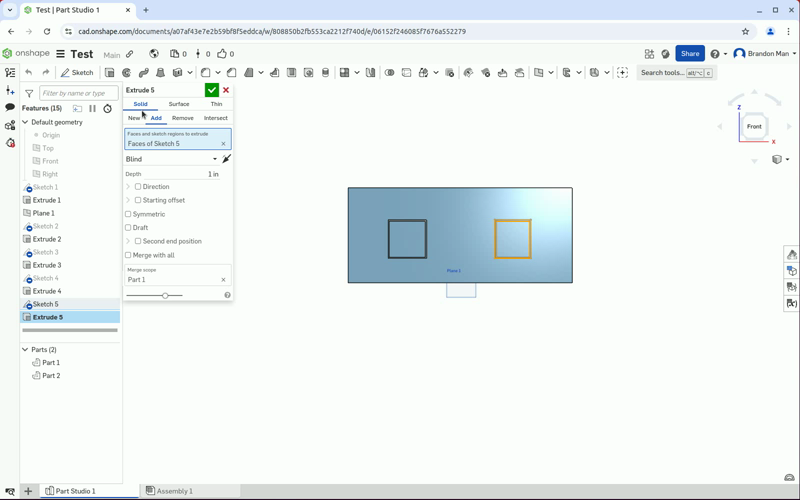
mouse_move(137, 120)
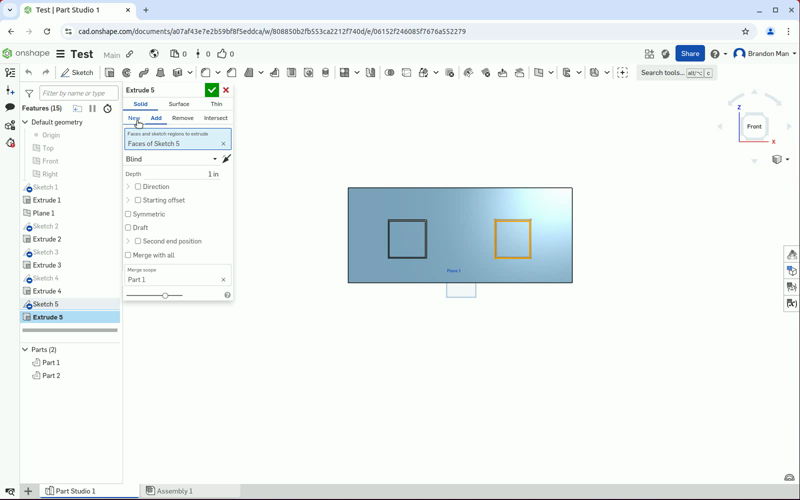
click(137, 120)
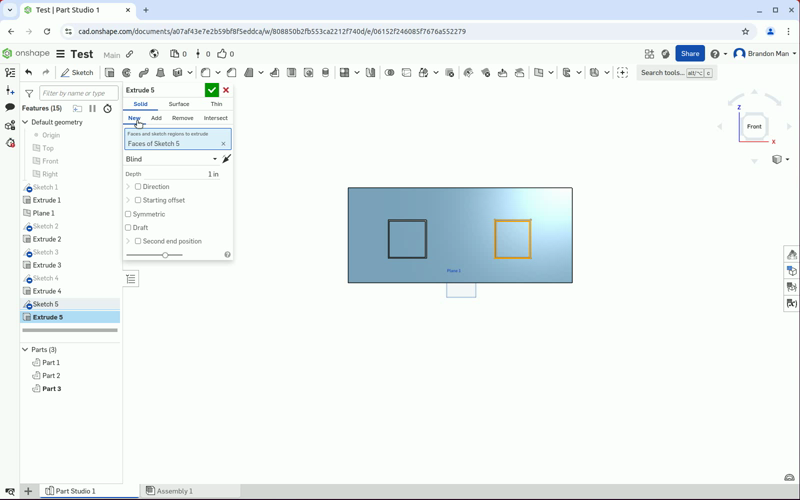
key(tab, 4)
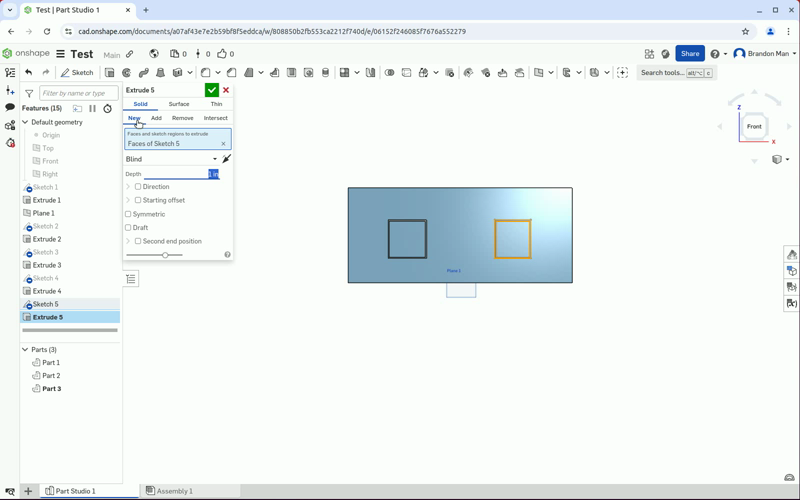
text(0.241)
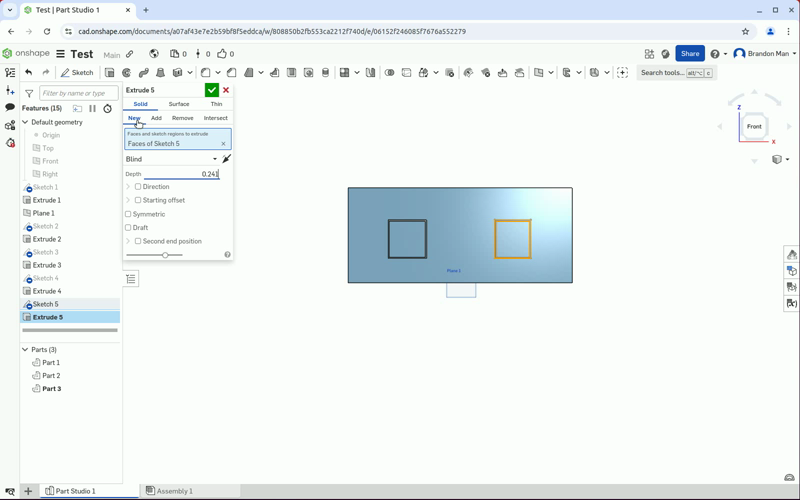
key(enter)
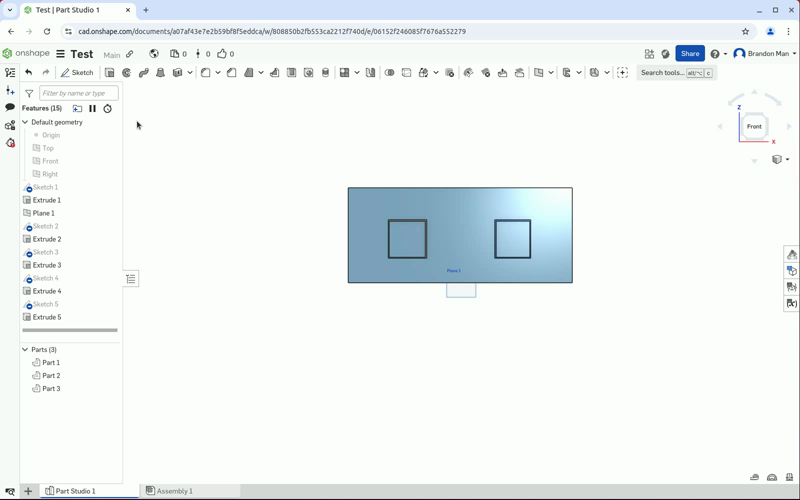
key(shift+h)
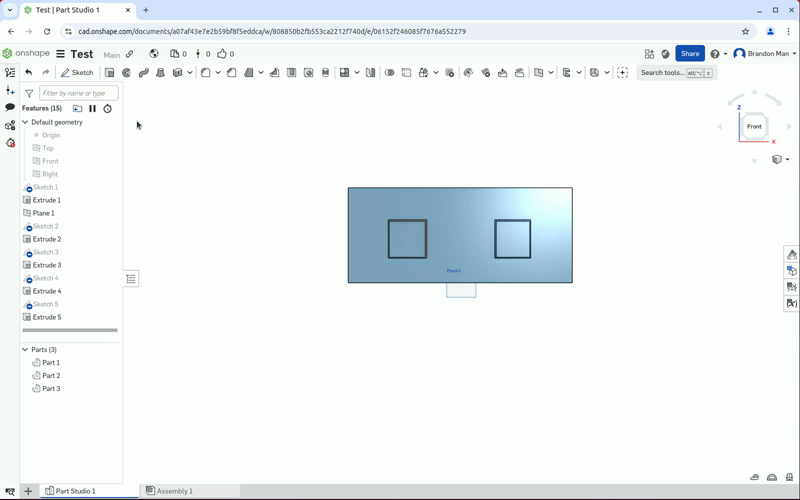
key(shift+h)
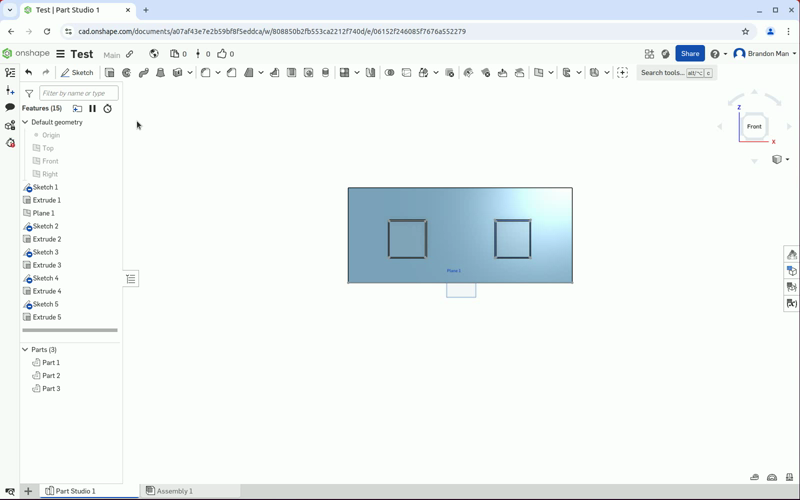
key(shift+7)
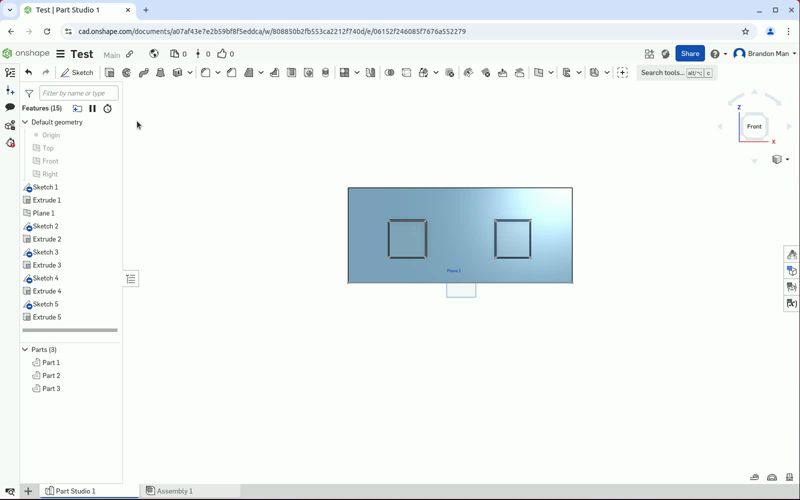
key(left, 2)
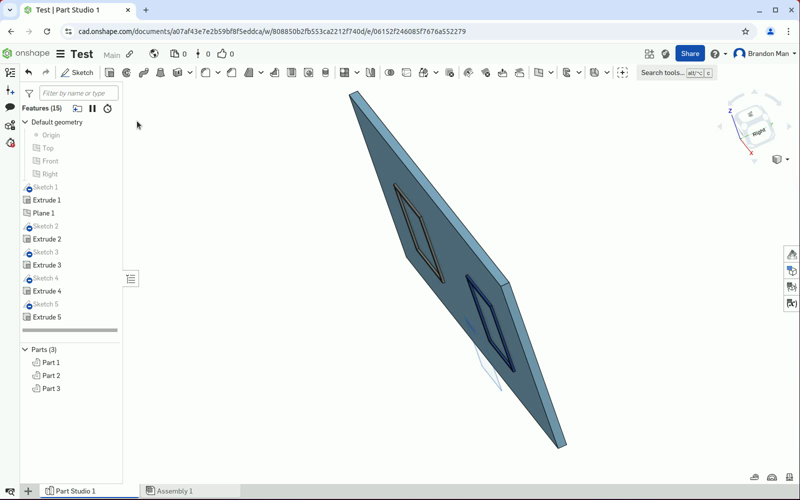
key(down, 2)
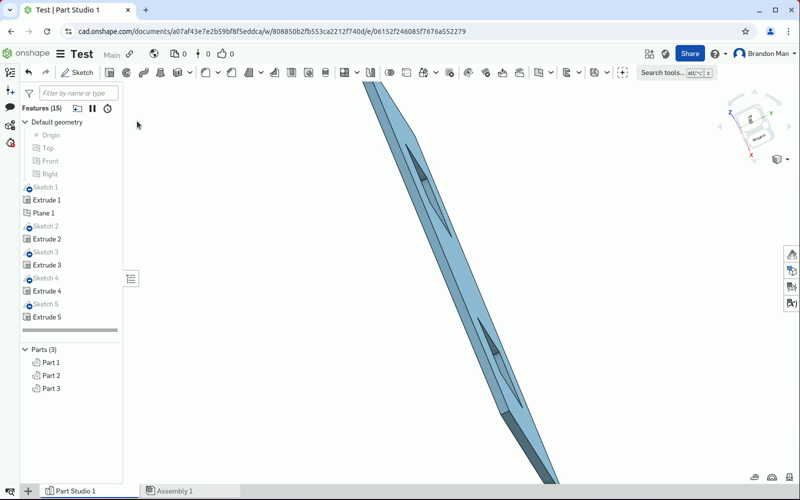
key(up, 2)
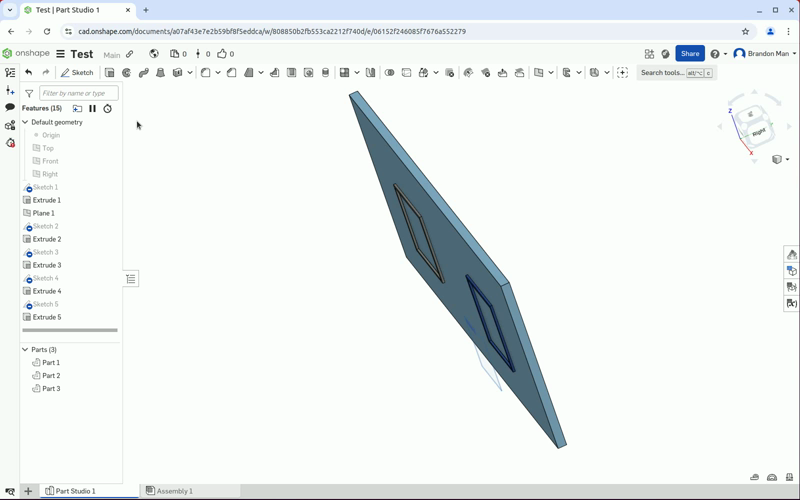
key(right, 2)
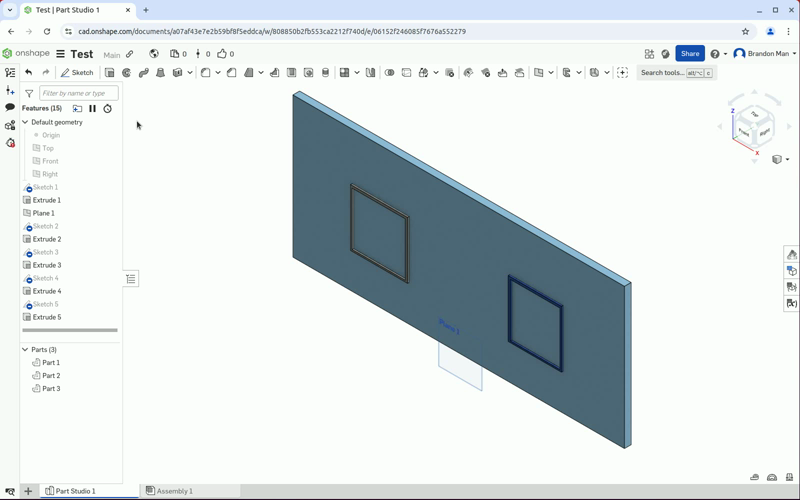
mouse_move(73, 189)
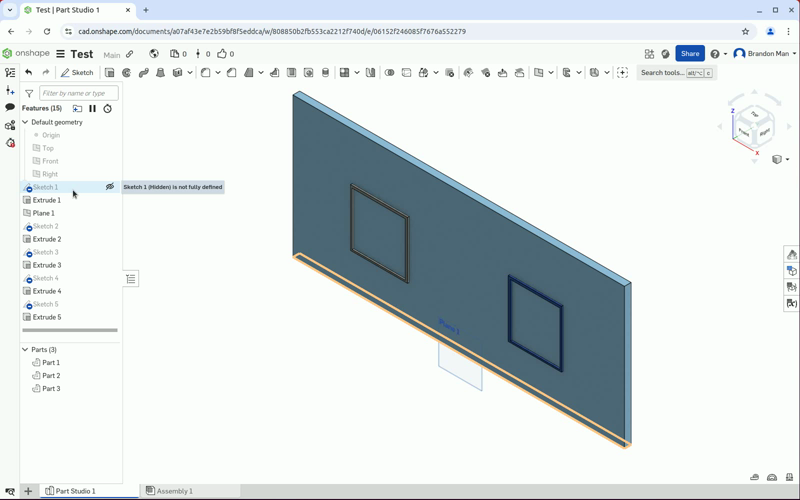
click(73, 189)